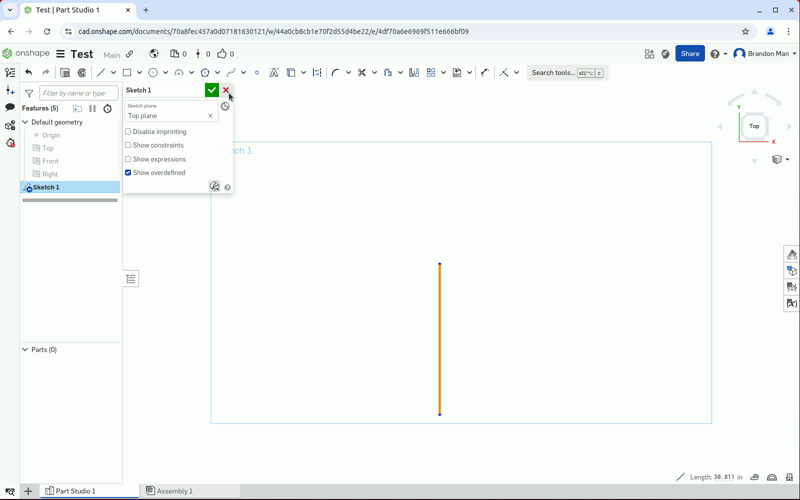
key(shift+h)
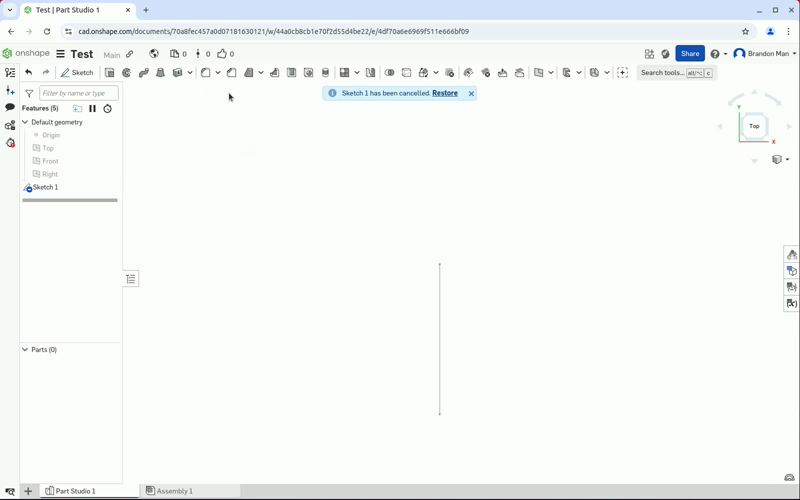
key(shift+s)
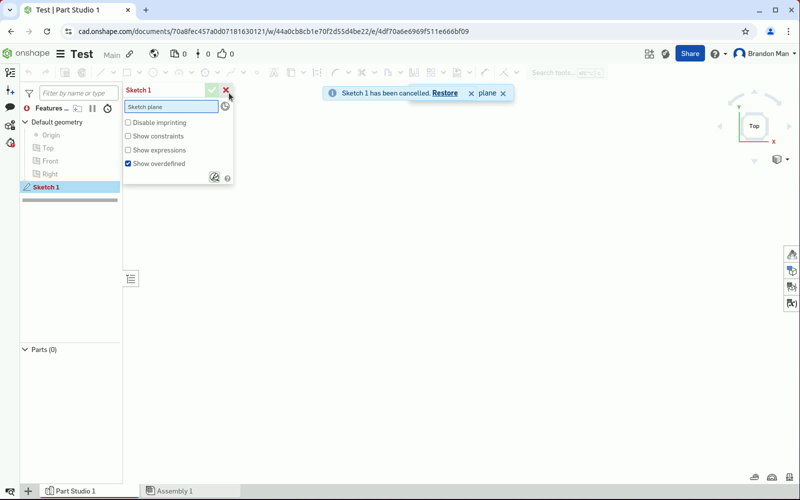
mouse_move(73, 150)
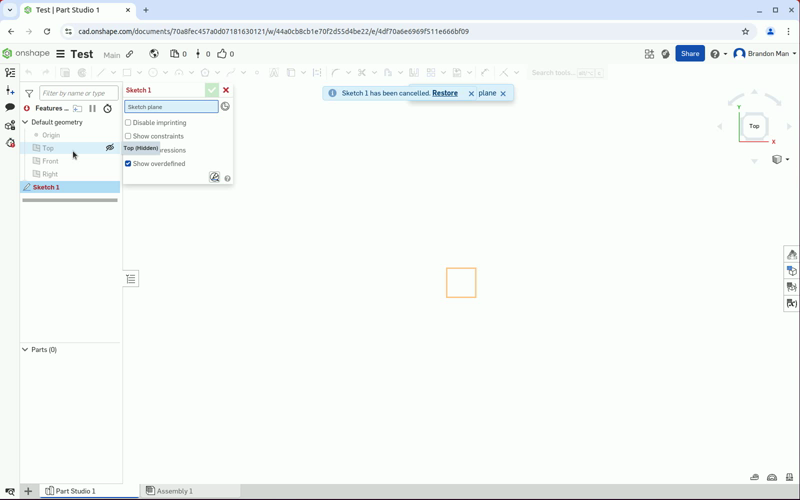
click(73, 150)
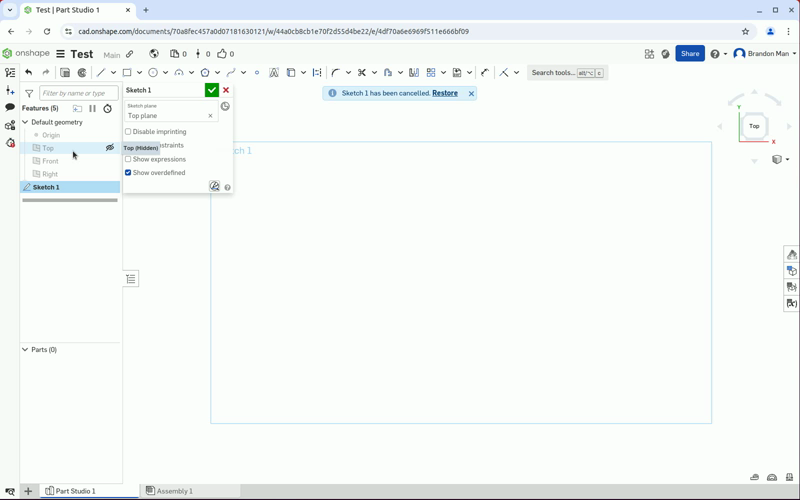
mouse_move(73, 352)
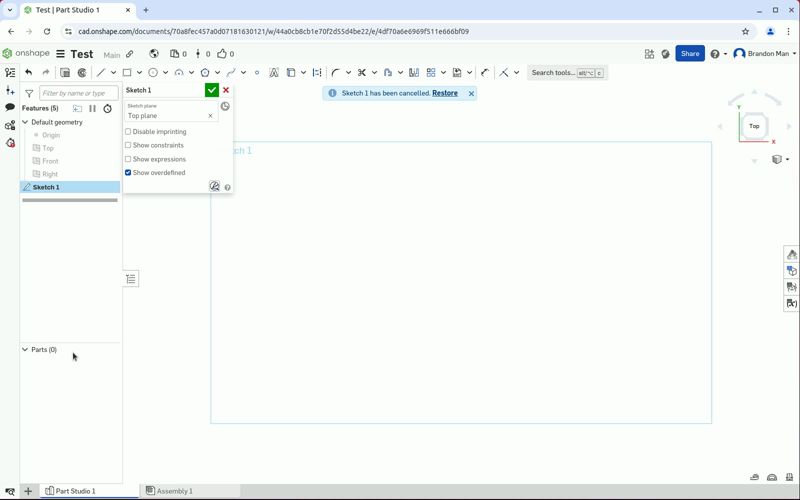
key(y)
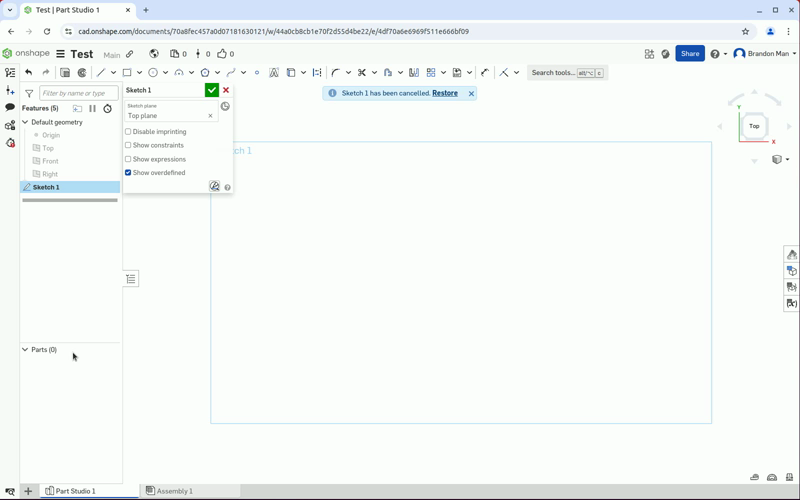
key(l)
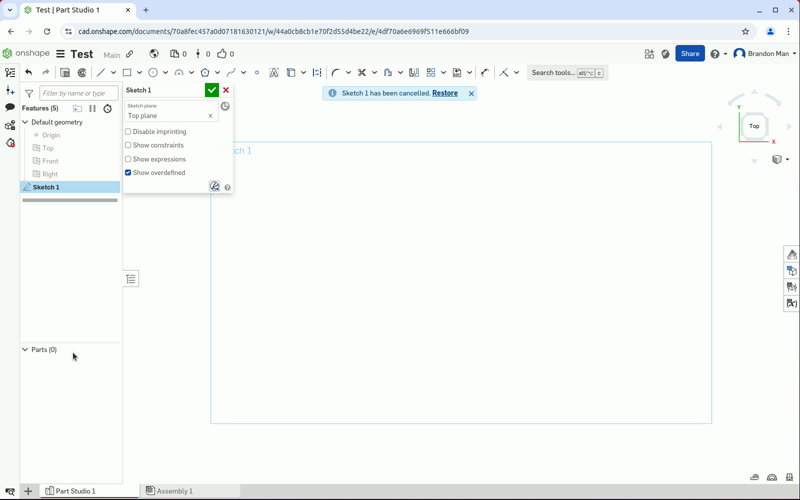
key_down(shift)
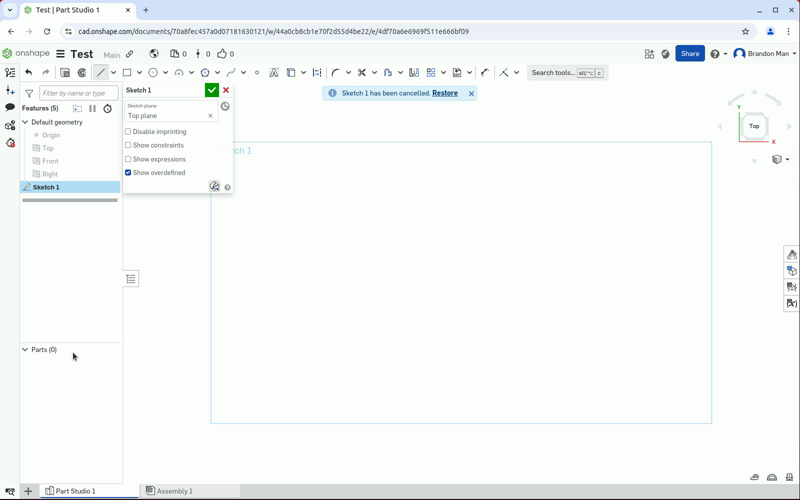
mouse_move(516, 245)
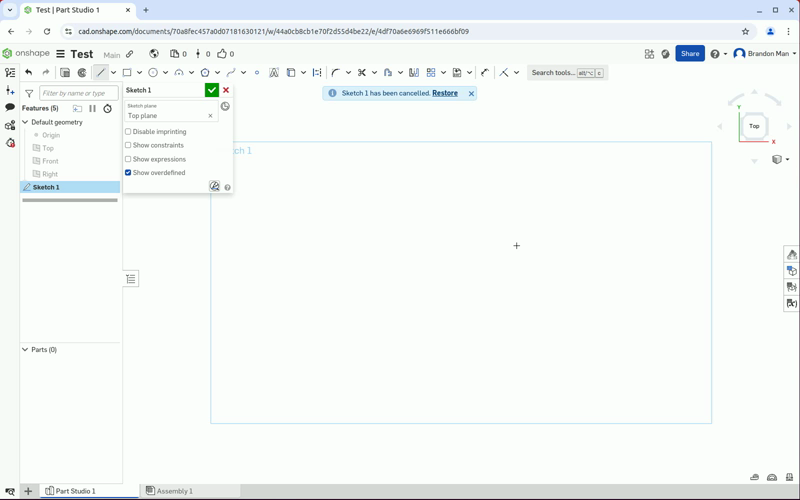
click(516, 245)
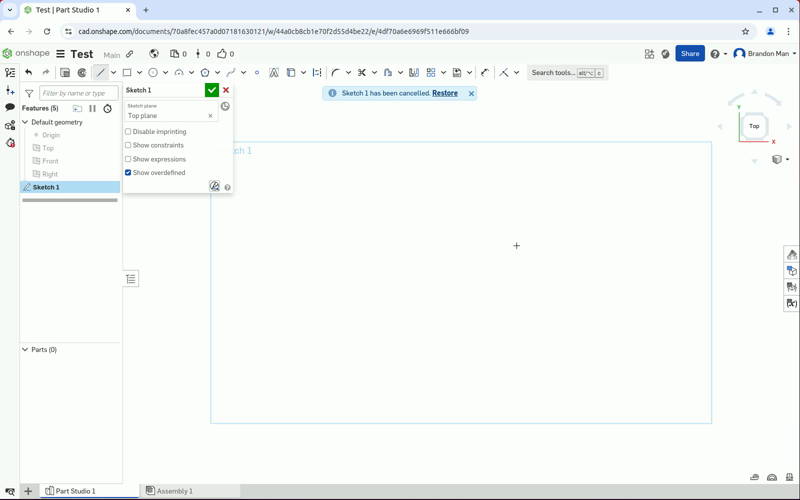
key_up(shift)
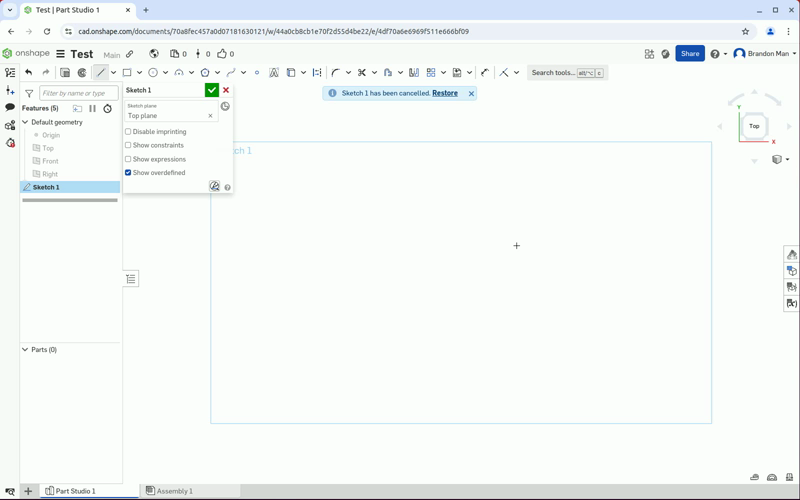
key_down(shift)
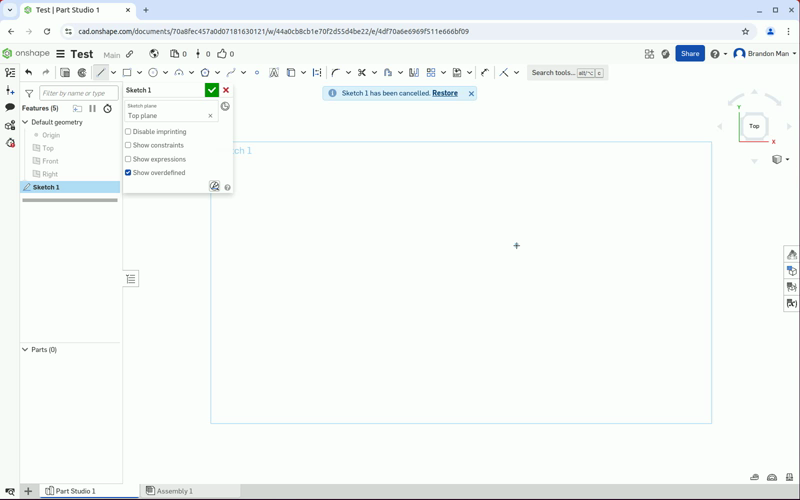
mouse_move(546, 245)
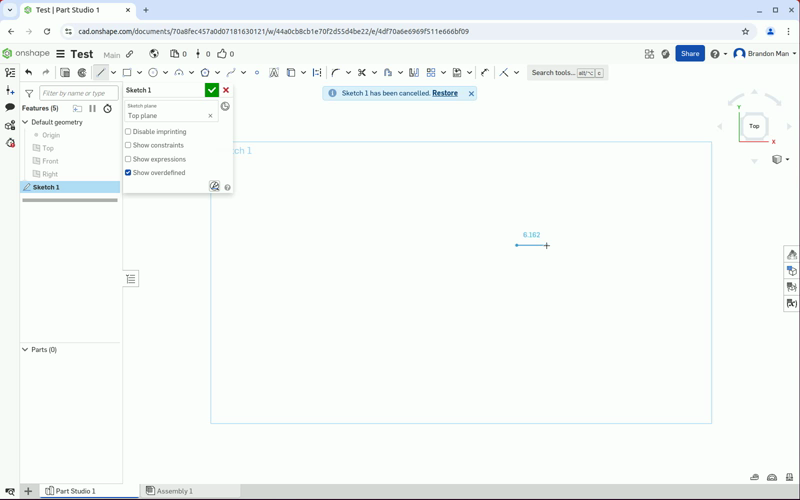
mouse_move(573, 245)
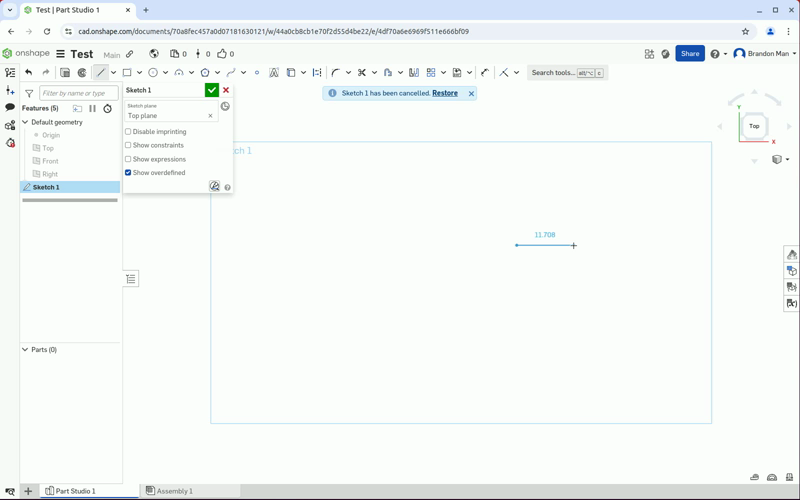
click(573, 245)
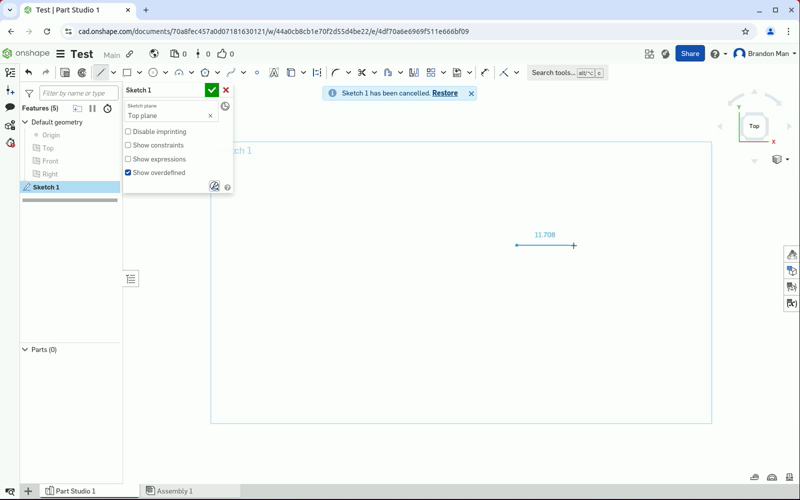
key_up(shift)
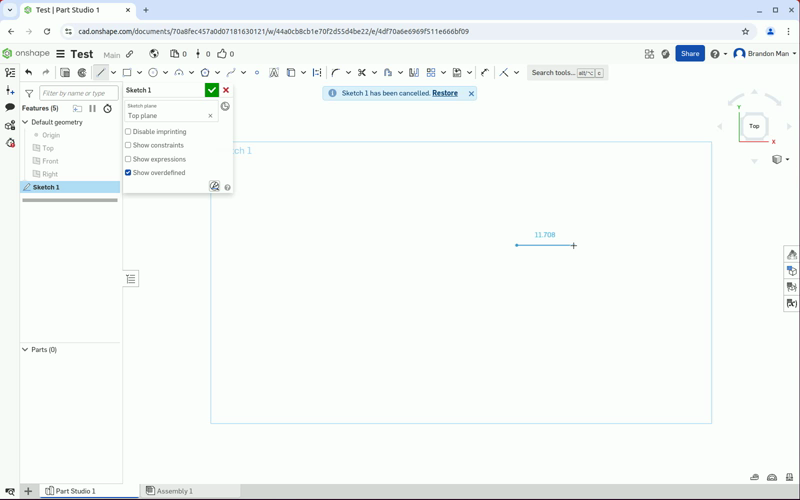
key_down(shift)
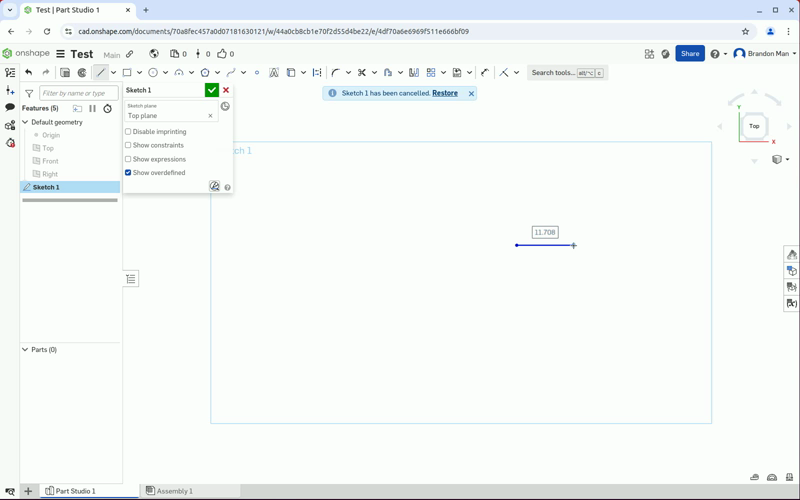
mouse_move(589, 245)
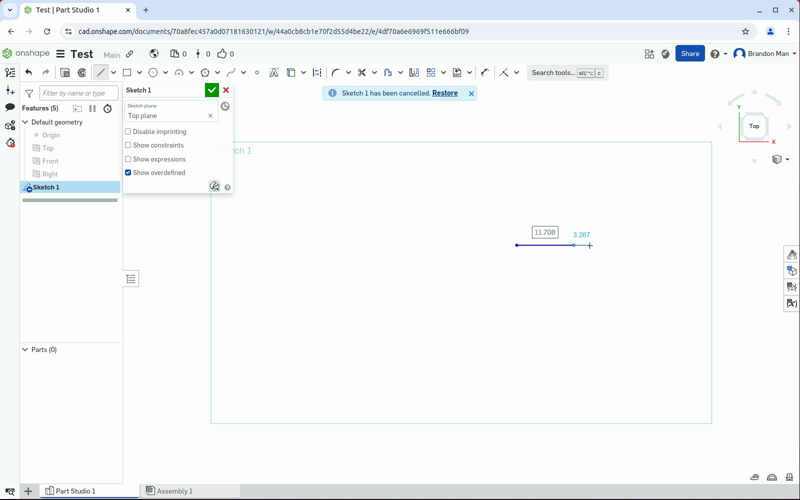
mouse_move(573, 226)
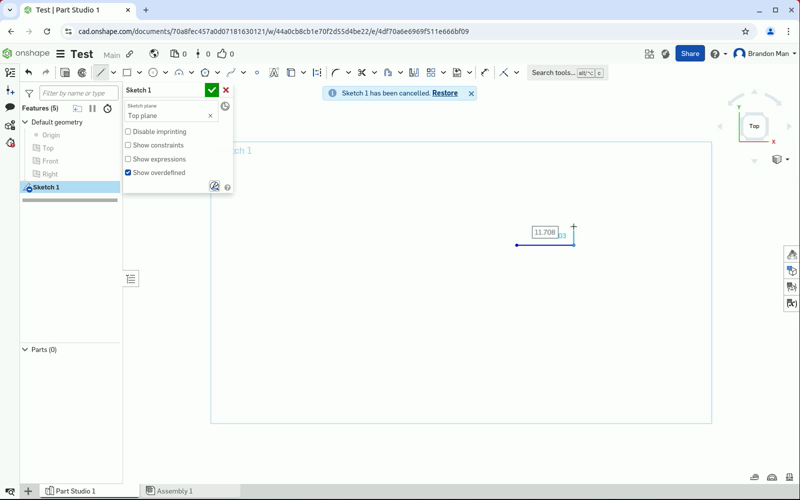
click(573, 226)
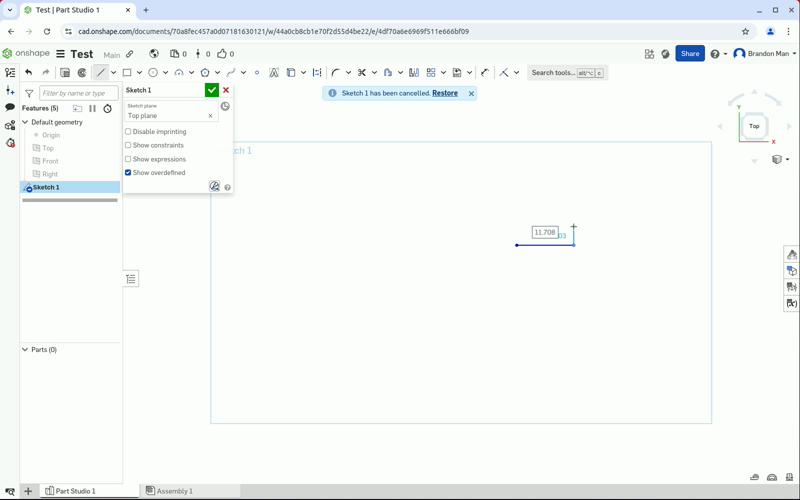
key_up(shift)
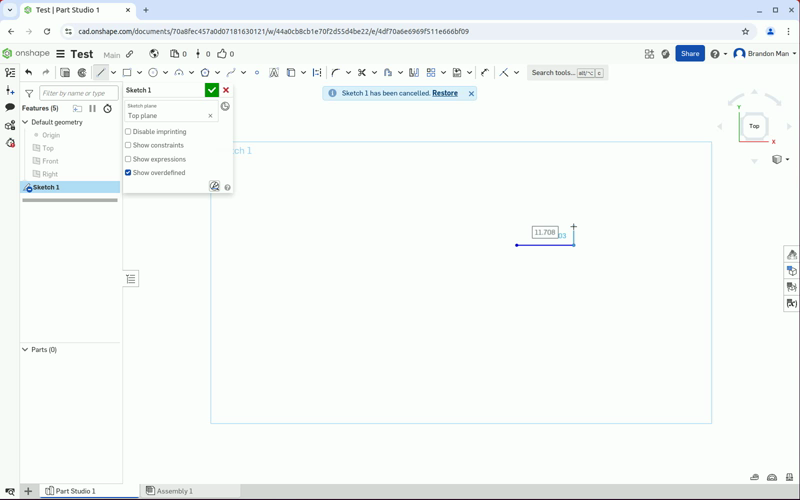
key_down(shift)
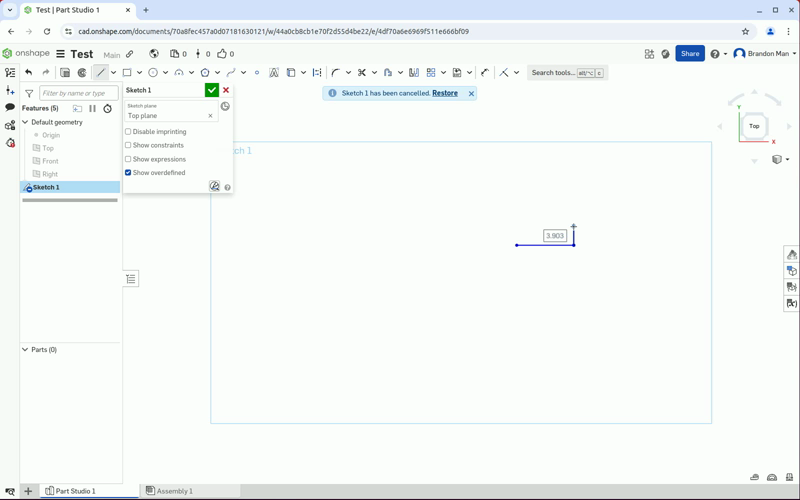
mouse_move(589, 226)
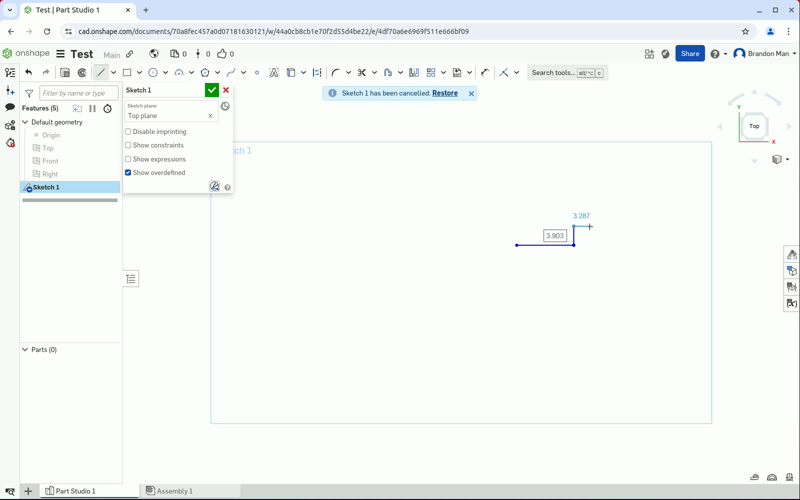
mouse_move(516, 226)
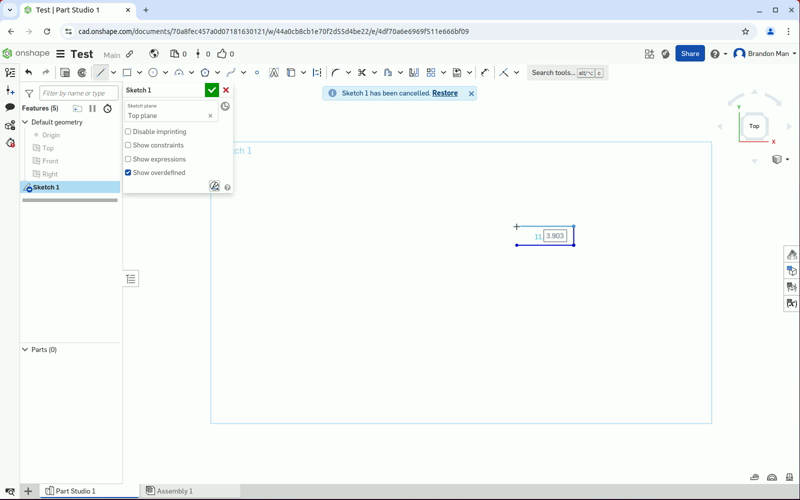
click(516, 226)
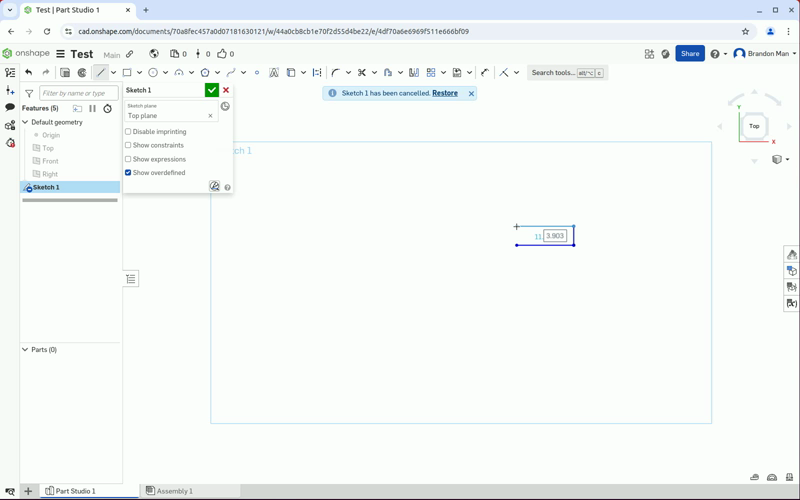
key_up(shift)
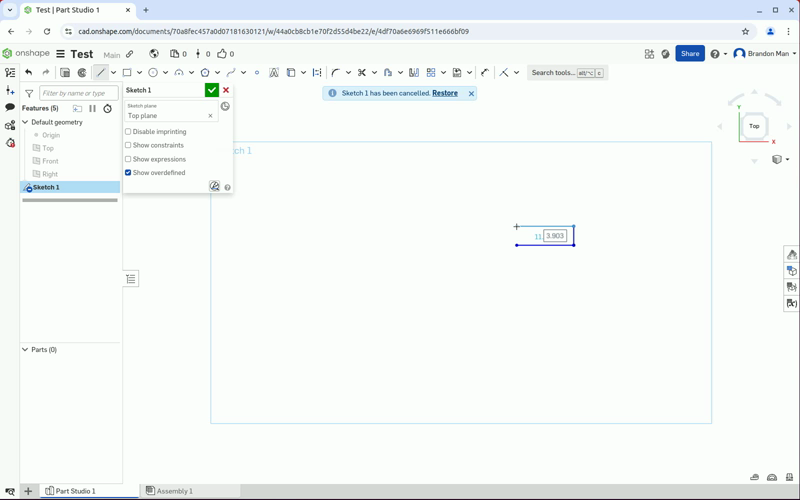
mouse_move(546, 226)
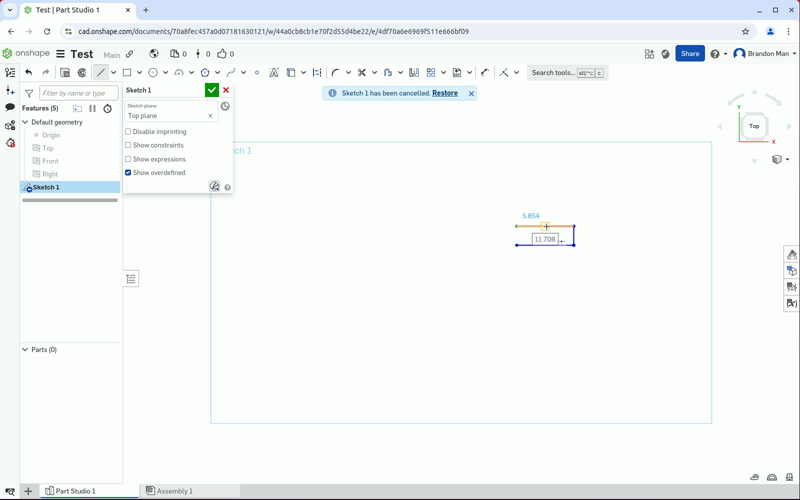
key_down(shift)
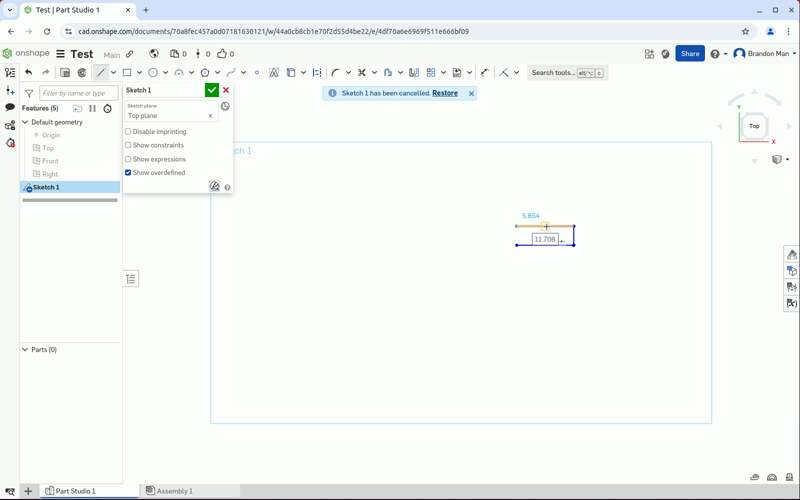
mouse_move(516, 245)
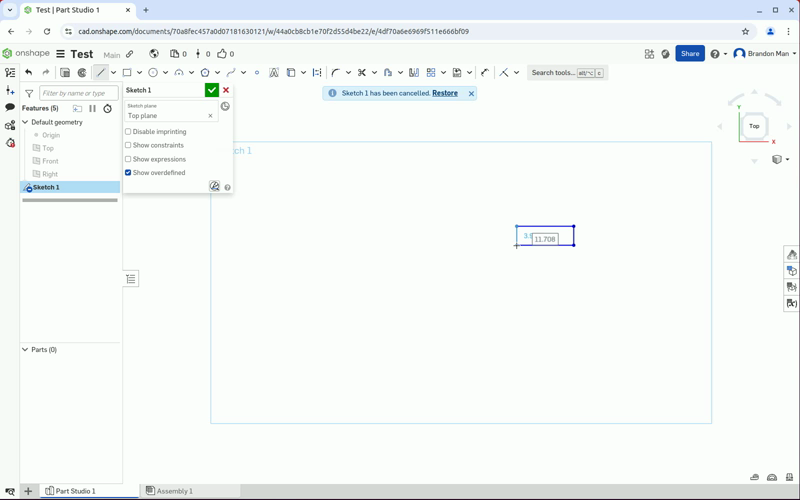
key_up(shift)
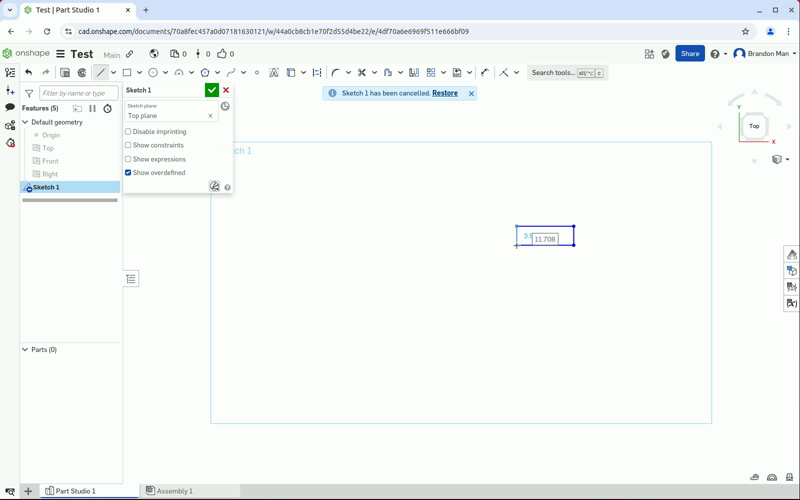
click(516, 245)
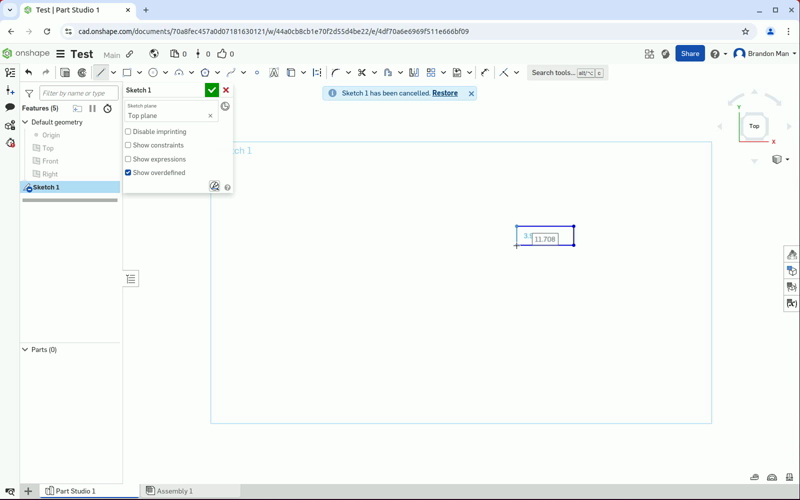
key(esc)
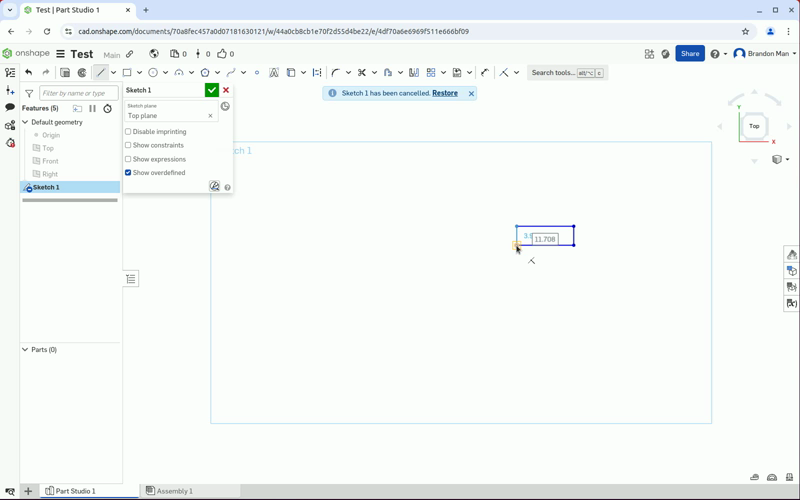
mouse_move(517, 235)
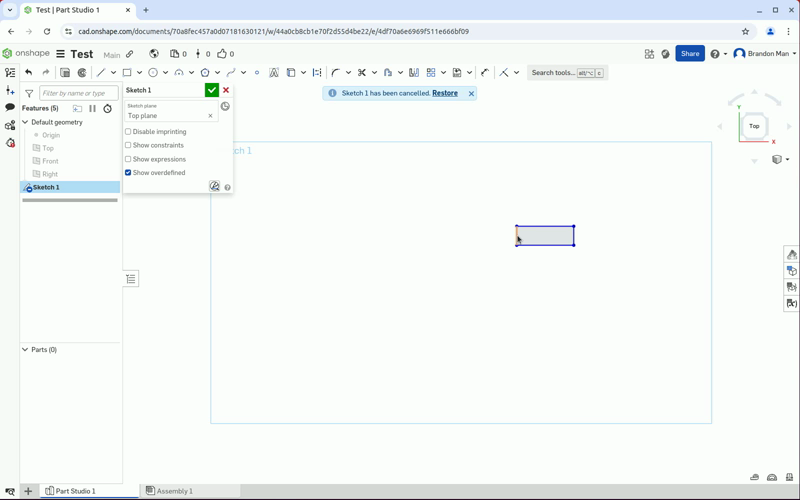
scroll(6)
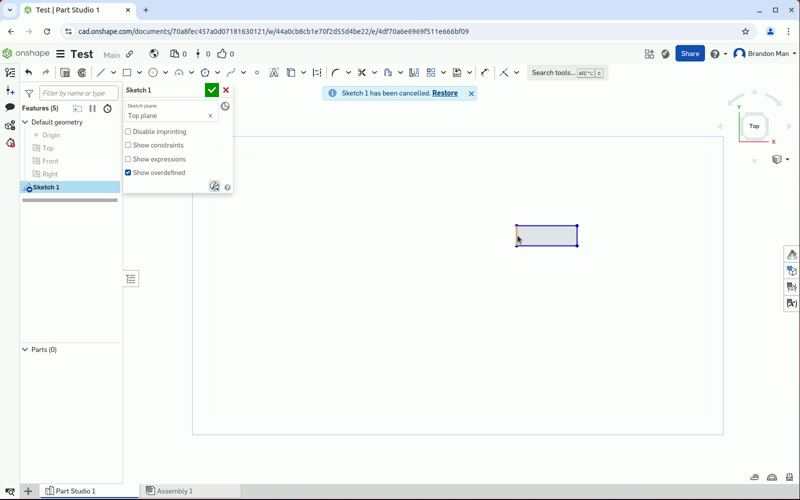
scroll(6)
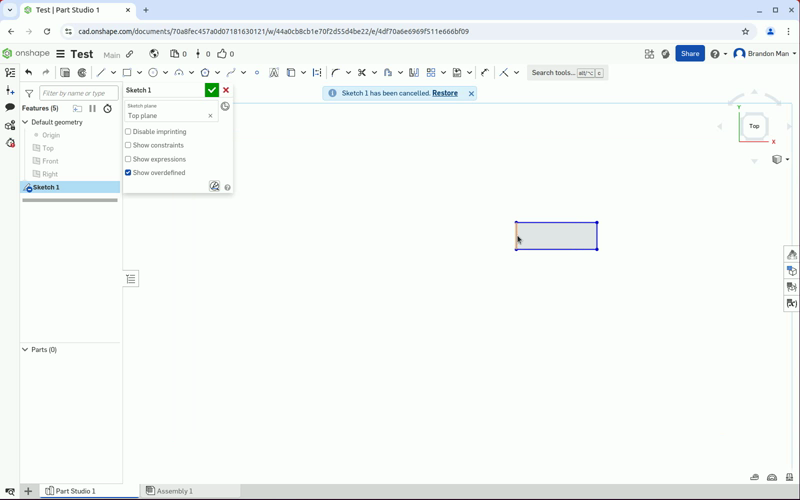
scroll(6)
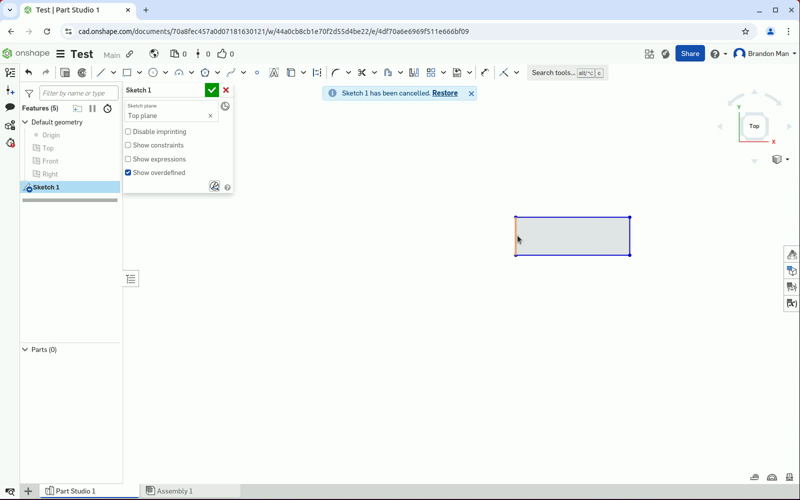
scroll(6)
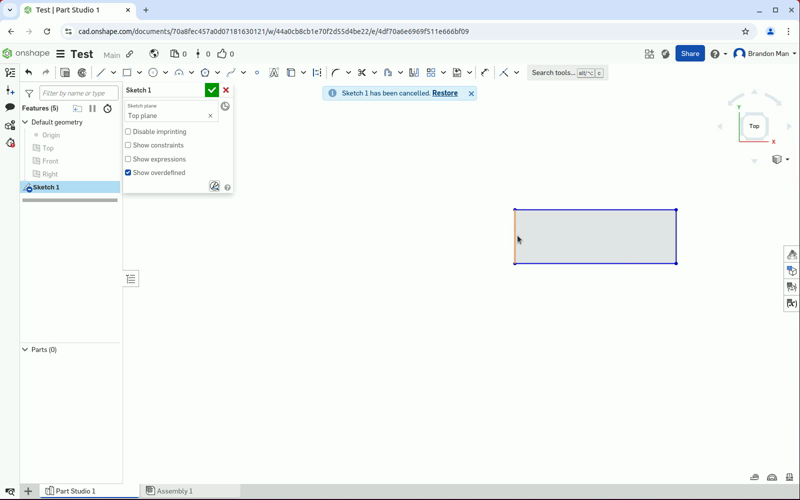
scroll(6)
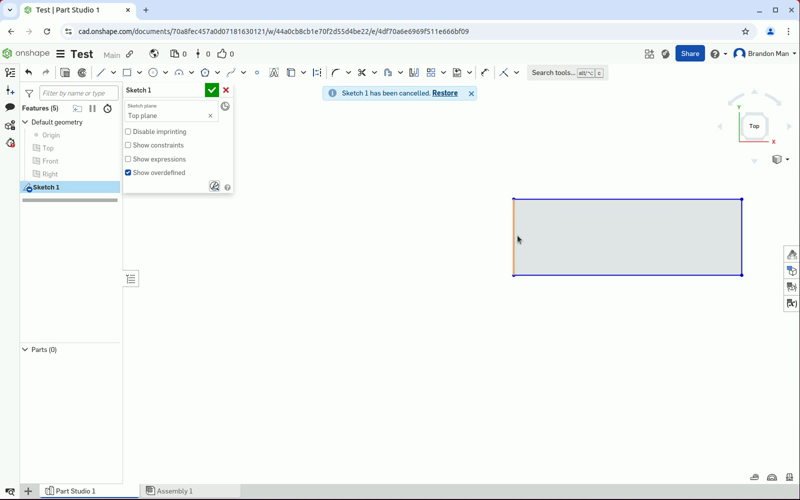
scroll(6)
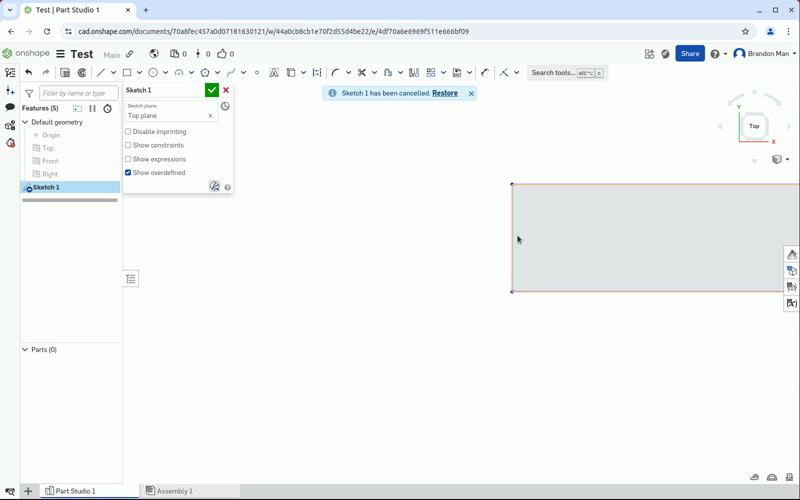
scroll(6)
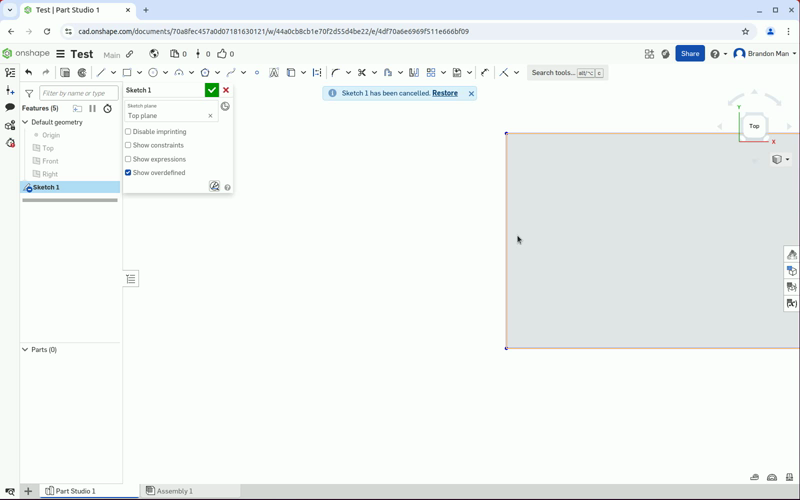
click(517, 235)
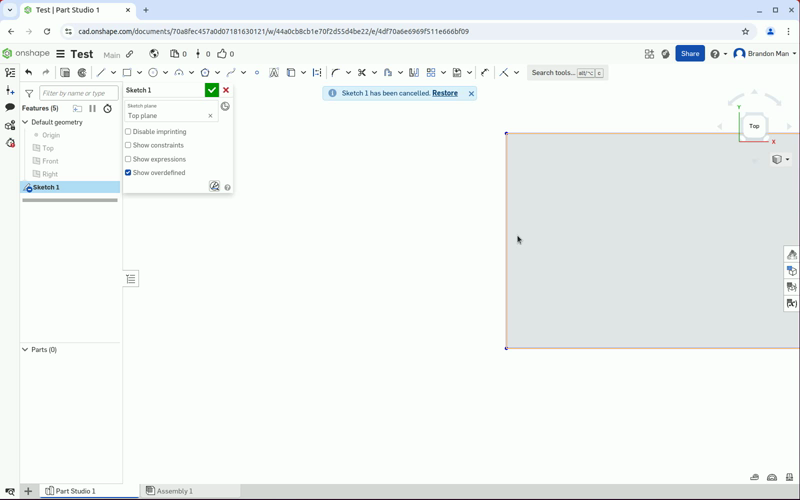
scroll(-6)
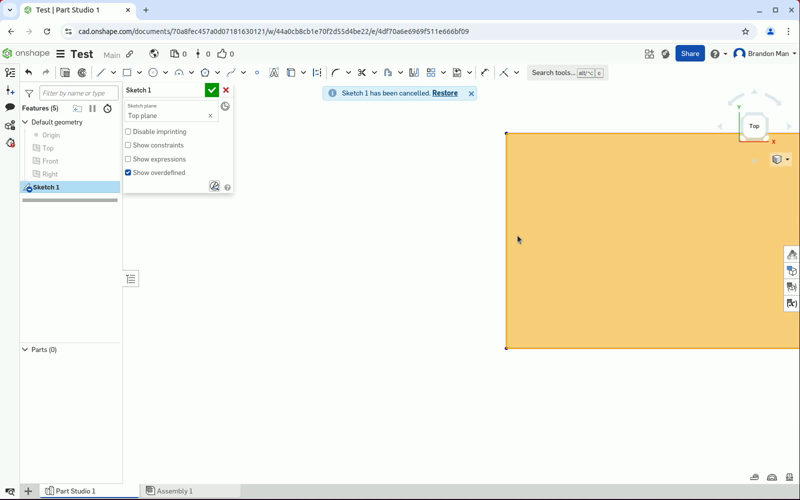
scroll(-6)
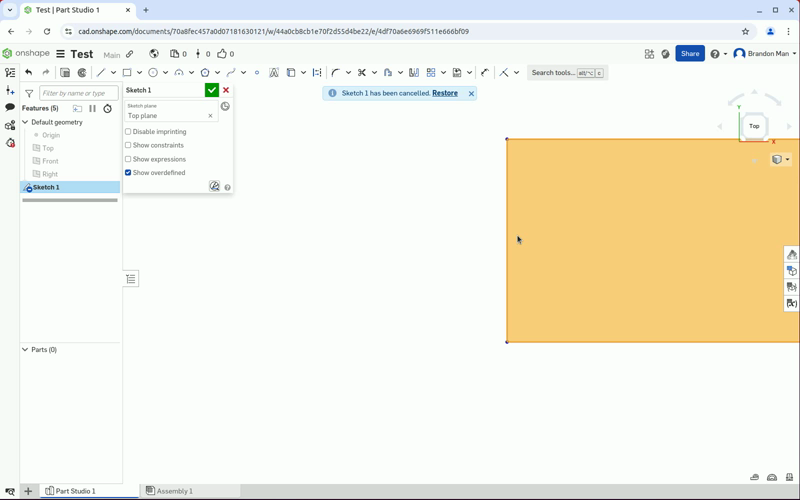
scroll(-6)
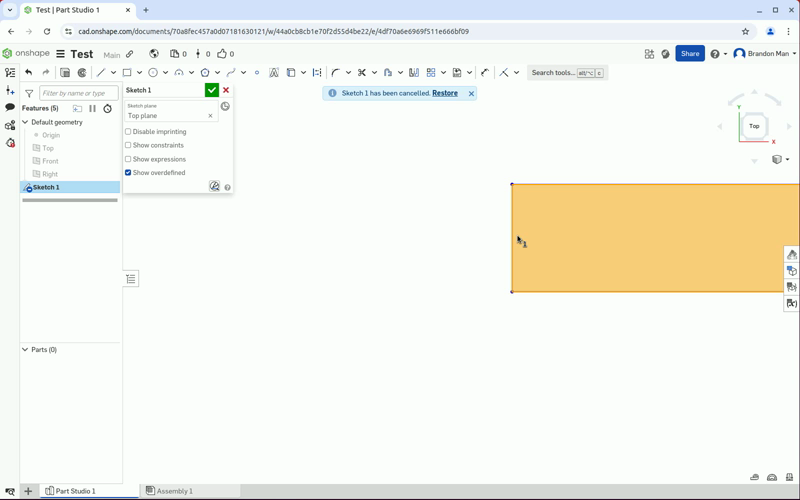
scroll(-6)
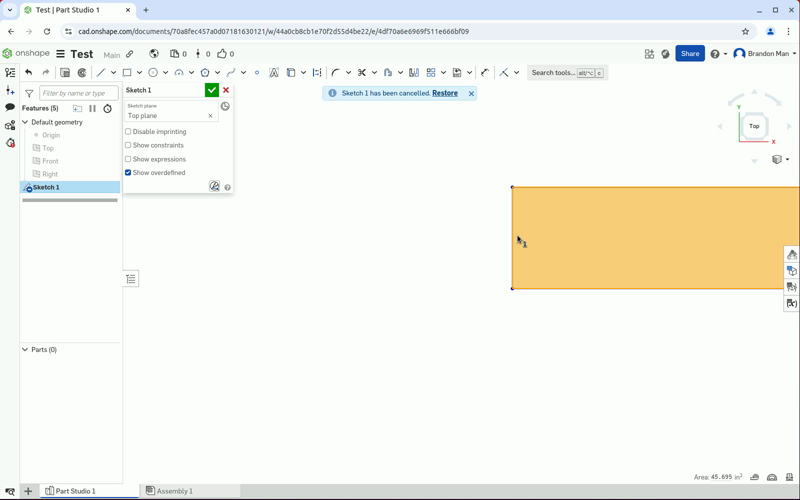
scroll(-6)
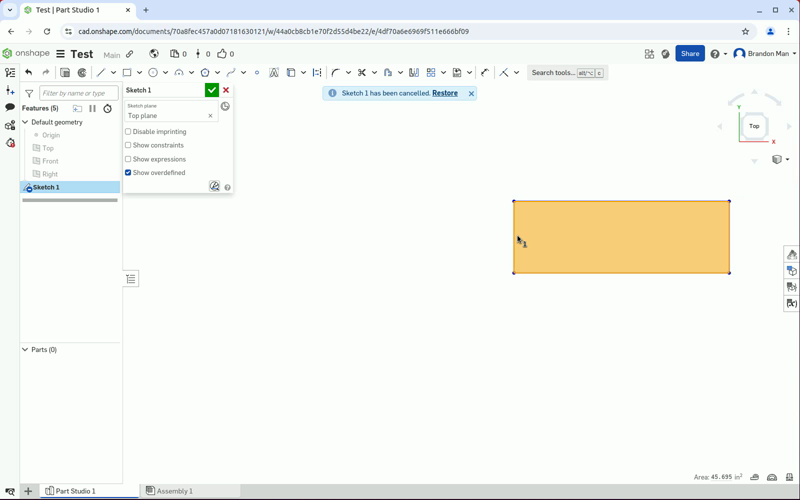
scroll(-6)
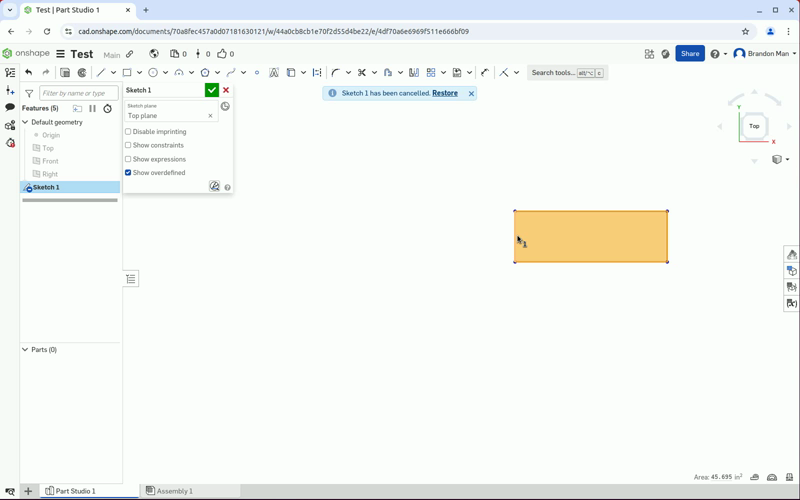
scroll(-6)
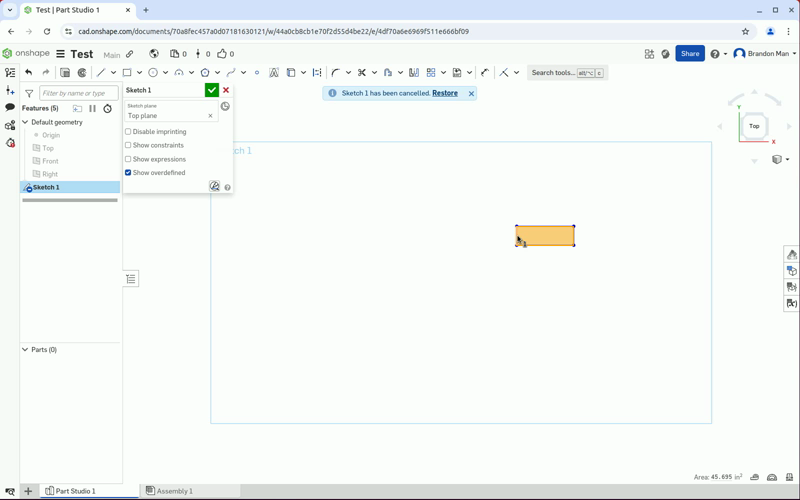
mouse_move(73, 352)
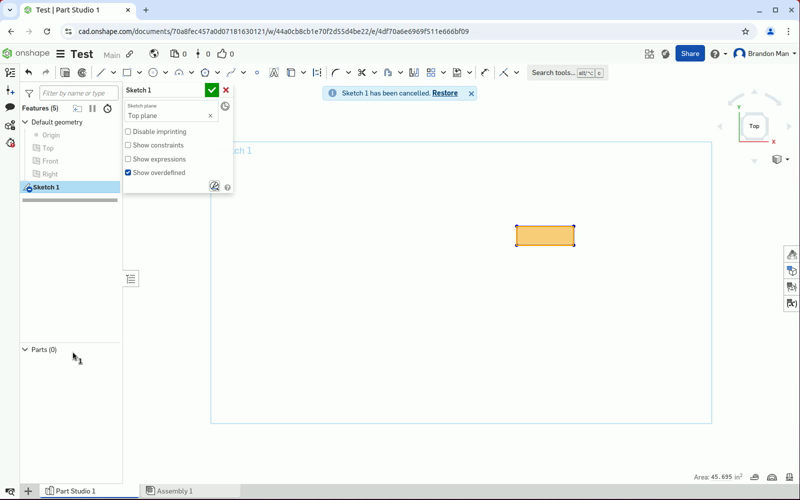
key(shift+y)
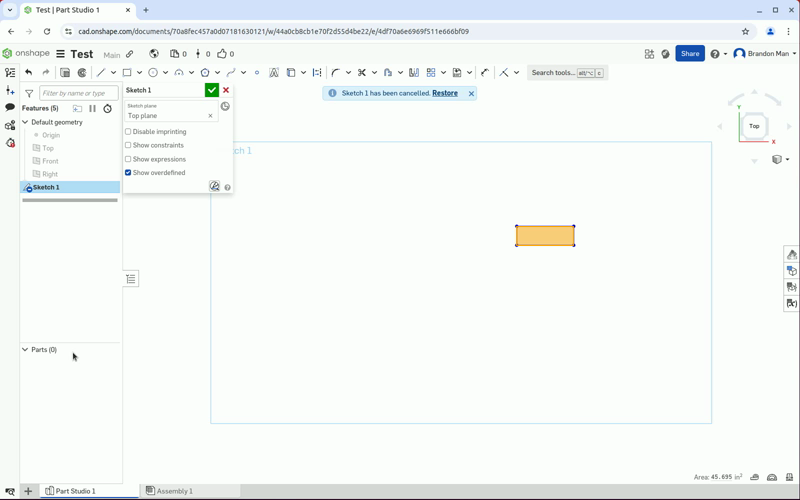
key(shift+e)
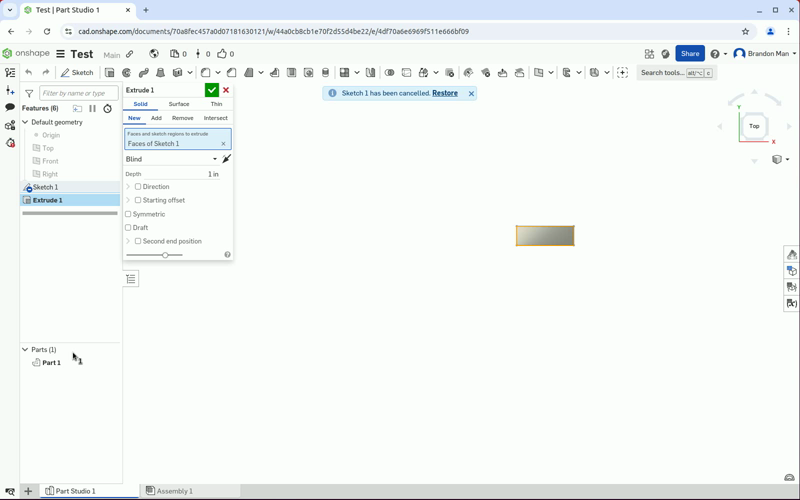
mouse_move(143, 106)
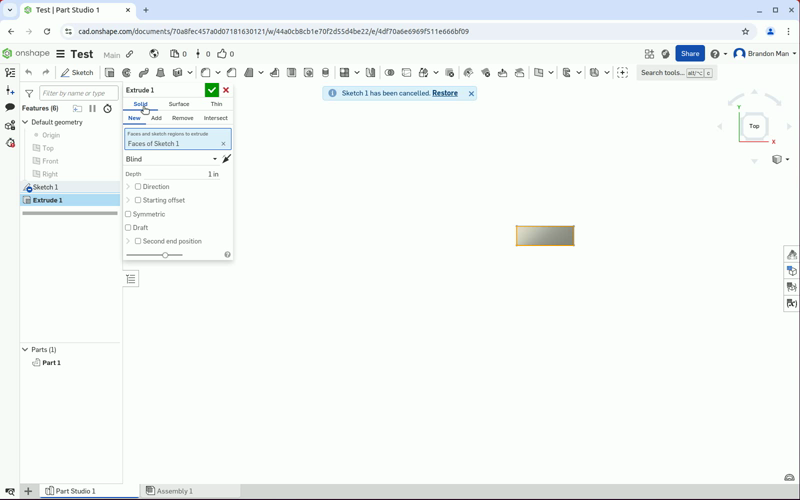
click(143, 106)
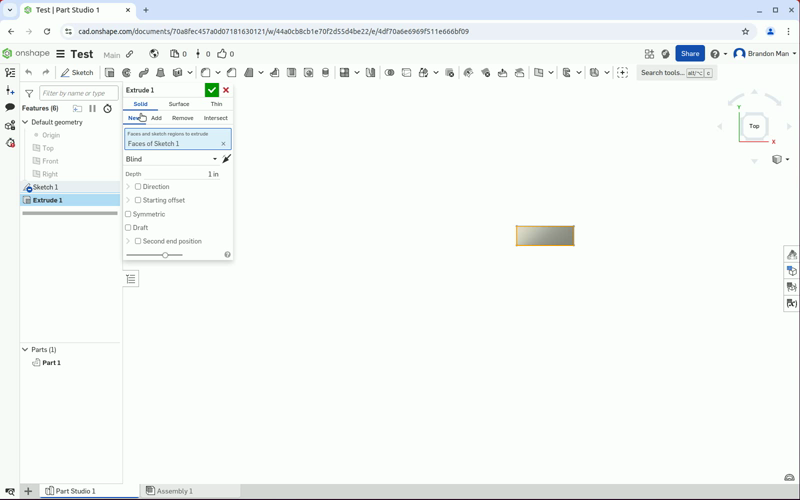
mouse_move(137, 120)
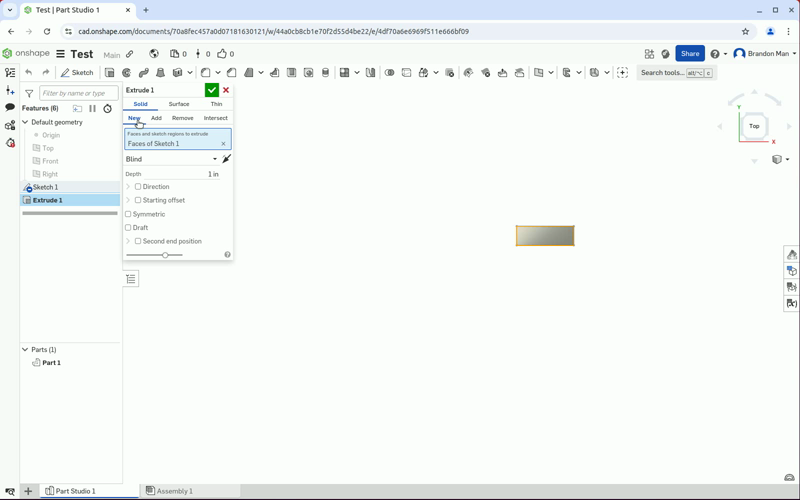
click(137, 120)
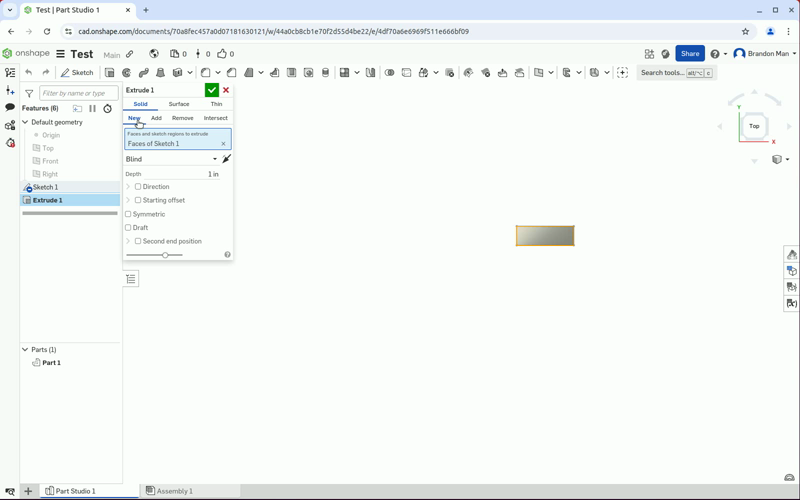
key(tab, 4)
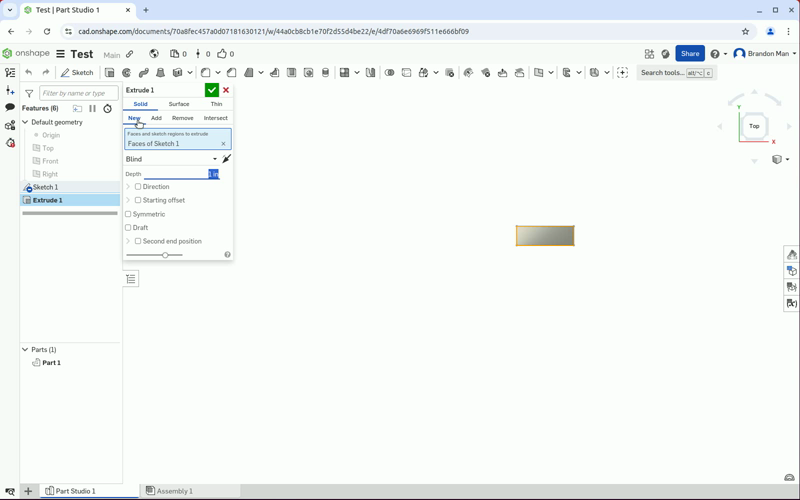
text(15.405)
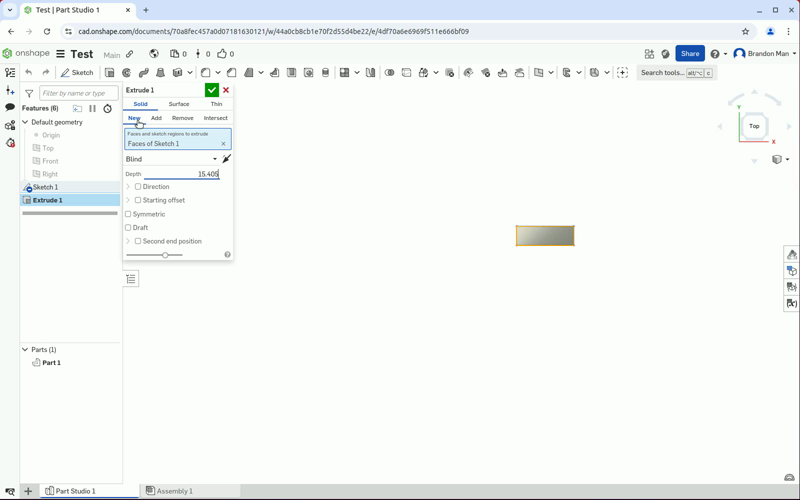
key(enter)
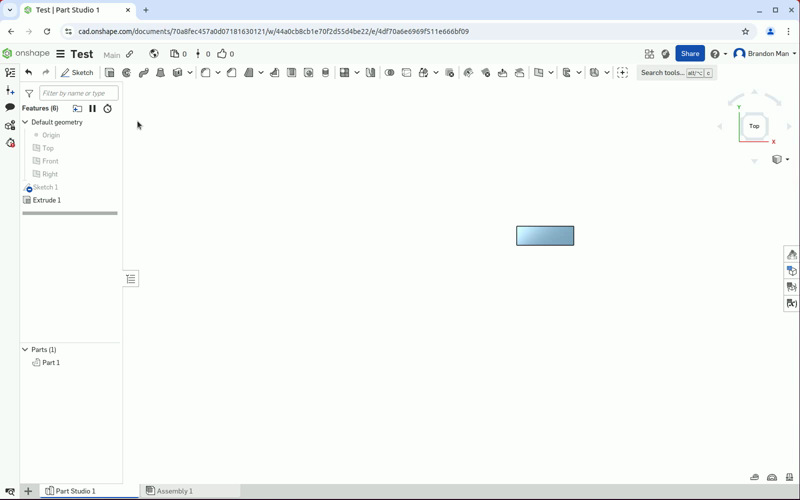
key(shift+h)
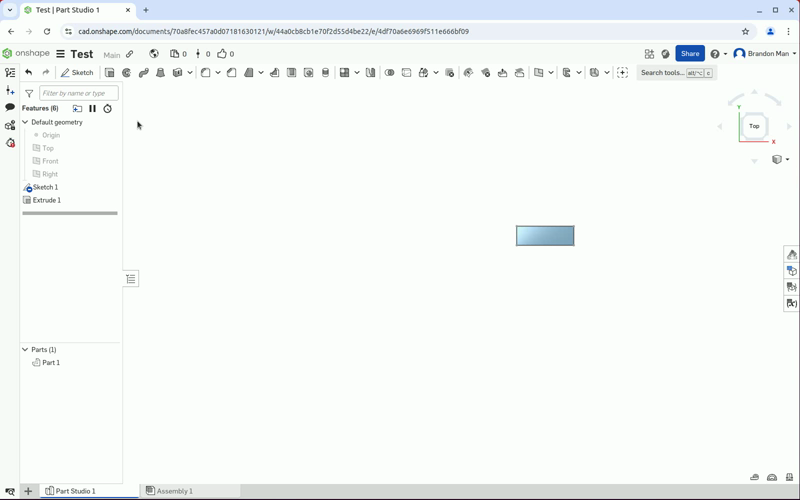
key(shift+h)
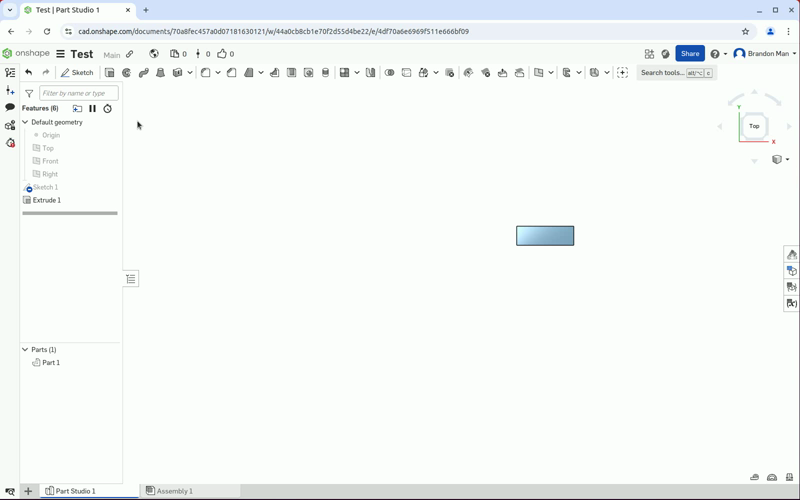
mouse_move(73, 189)
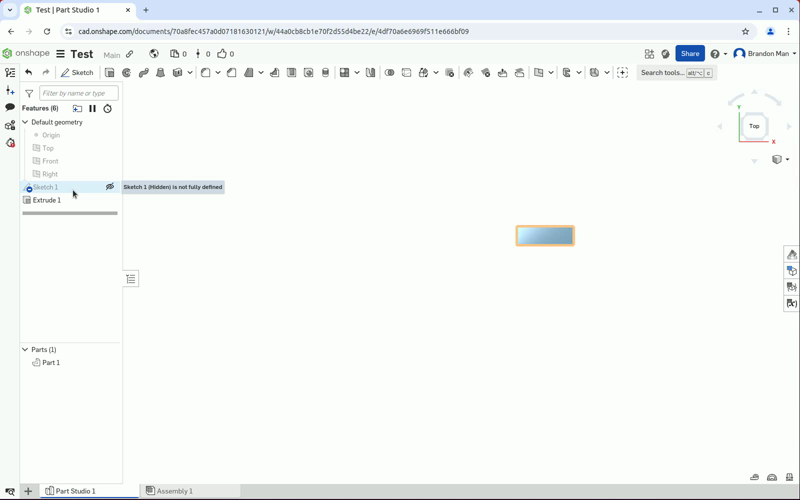
click(73, 189)
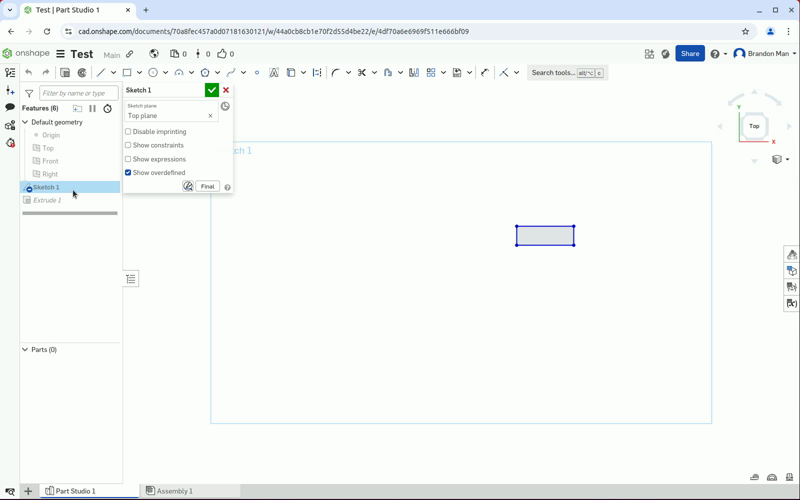
mouse_move(229, 92)
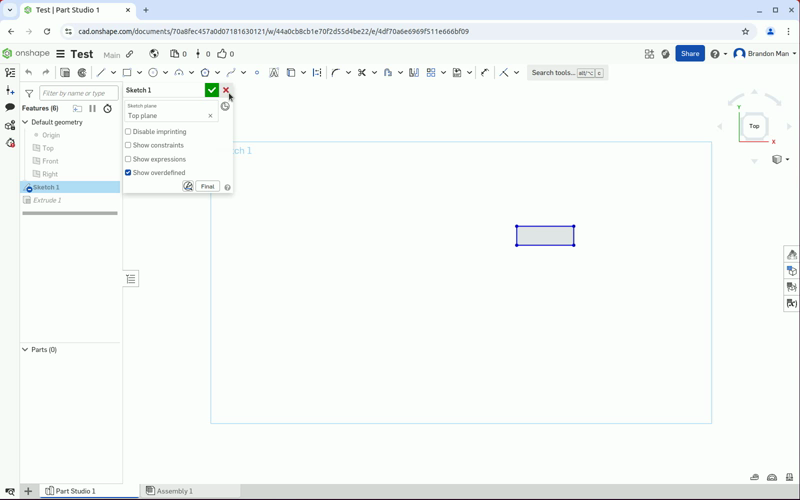
click(229, 92)
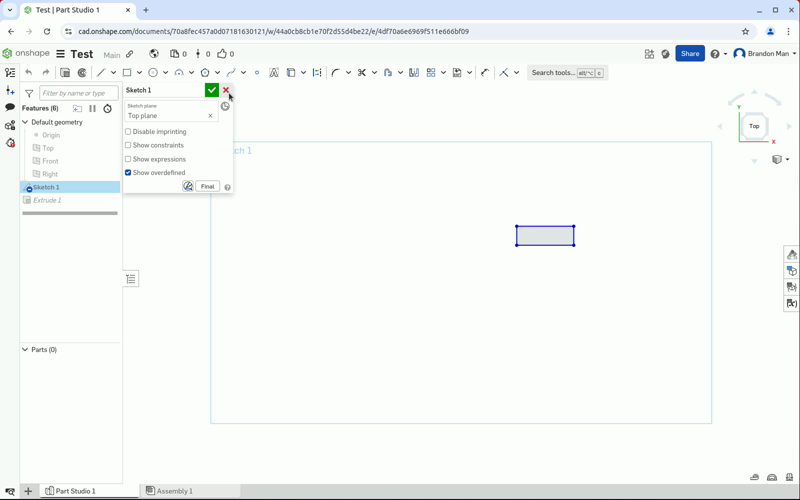
key(shift+s)
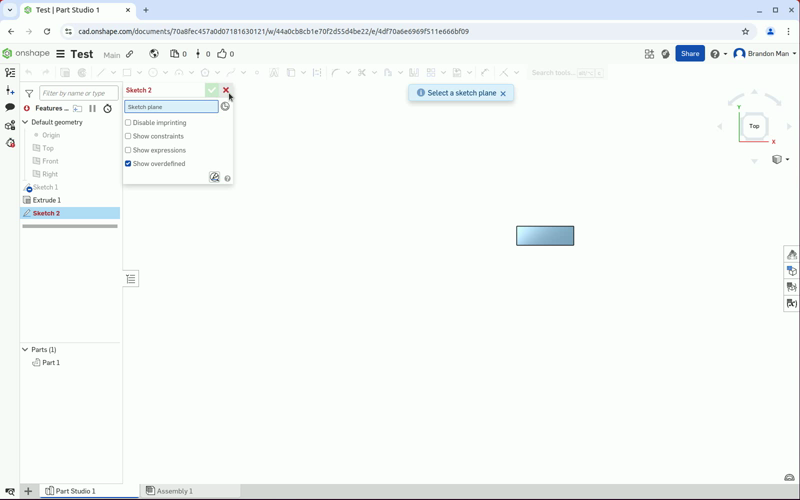
mouse_move(73, 150)
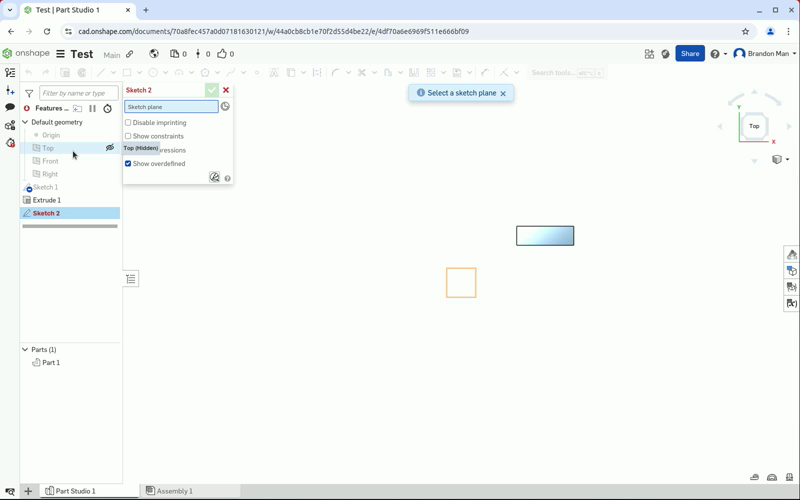
click(73, 150)
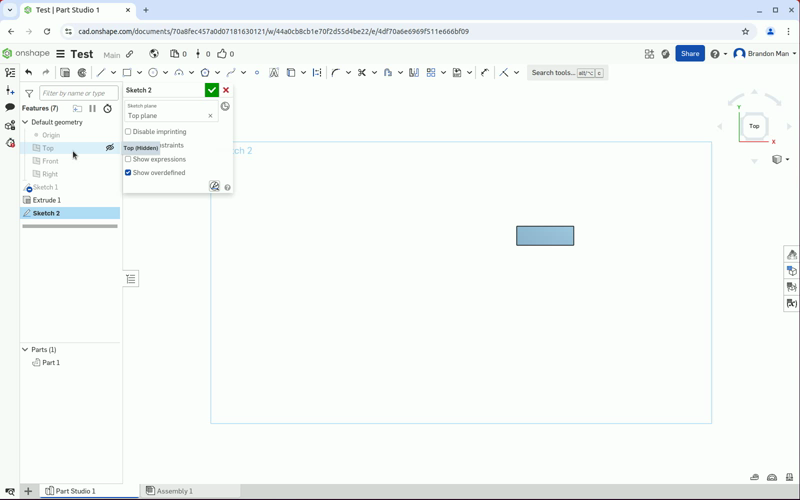
mouse_move(73, 352)
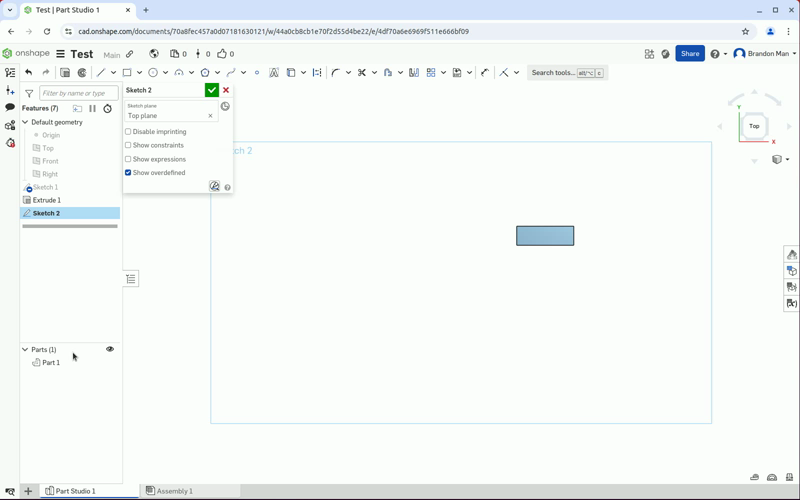
key(y)
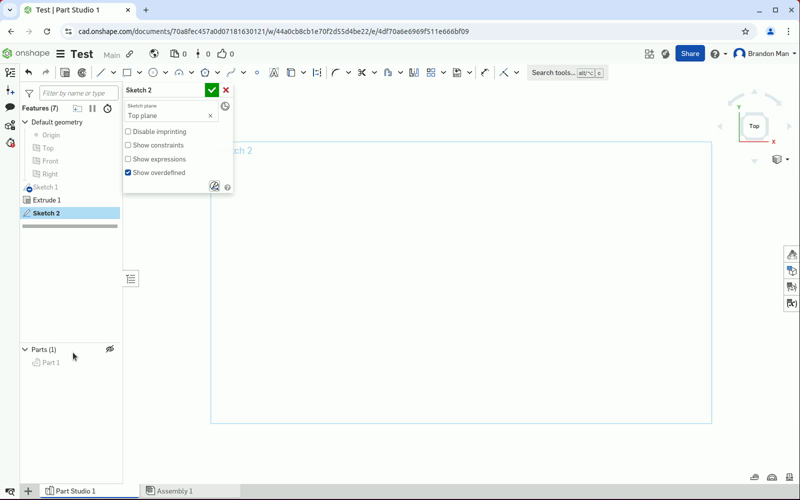
key(l)
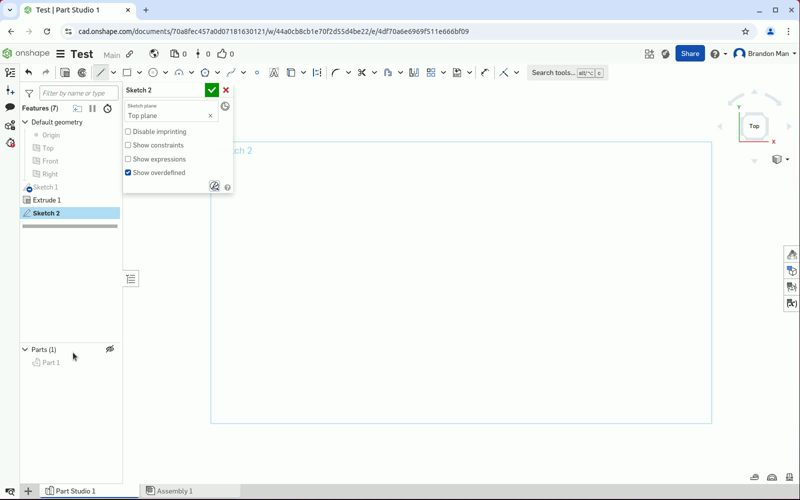
key_down(shift)
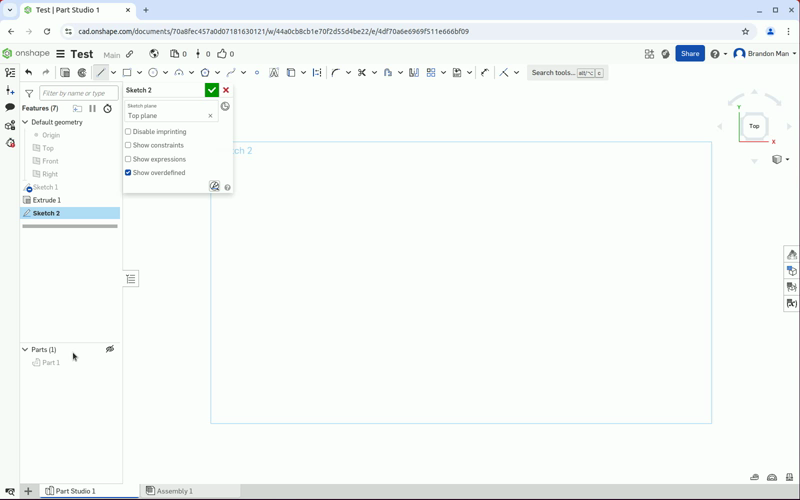
mouse_move(460, 282)
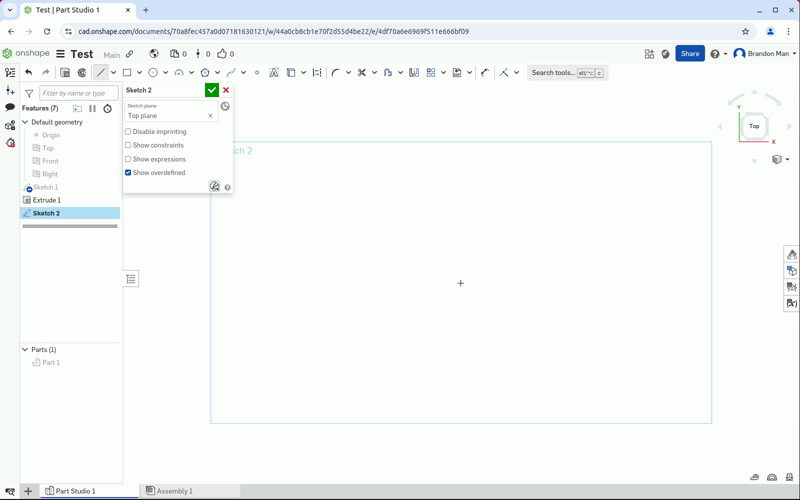
click(460, 282)
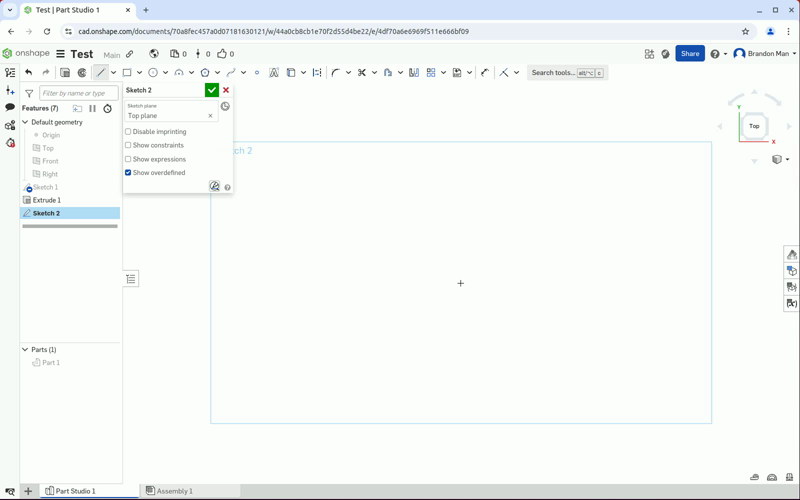
key_up(shift)
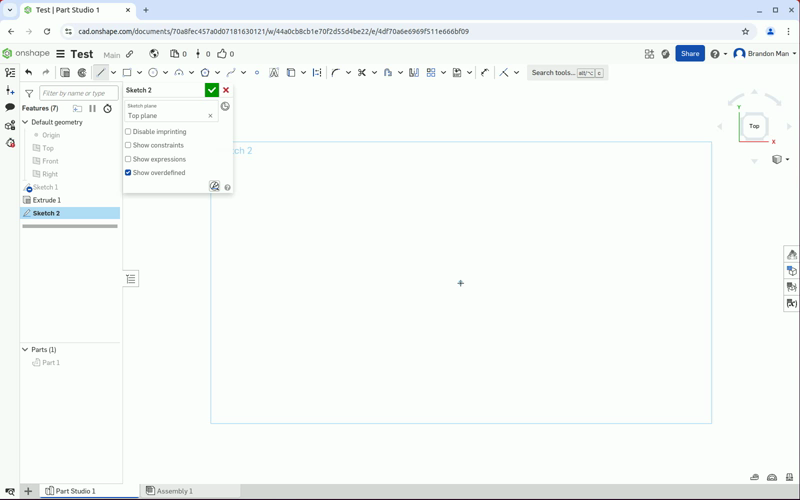
key_down(shift)
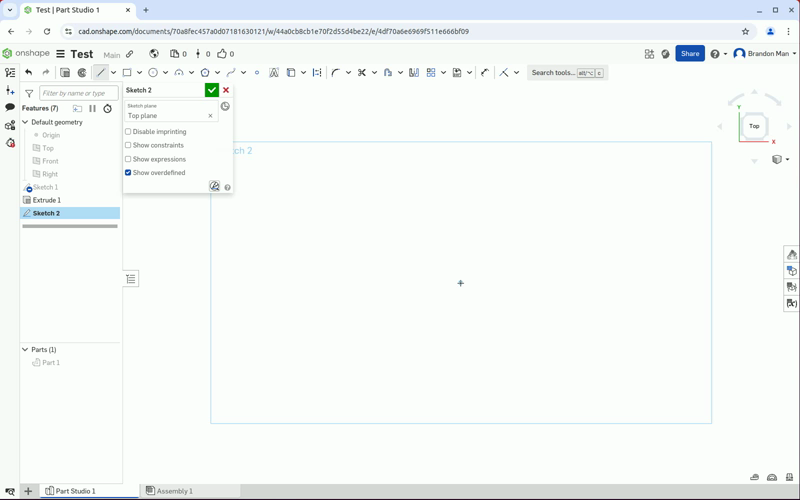
mouse_move(490, 282)
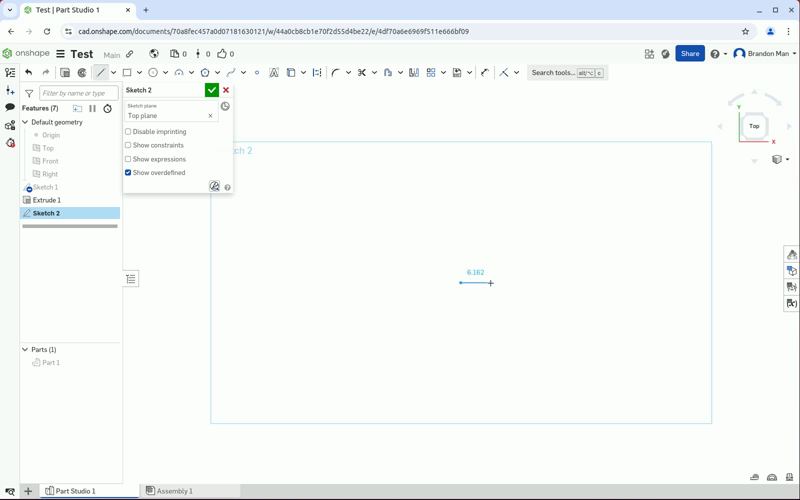
mouse_move(517, 282)
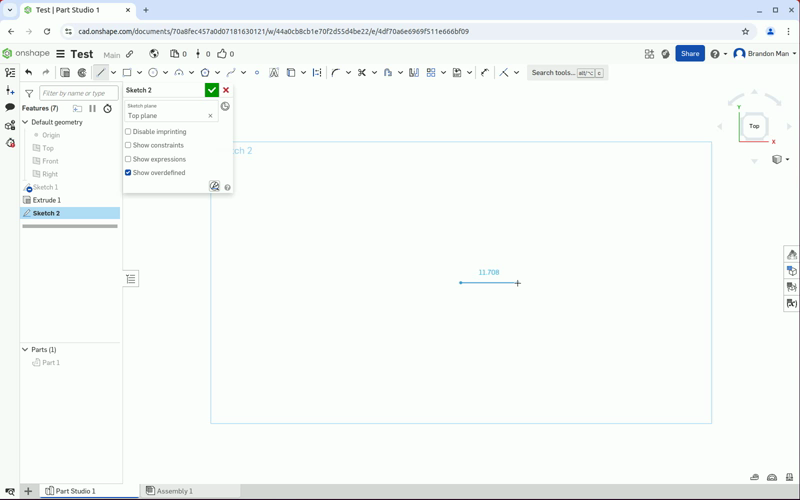
click(517, 282)
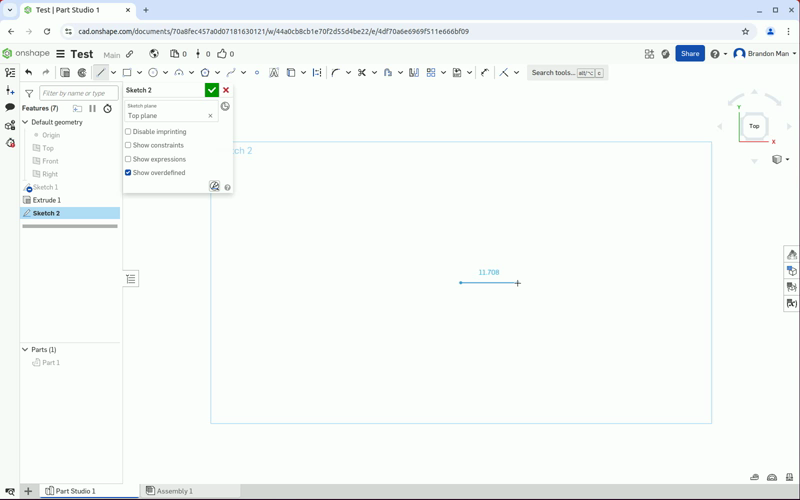
key_up(shift)
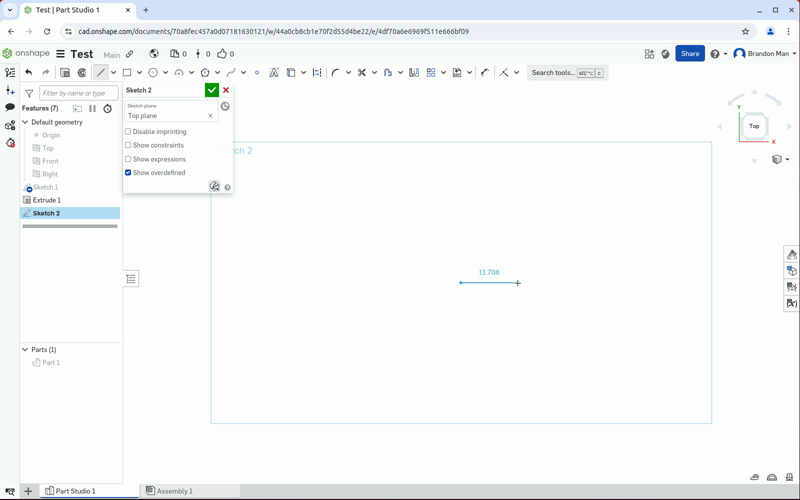
key_down(shift)
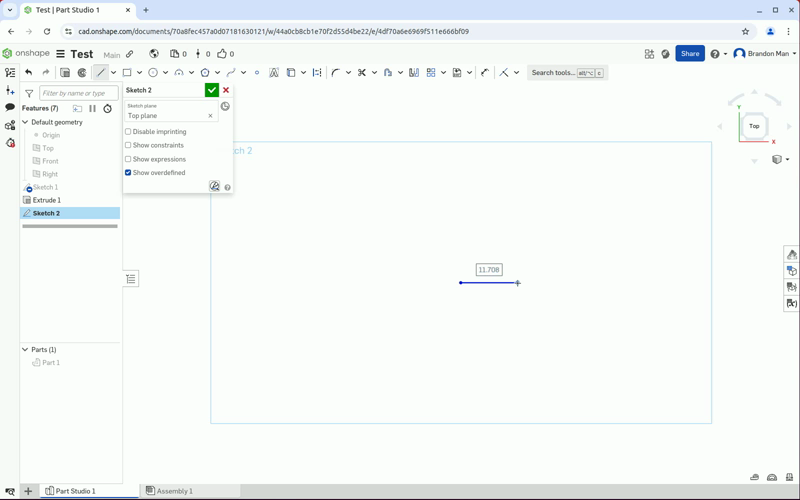
mouse_move(547, 282)
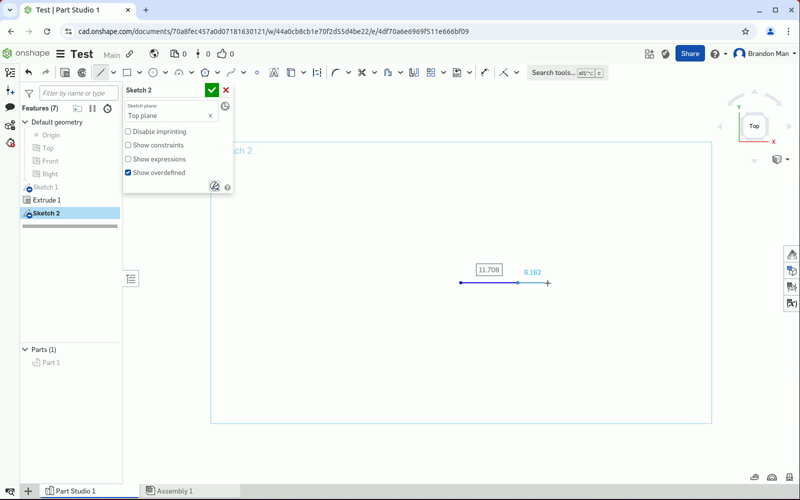
mouse_move(517, 245)
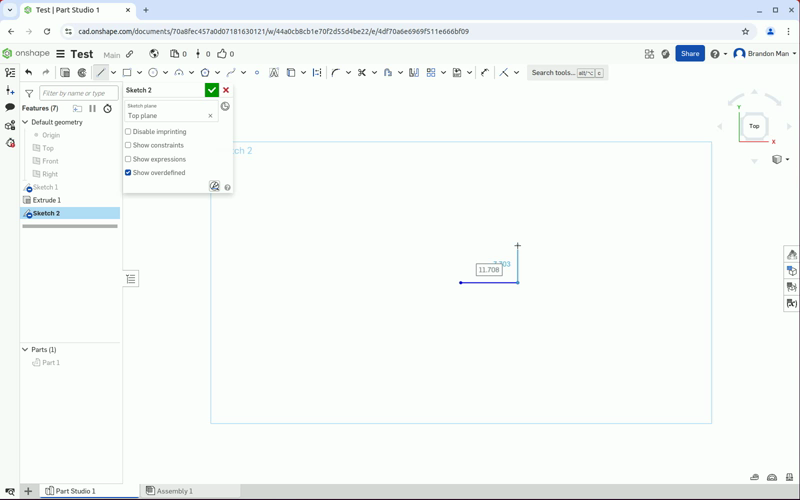
click(517, 245)
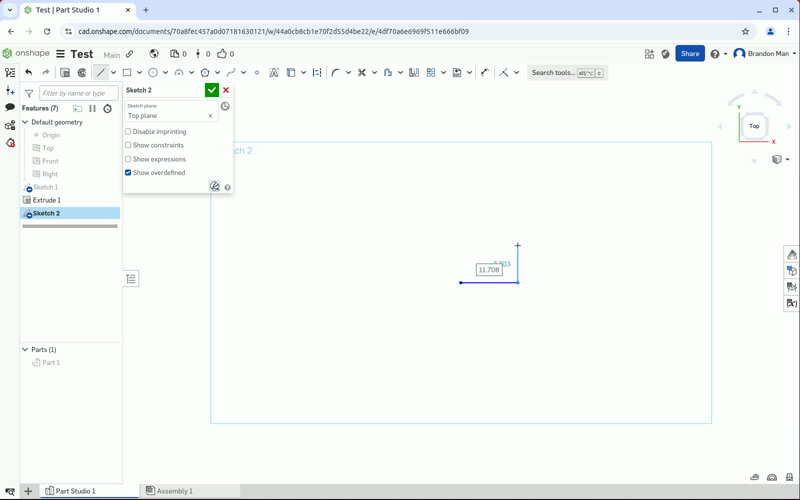
key_up(shift)
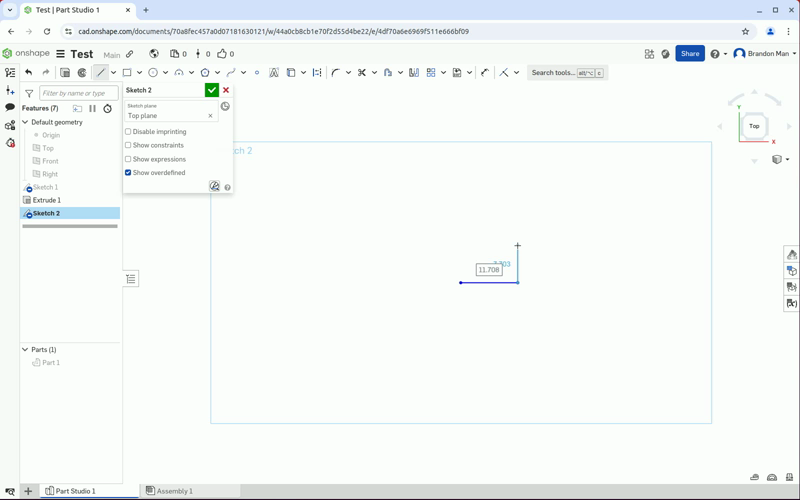
key_down(shift)
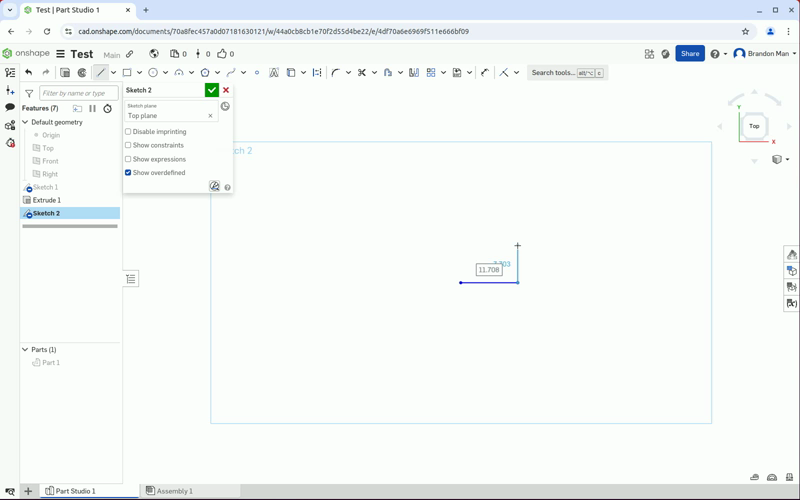
mouse_move(547, 245)
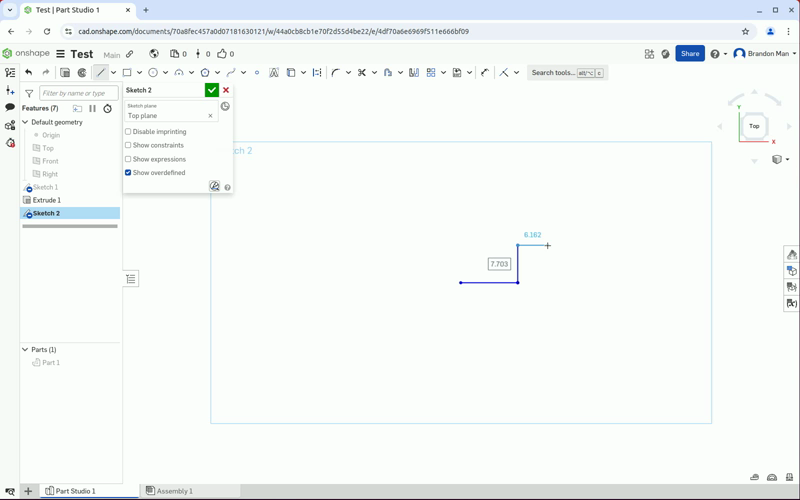
mouse_move(517, 226)
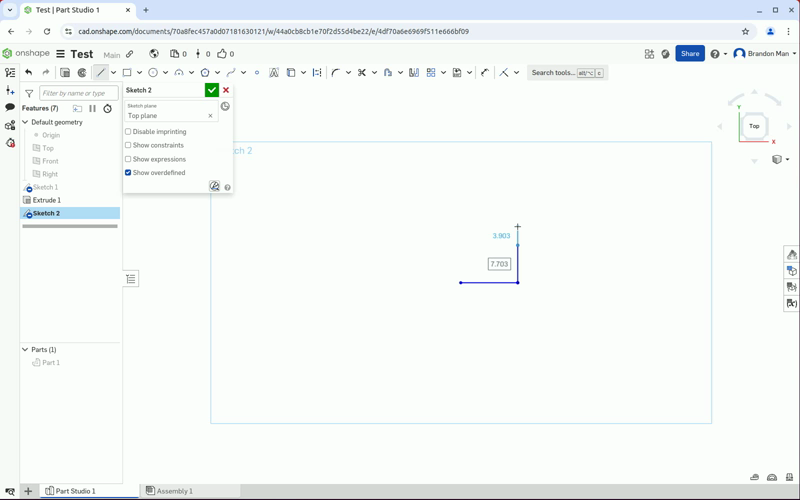
click(517, 226)
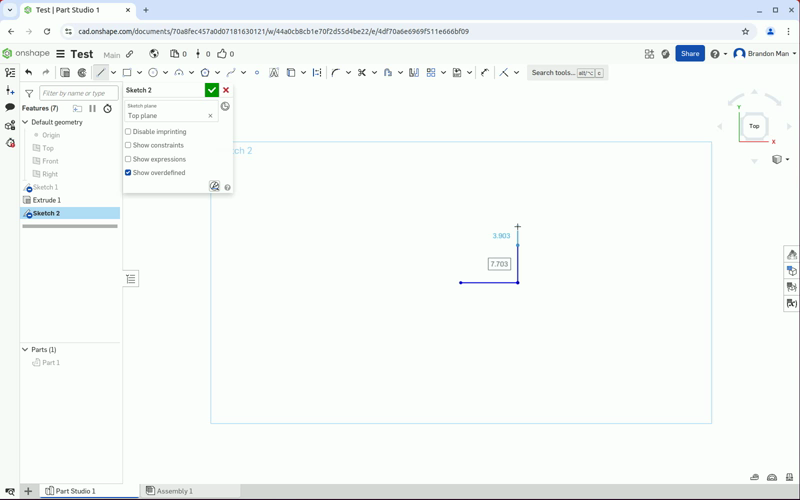
key_up(shift)
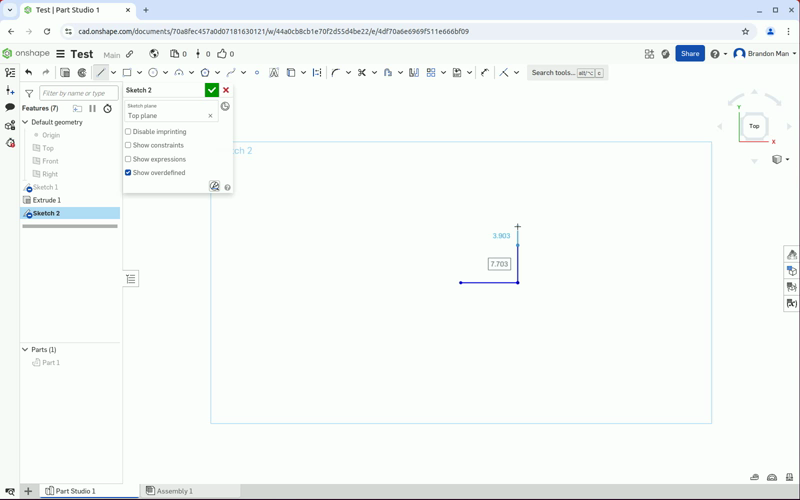
key_down(shift)
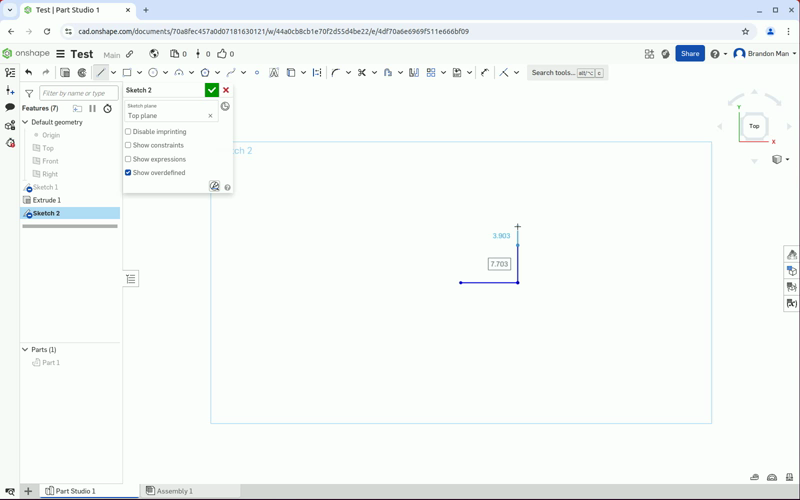
mouse_move(547, 226)
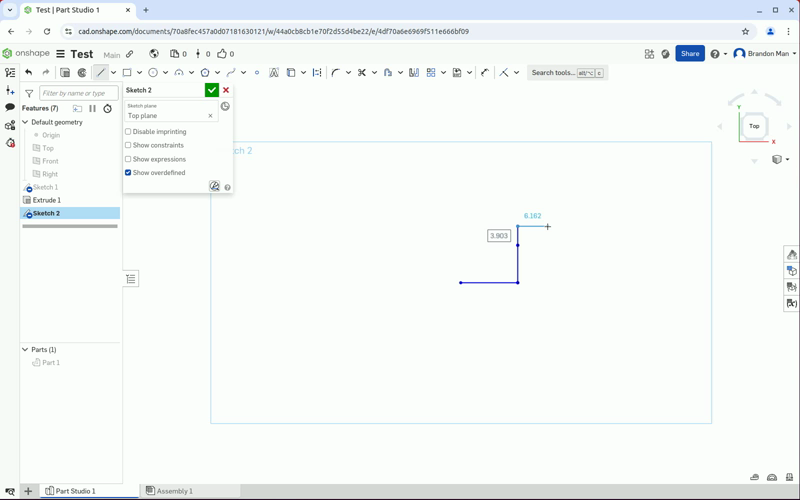
mouse_move(460, 226)
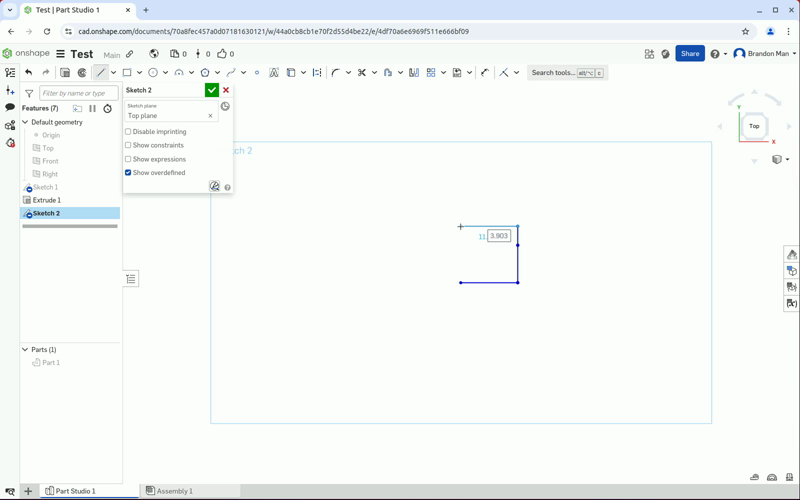
click(460, 226)
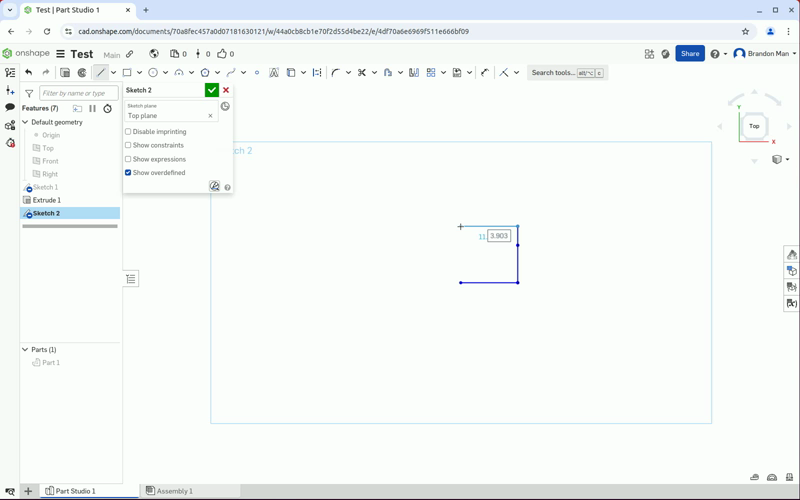
key_up(shift)
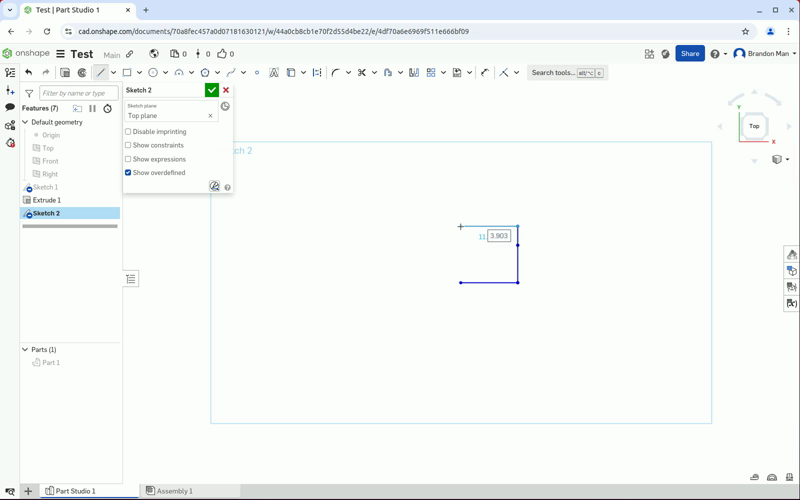
mouse_move(490, 226)
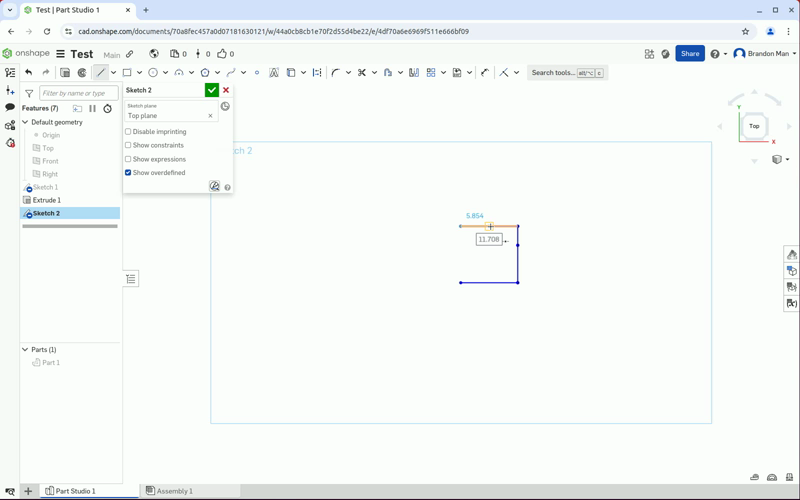
key_down(shift)
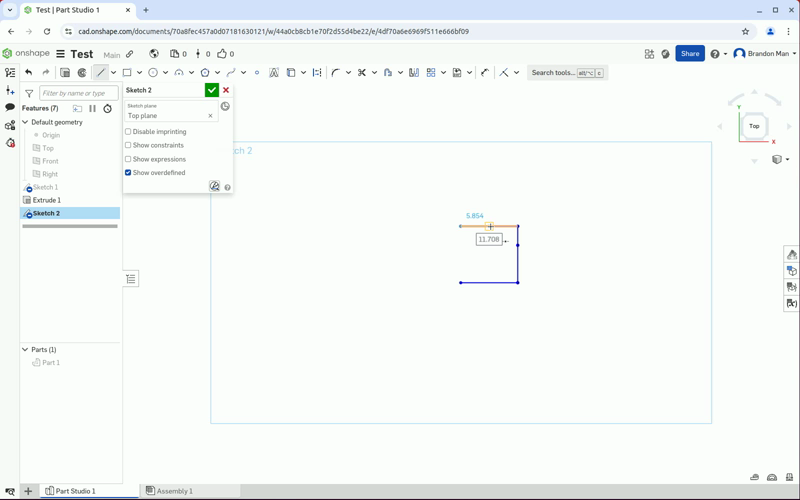
mouse_move(460, 282)
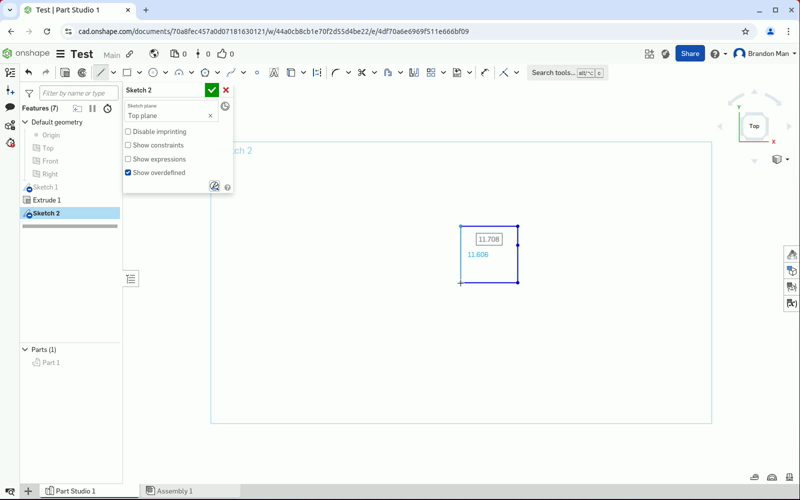
key_up(shift)
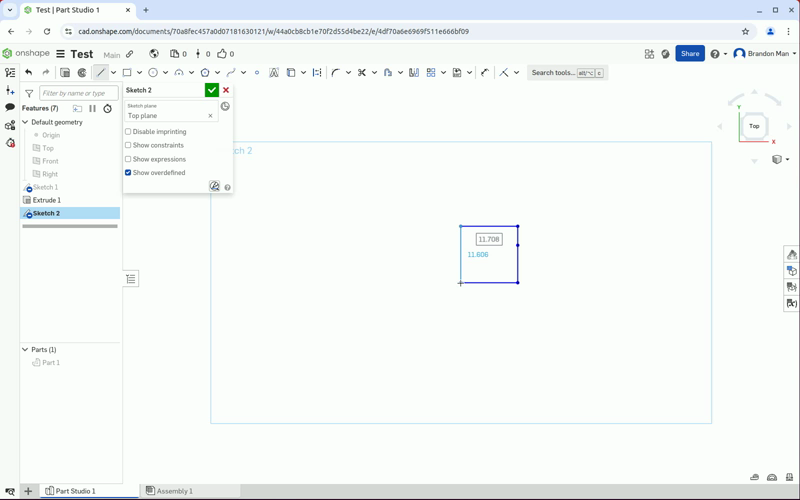
click(460, 282)
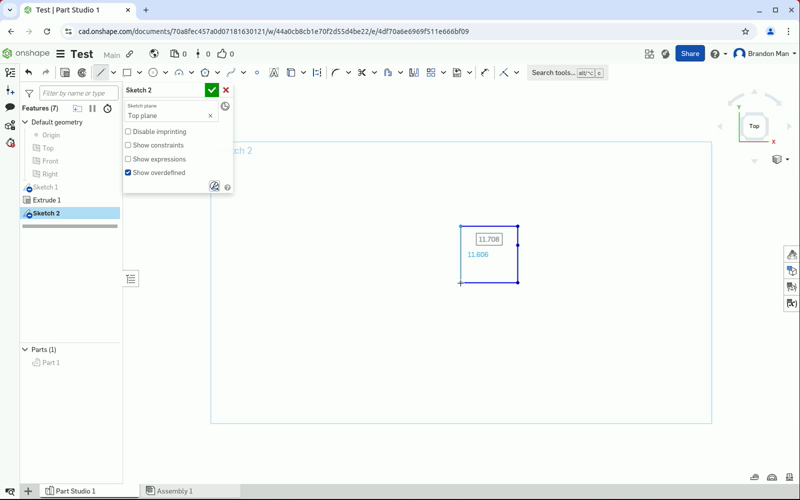
key(esc)
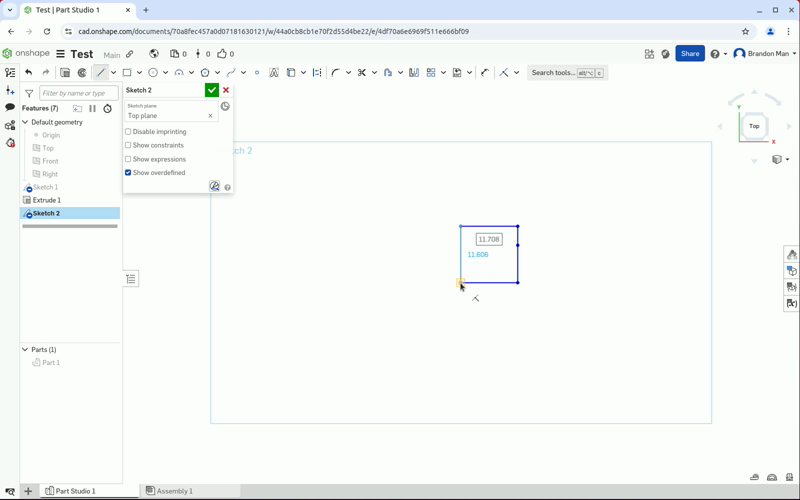
key(c)
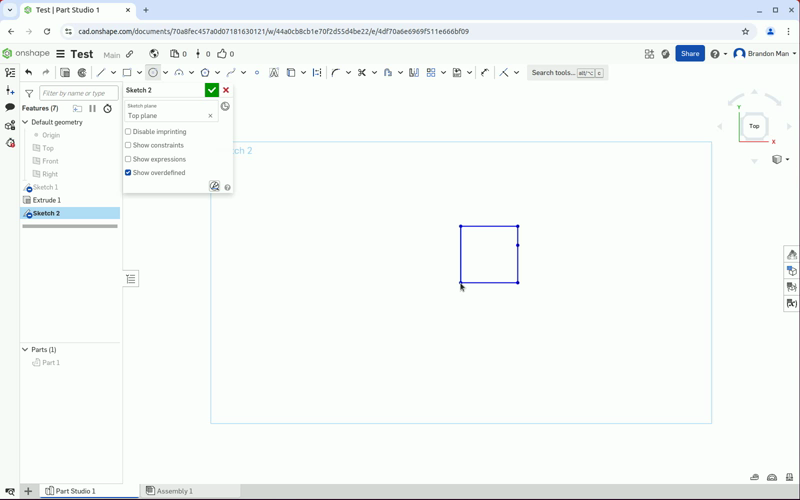
key_down(shift)
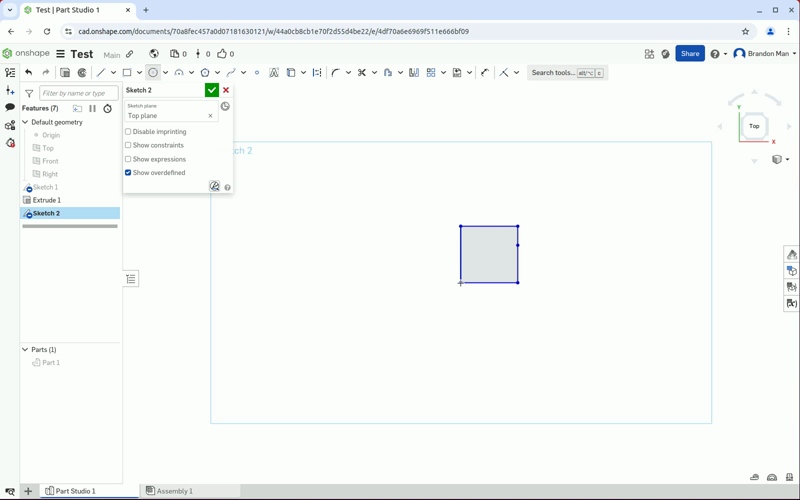
mouse_move(498, 254)
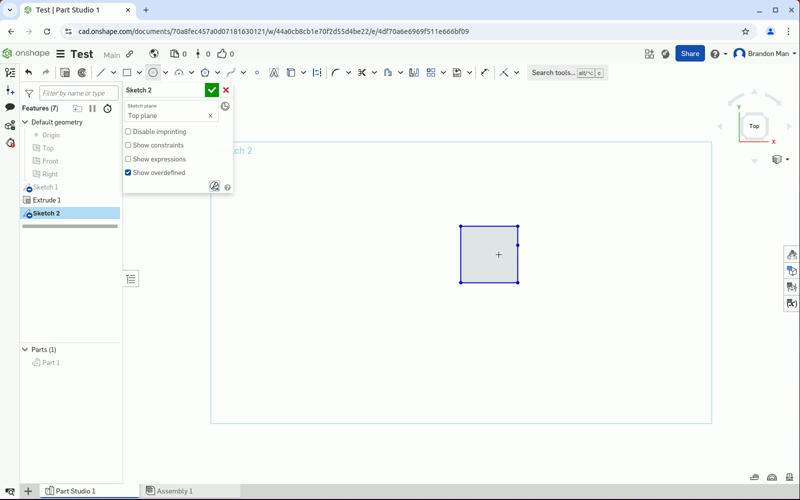
click(498, 254)
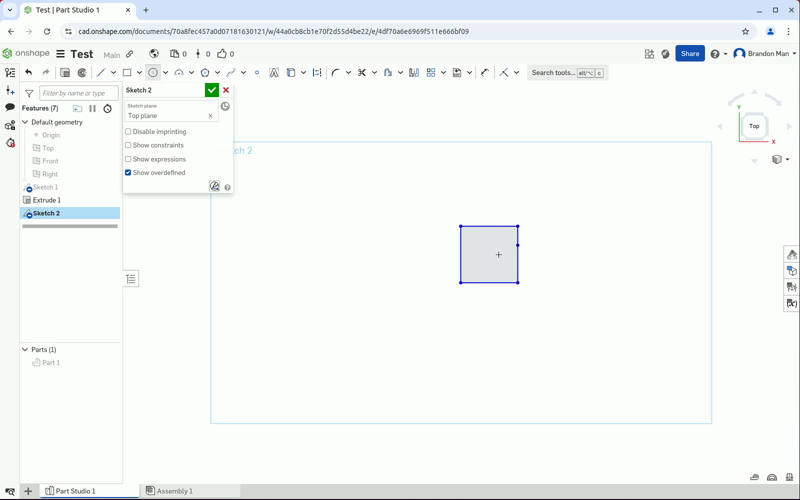
key_up(shift)
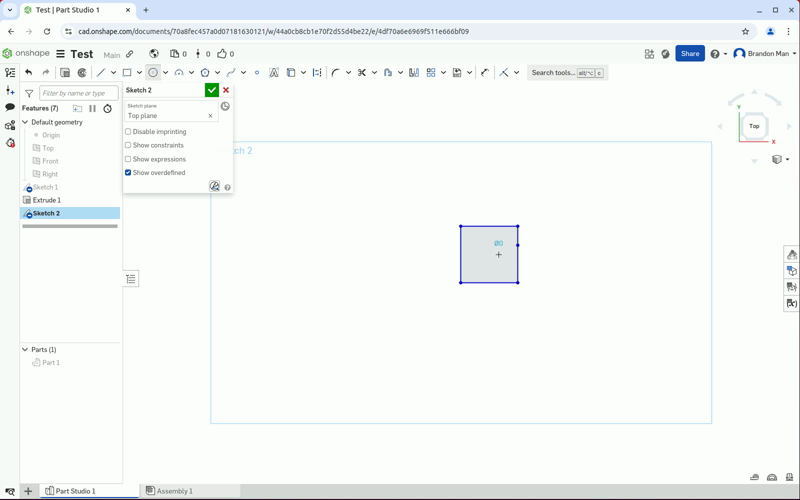
mouse_move(508, 254)
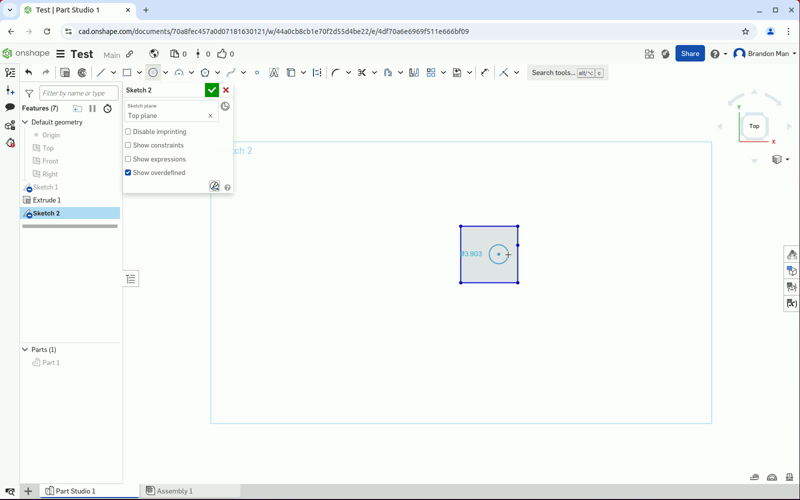
click(508, 254)
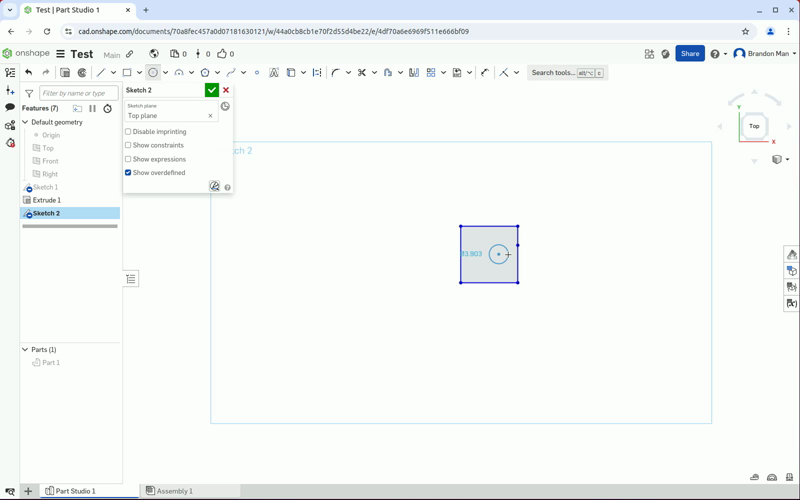
key(esc)
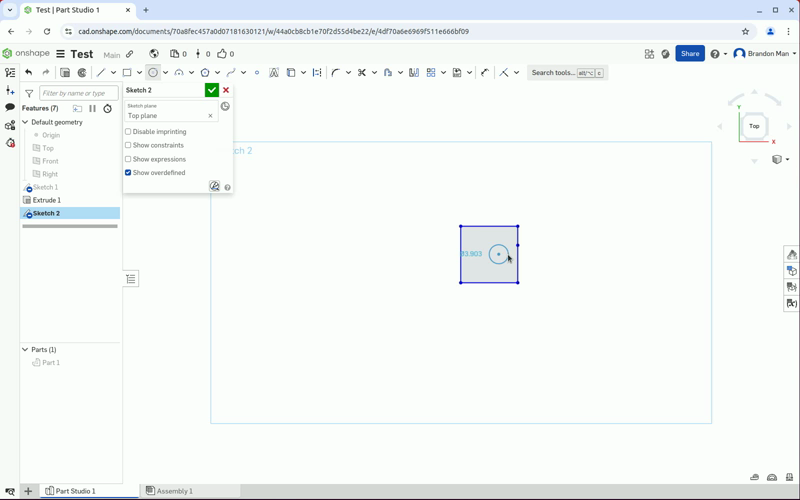
mouse_move(470, 248)
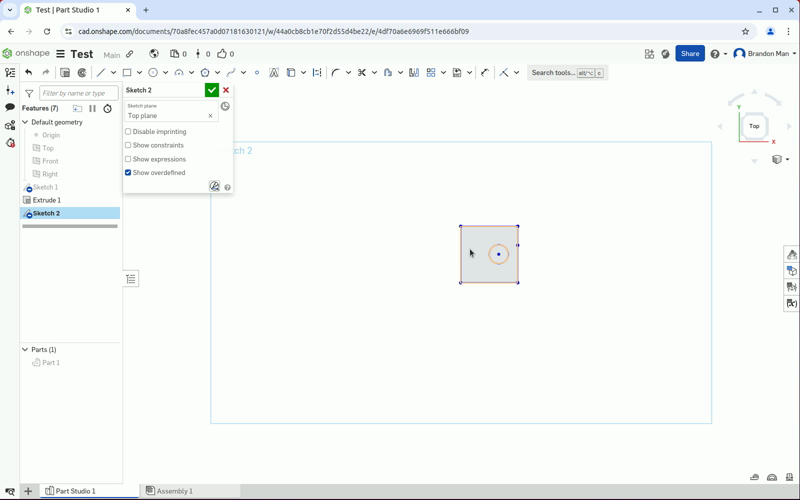
click(470, 248)
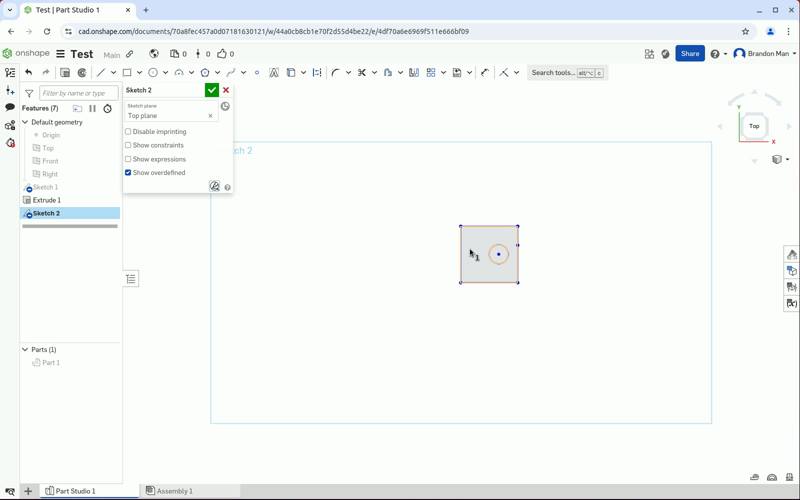
mouse_move(73, 352)
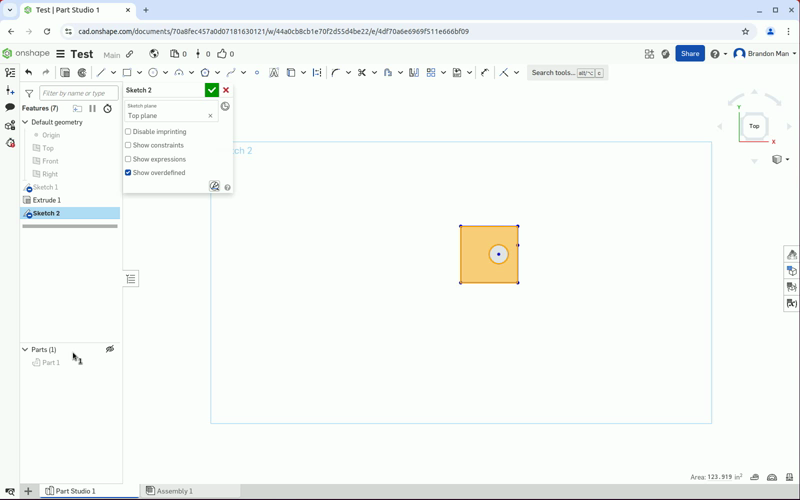
key(shift+y)
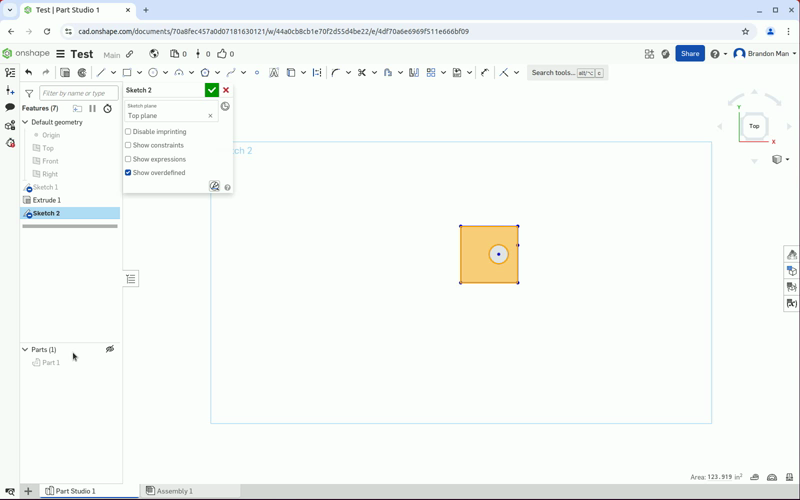
key(shift+e)
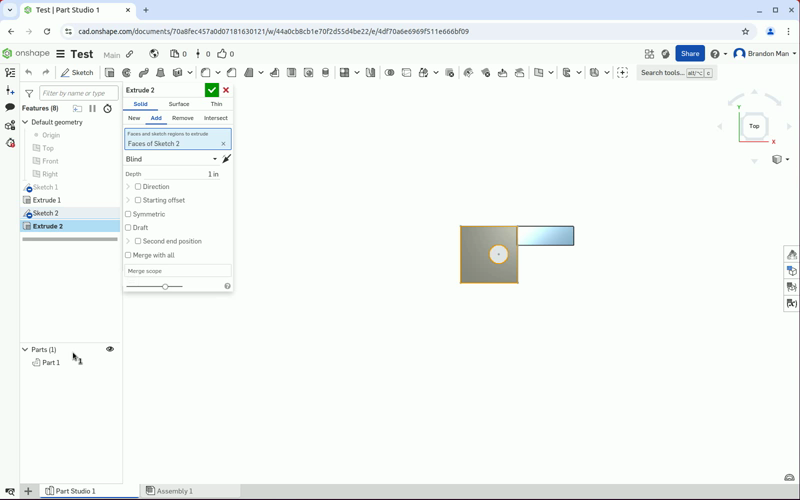
mouse_move(143, 106)
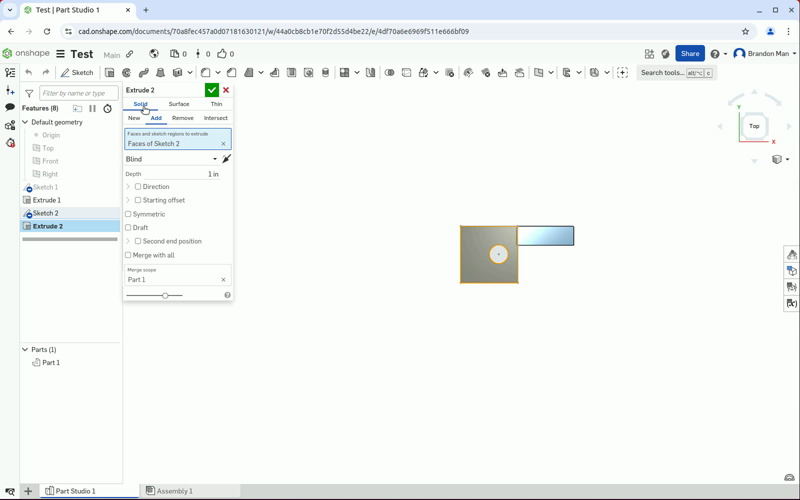
click(143, 106)
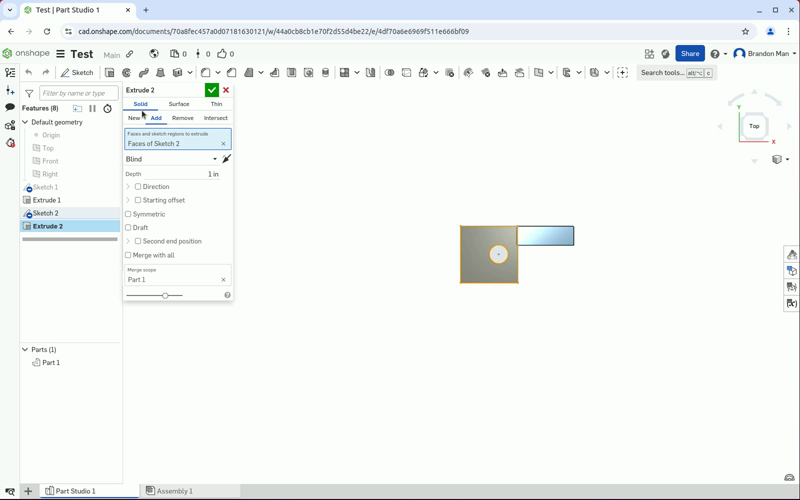
mouse_move(137, 120)
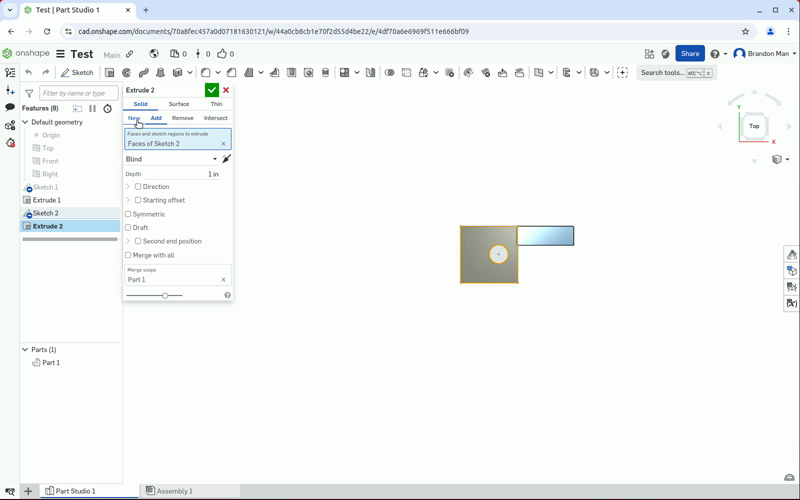
click(137, 120)
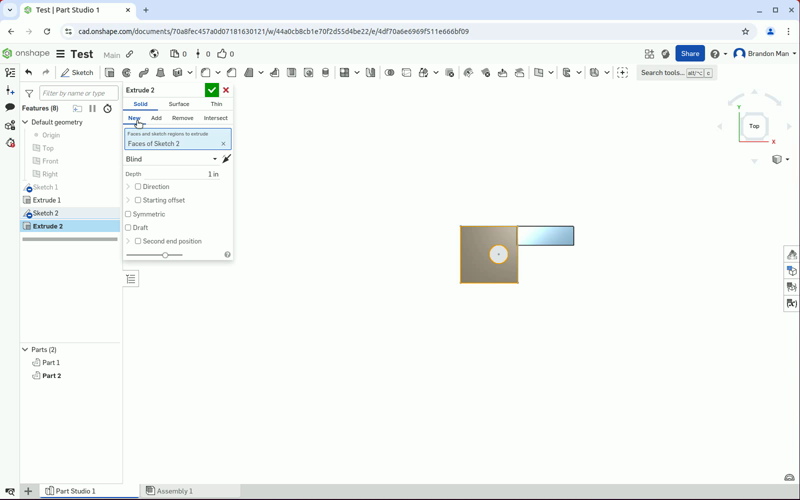
key(tab, 4)
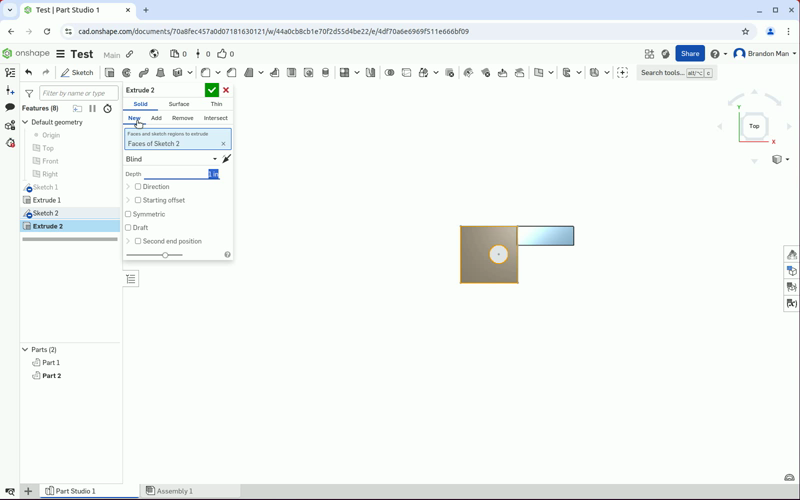
text(15.405)
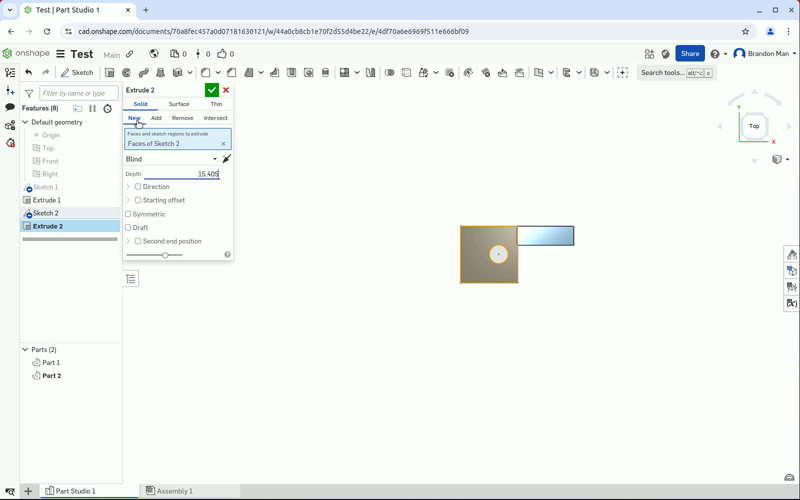
key(enter)
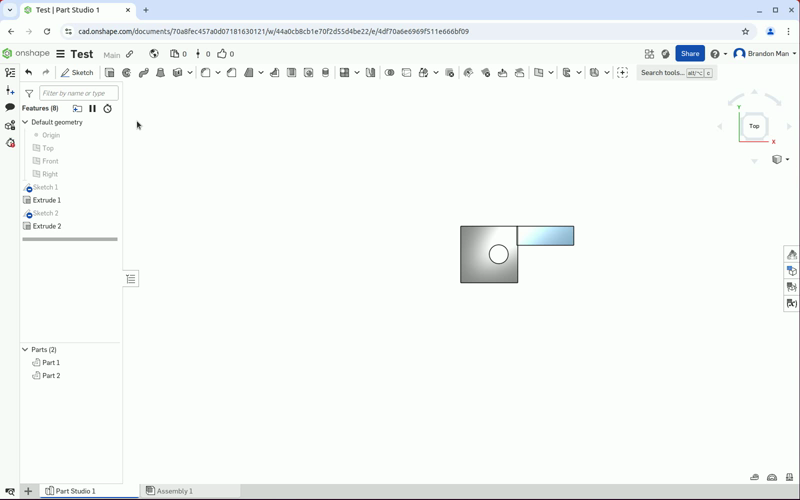
key(shift+h)
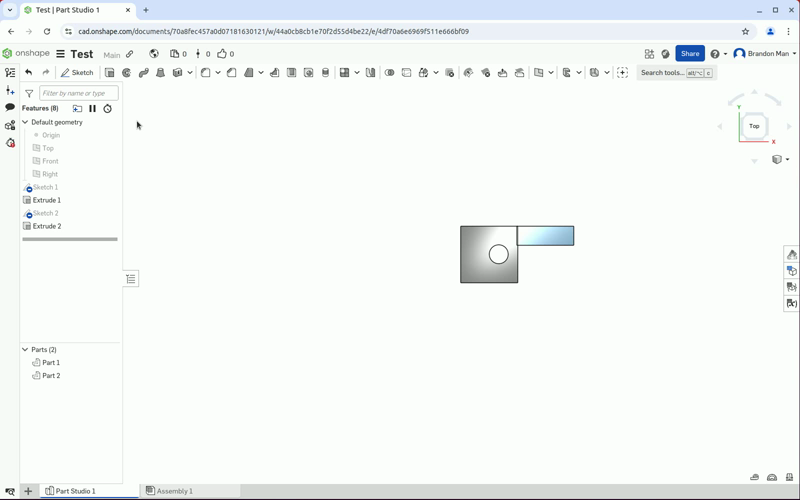
key(shift+h)
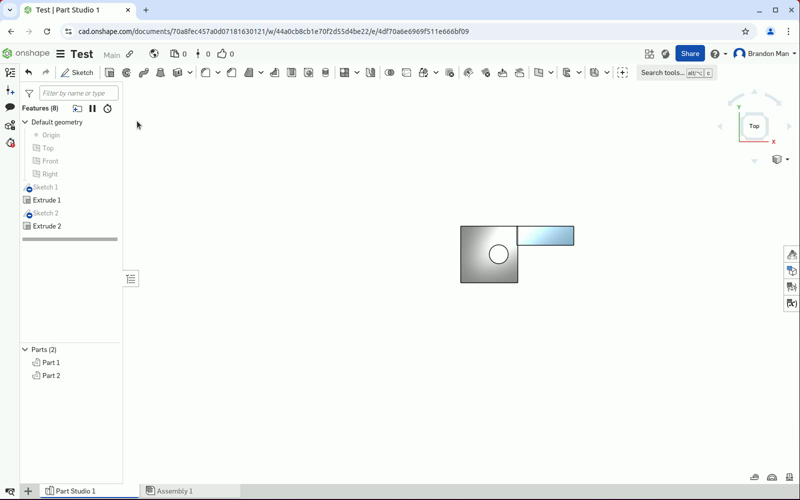
mouse_move(73, 189)
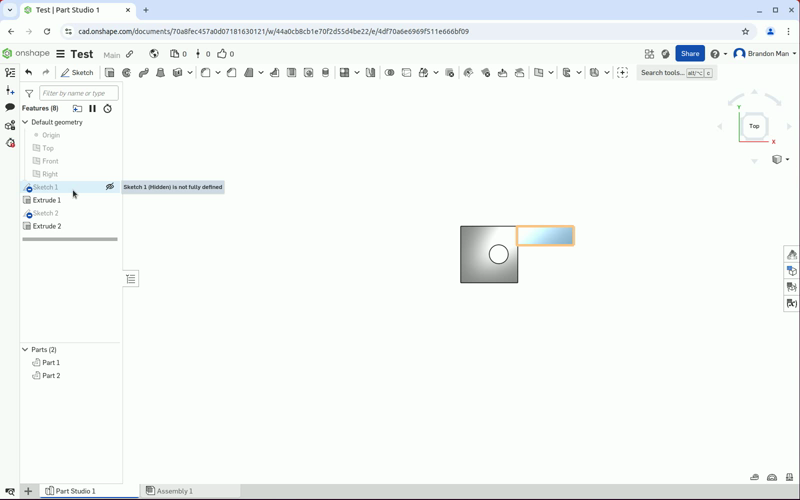
click(73, 189)
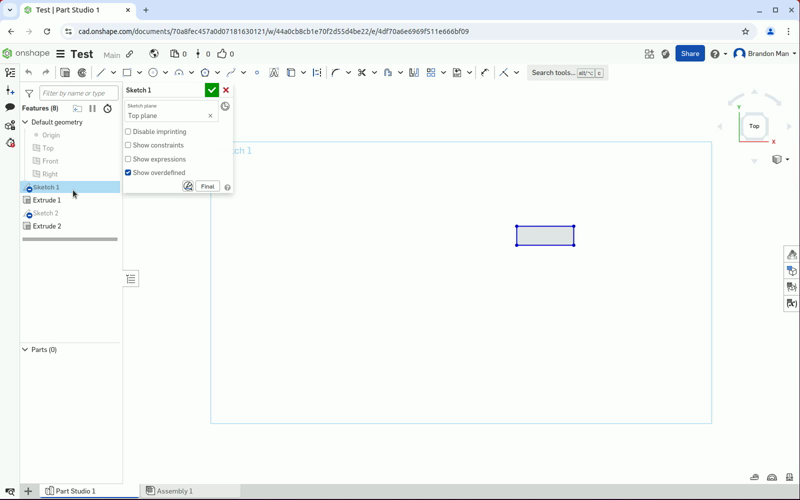
mouse_move(229, 92)
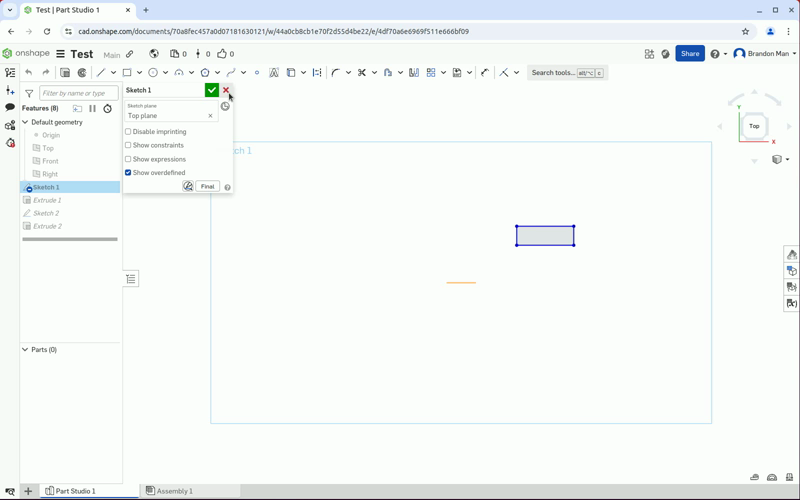
click(229, 92)
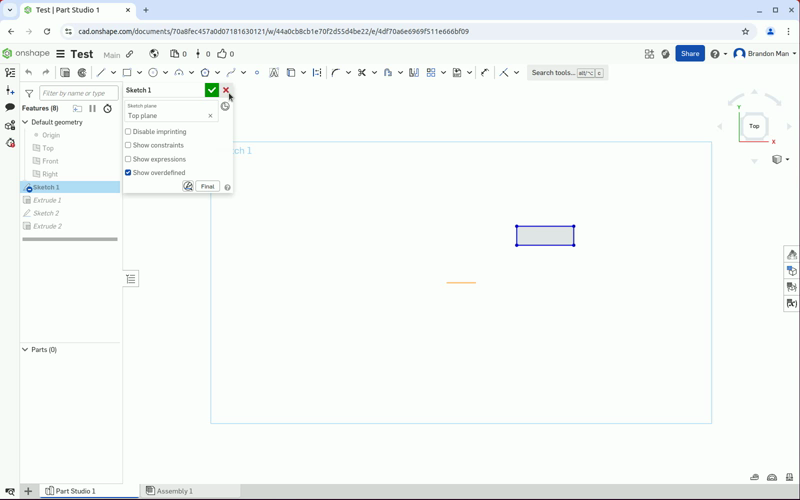
key(shift+s)
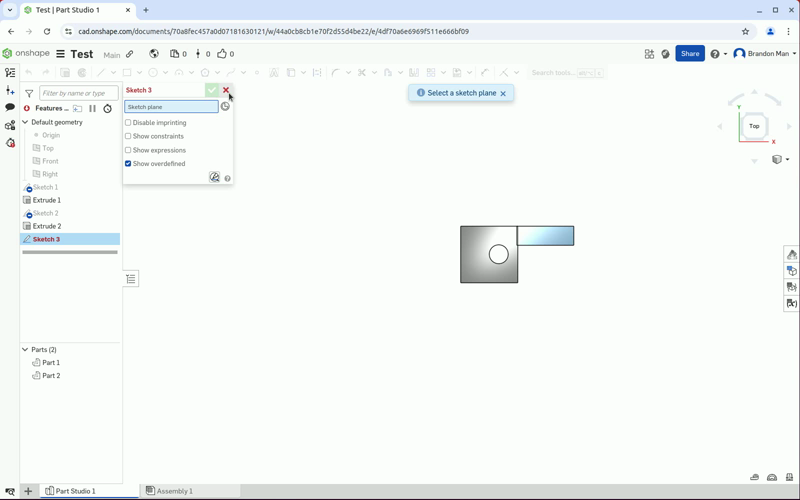
mouse_move(73, 150)
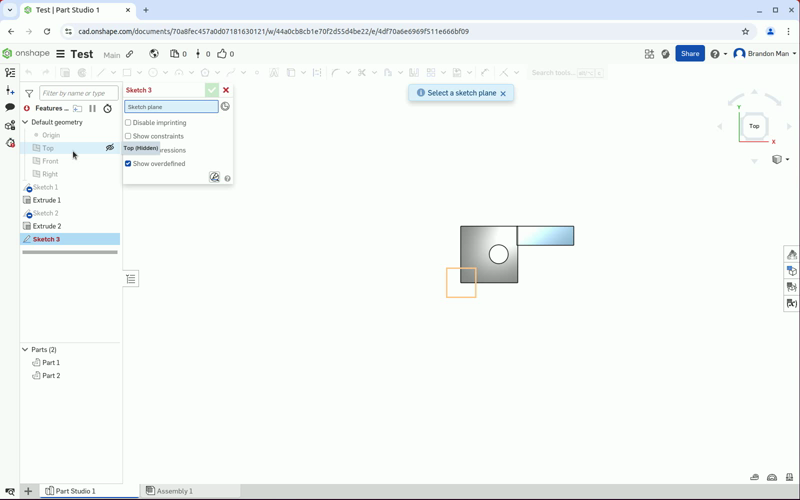
click(73, 150)
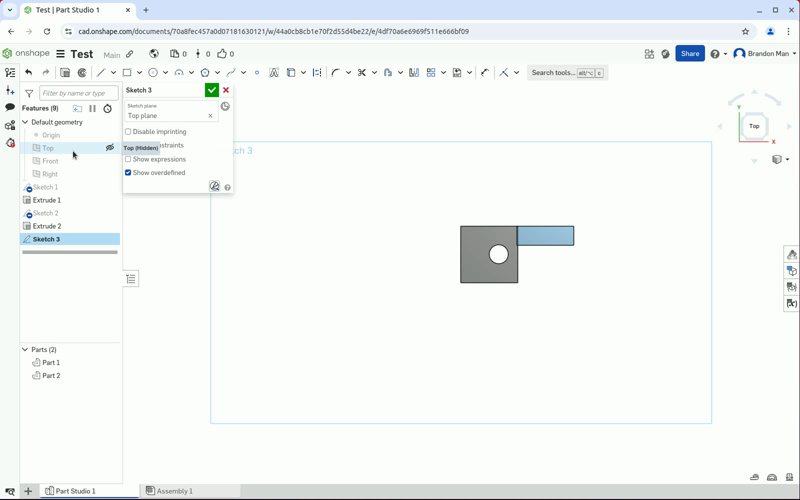
mouse_move(73, 352)
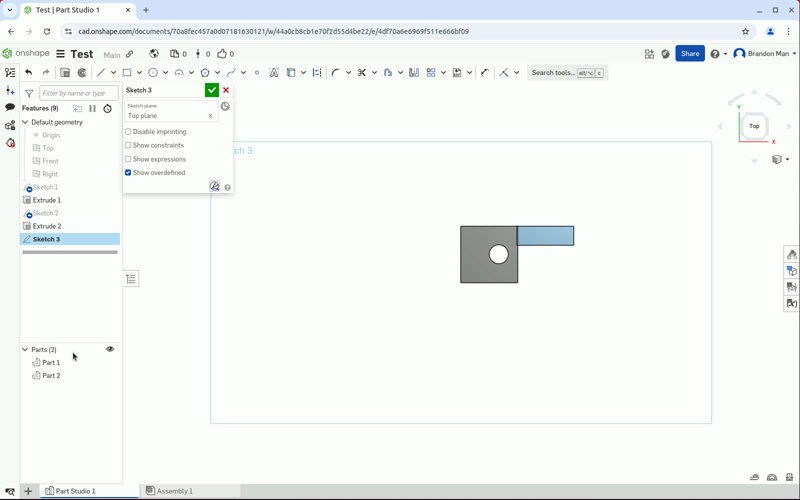
key(y)
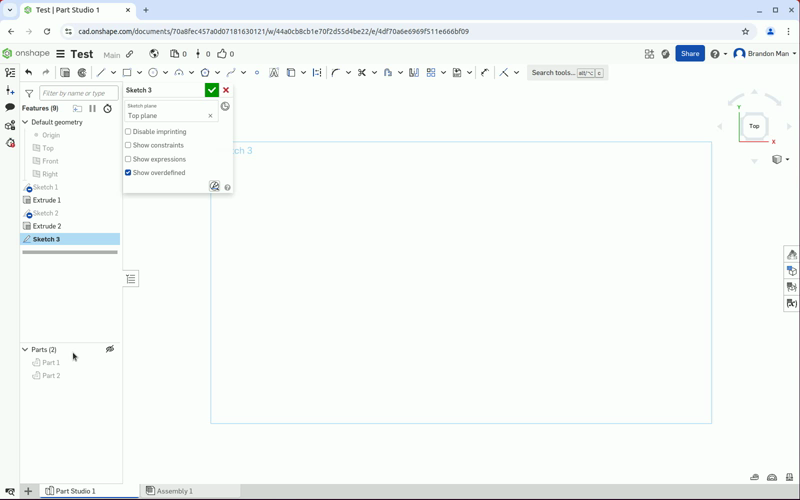
key(l)
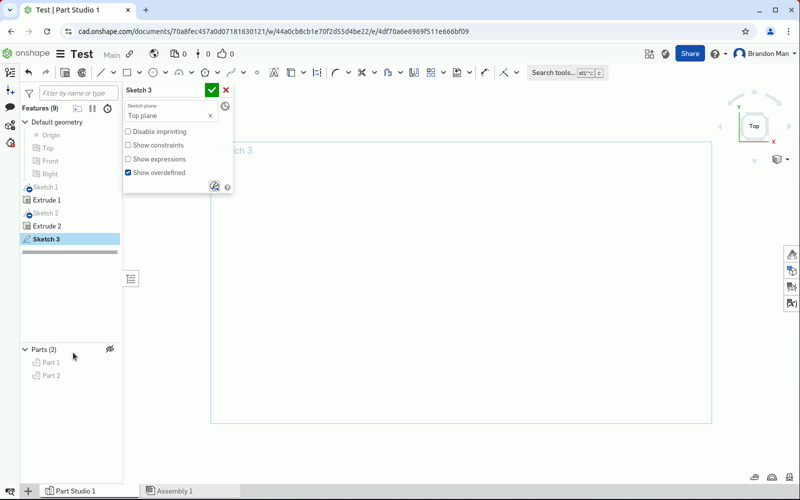
key_down(shift)
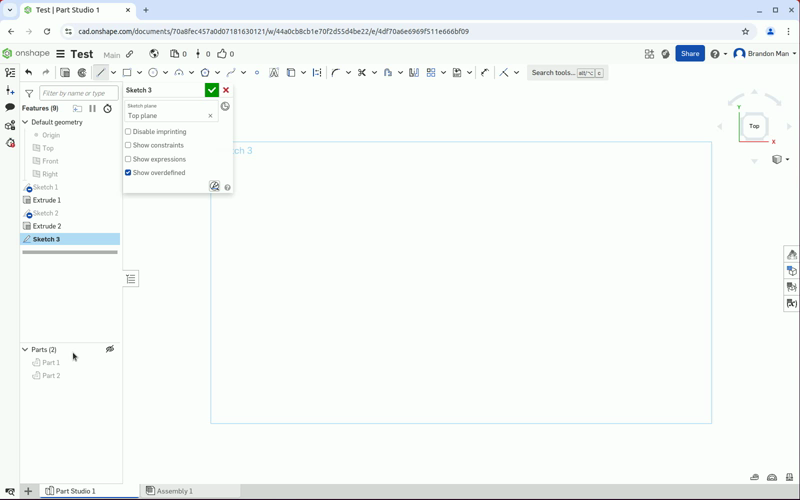
mouse_move(516, 301)
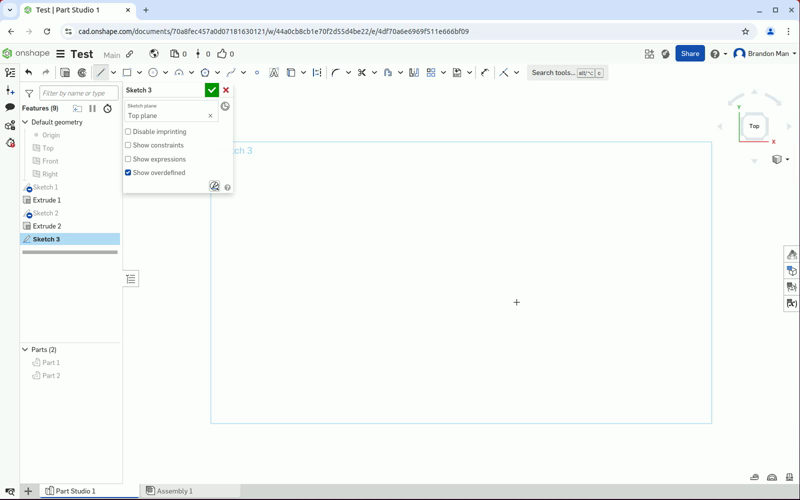
click(516, 301)
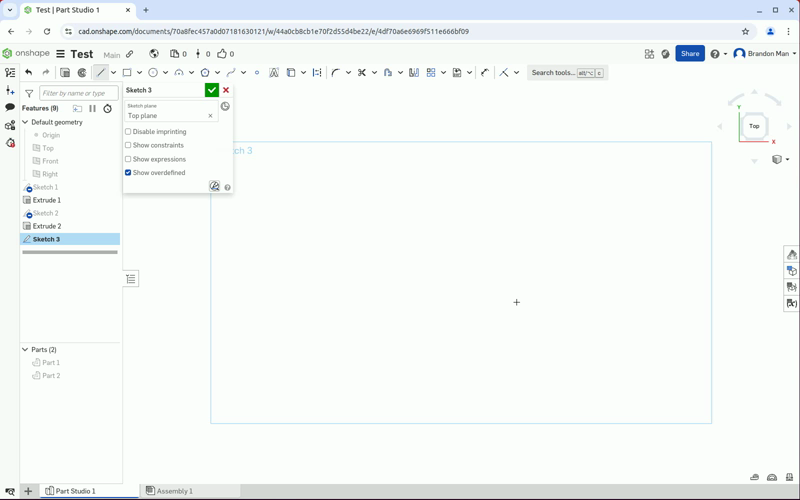
key_up(shift)
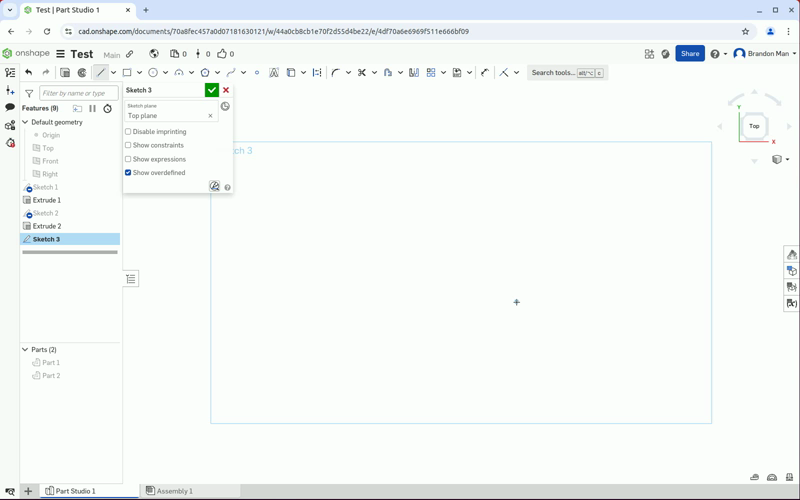
key_down(shift)
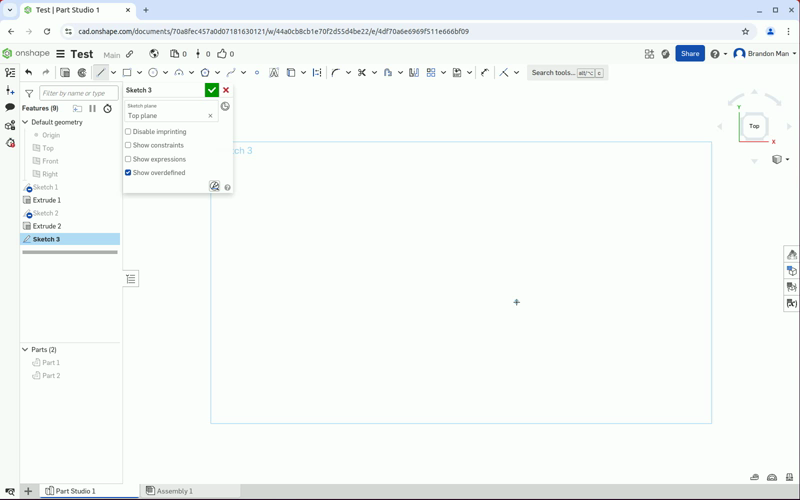
mouse_move(546, 301)
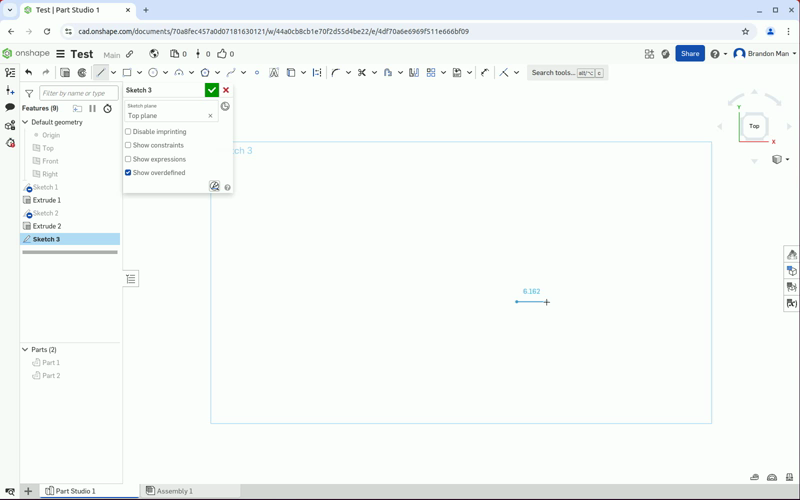
mouse_move(573, 301)
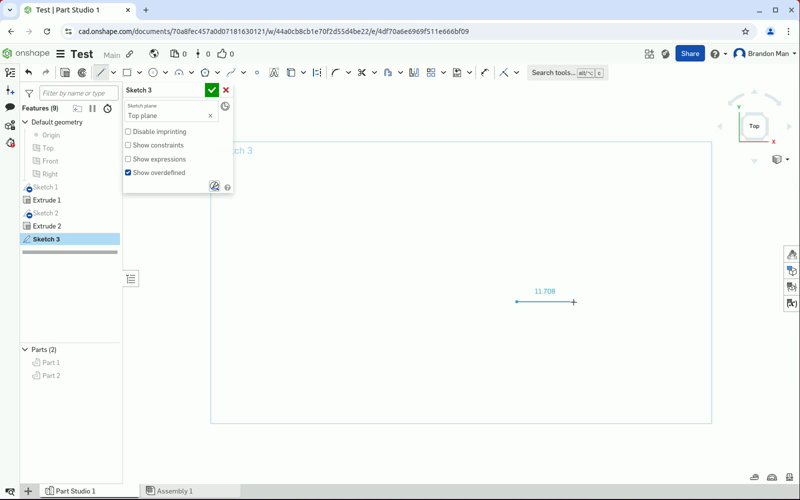
click(573, 301)
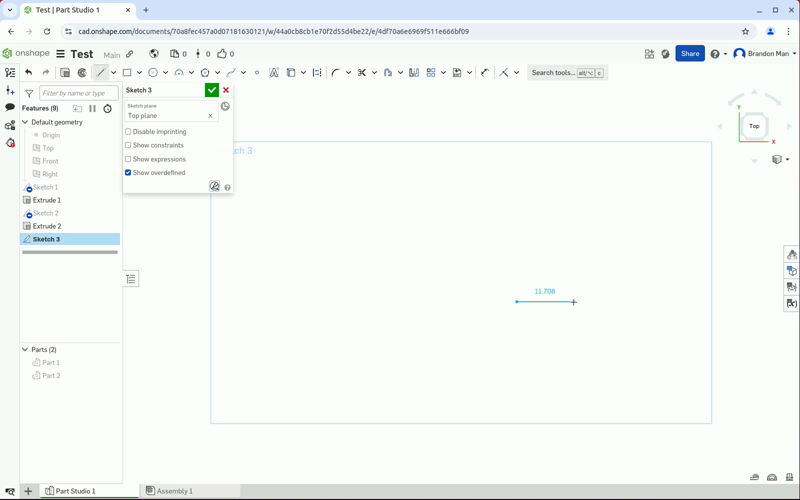
key_up(shift)
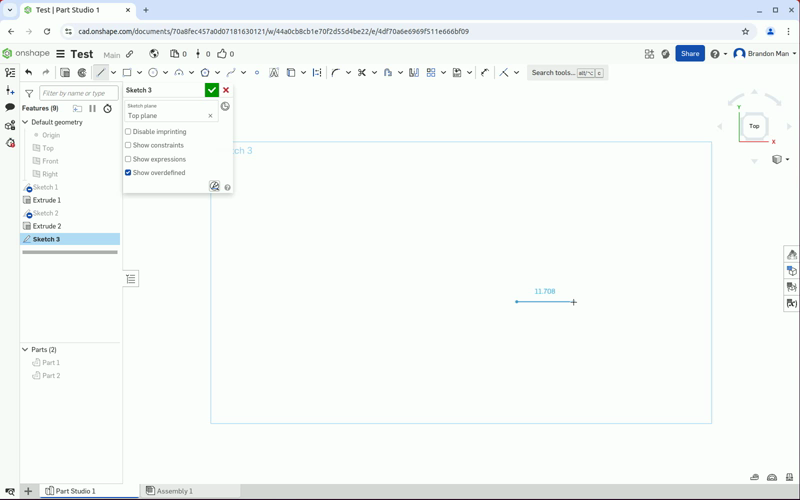
key_down(shift)
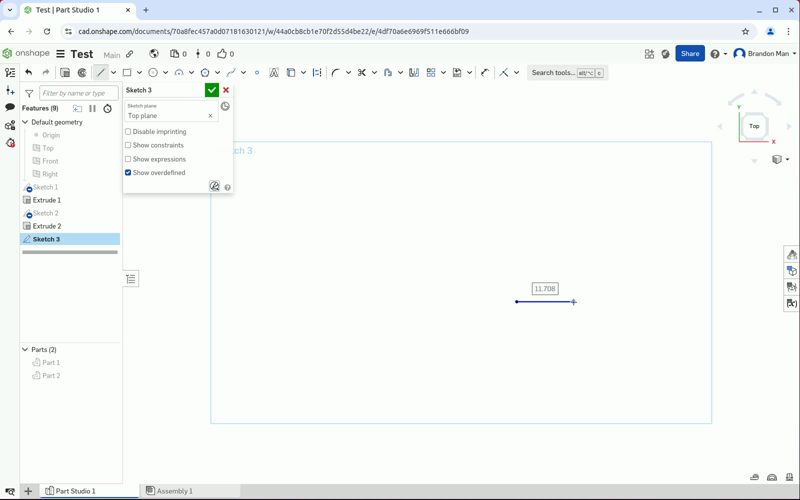
mouse_move(589, 301)
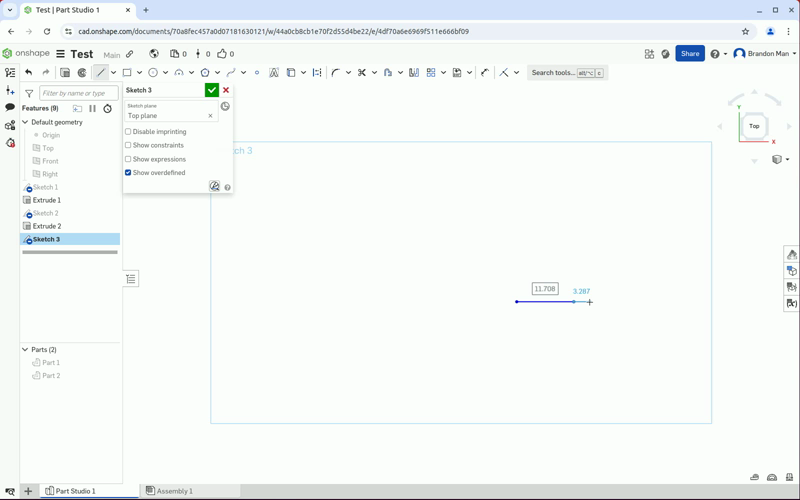
mouse_move(573, 244)
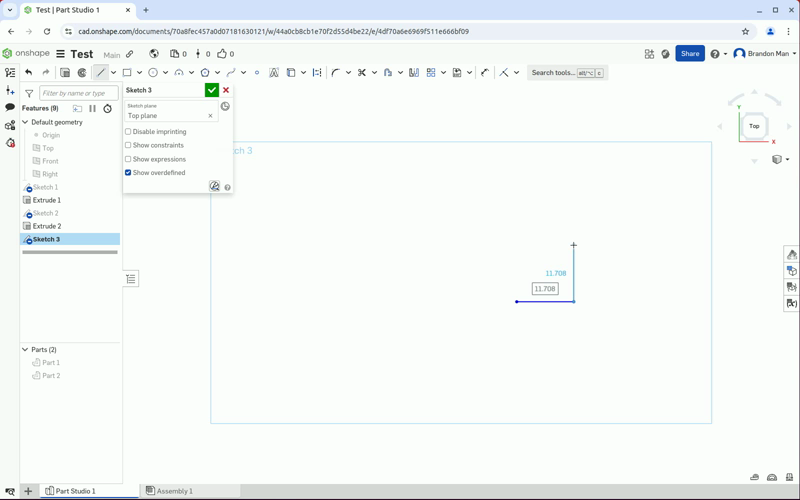
click(573, 244)
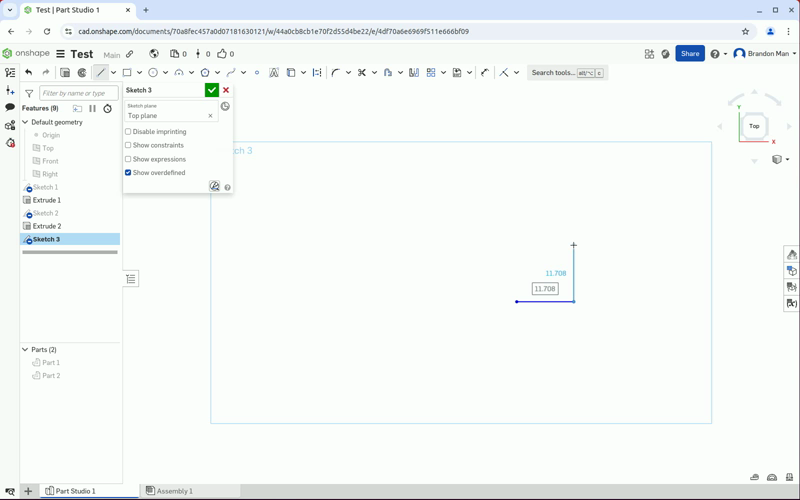
key_up(shift)
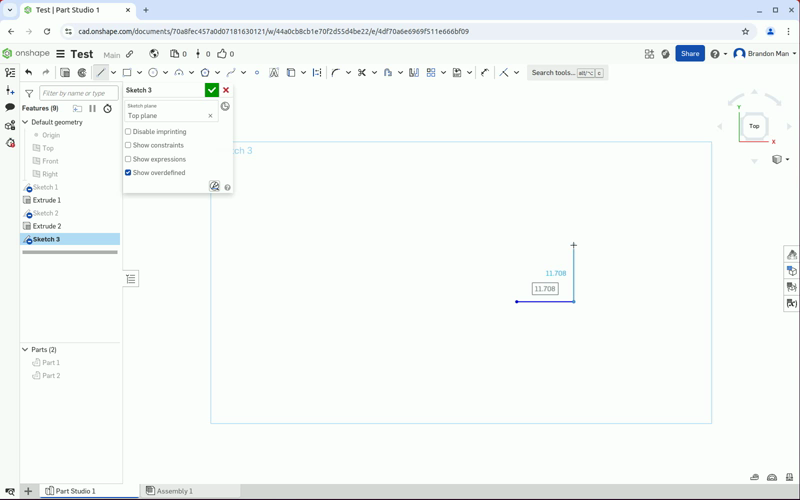
key_down(shift)
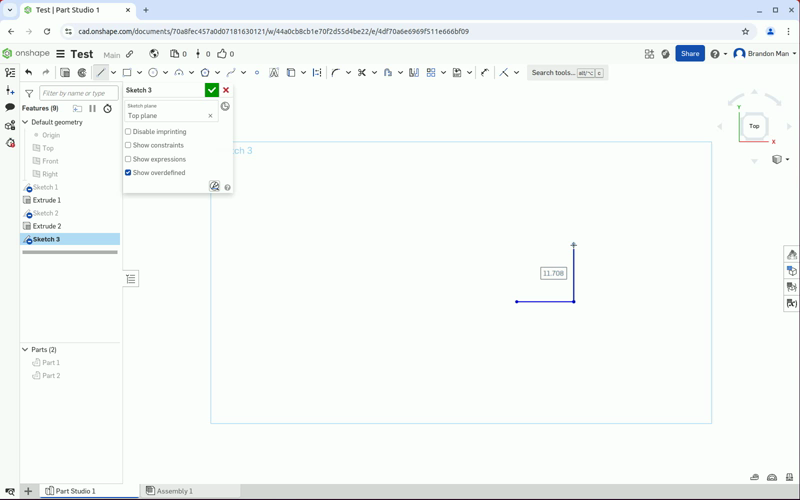
mouse_move(589, 244)
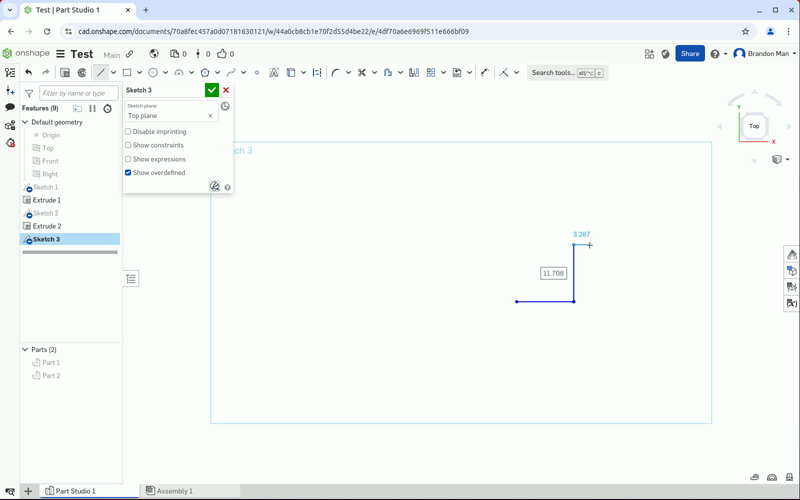
mouse_move(516, 244)
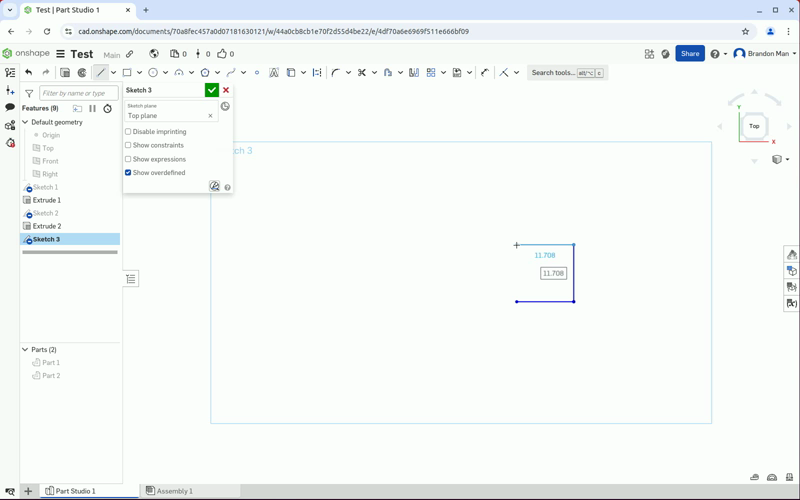
click(516, 244)
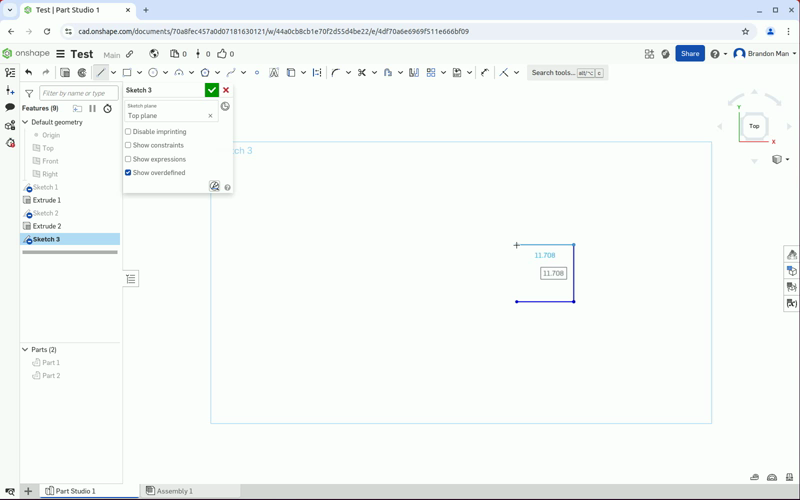
key_up(shift)
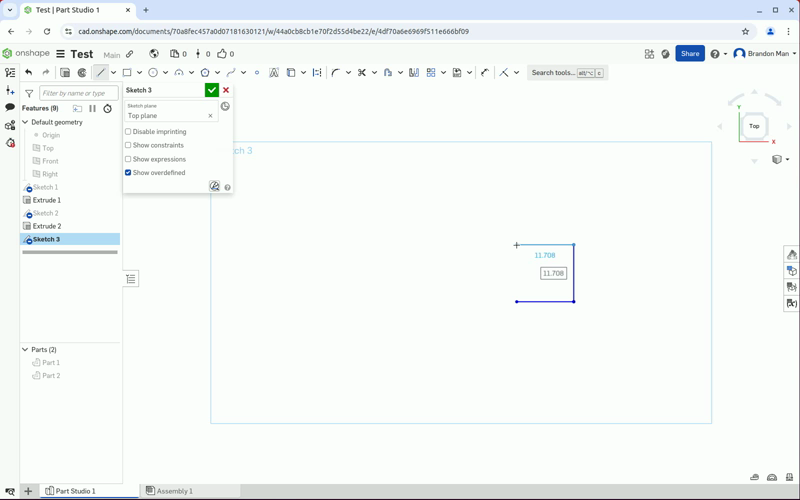
key_down(shift)
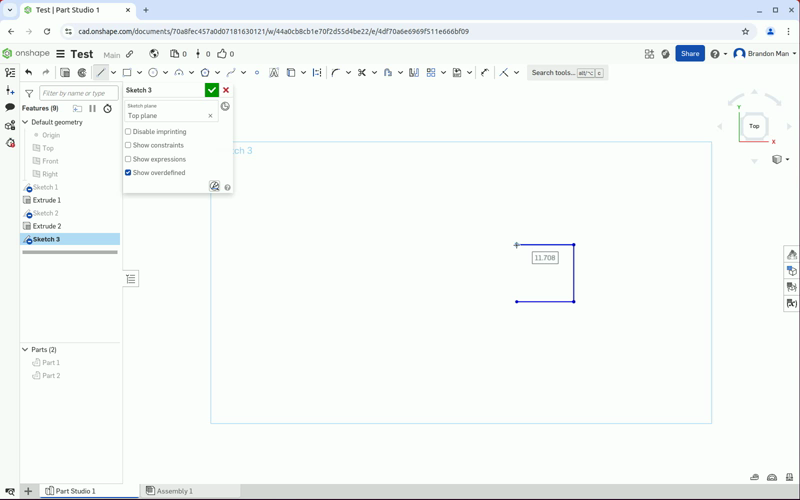
mouse_move(546, 244)
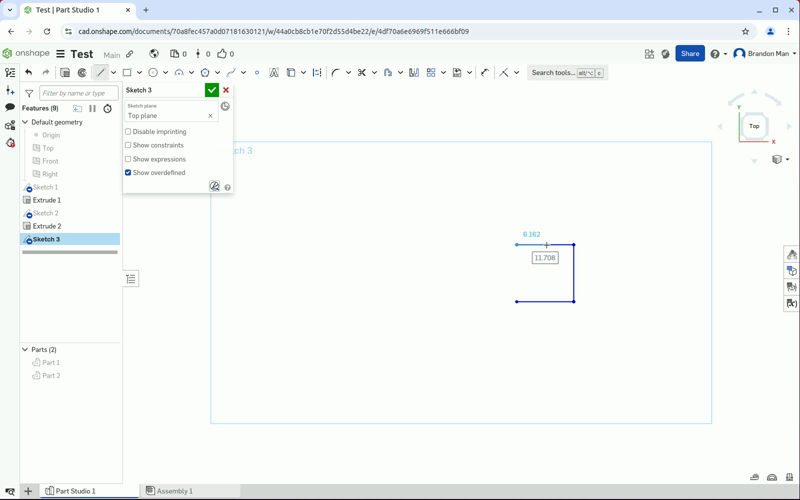
mouse_move(516, 282)
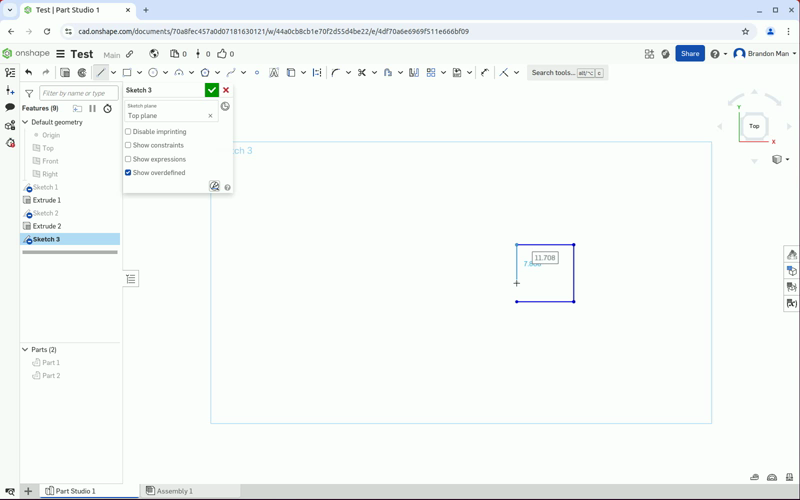
click(516, 282)
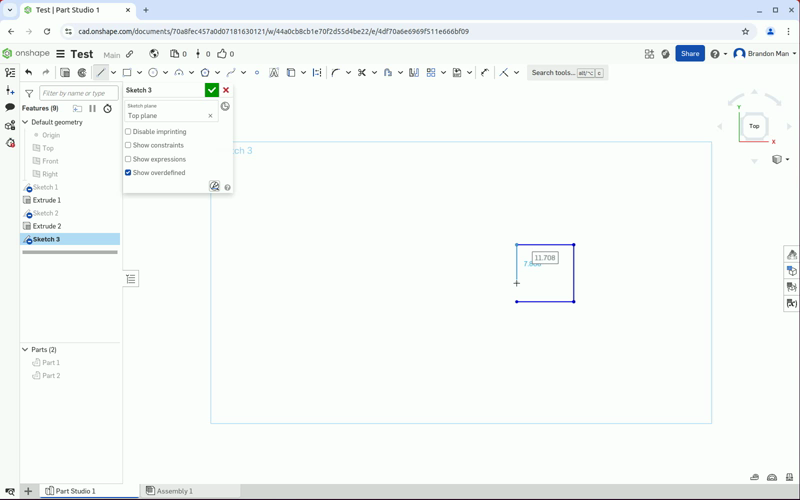
key_up(shift)
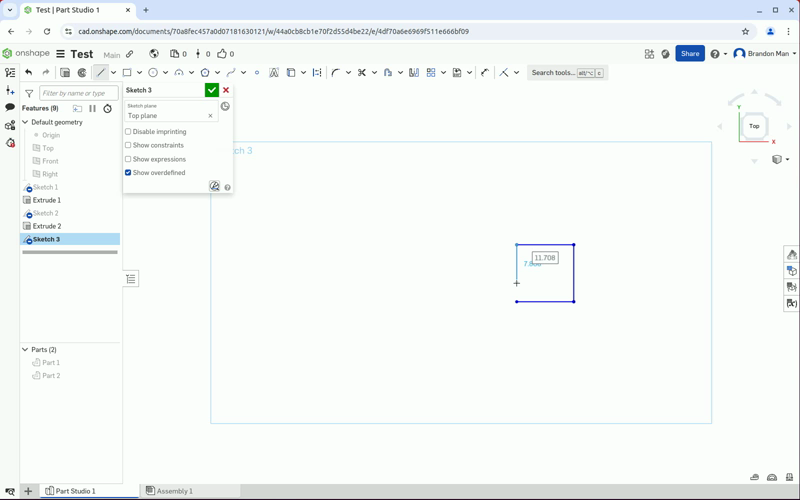
mouse_move(546, 282)
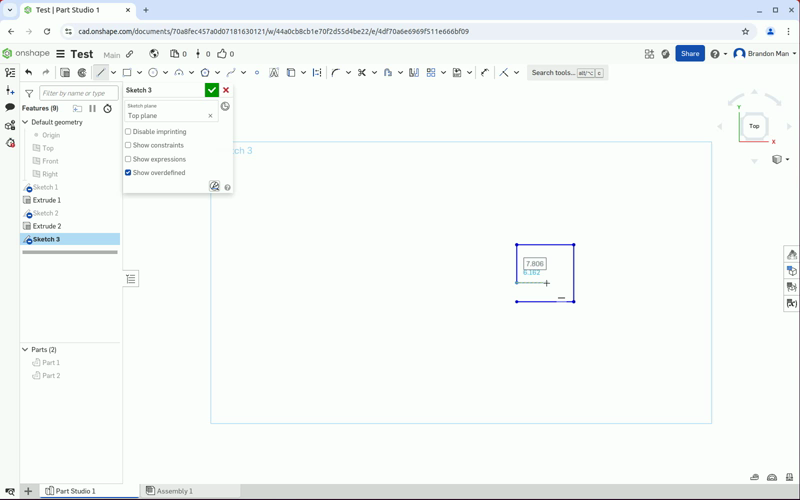
key_down(shift)
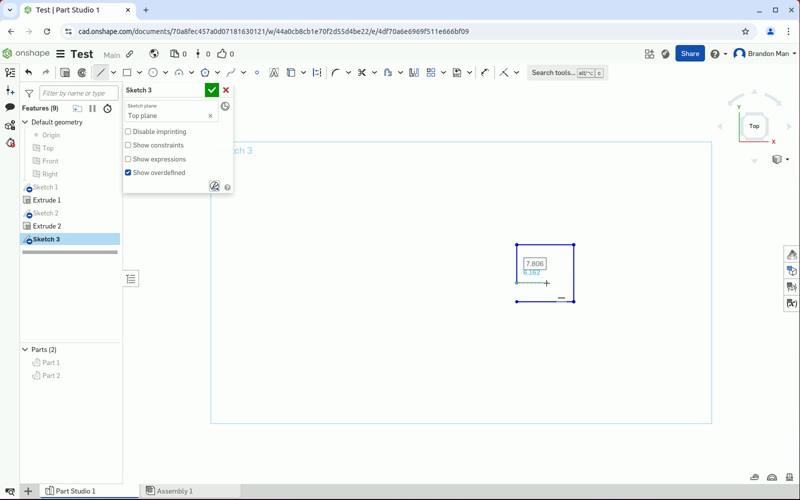
mouse_move(516, 301)
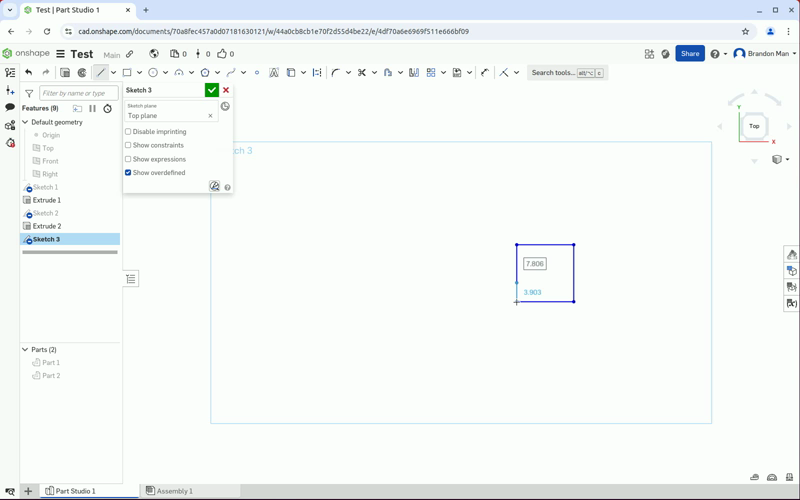
key_up(shift)
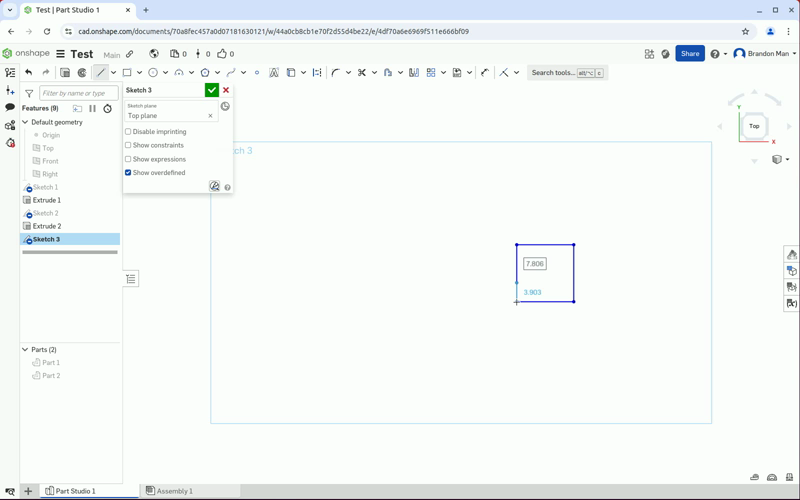
click(516, 301)
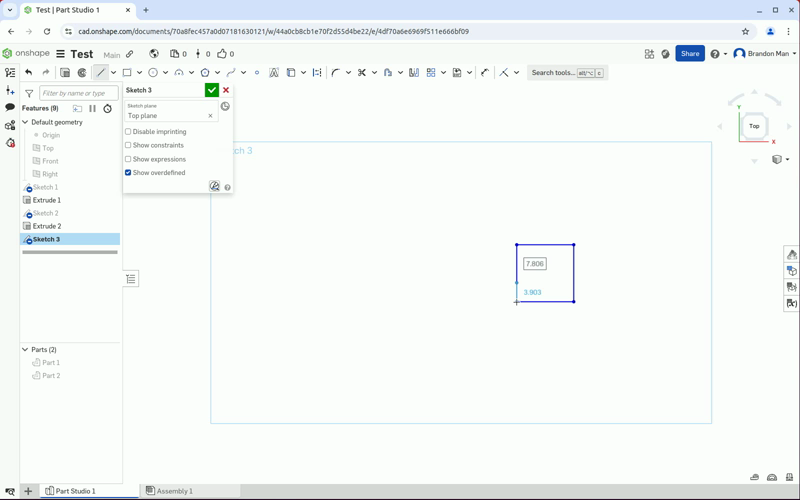
key(esc)
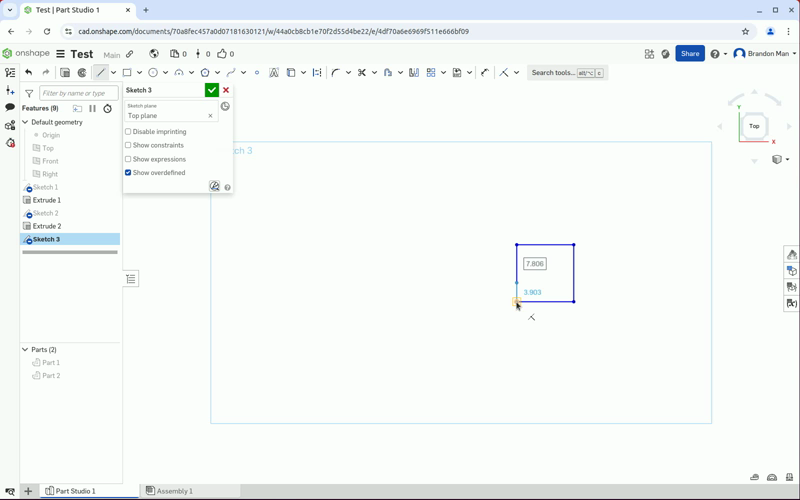
key(c)
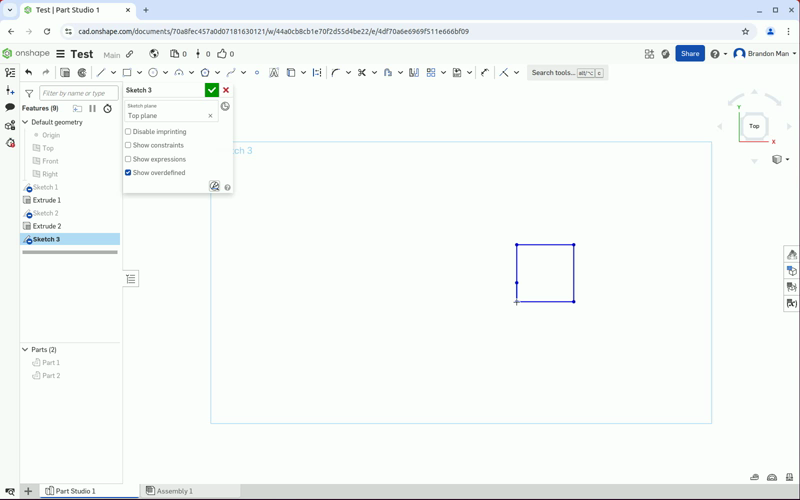
key_down(shift)
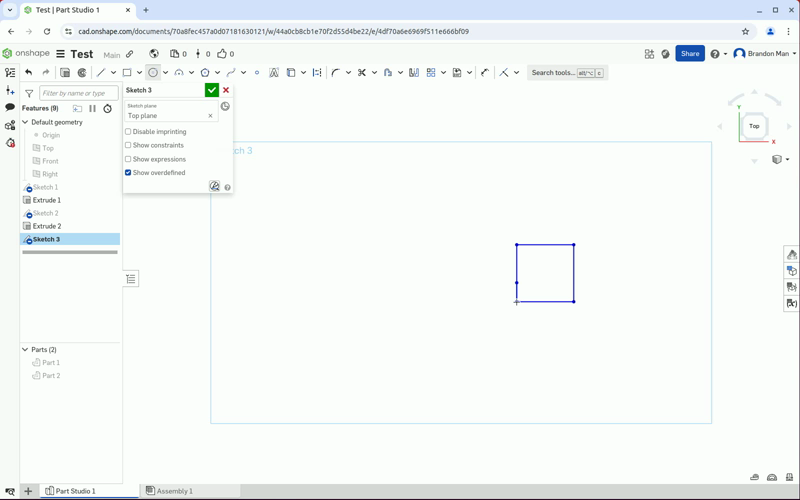
mouse_move(545, 273)
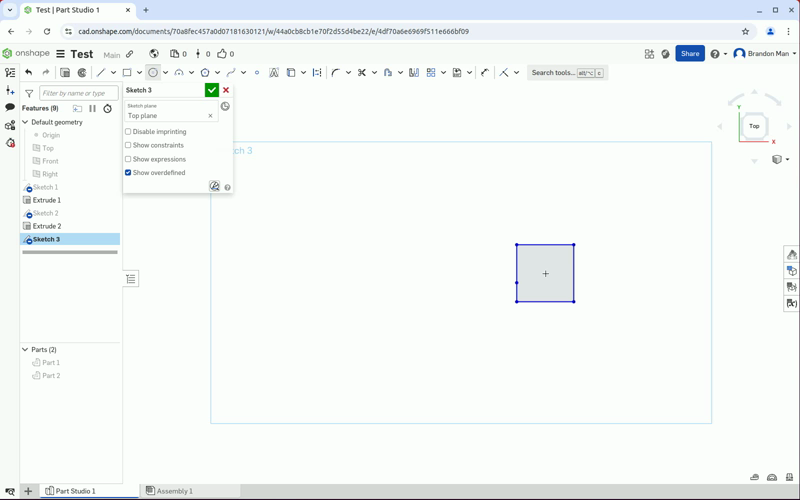
click(545, 273)
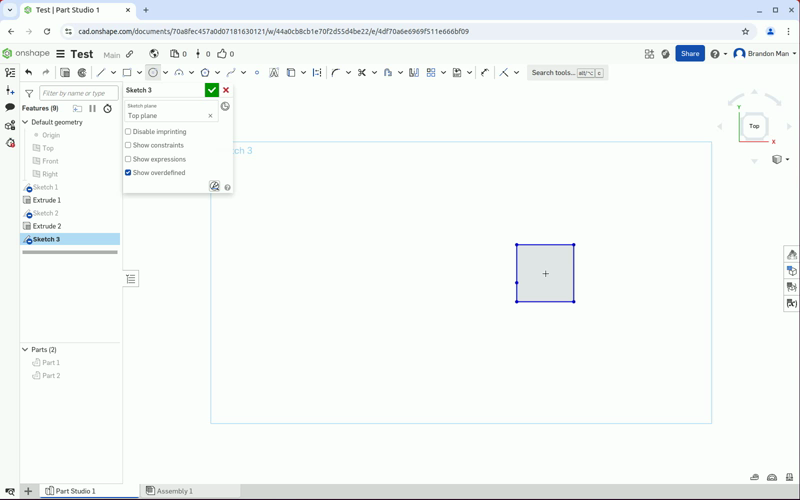
key_up(shift)
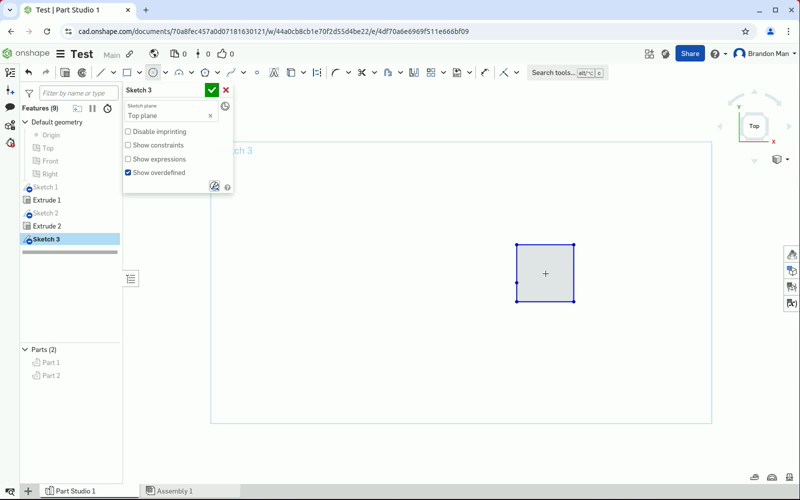
mouse_move(555, 273)
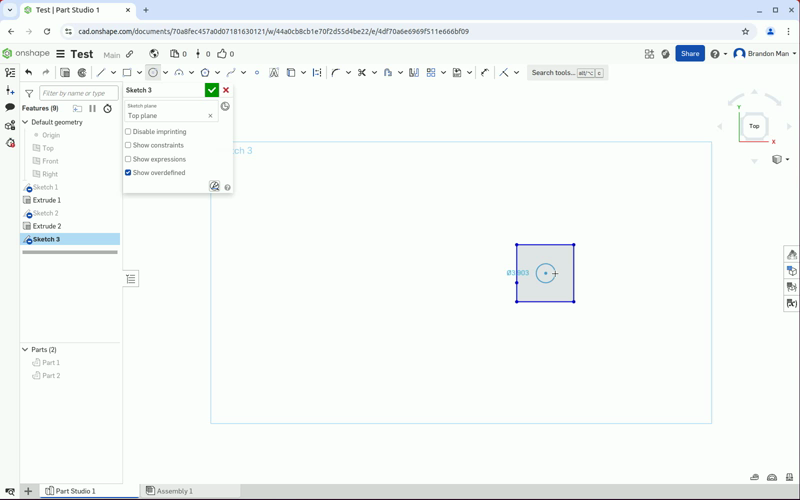
click(555, 273)
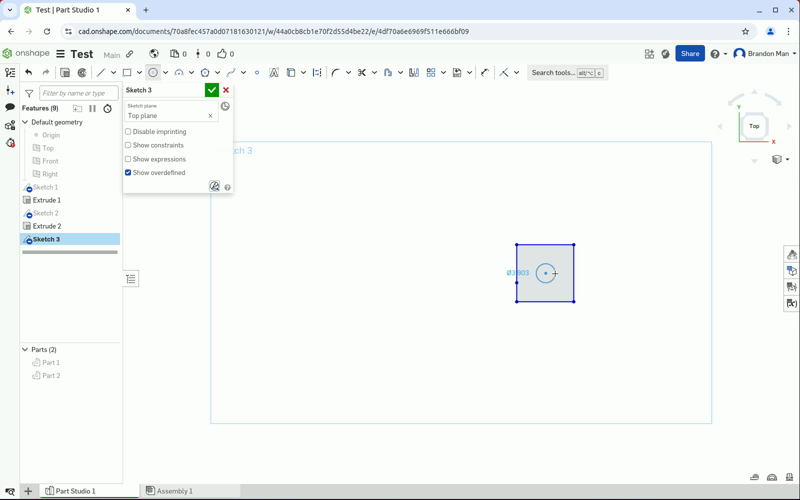
key(esc)
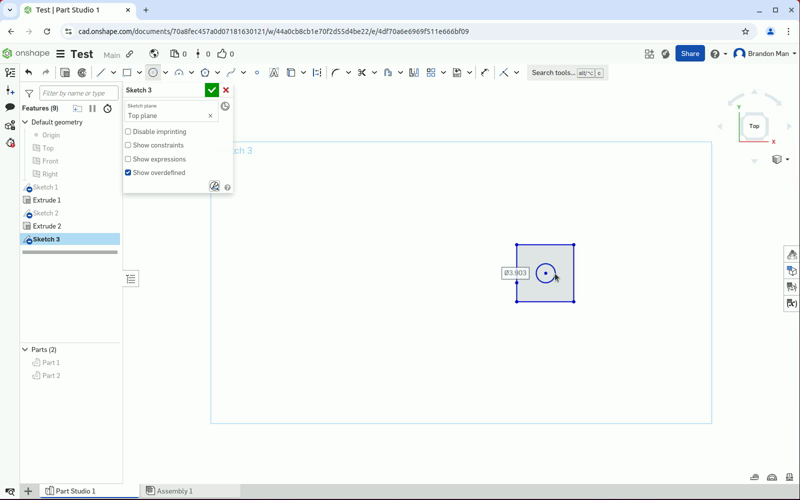
mouse_move(523, 260)
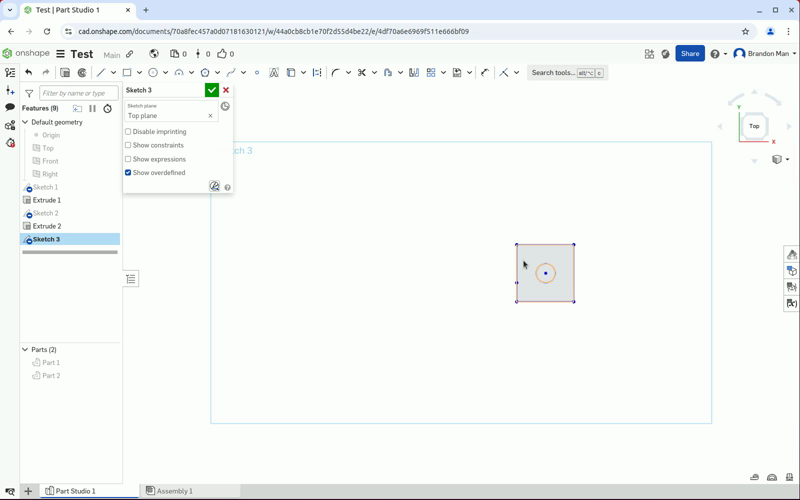
click(523, 260)
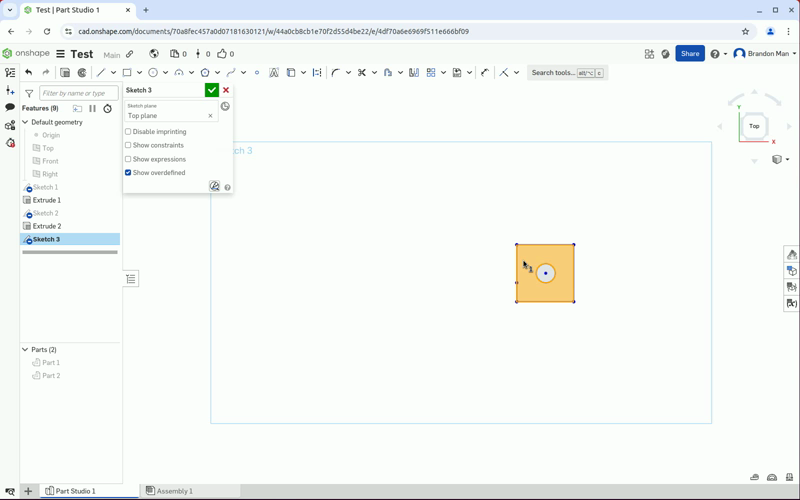
mouse_move(73, 352)
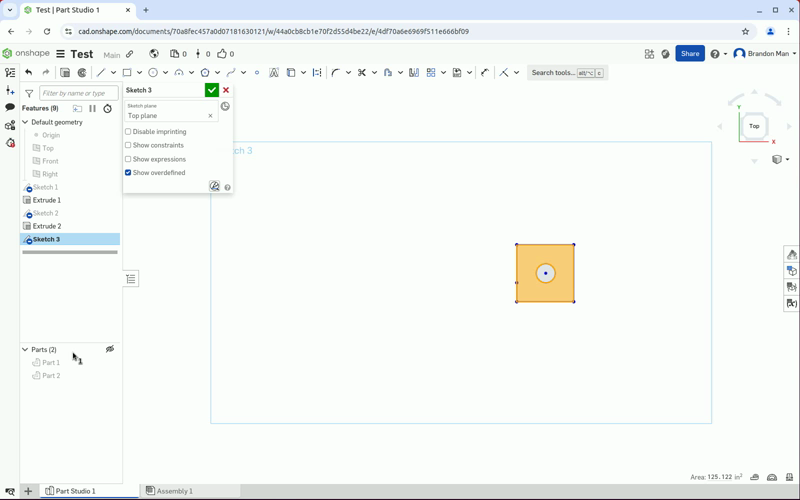
key(shift+y)
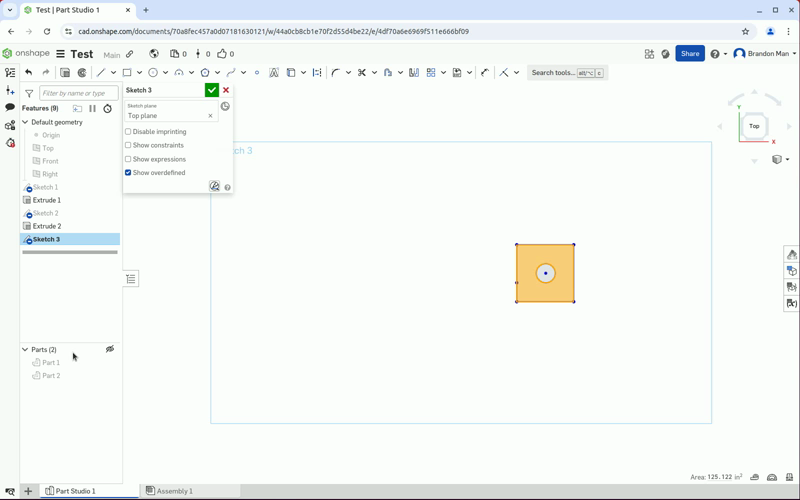
key(shift+e)
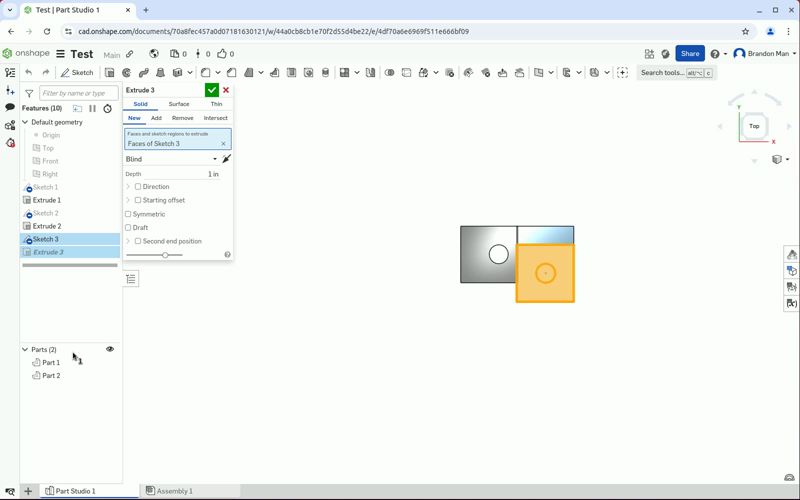
mouse_move(143, 106)
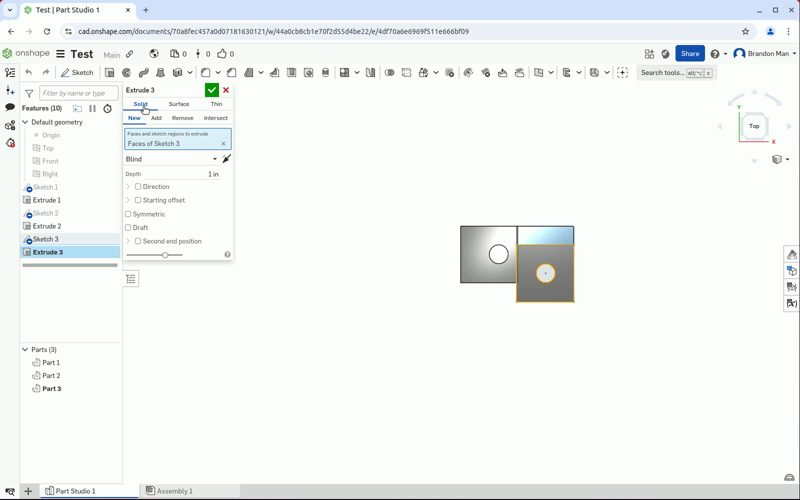
click(143, 106)
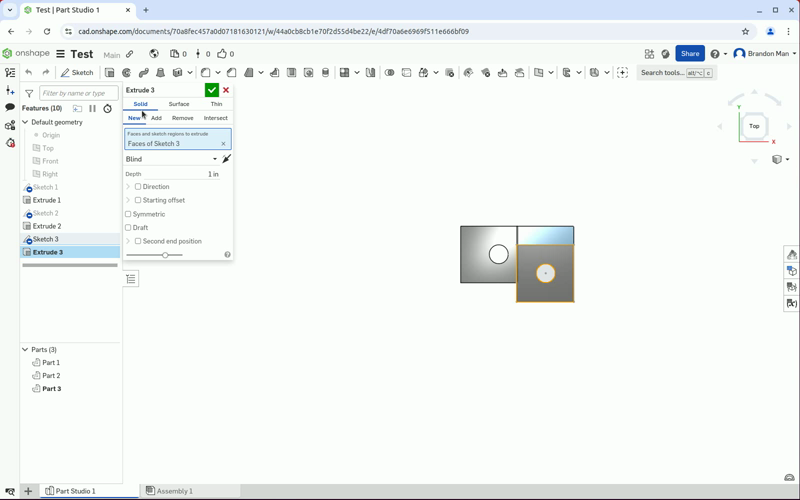
mouse_move(137, 120)
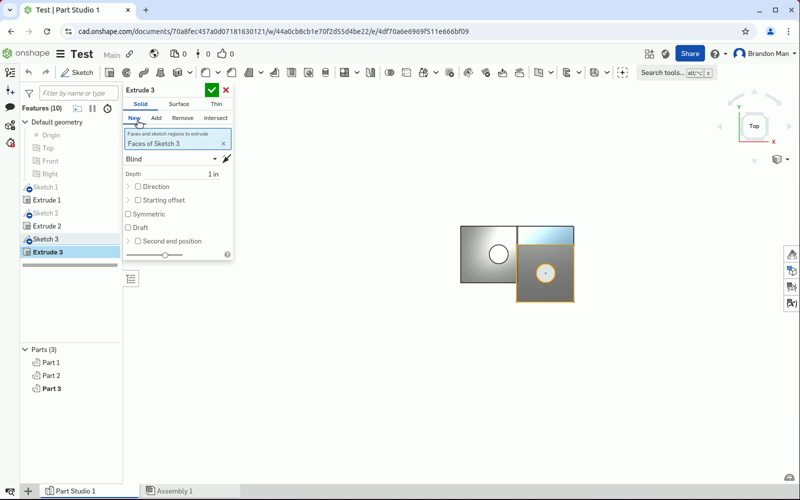
click(137, 120)
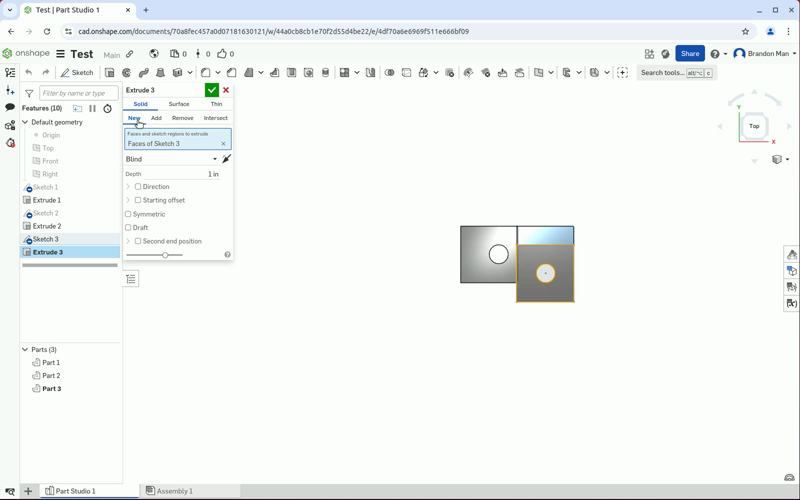
key(tab, 4)
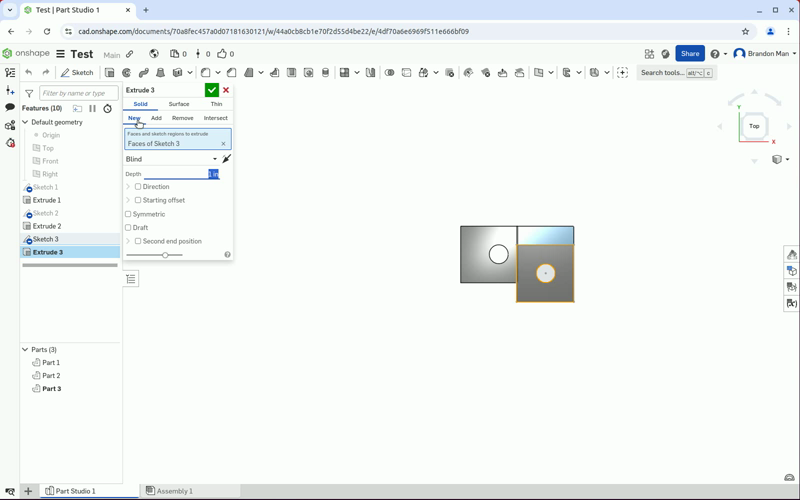
text(15.405)
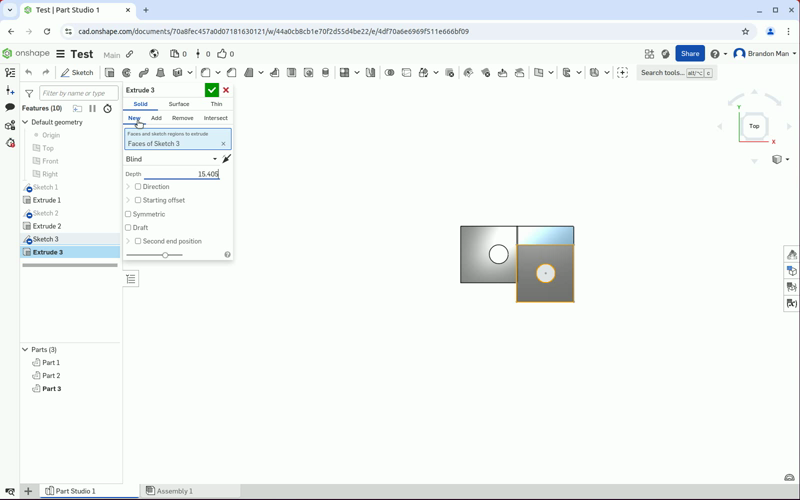
key(enter)
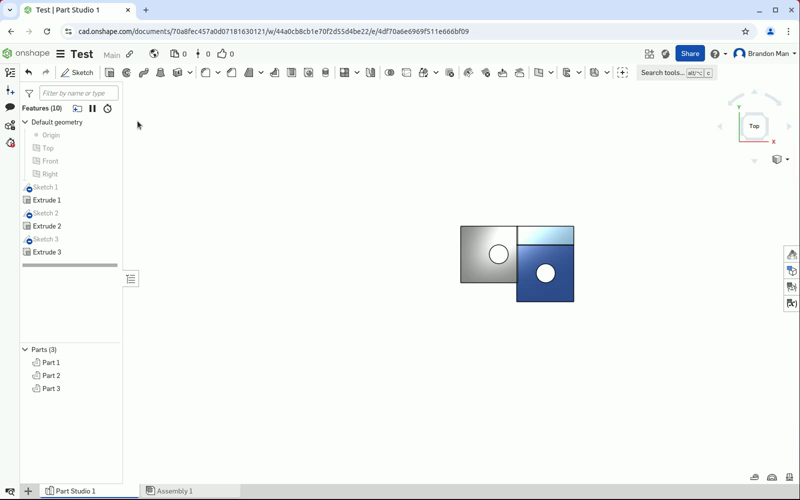
key(shift+h)
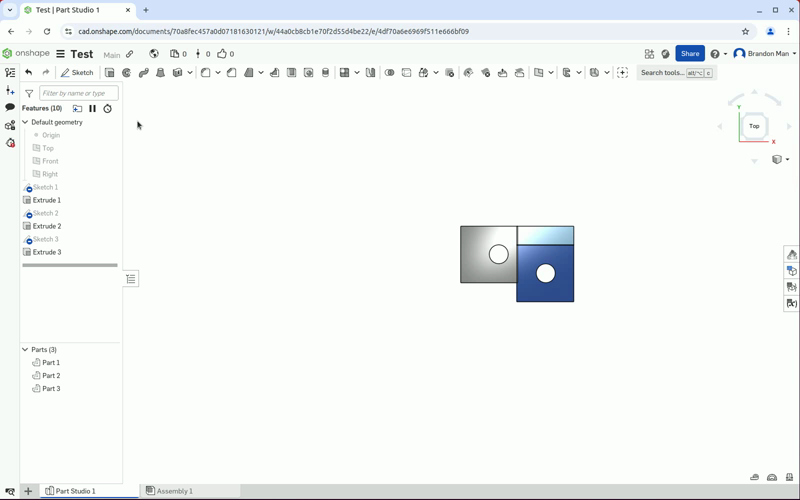
key(shift+h)
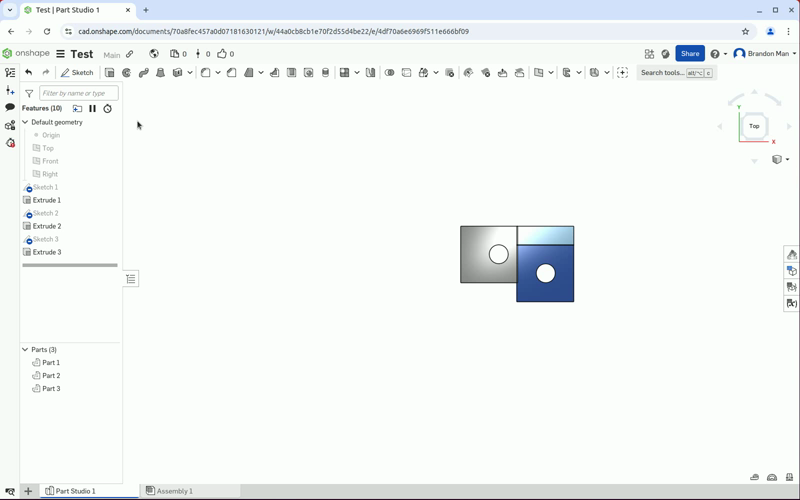
mouse_move(73, 189)
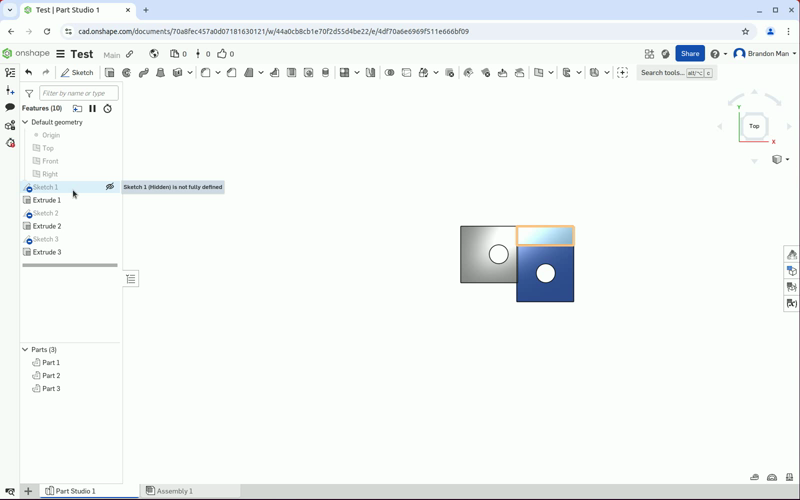
click(73, 189)
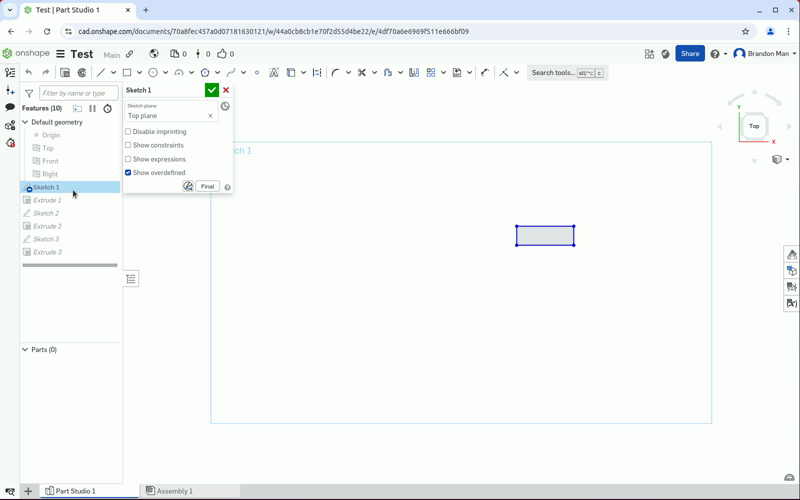
mouse_move(229, 92)
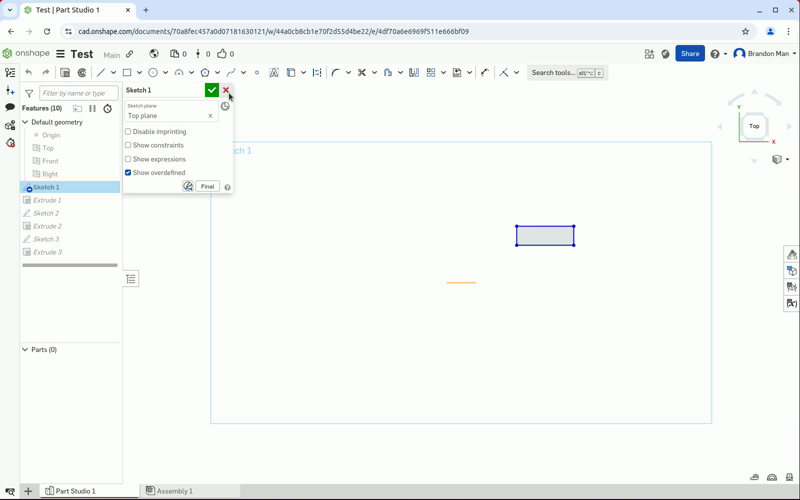
click(229, 92)
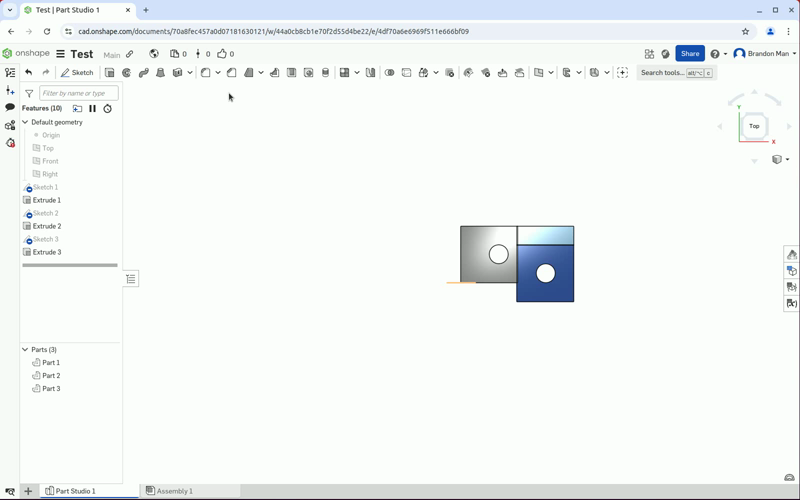
mouse_move(73, 352)
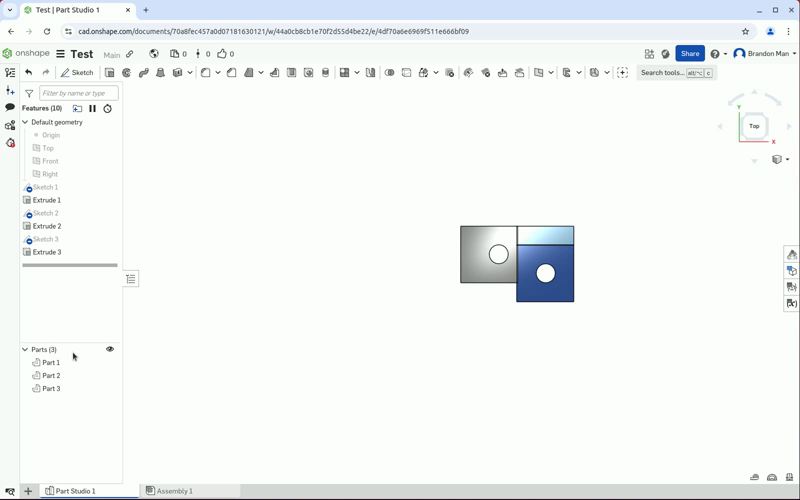
key(y)
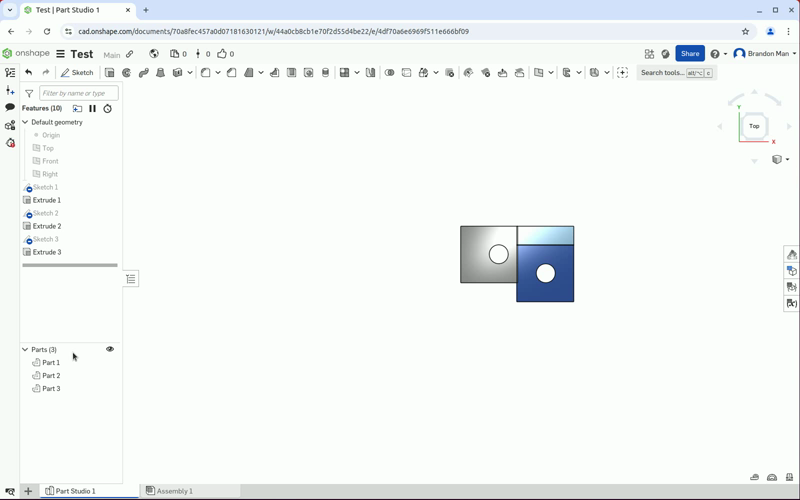
key(shift+p)
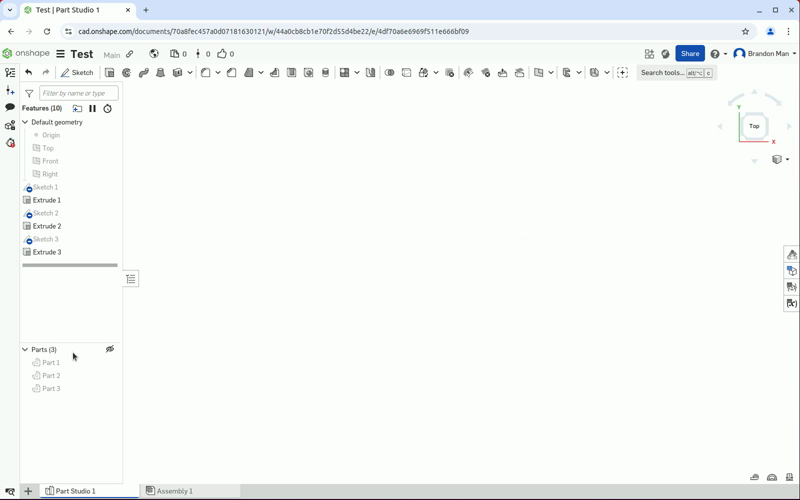
key(space)
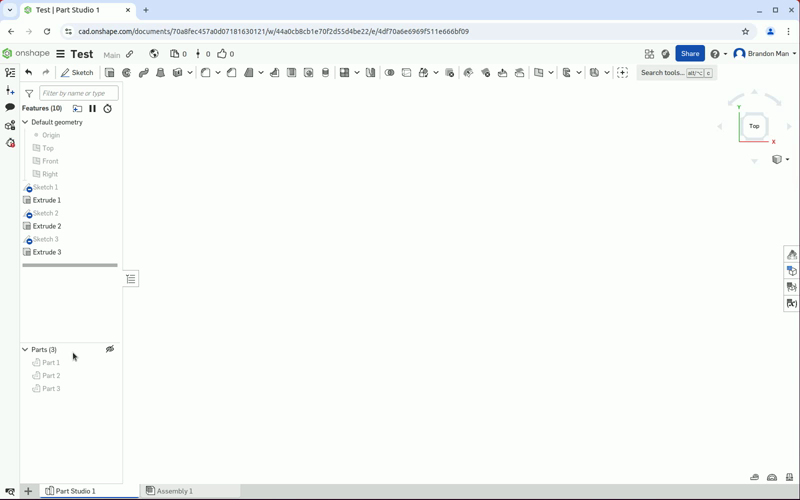
key_down(shift)
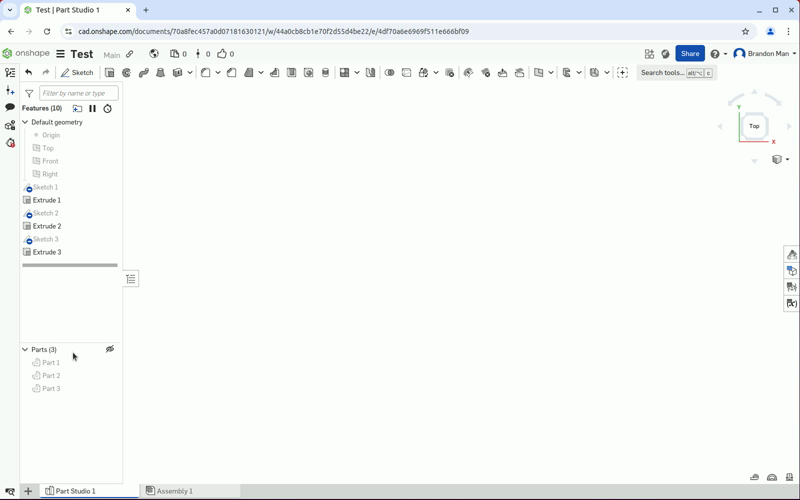
key(up)
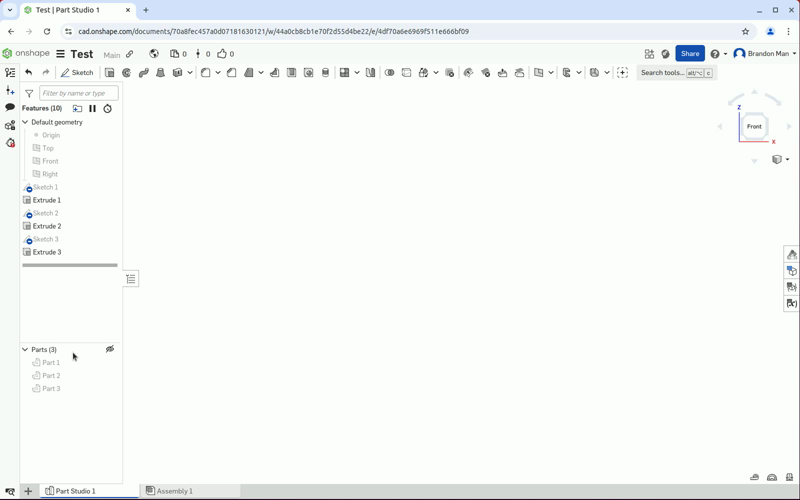
key_up(shift)
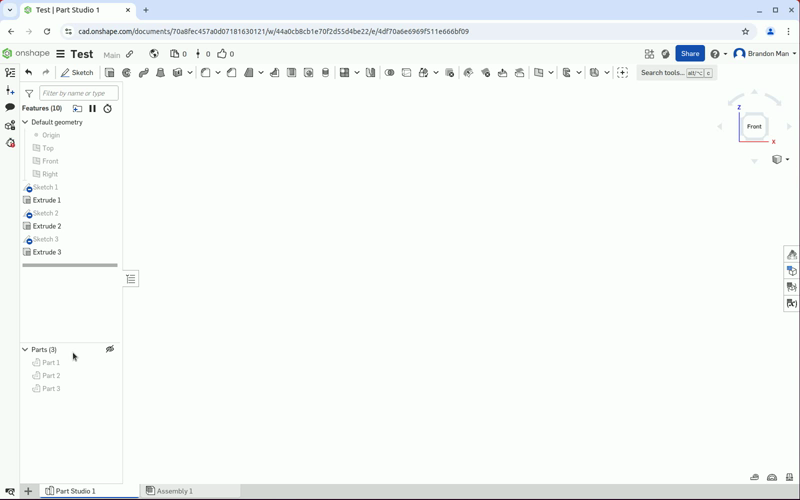
mouse_move(73, 352)
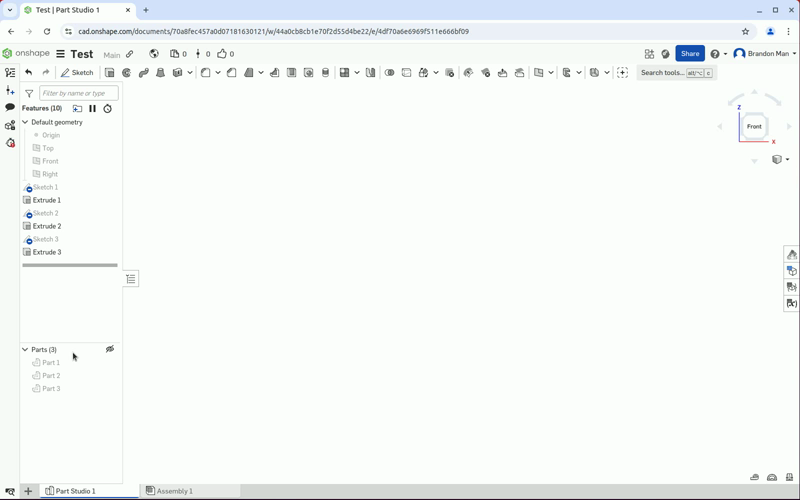
key(shift+y)
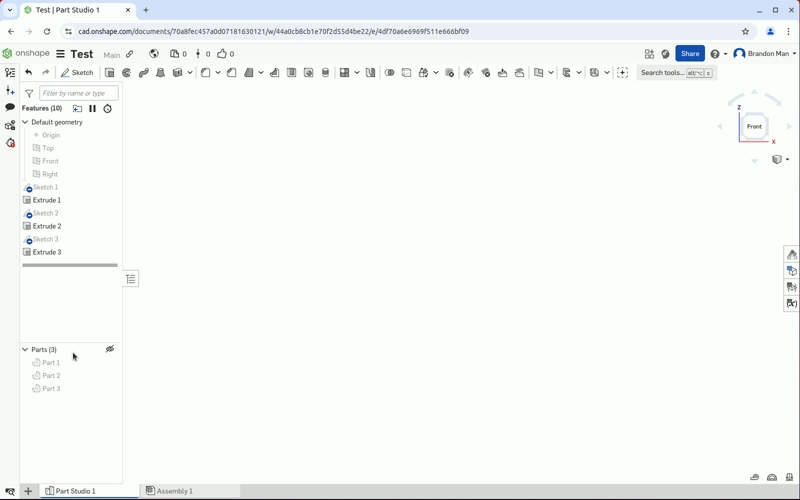
key(shift+s)
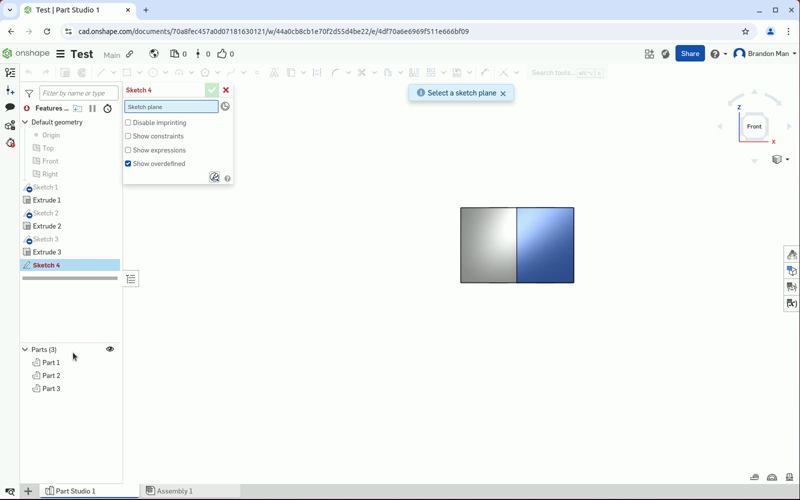
mouse_move(73, 163)
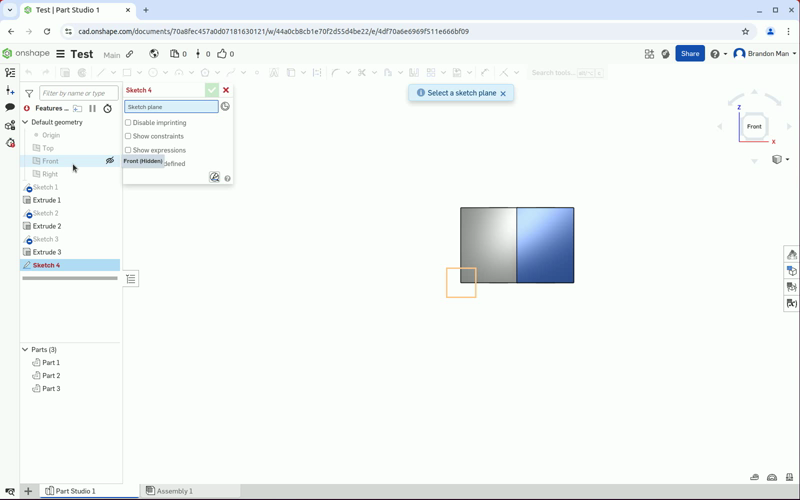
click(73, 163)
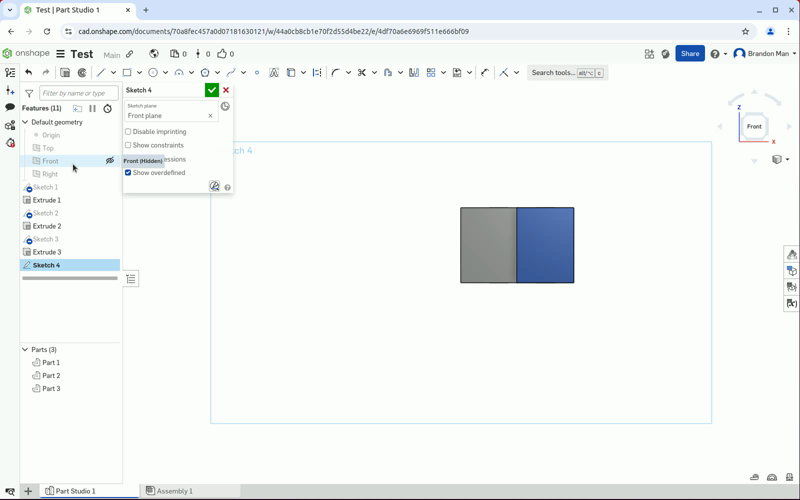
mouse_move(73, 352)
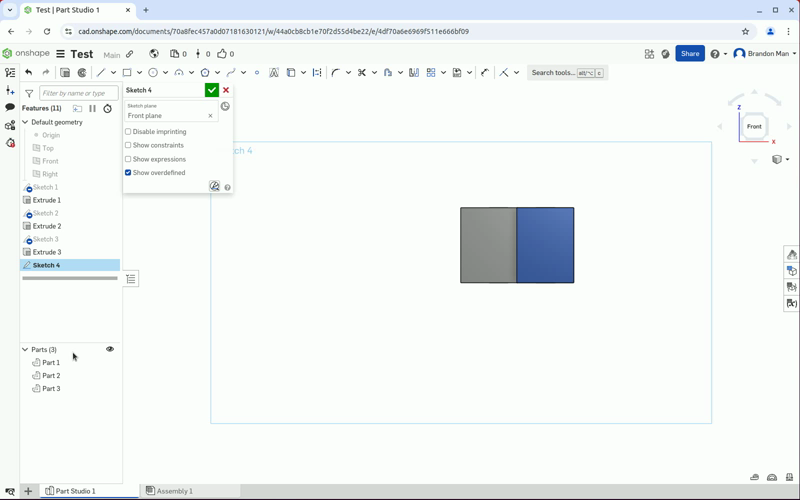
key(y)
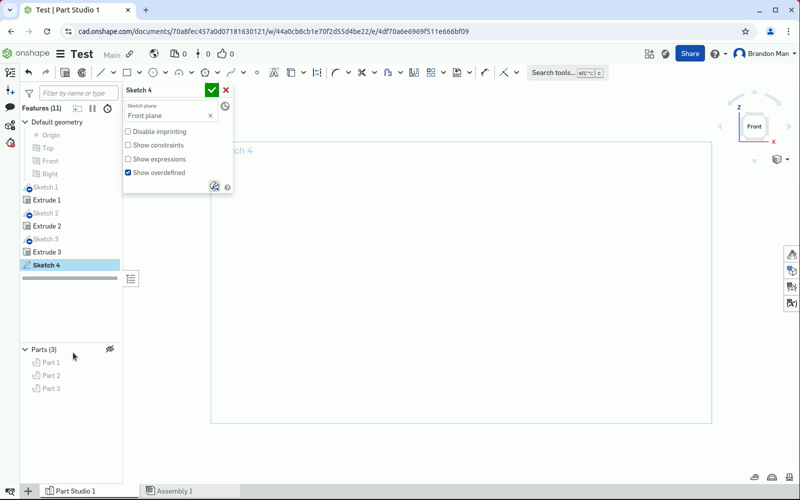
key(l)
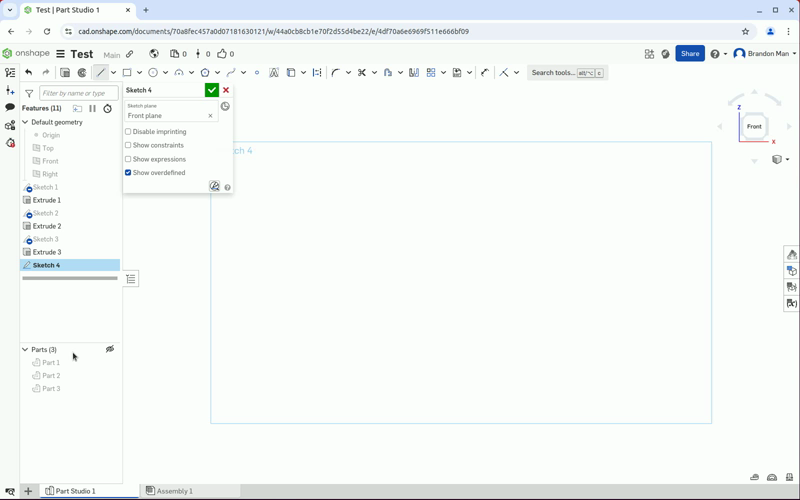
key_down(shift)
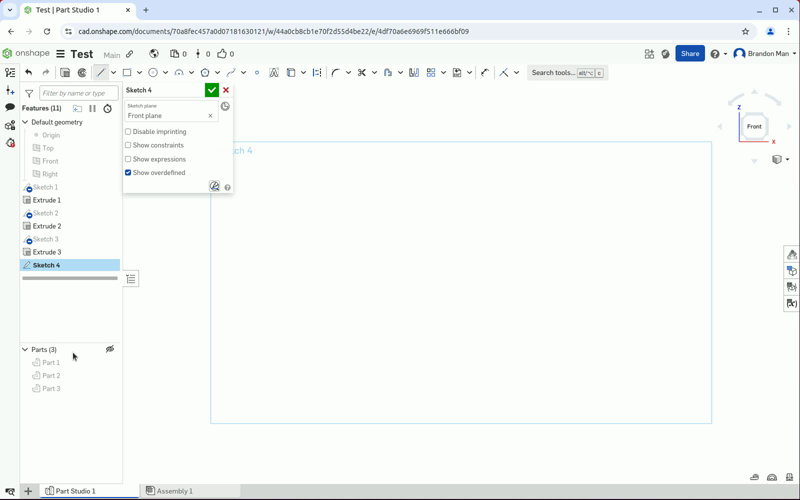
mouse_move(404, 320)
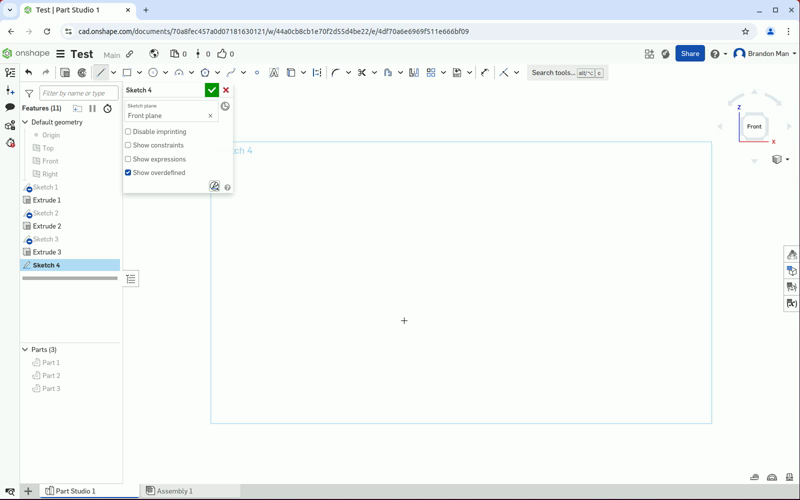
click(404, 320)
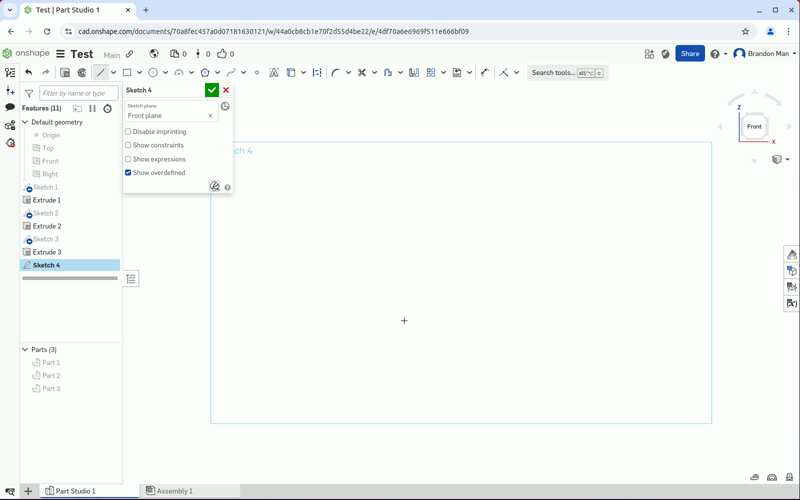
key_up(shift)
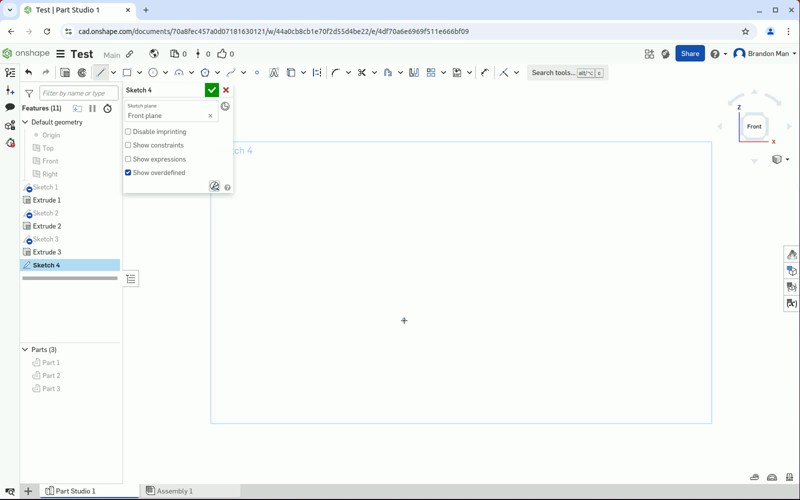
key_down(shift)
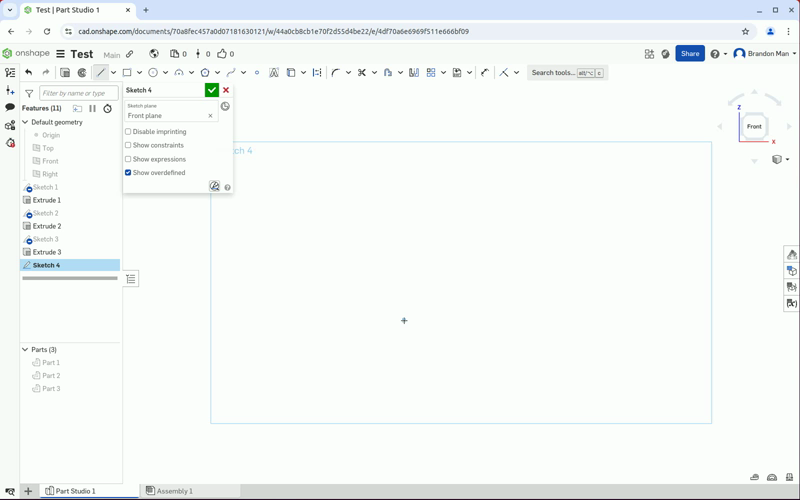
mouse_move(434, 320)
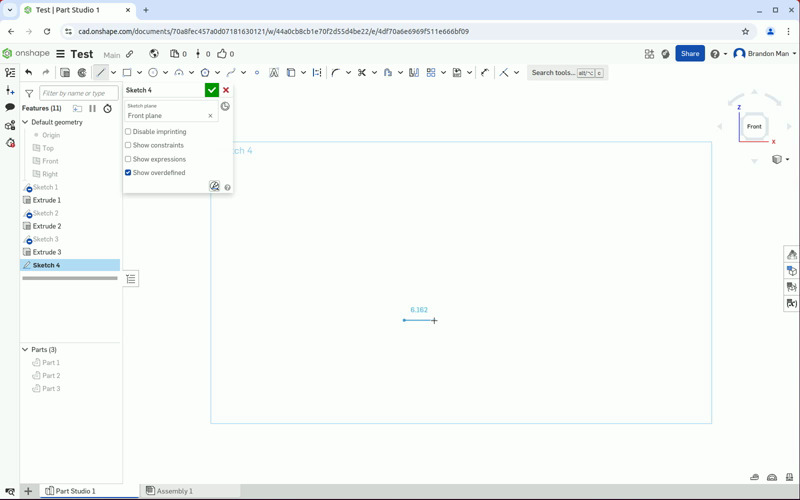
mouse_move(423, 320)
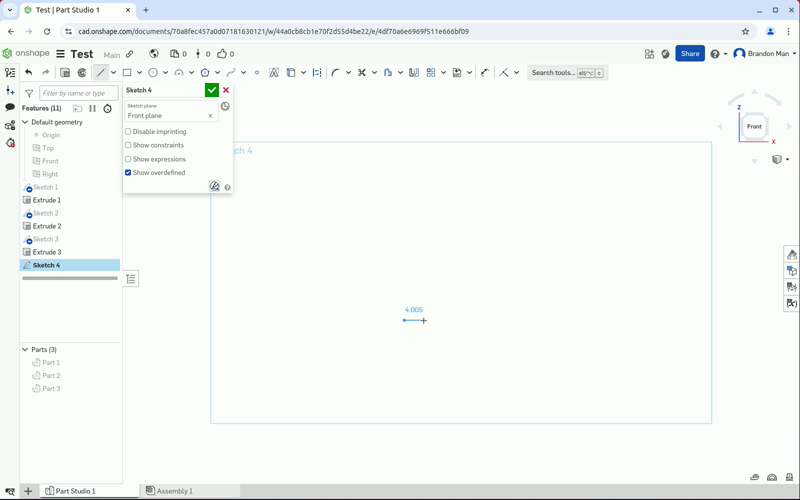
click(423, 320)
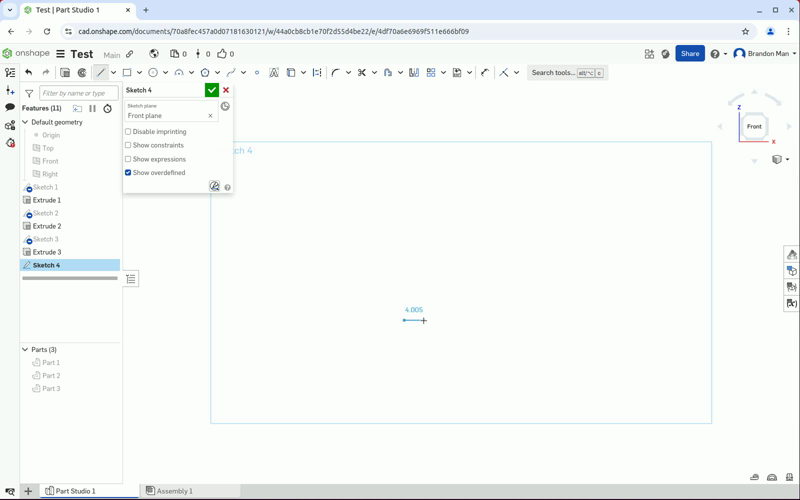
key_up(shift)
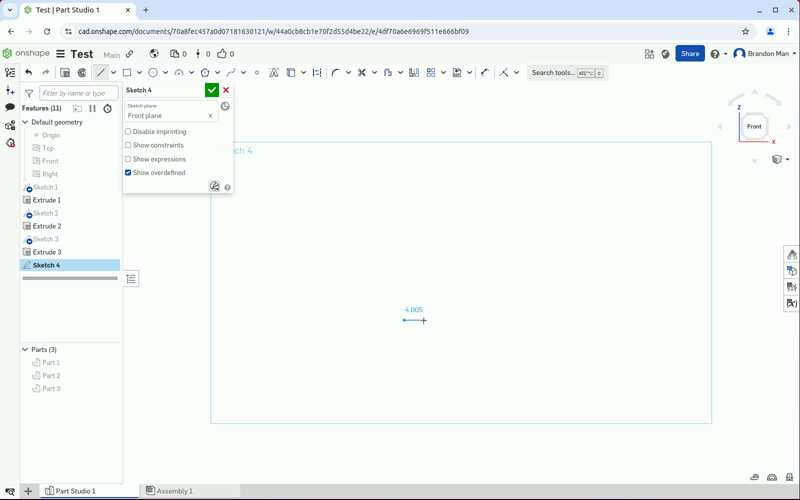
key_down(shift)
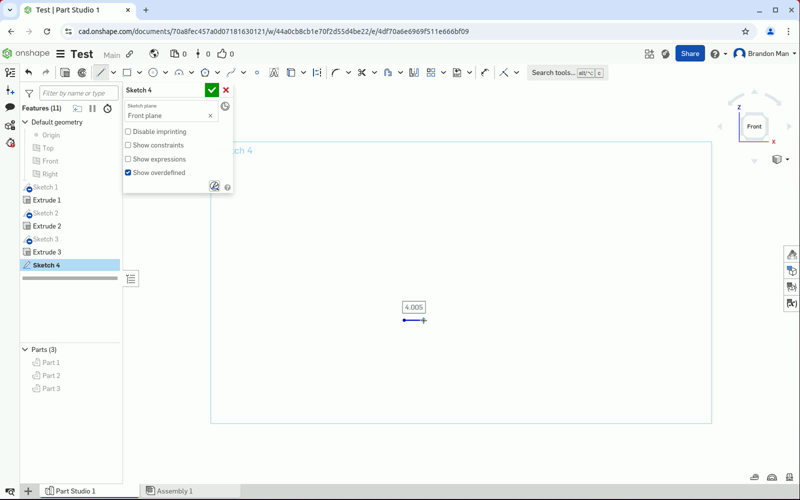
mouse_move(453, 320)
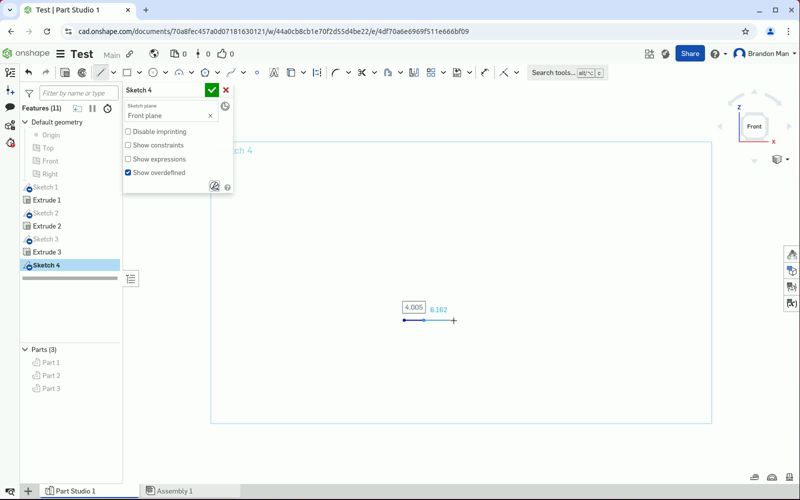
mouse_move(423, 301)
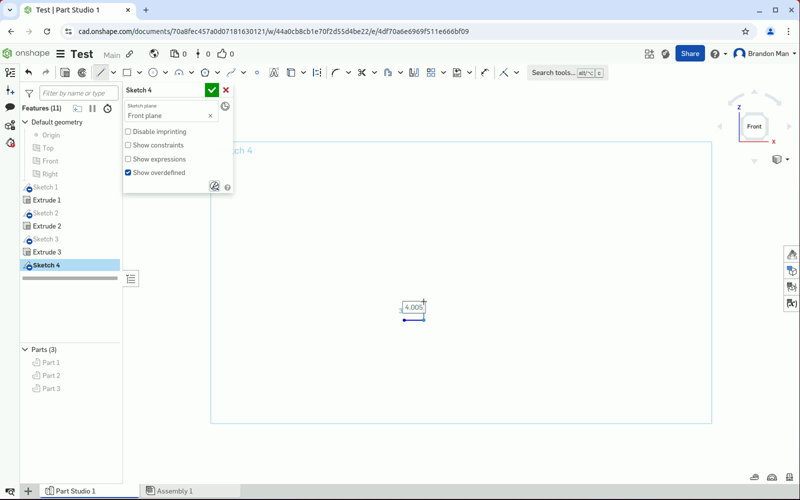
click(423, 301)
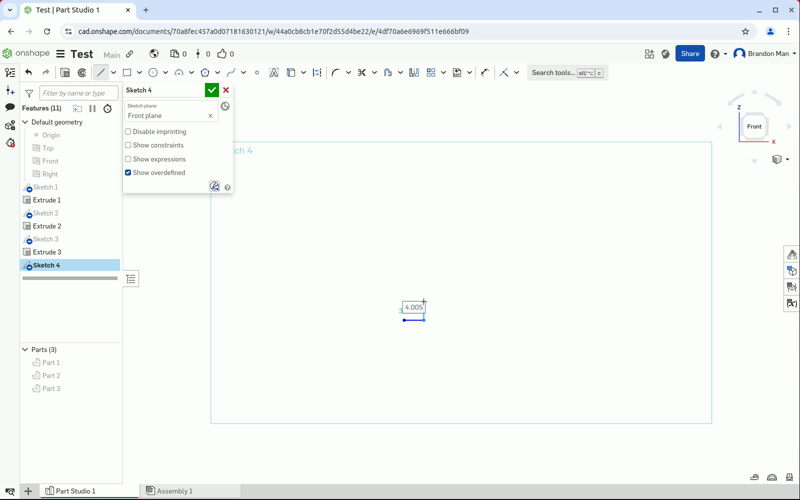
key_up(shift)
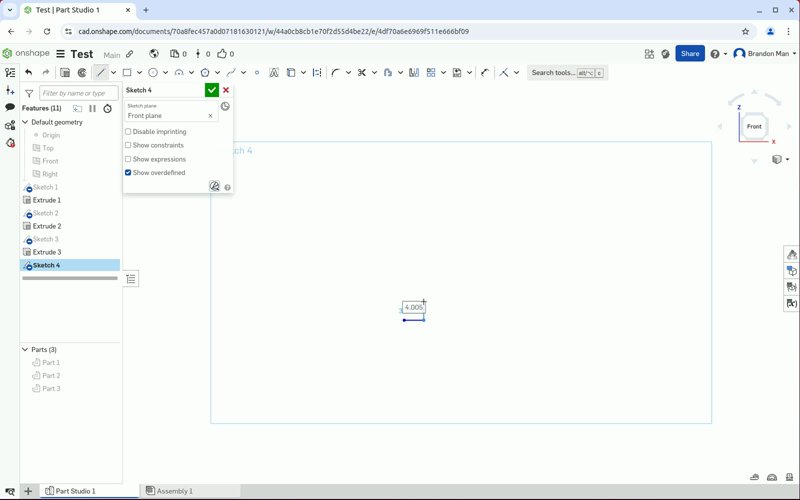
key_down(shift)
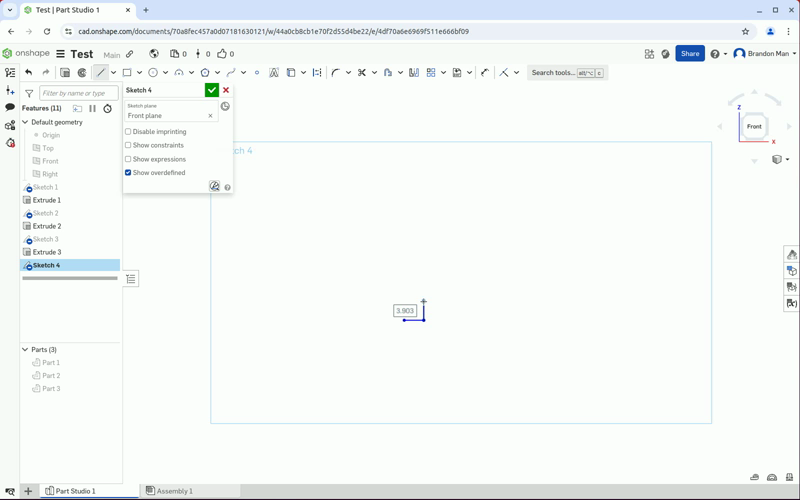
mouse_move(453, 301)
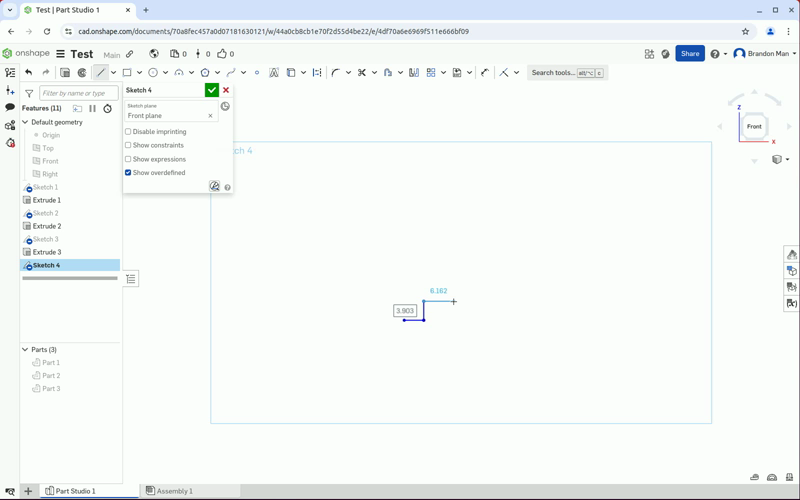
mouse_move(461, 301)
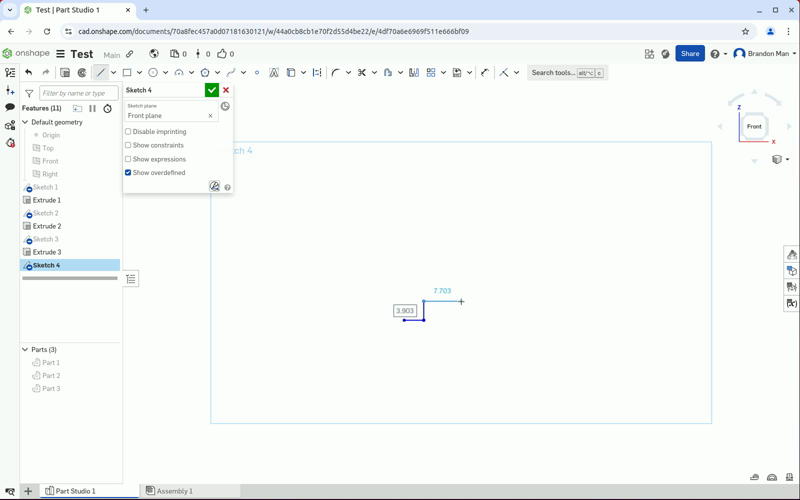
click(461, 301)
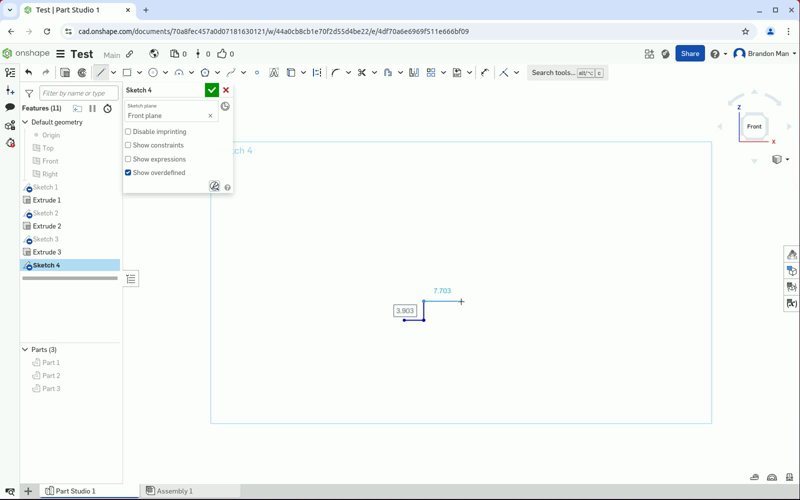
key_up(shift)
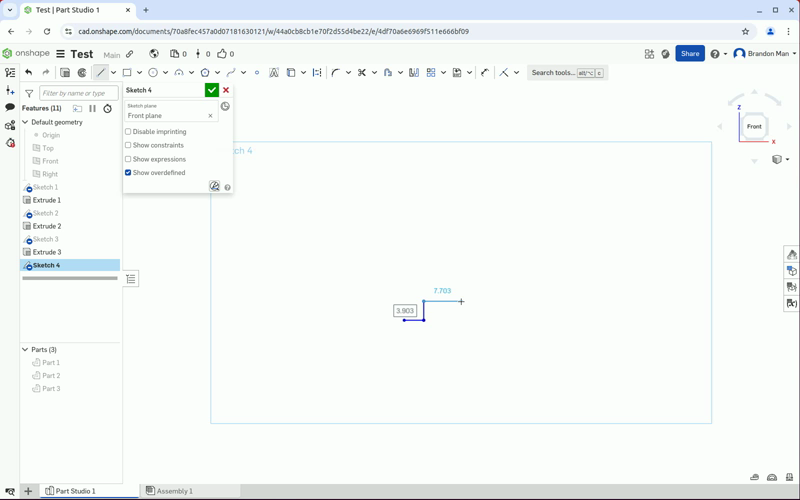
key_down(shift)
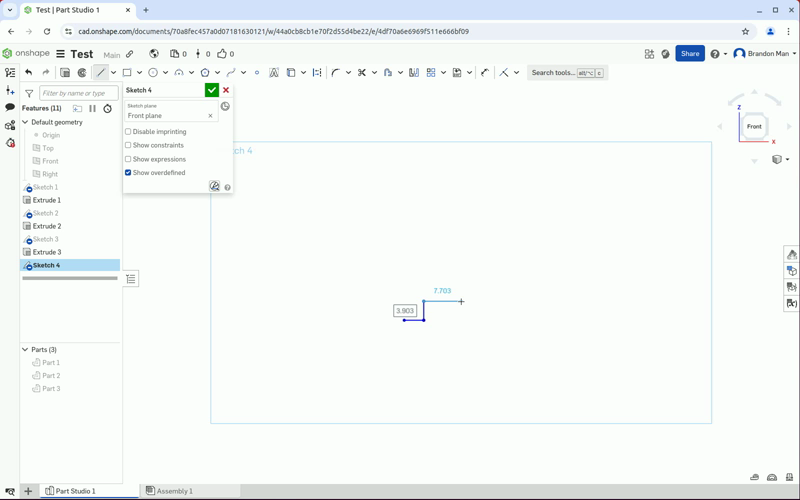
mouse_move(491, 301)
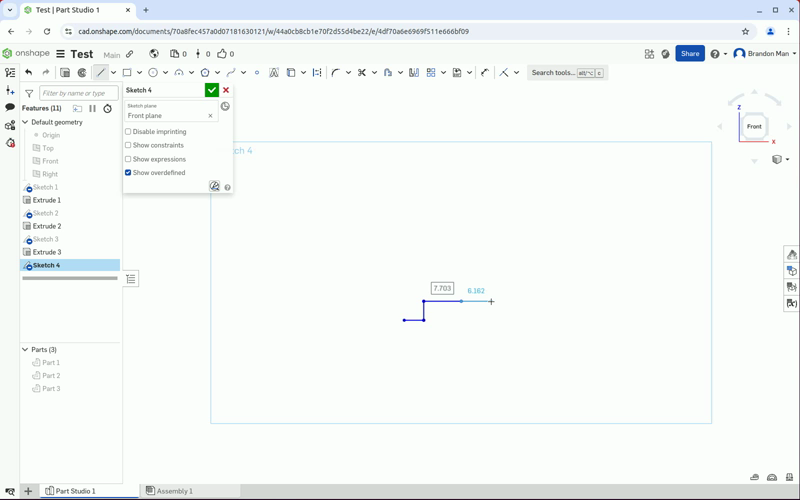
mouse_move(461, 282)
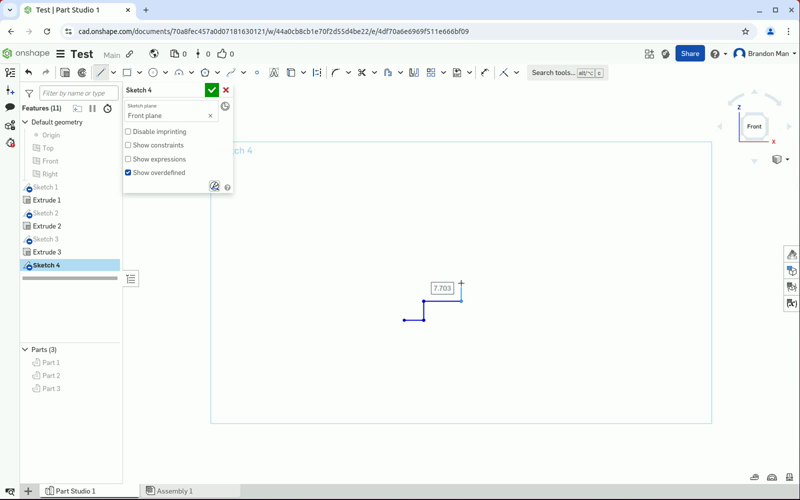
click(461, 282)
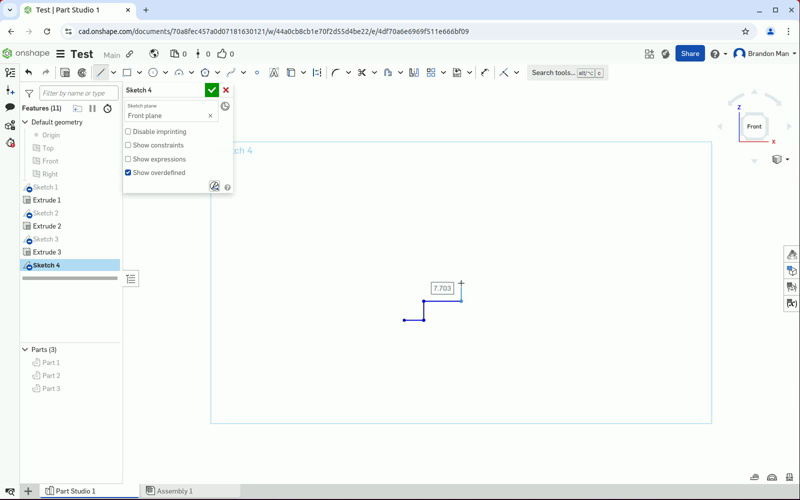
key_up(shift)
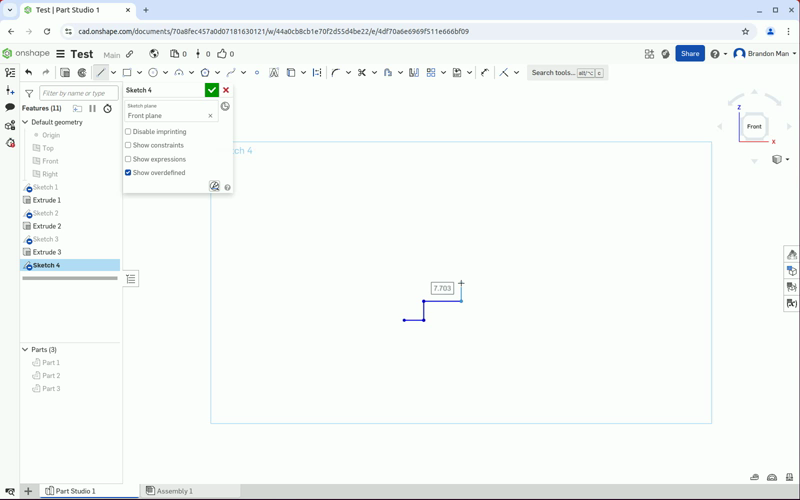
key_down(shift)
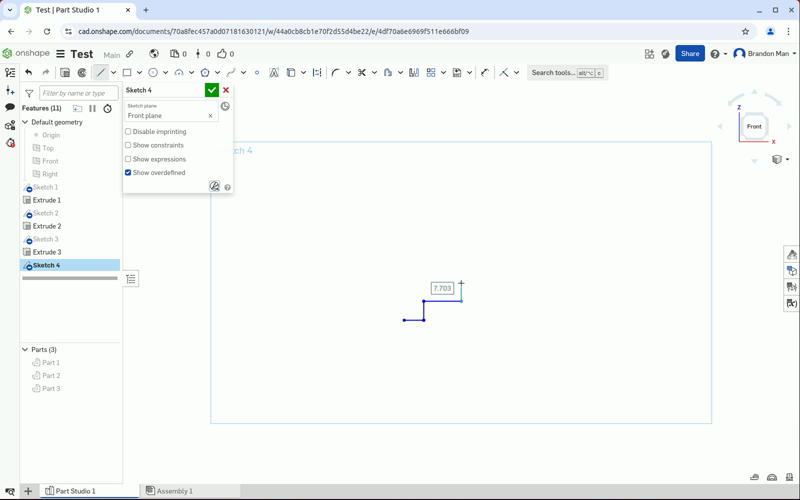
mouse_move(491, 282)
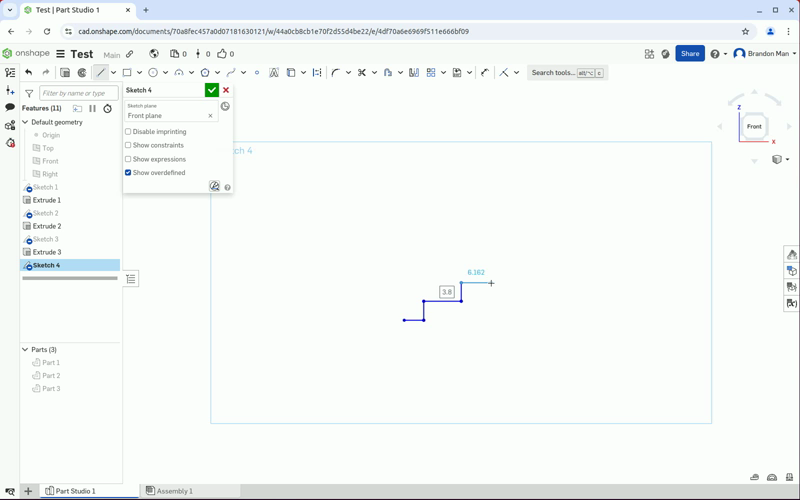
mouse_move(404, 282)
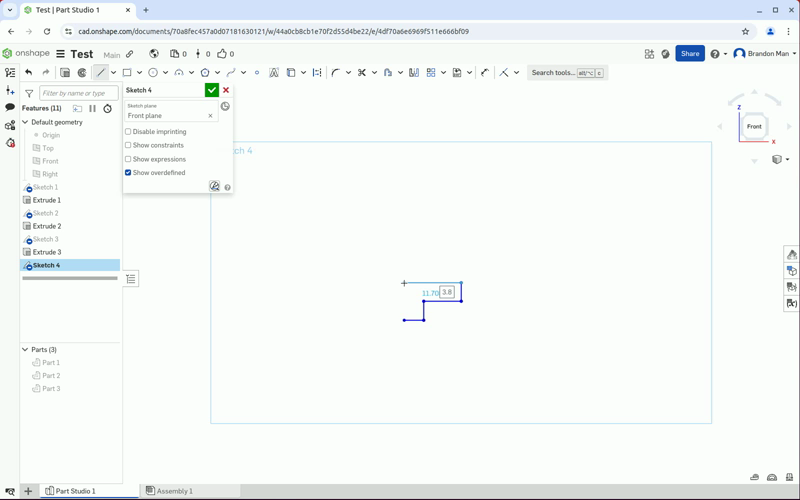
click(404, 282)
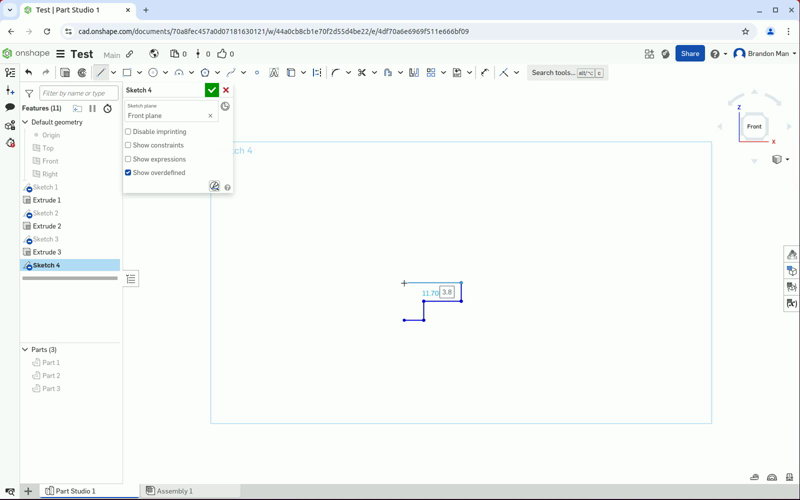
key_up(shift)
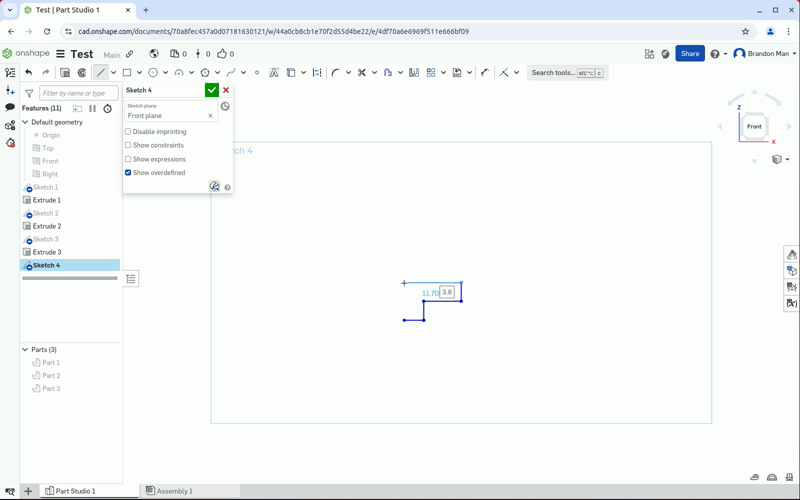
mouse_move(434, 282)
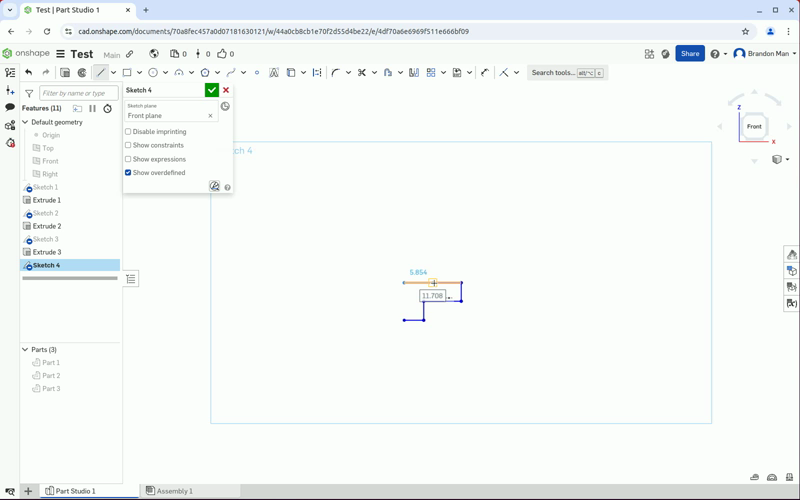
key_down(shift)
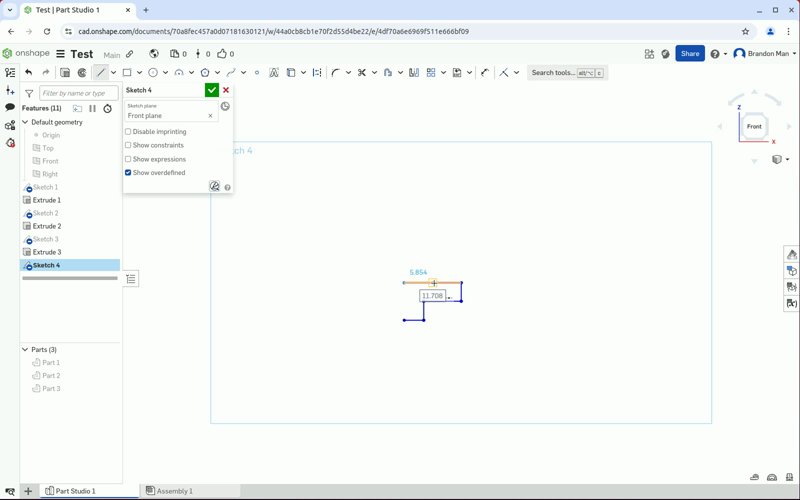
mouse_move(404, 320)
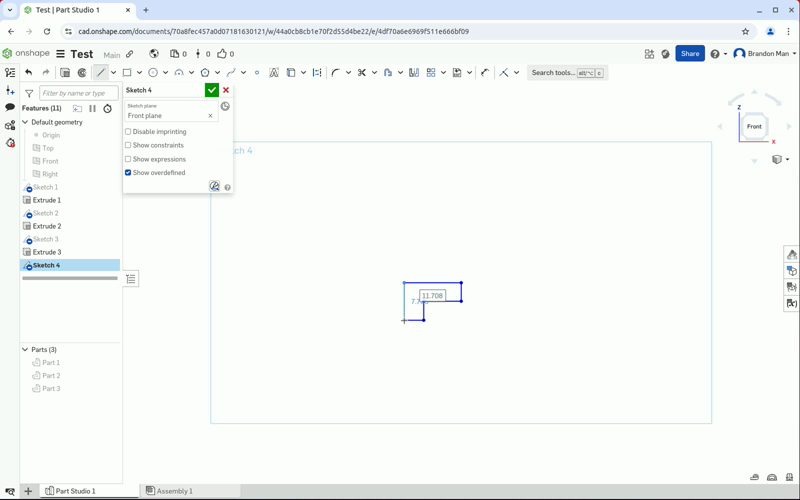
key_up(shift)
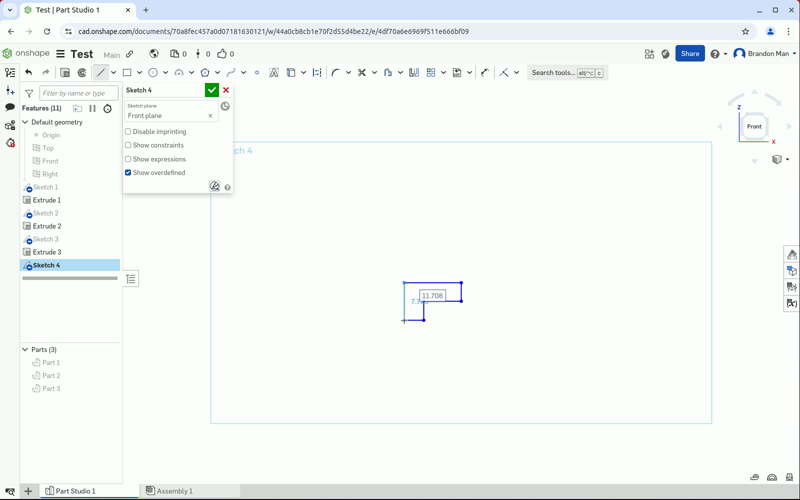
click(404, 320)
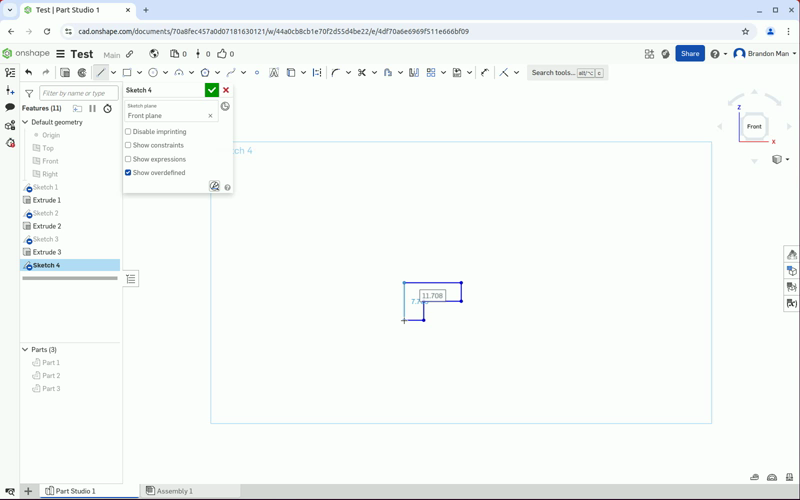
key(esc)
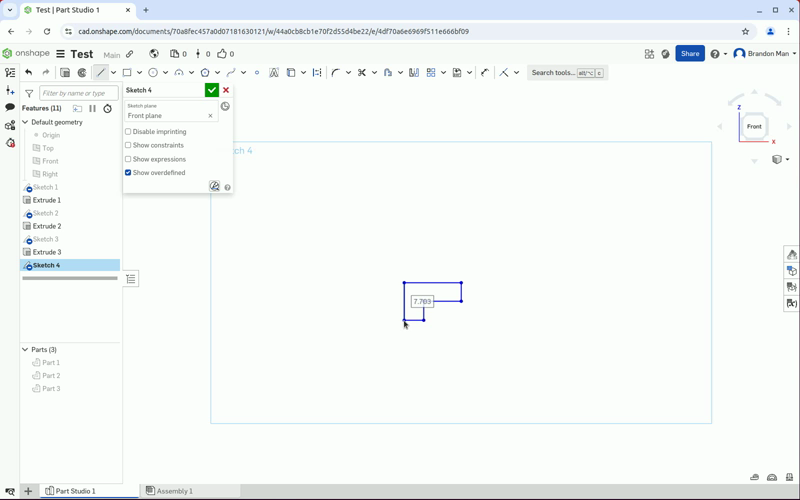
mouse_move(442, 283)
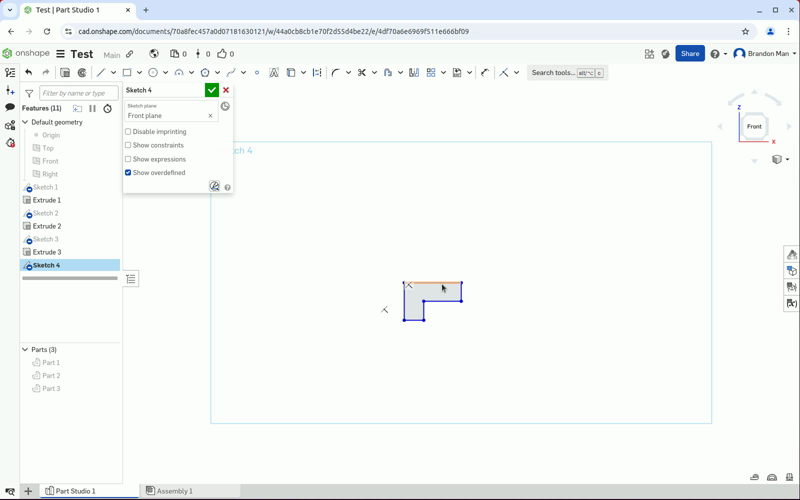
scroll(6)
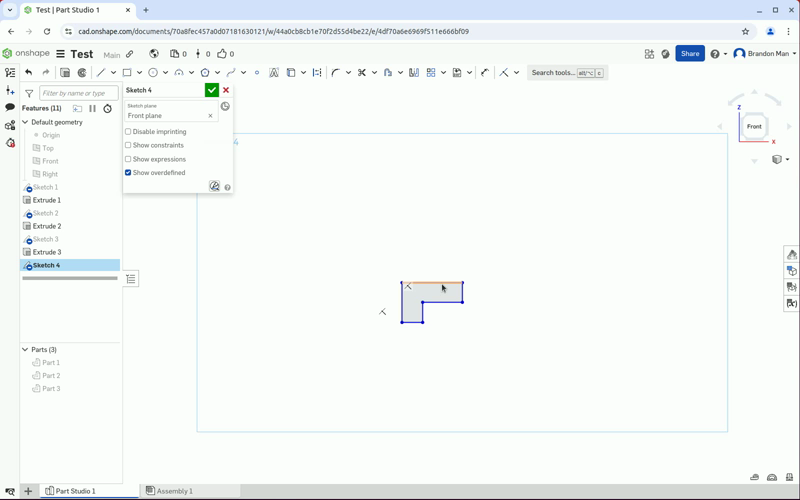
scroll(6)
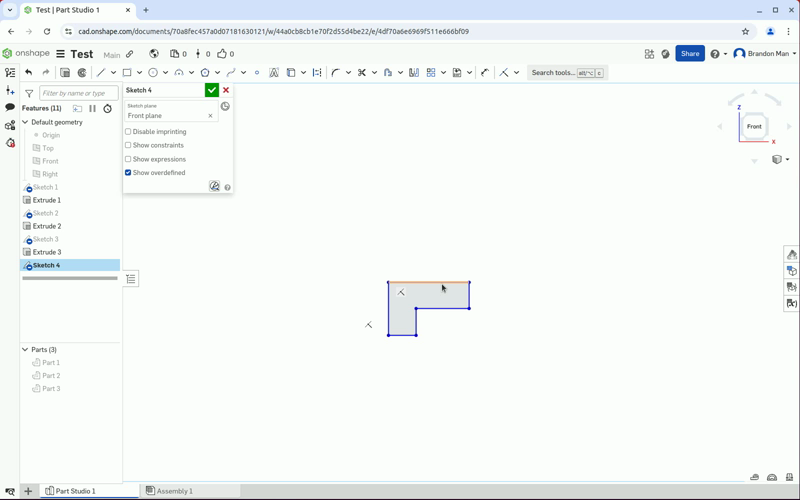
scroll(6)
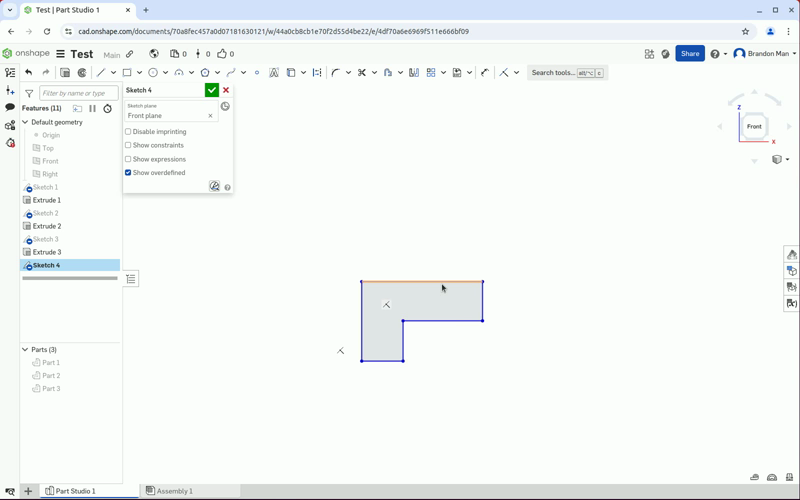
scroll(6)
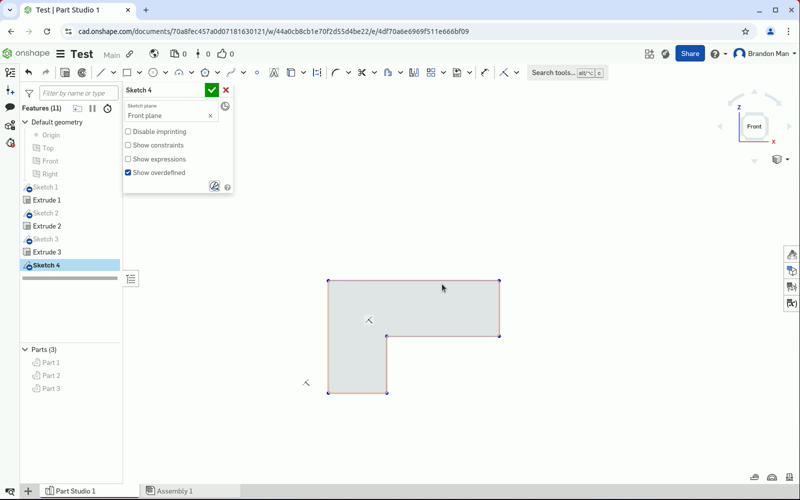
scroll(6)
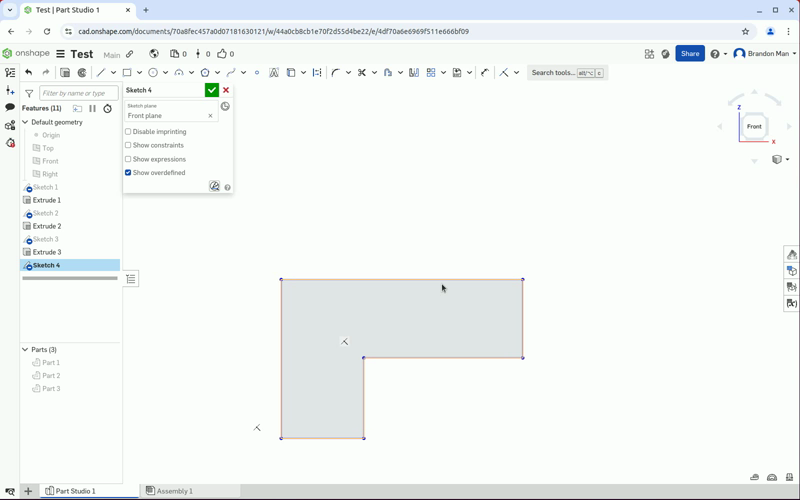
scroll(6)
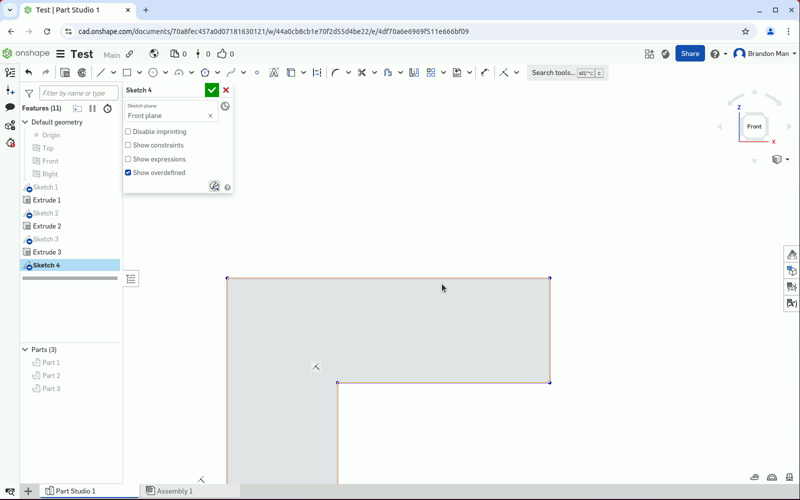
scroll(6)
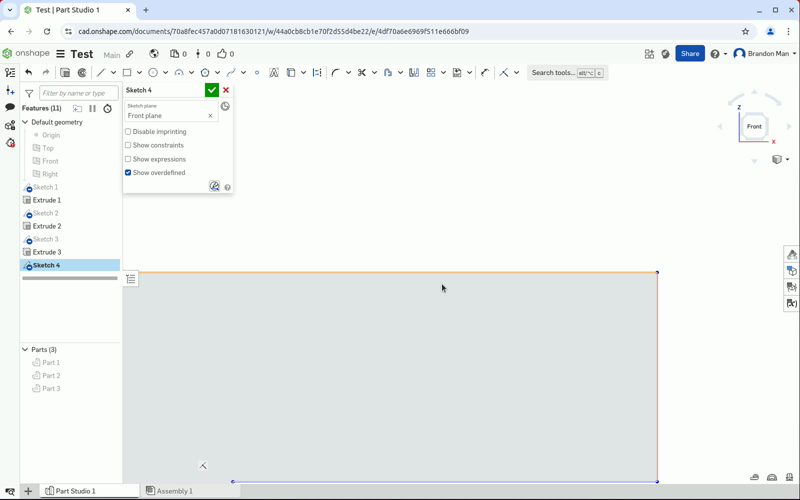
click(442, 283)
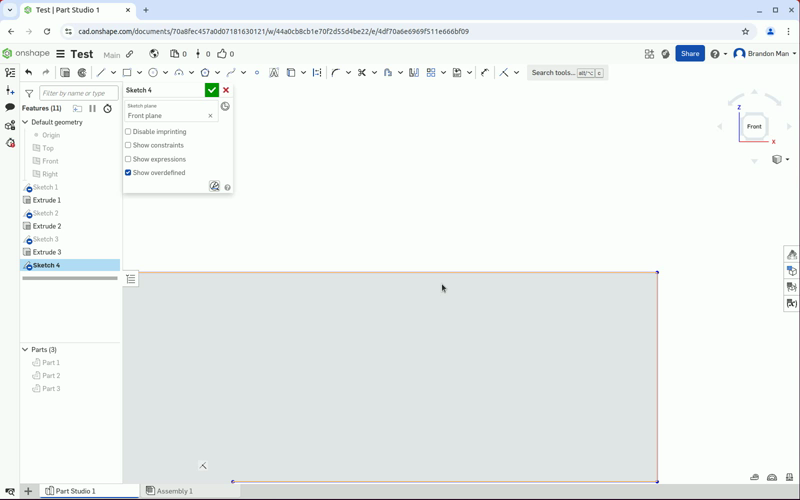
scroll(-6)
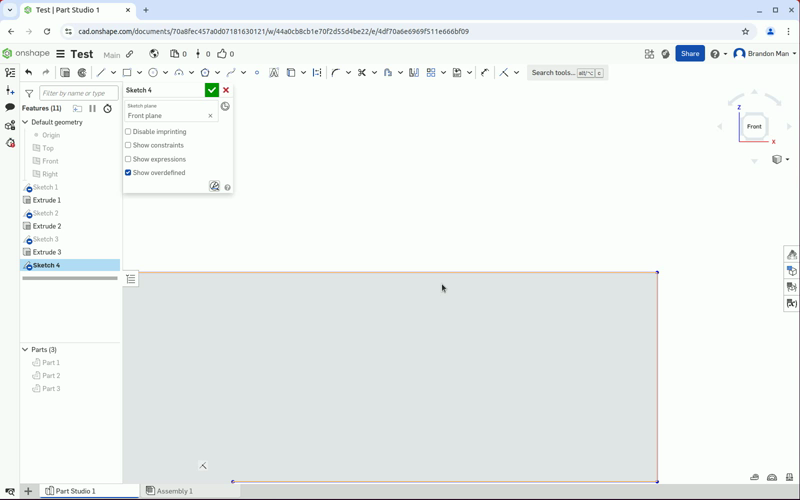
scroll(-6)
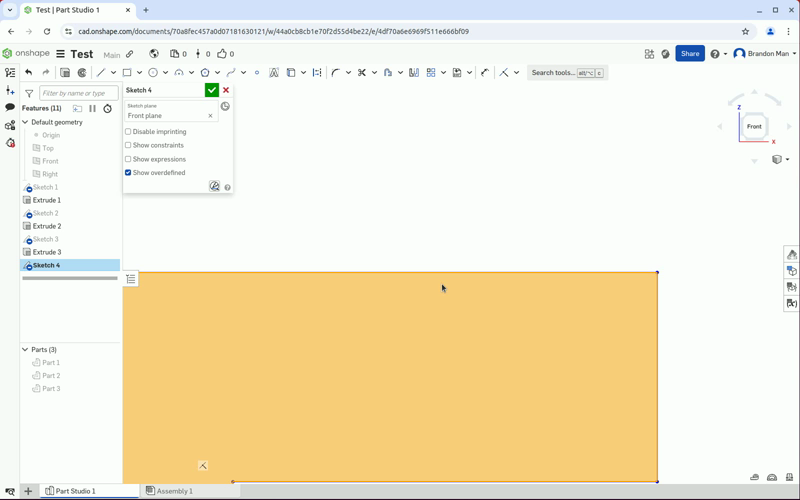
scroll(-6)
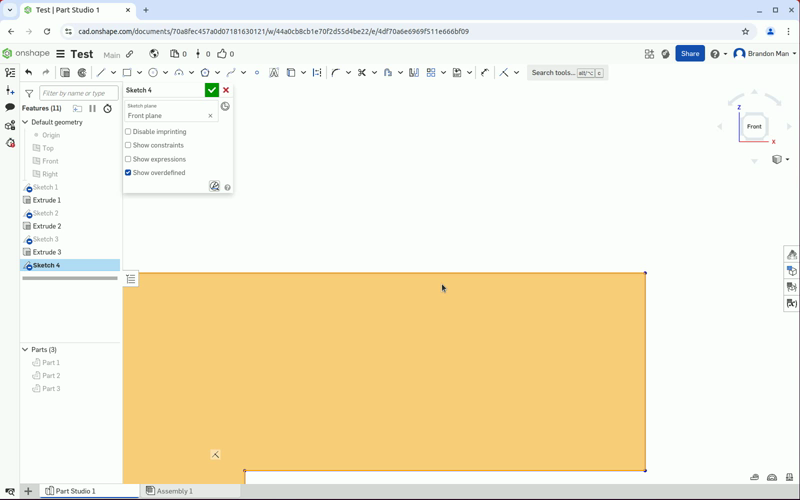
scroll(-6)
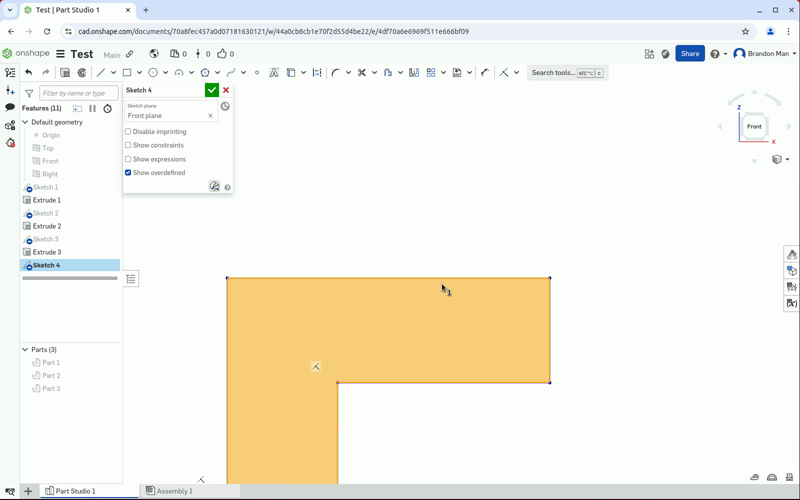
scroll(-6)
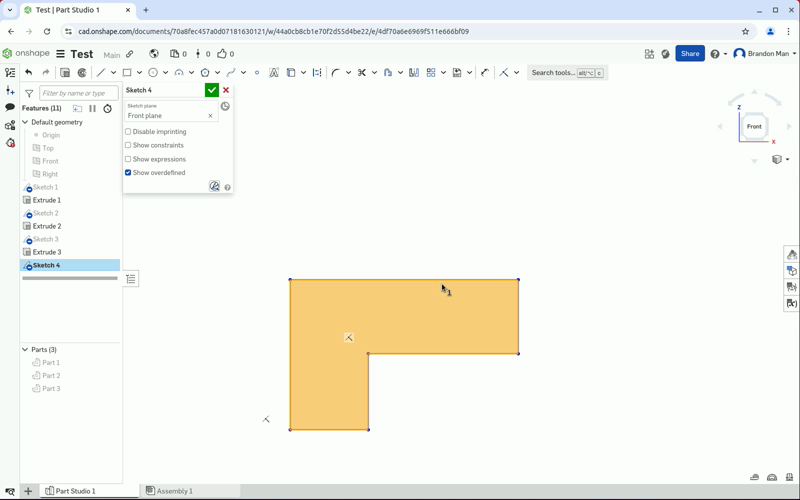
scroll(-6)
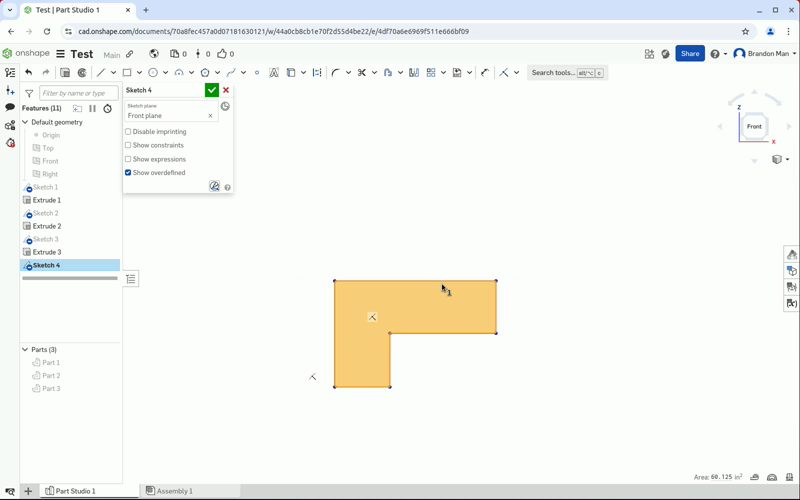
scroll(-6)
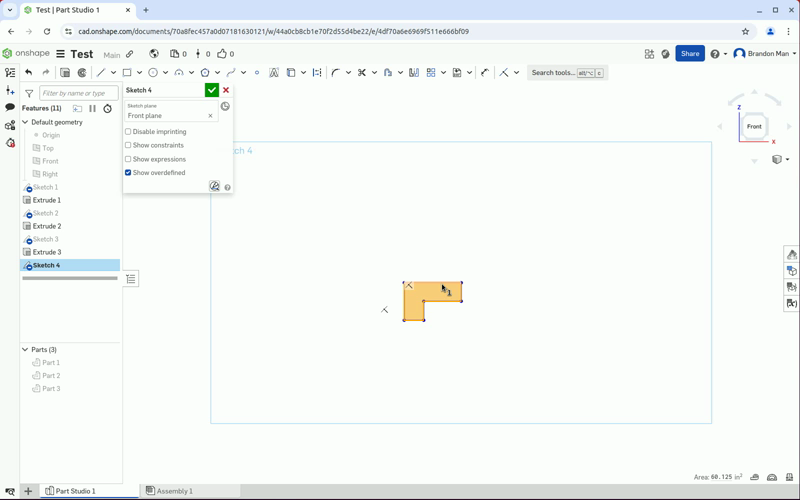
mouse_move(73, 352)
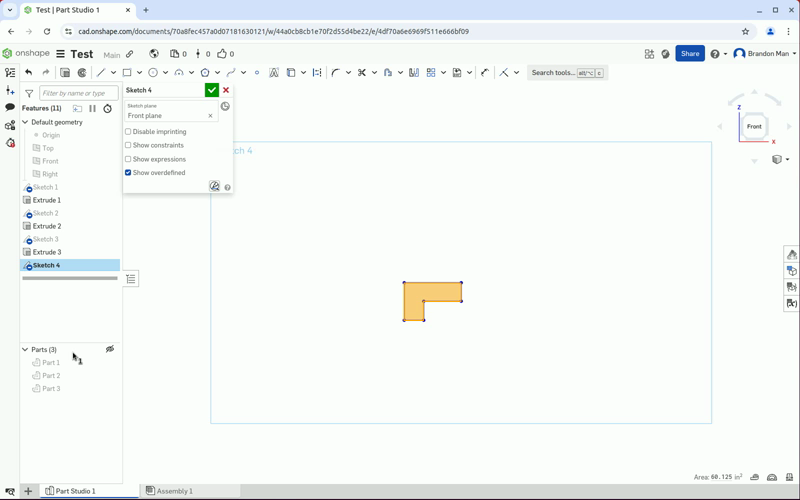
key(shift+y)
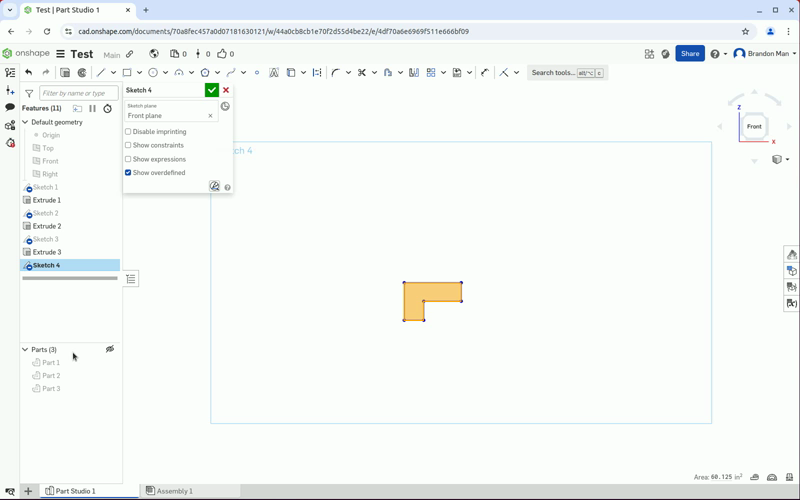
key(shift+e)
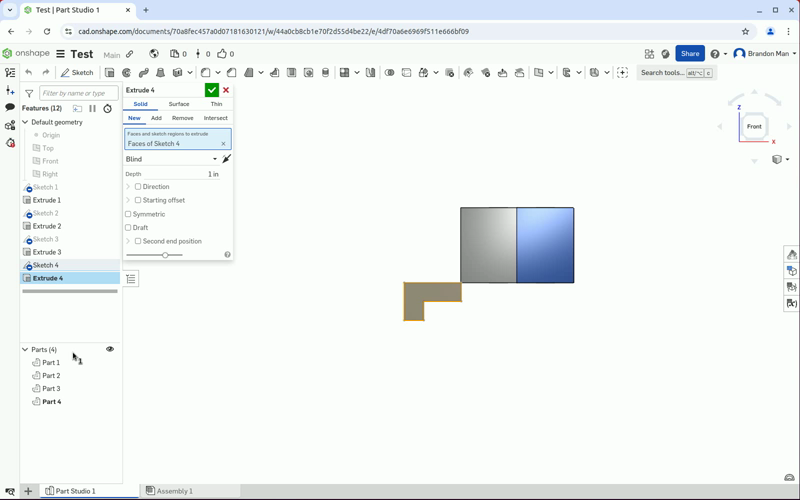
mouse_move(143, 106)
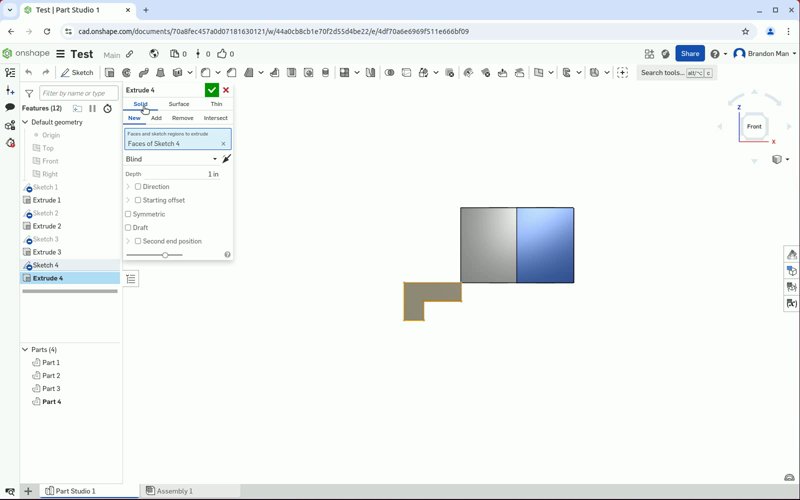
click(143, 106)
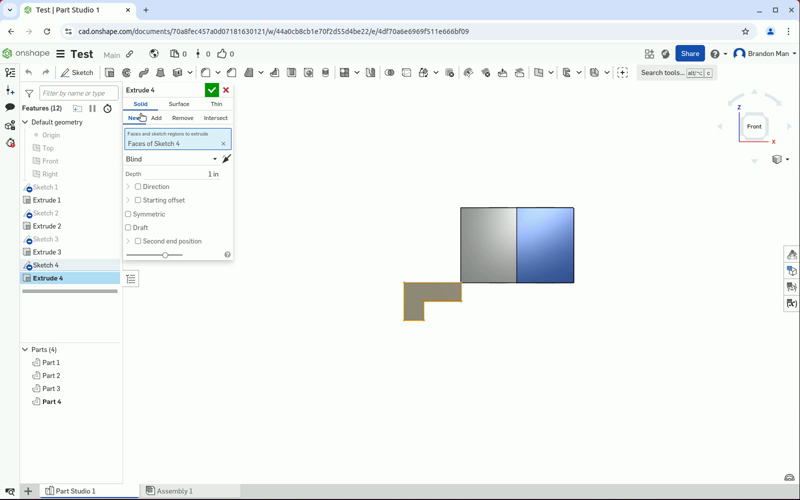
mouse_move(137, 120)
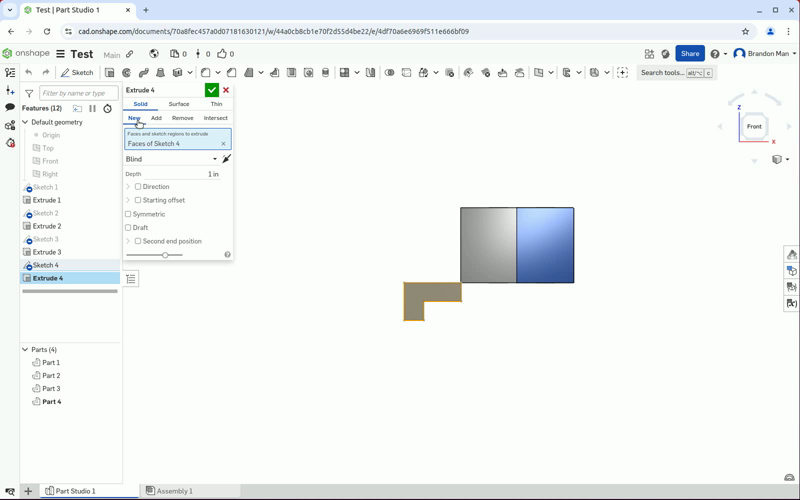
click(137, 120)
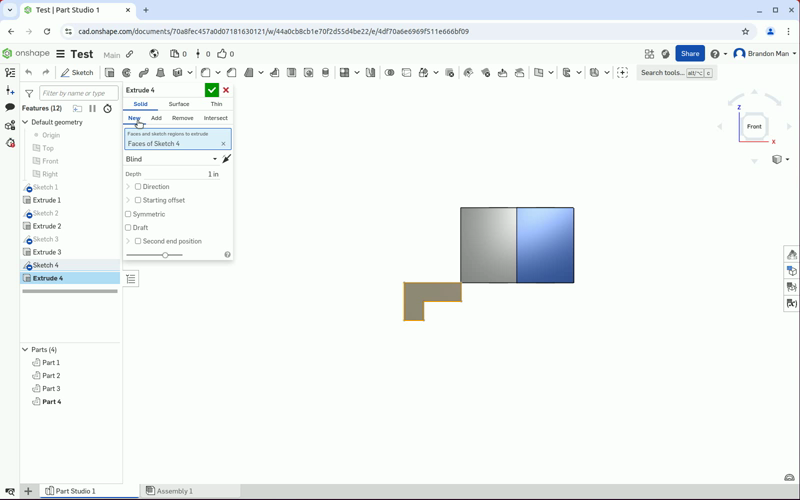
key(tab, 4)
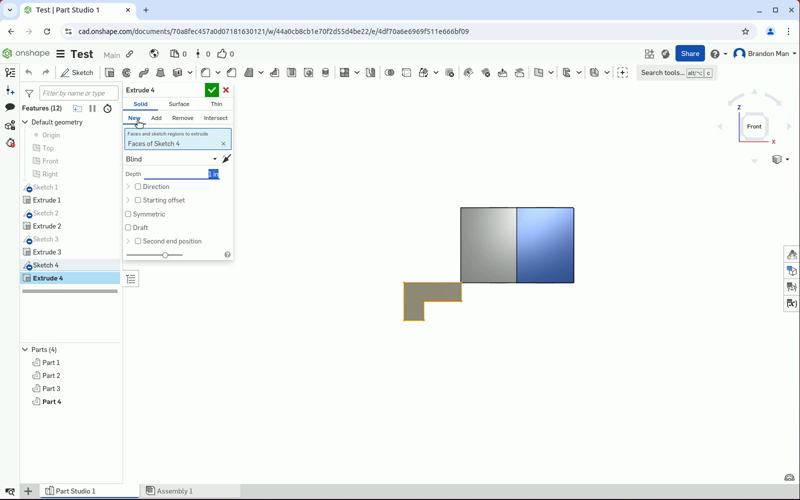
text(15.405)
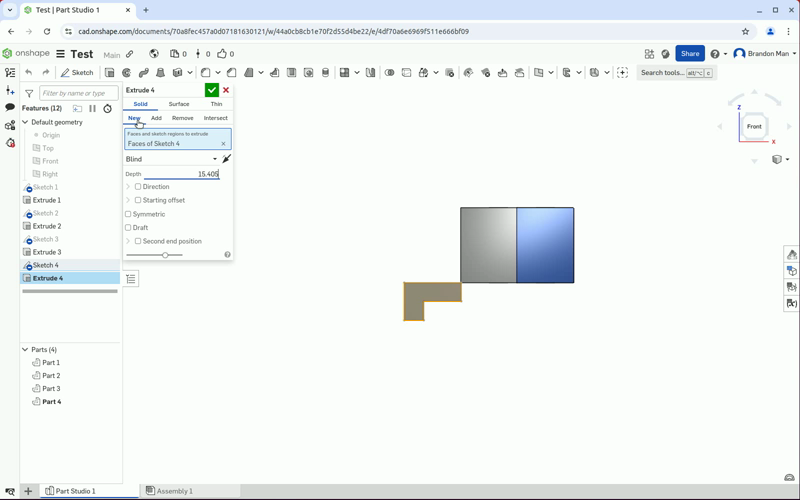
key(enter)
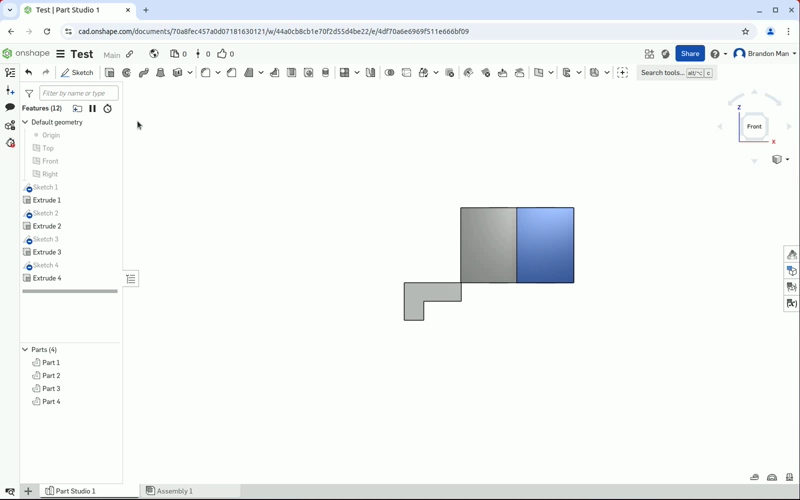
key(shift+h)
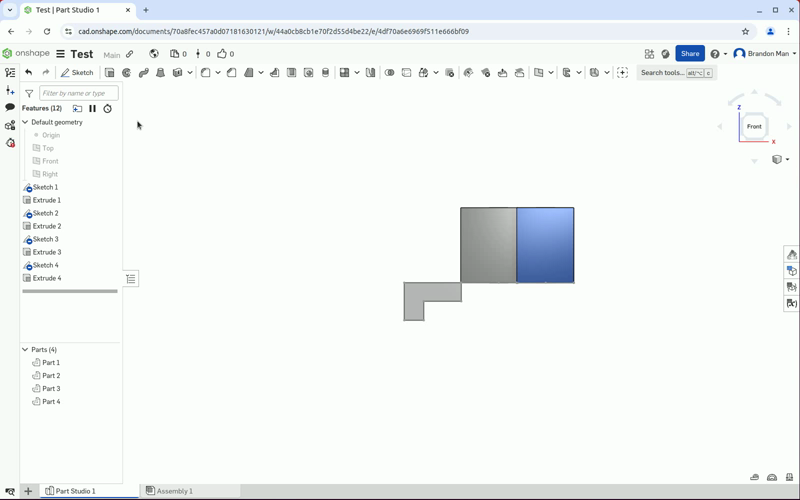
key(shift+h)
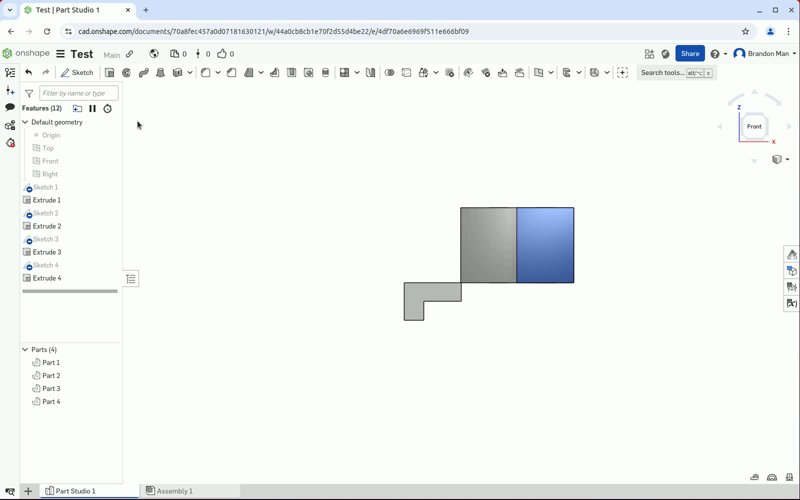
mouse_move(73, 189)
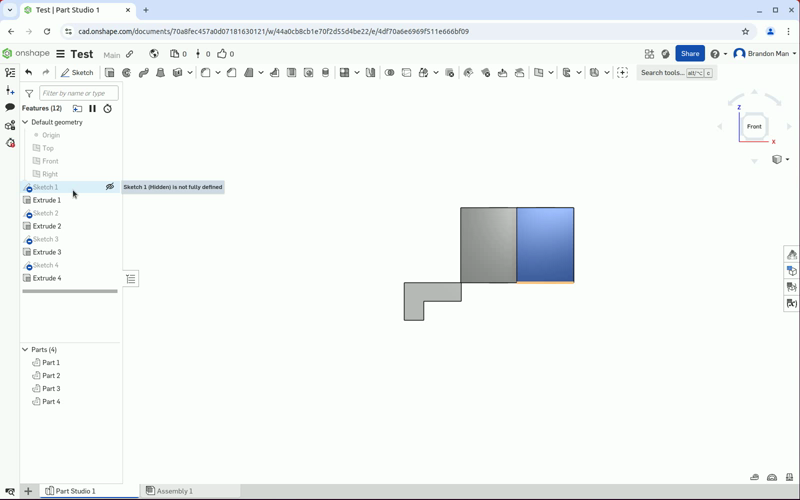
click(73, 189)
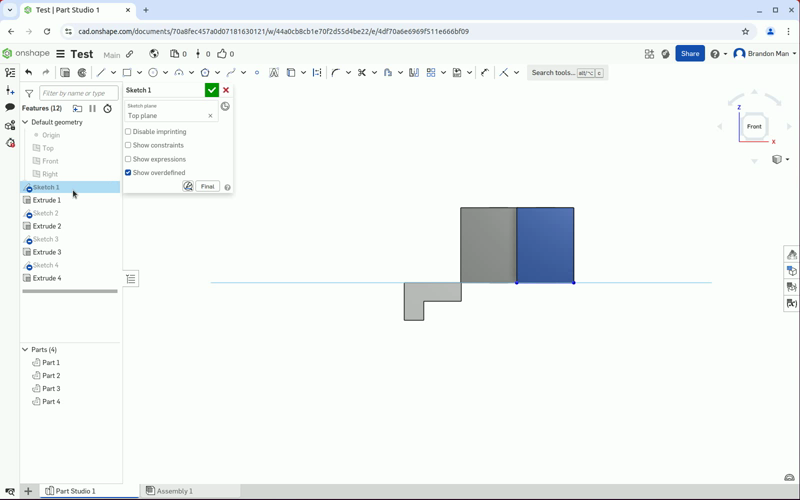
mouse_move(229, 92)
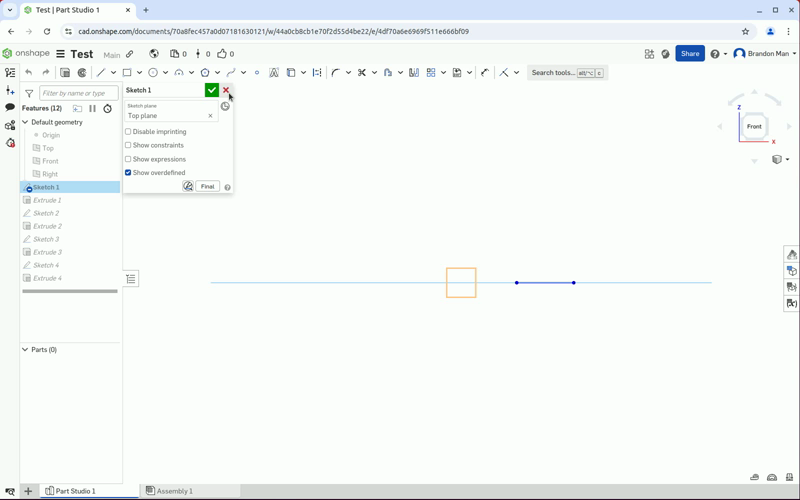
click(229, 92)
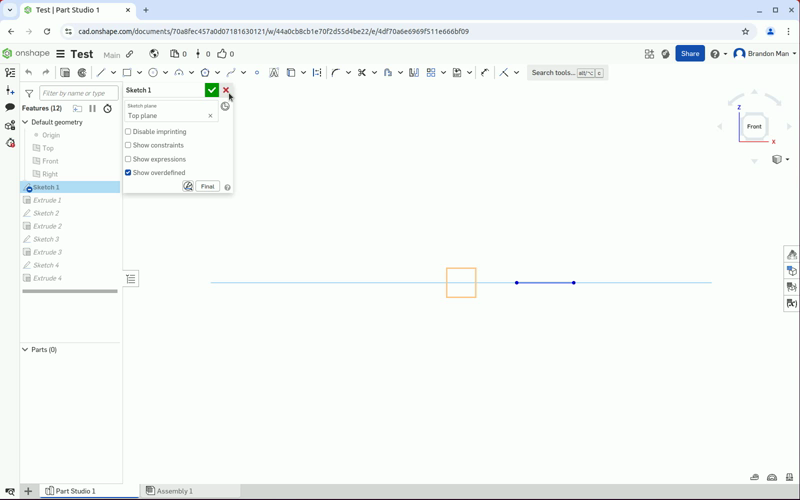
key(shift+s)
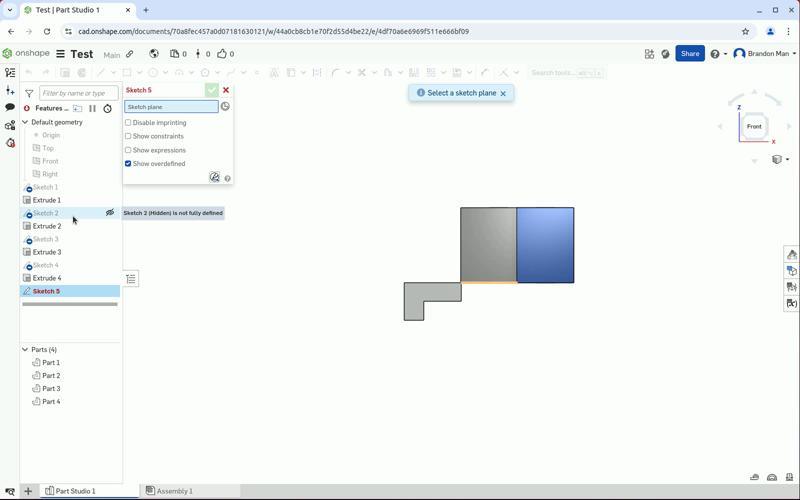
scroll(3)
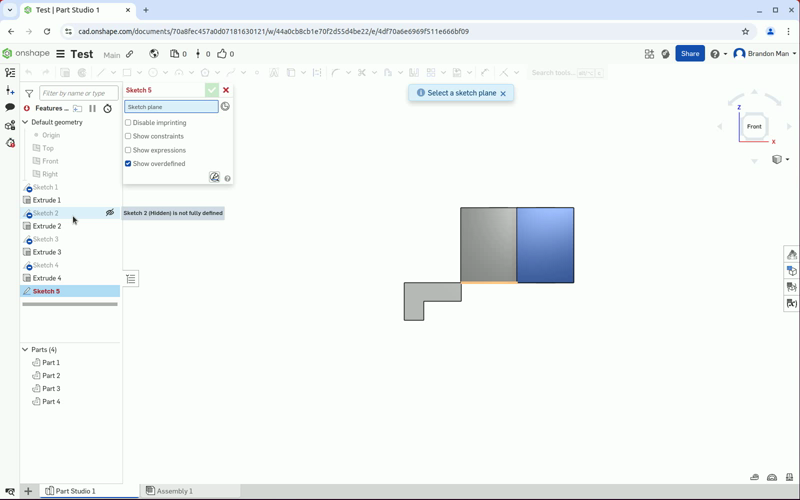
mouse_move(73, 163)
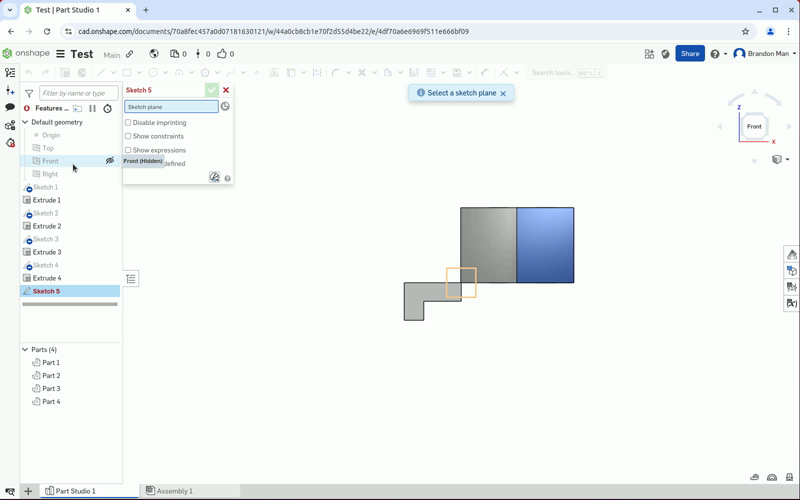
click(73, 163)
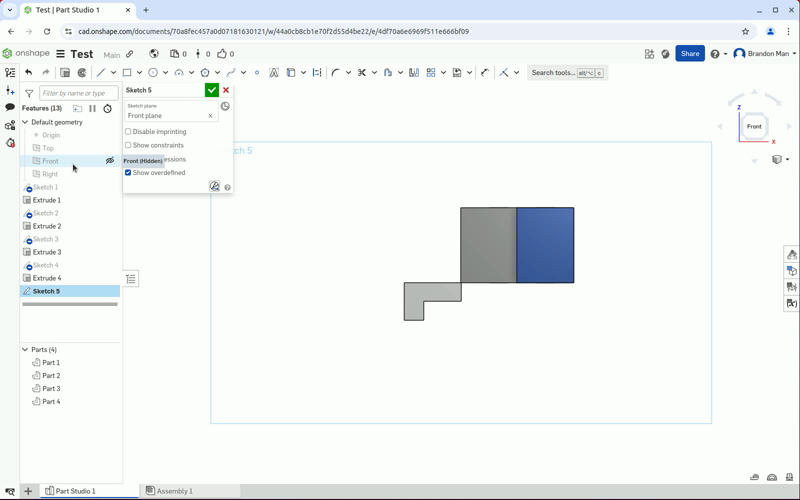
mouse_move(73, 352)
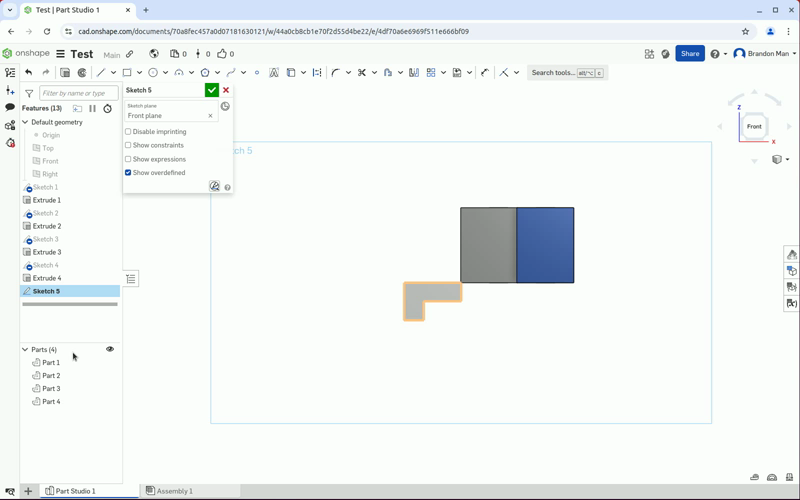
key(y)
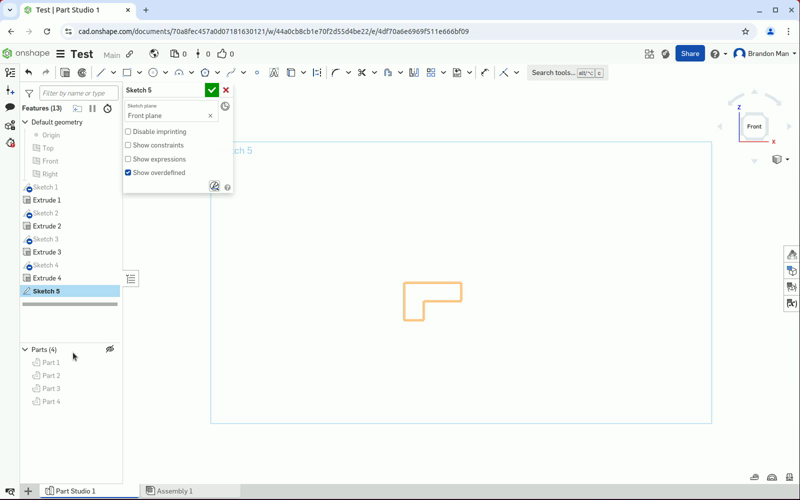
key(l)
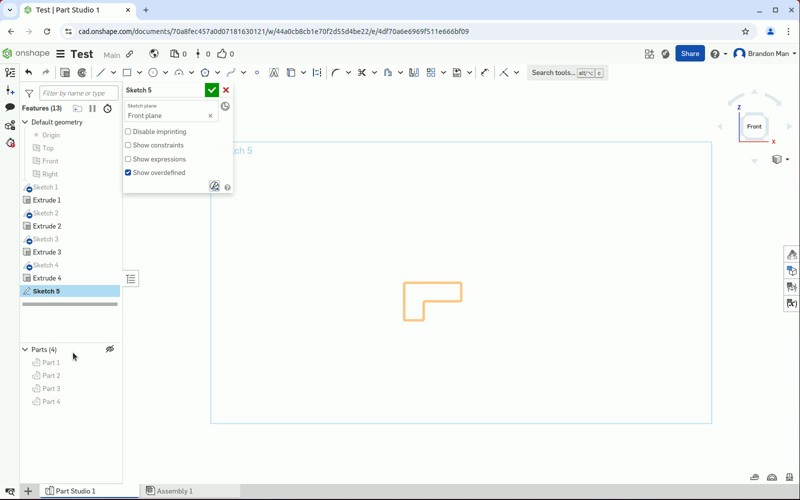
key_down(shift)
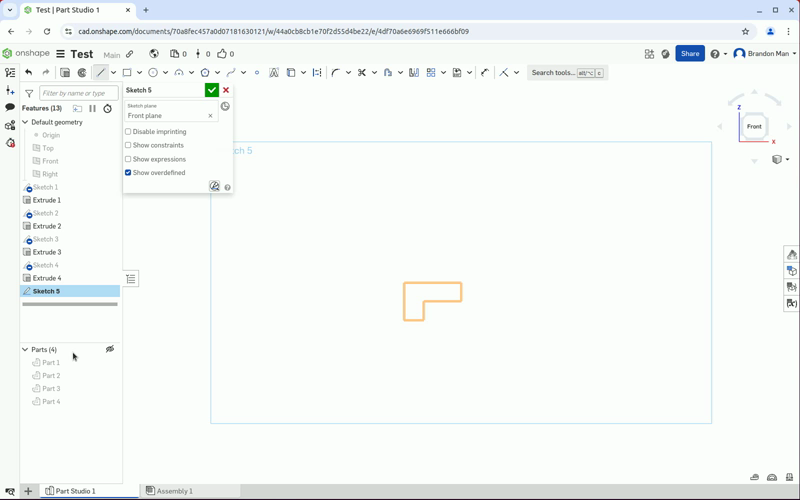
mouse_move(460, 282)
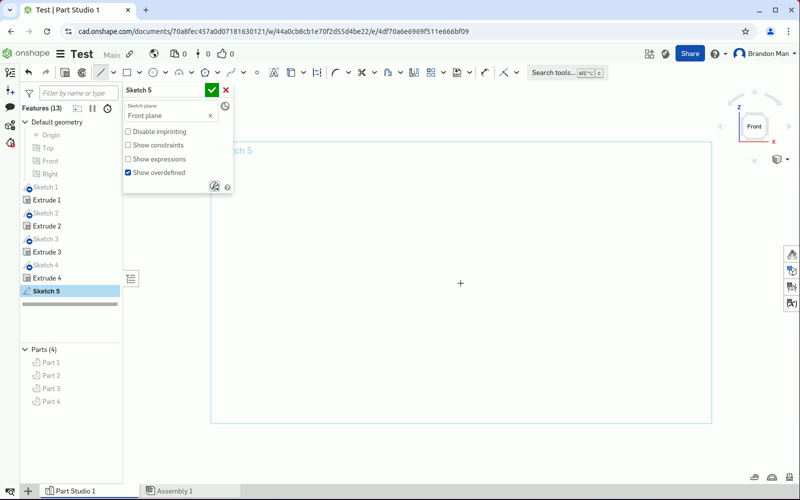
click(460, 282)
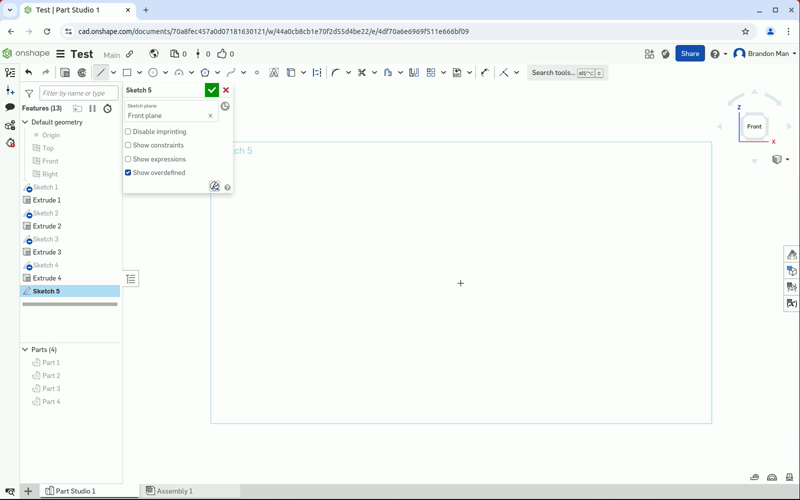
key_up(shift)
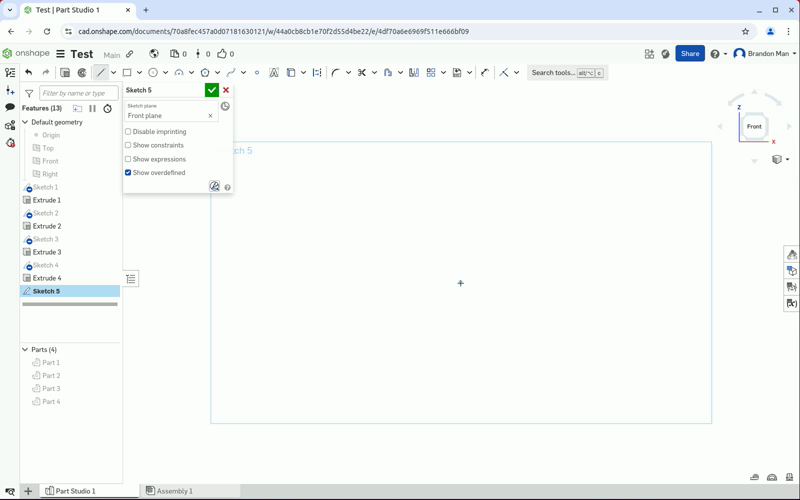
key_down(shift)
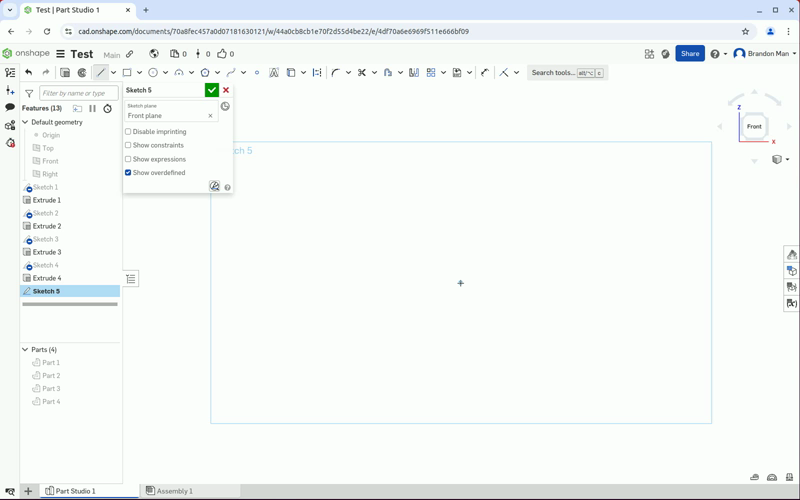
mouse_move(490, 282)
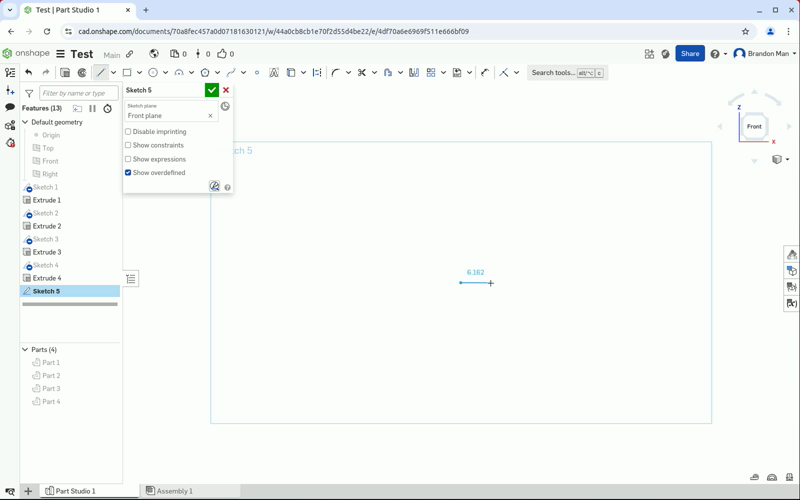
mouse_move(517, 282)
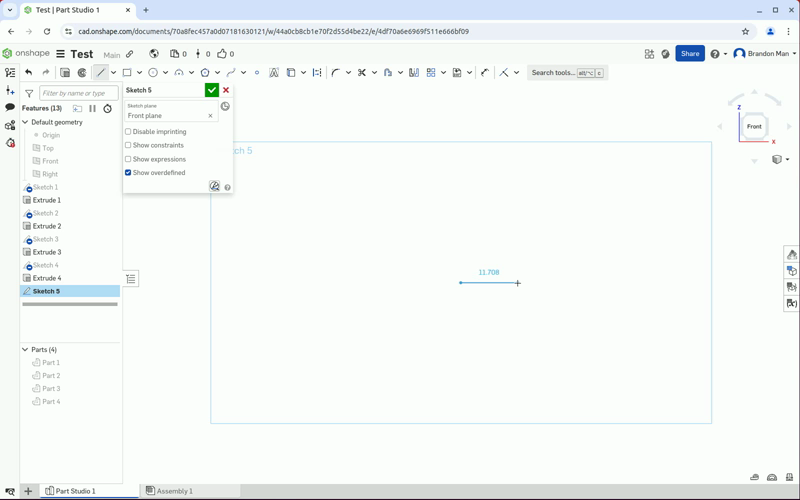
click(517, 282)
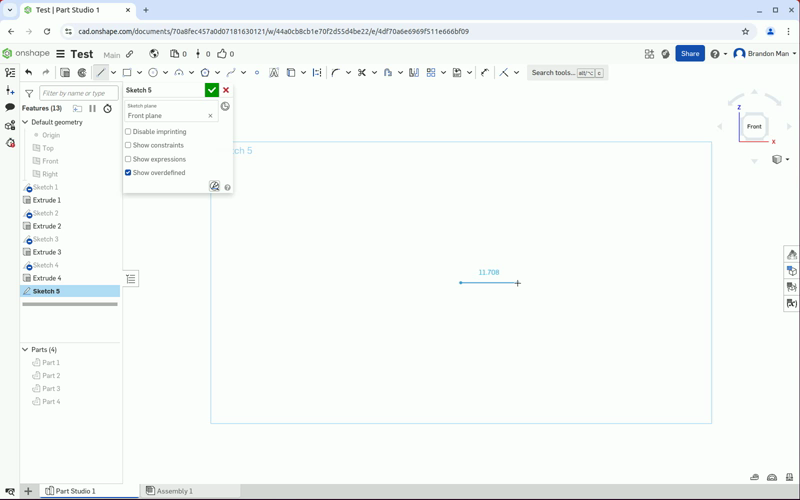
key_up(shift)
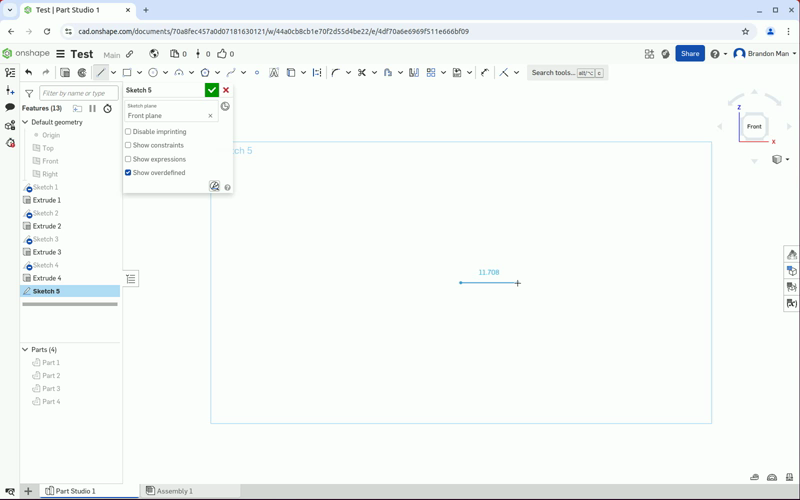
key_down(shift)
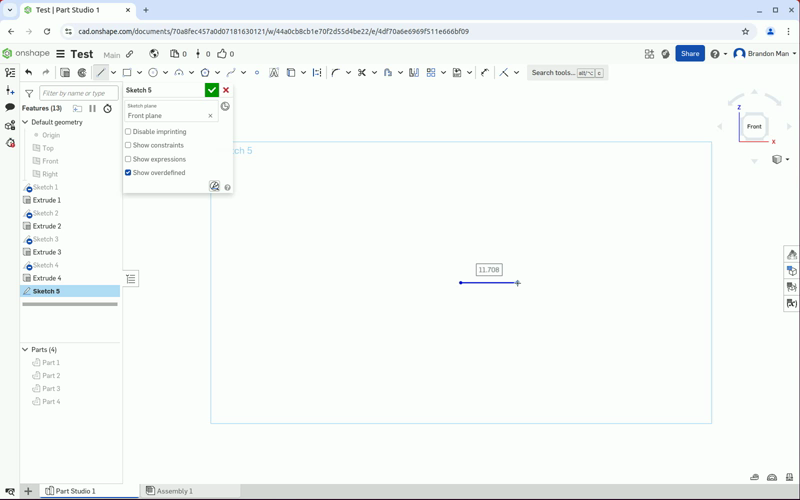
mouse_move(547, 282)
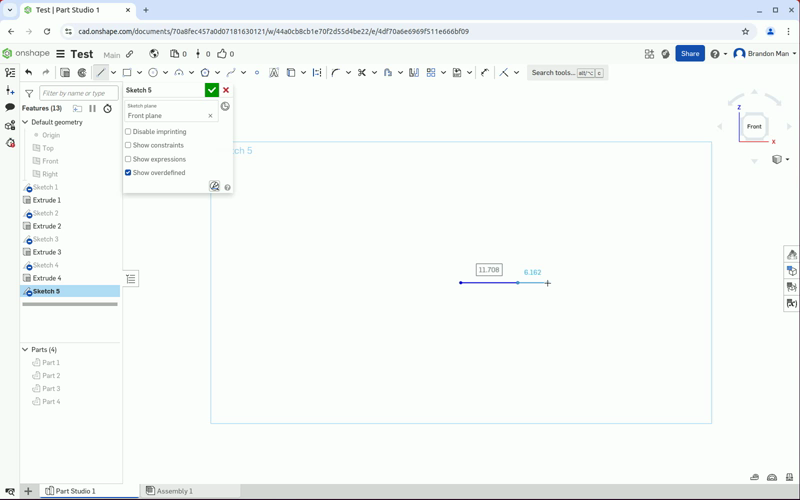
mouse_move(517, 226)
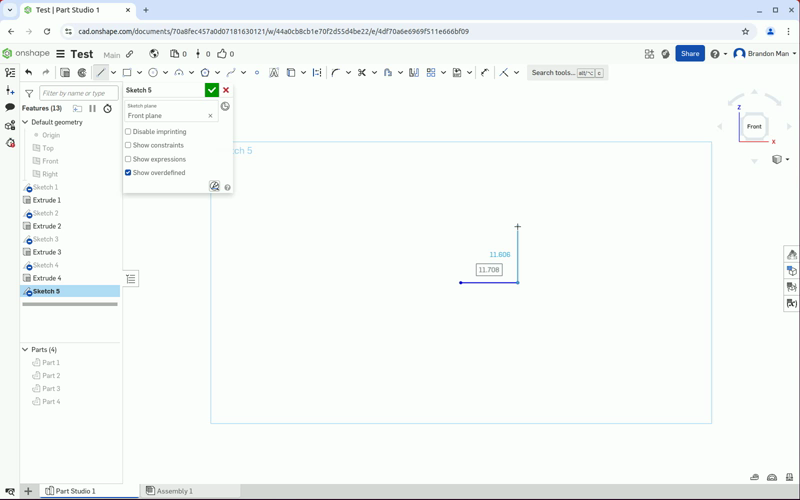
click(517, 226)
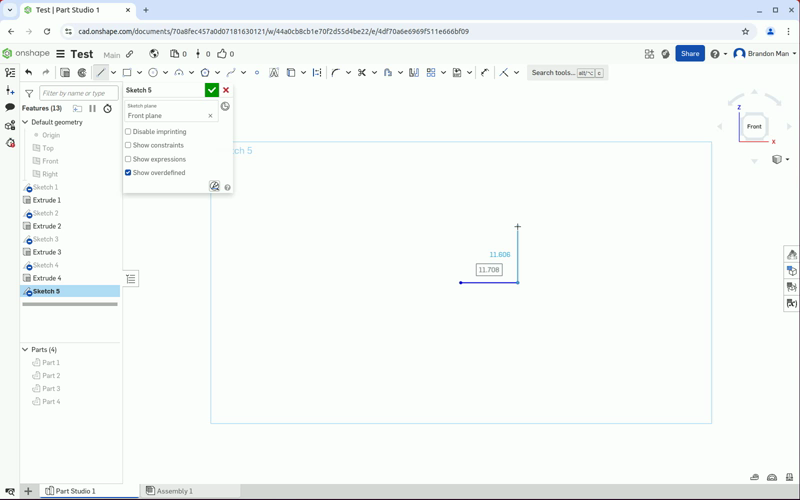
key_up(shift)
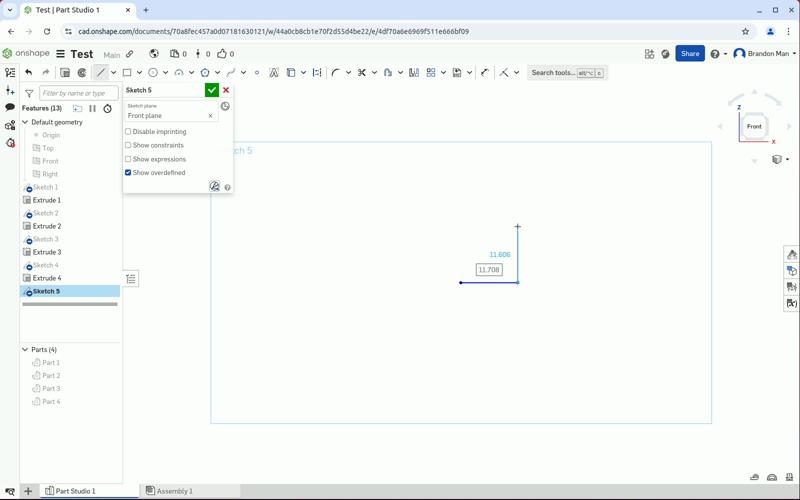
key_down(shift)
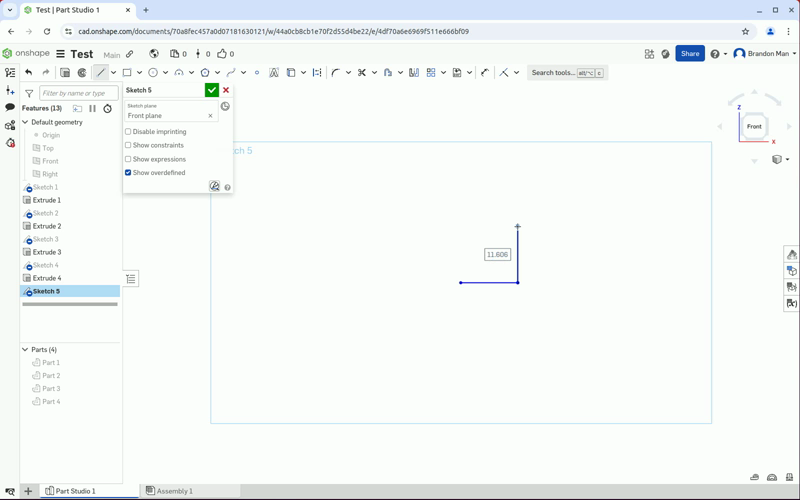
mouse_move(547, 226)
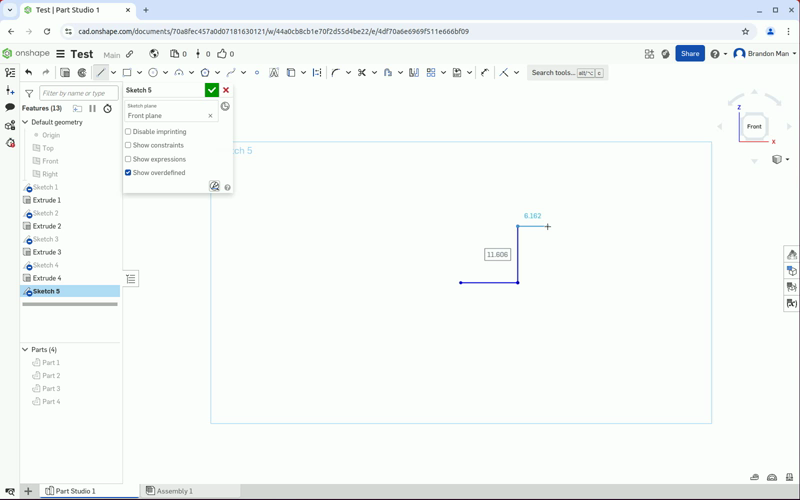
mouse_move(460, 226)
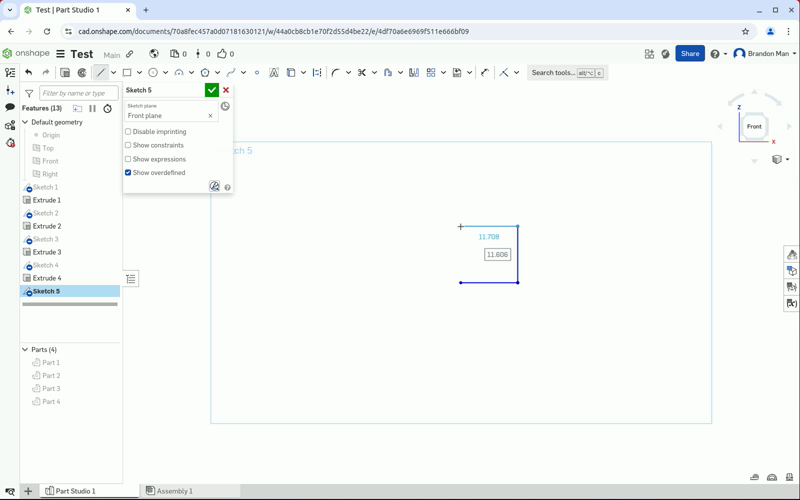
click(460, 226)
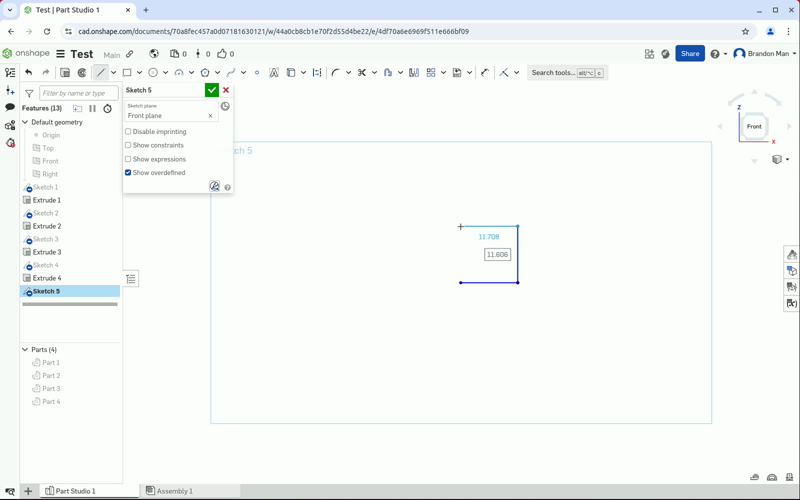
key_up(shift)
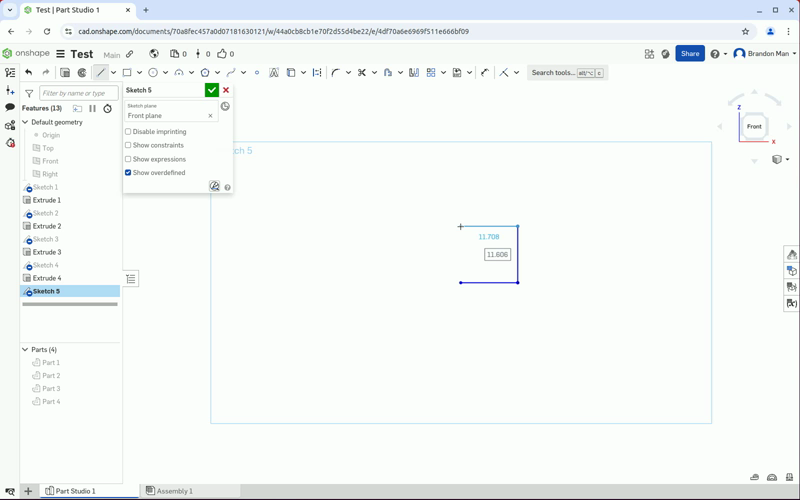
mouse_move(490, 226)
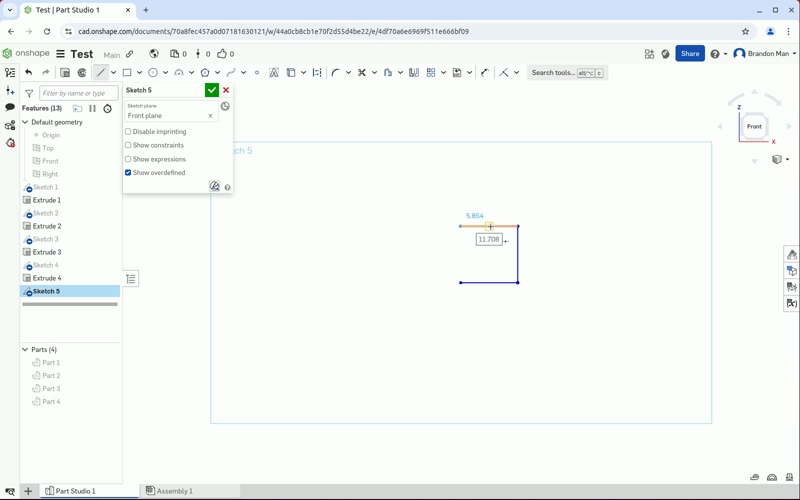
key_down(shift)
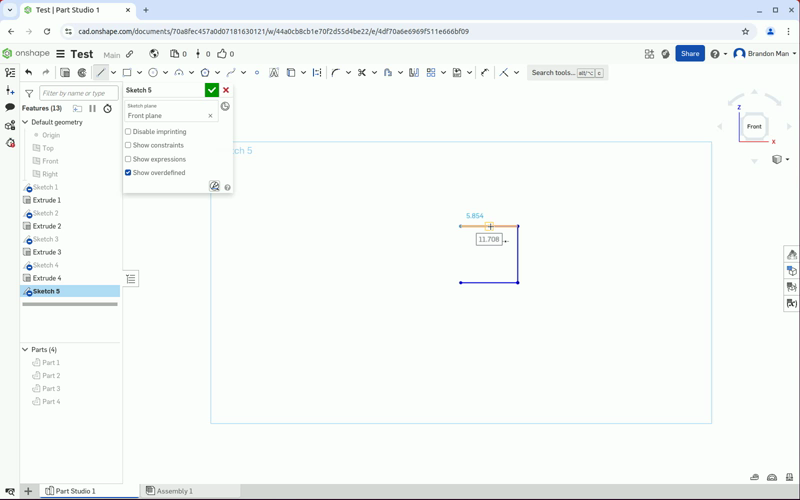
mouse_move(460, 282)
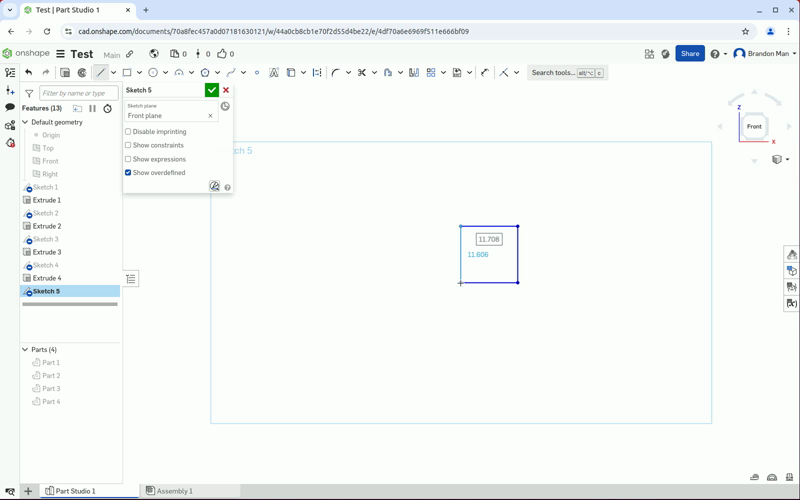
key_up(shift)
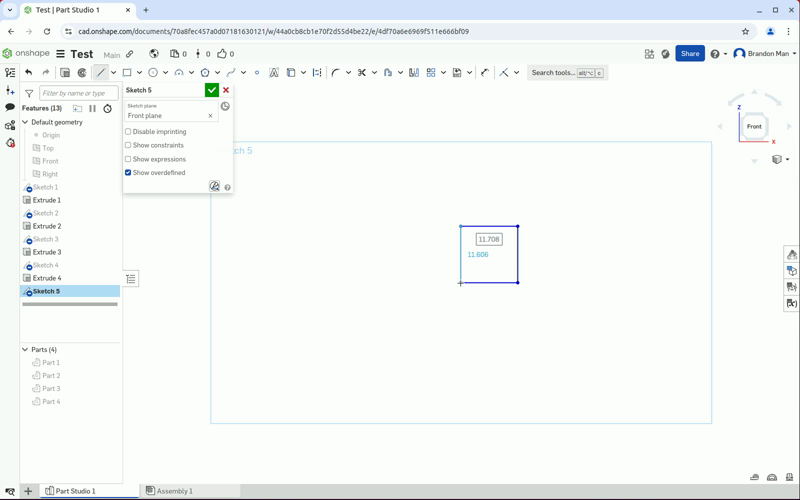
click(460, 282)
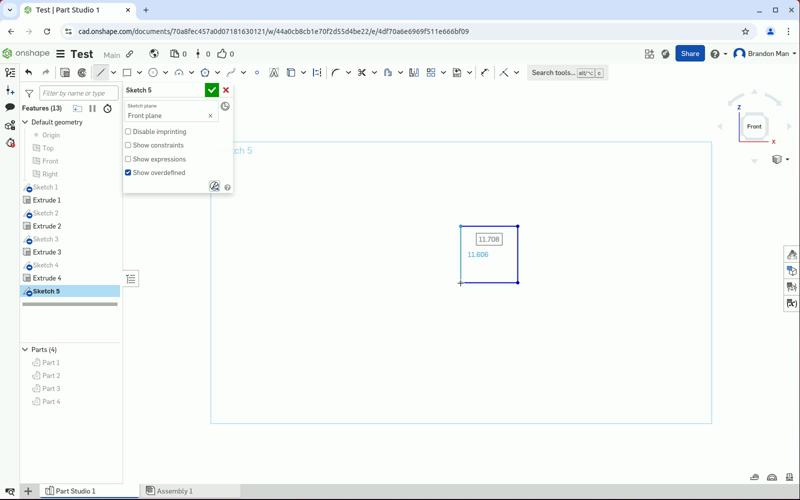
key(esc)
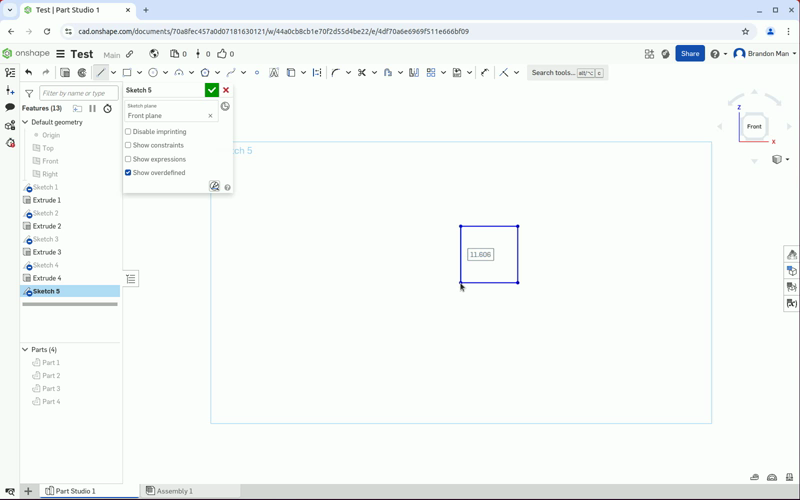
mouse_move(492, 248)
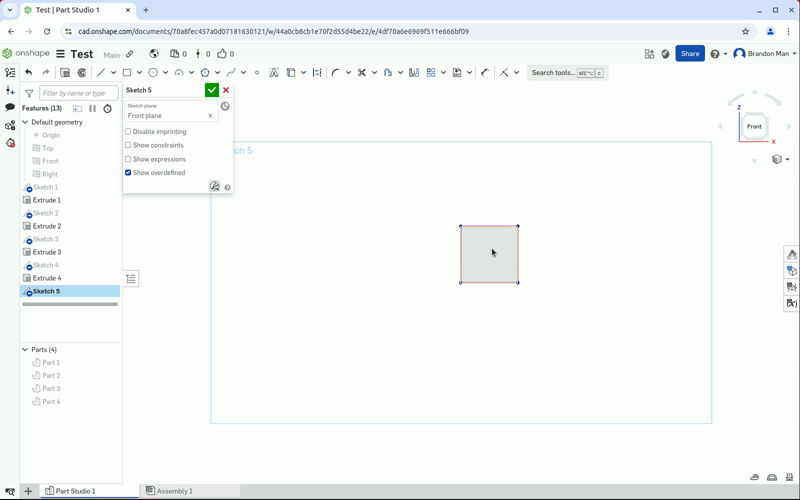
click(492, 248)
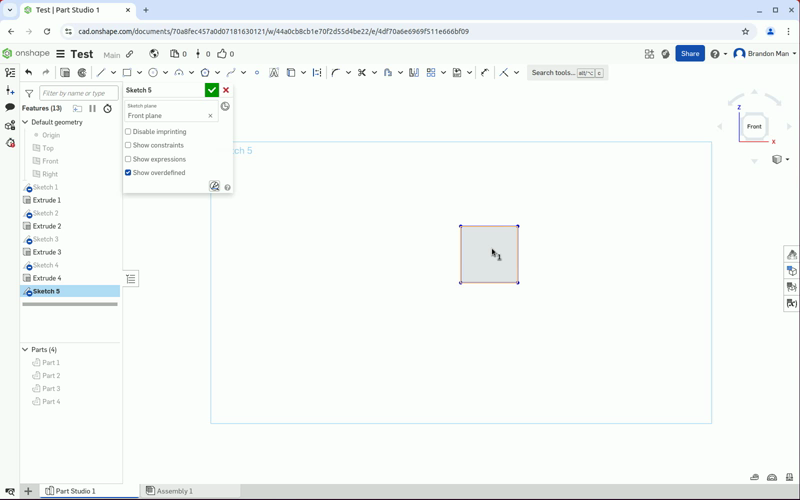
mouse_move(73, 352)
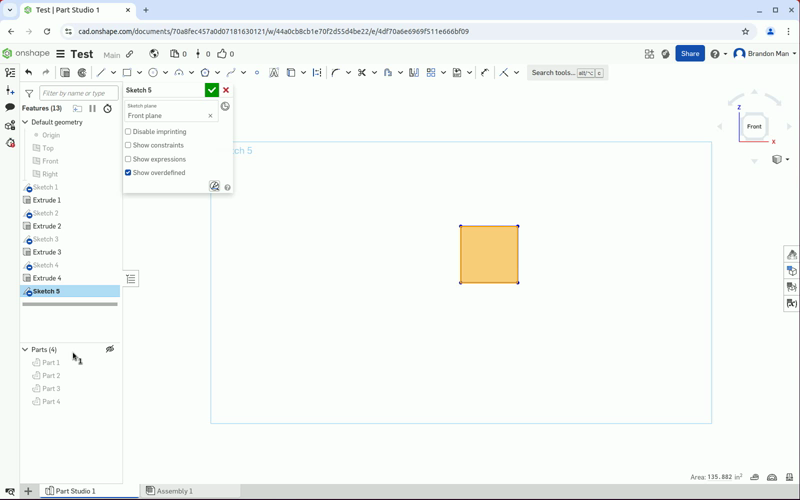
key(shift+y)
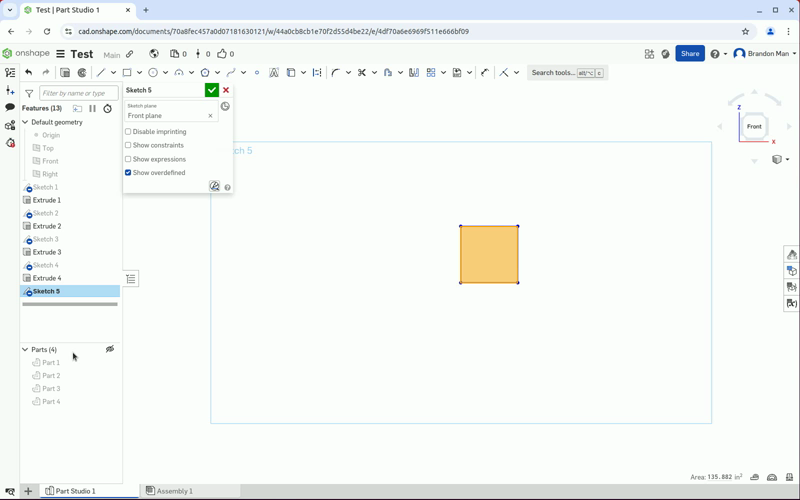
key(shift+e)
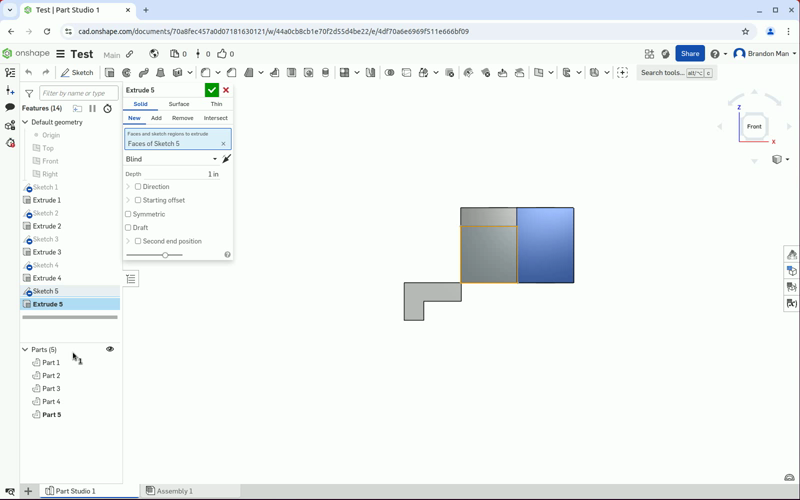
mouse_move(143, 106)
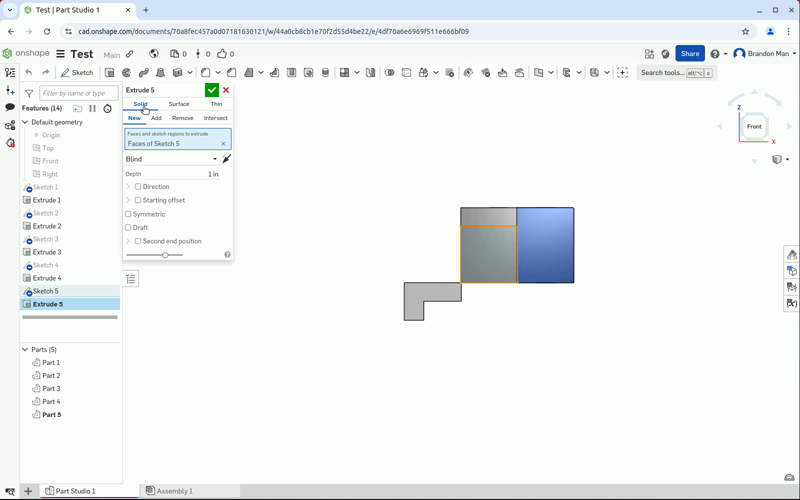
click(143, 106)
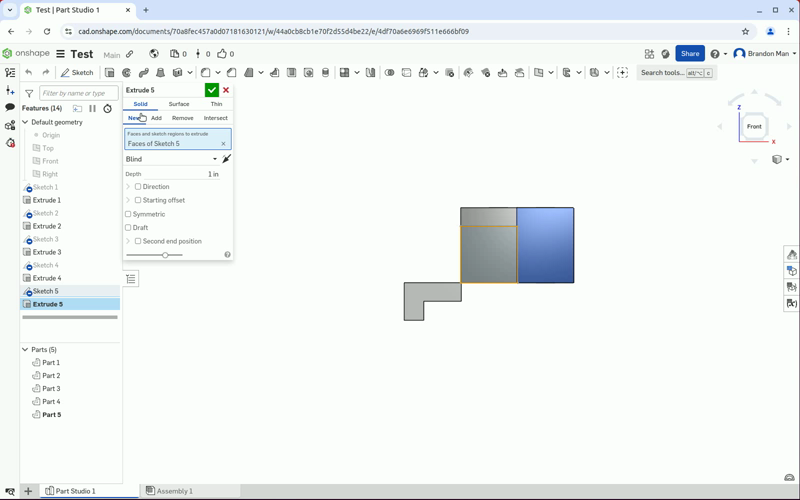
mouse_move(137, 120)
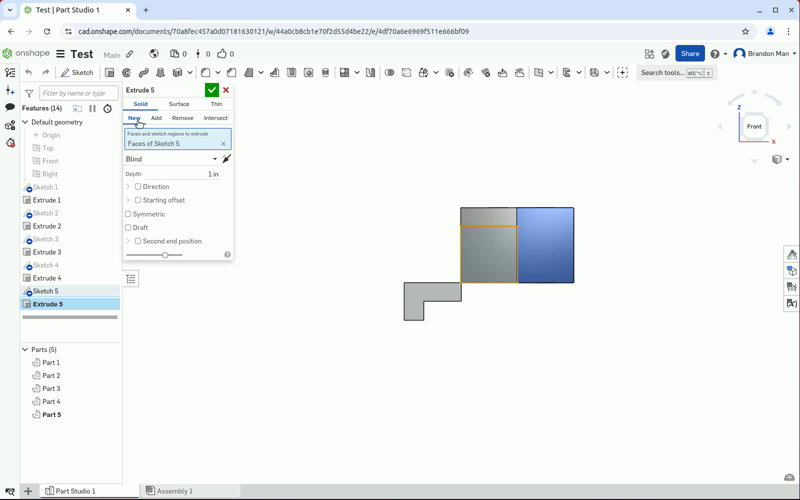
click(137, 120)
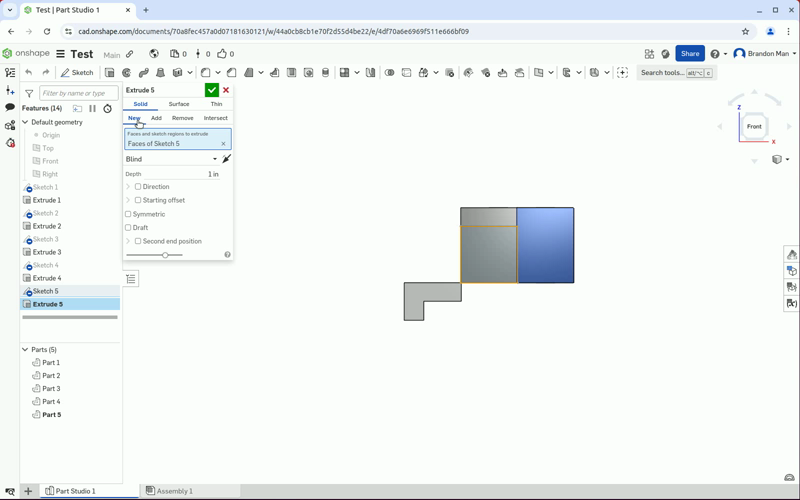
key(tab, 4)
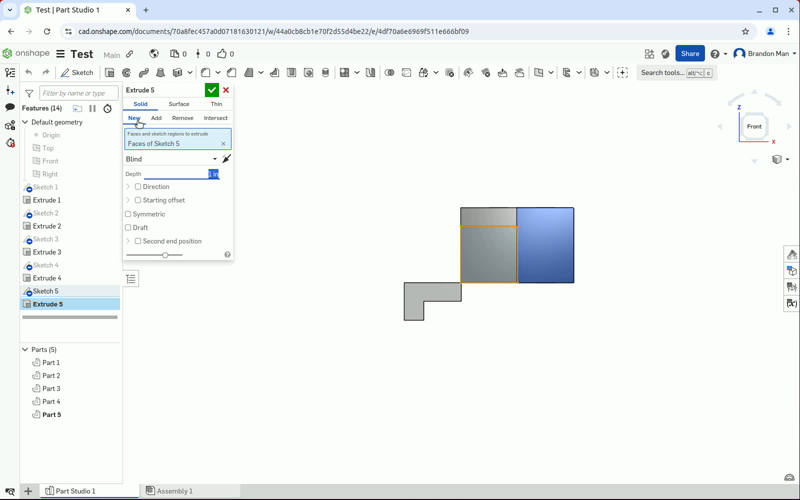
text(15.405)
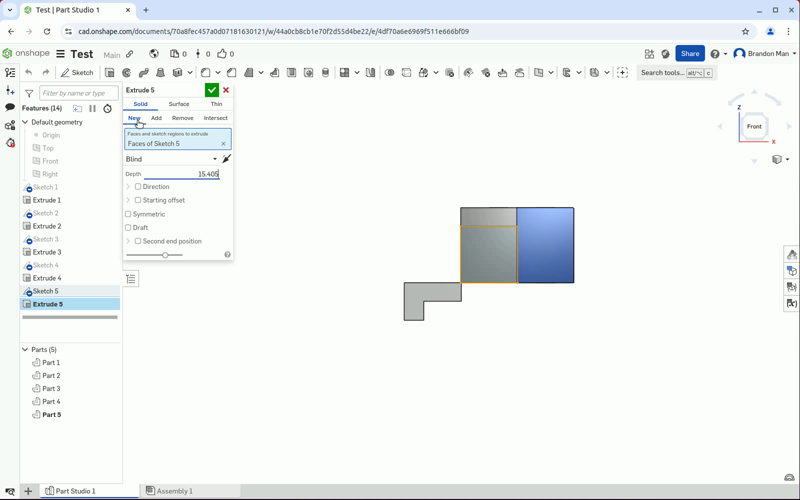
key(enter)
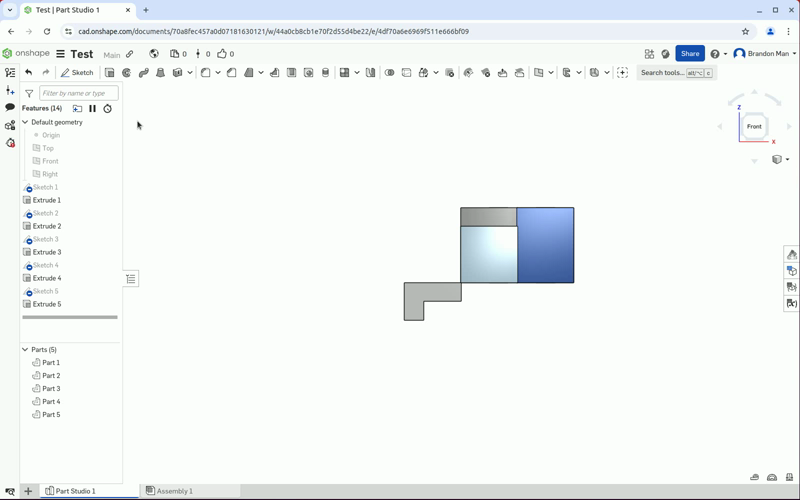
key(shift+h)
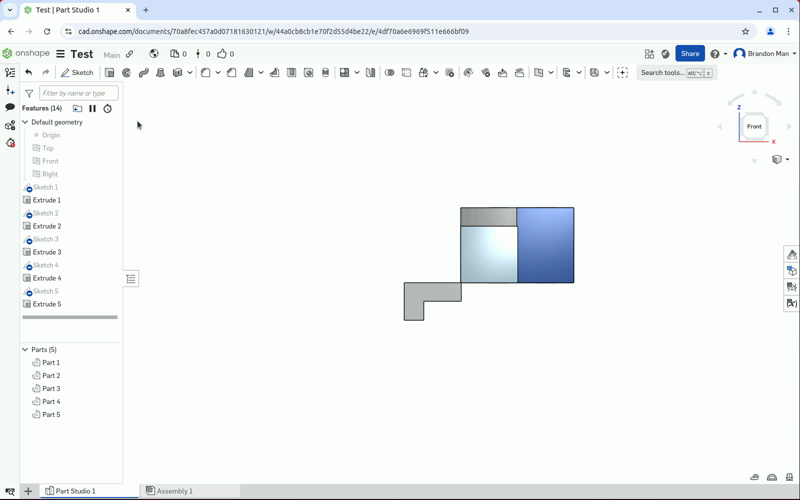
key(shift+h)
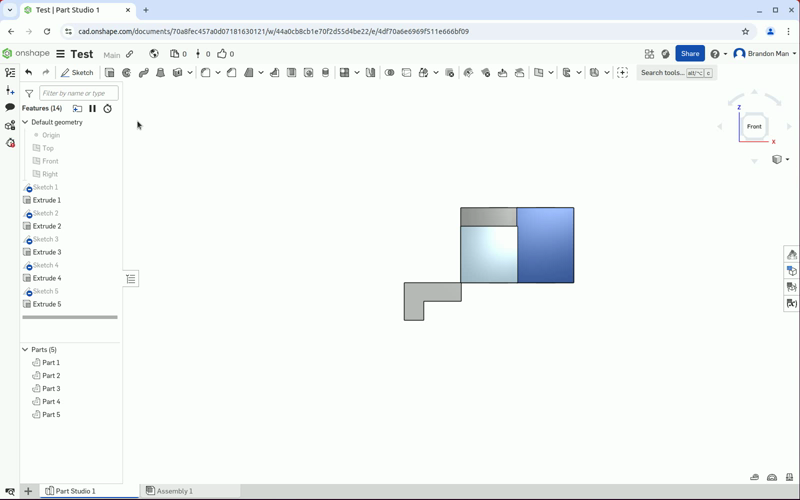
mouse_move(73, 189)
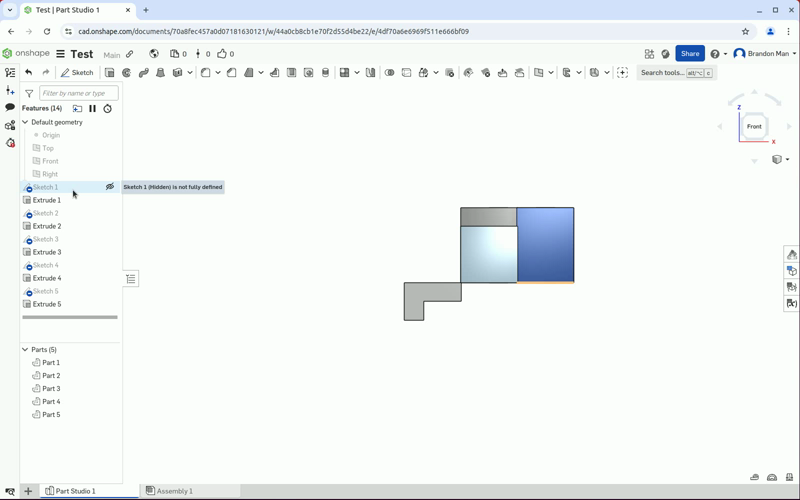
click(73, 189)
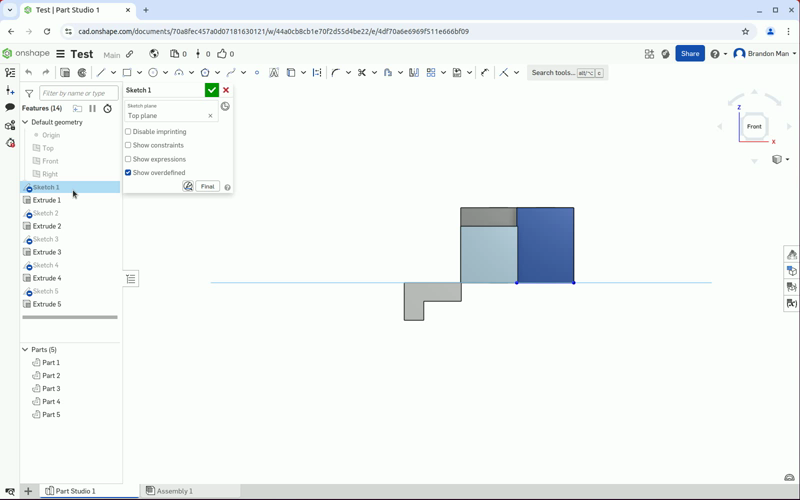
mouse_move(229, 92)
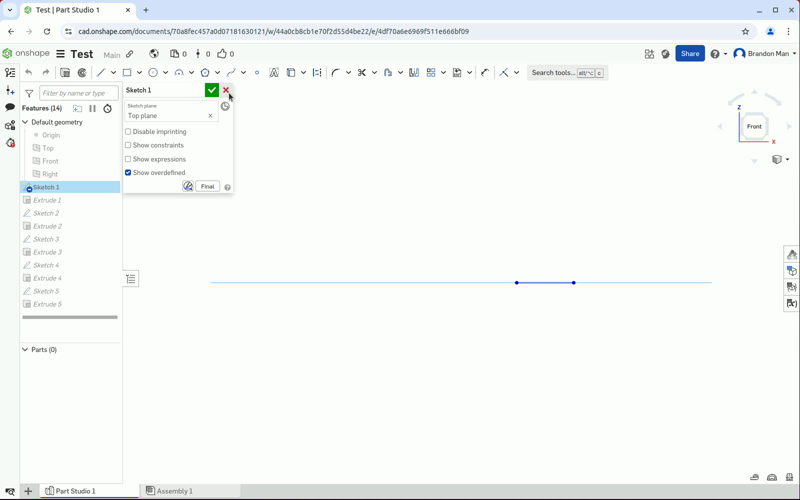
click(229, 92)
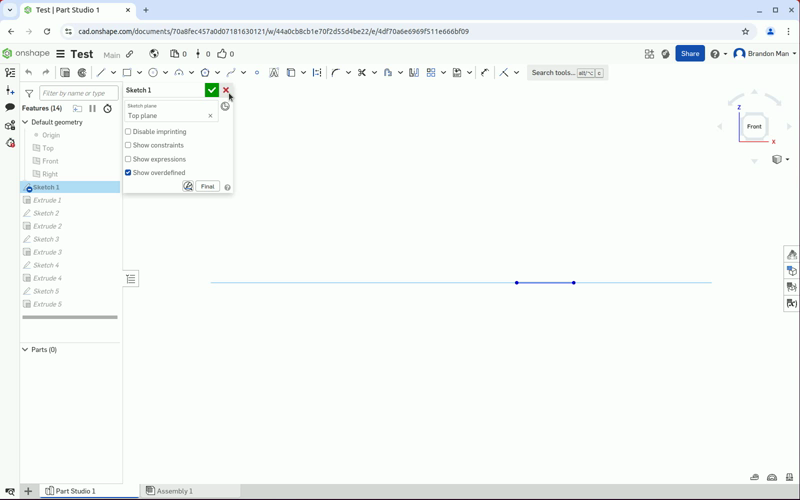
key(shift+s)
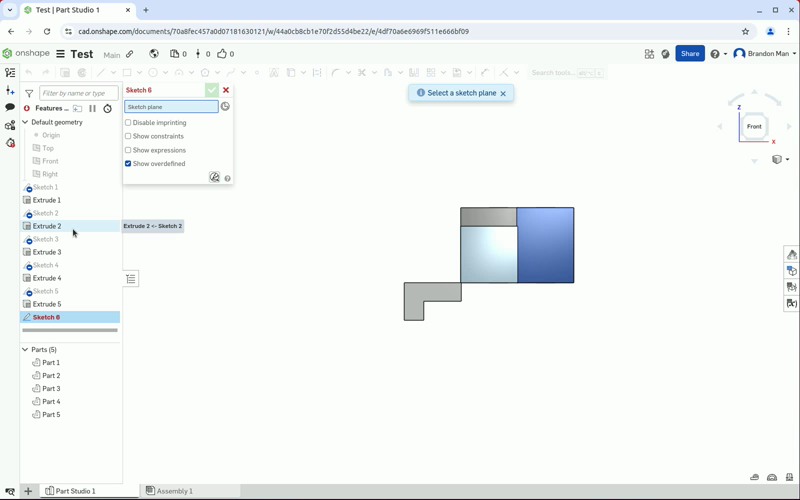
scroll(3)
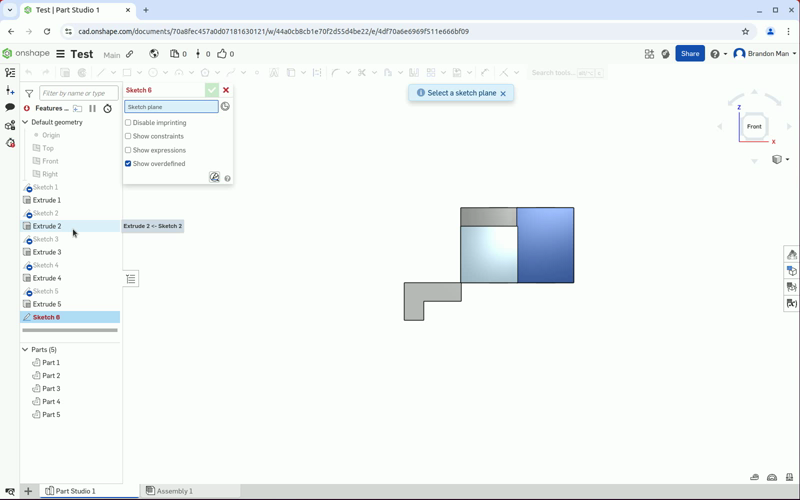
mouse_move(73, 163)
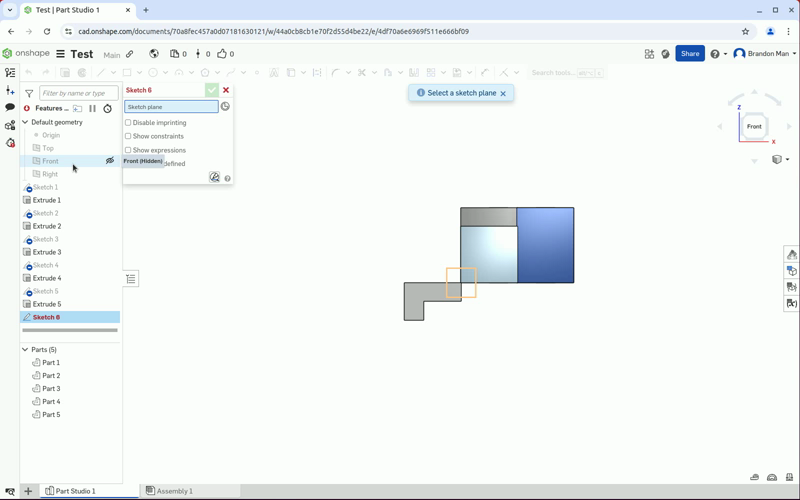
click(73, 163)
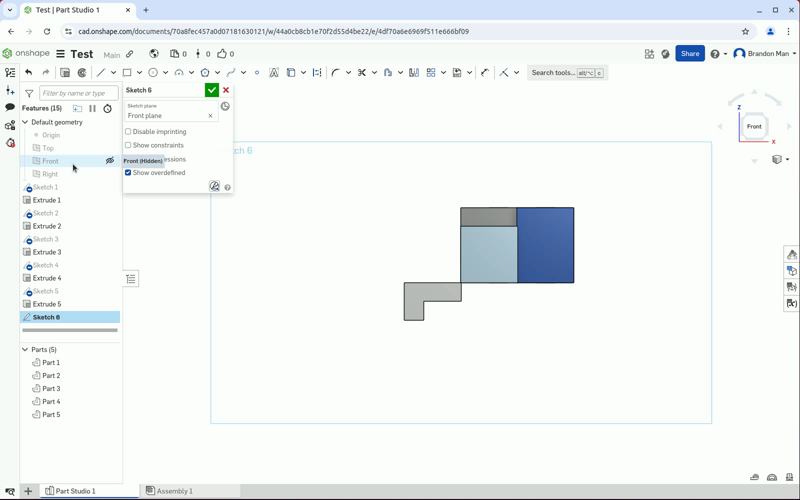
mouse_move(73, 352)
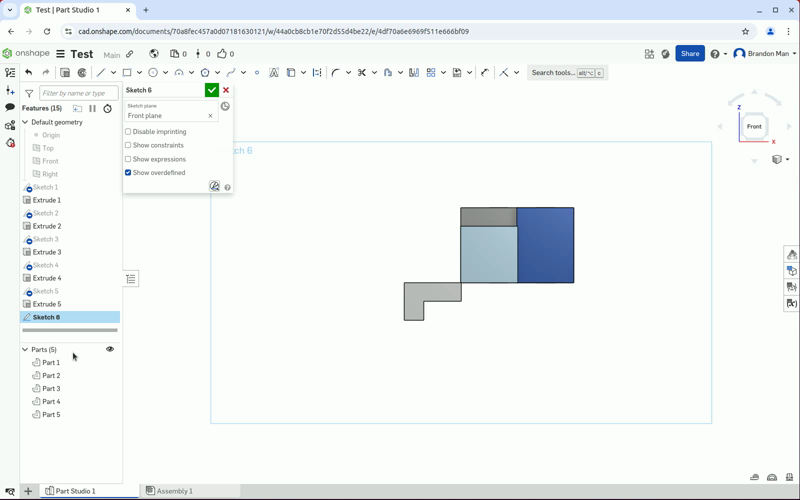
key(y)
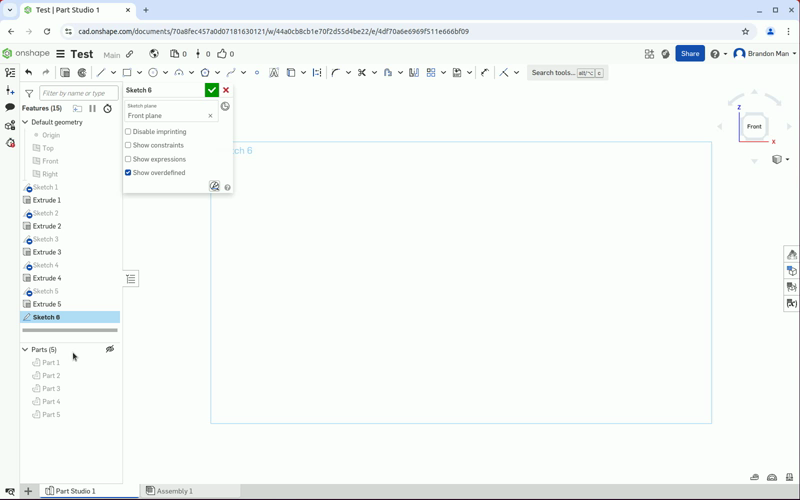
key(l)
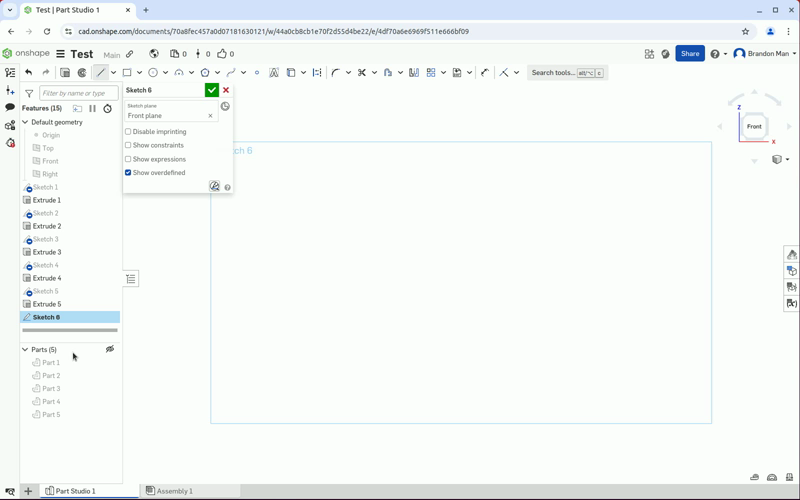
key_down(shift)
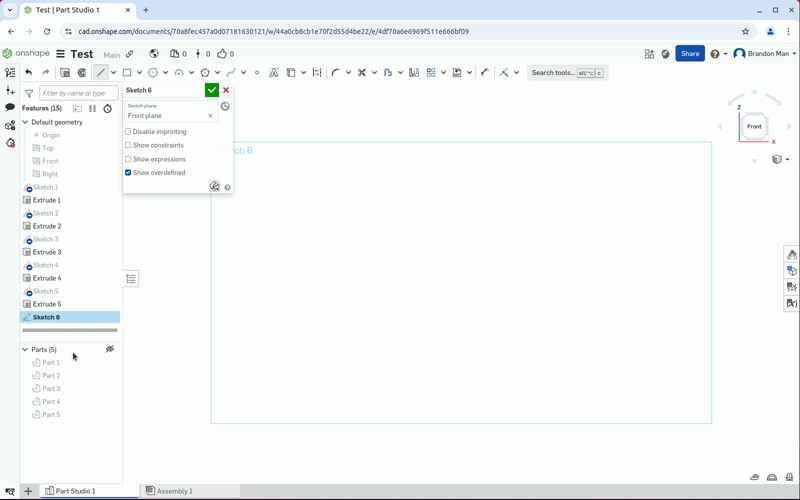
mouse_move(460, 226)
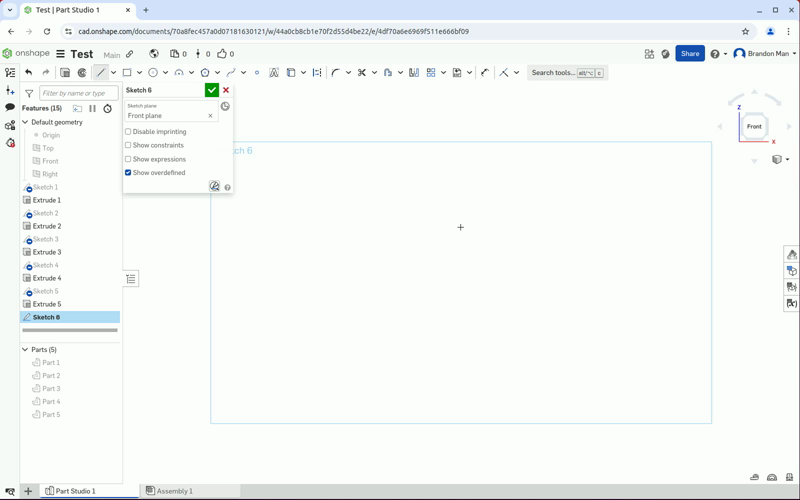
click(460, 226)
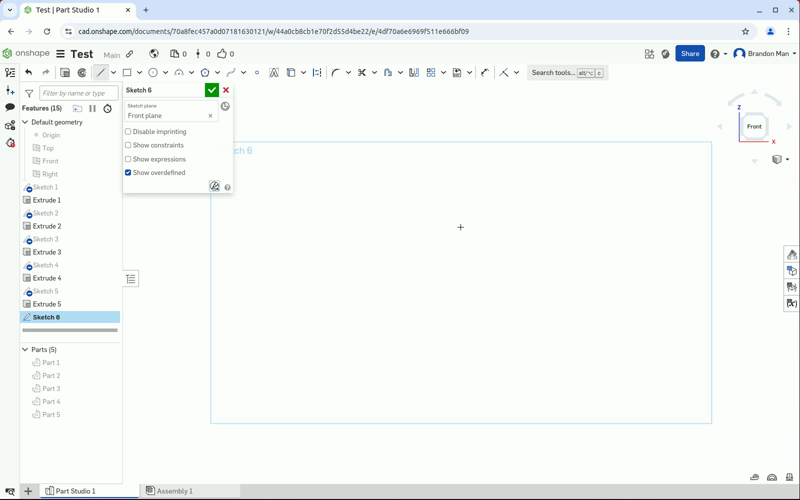
key_up(shift)
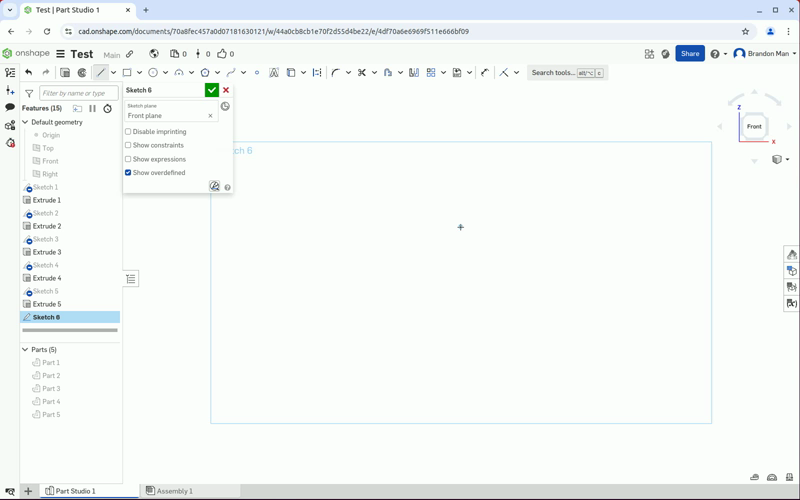
key_down(shift)
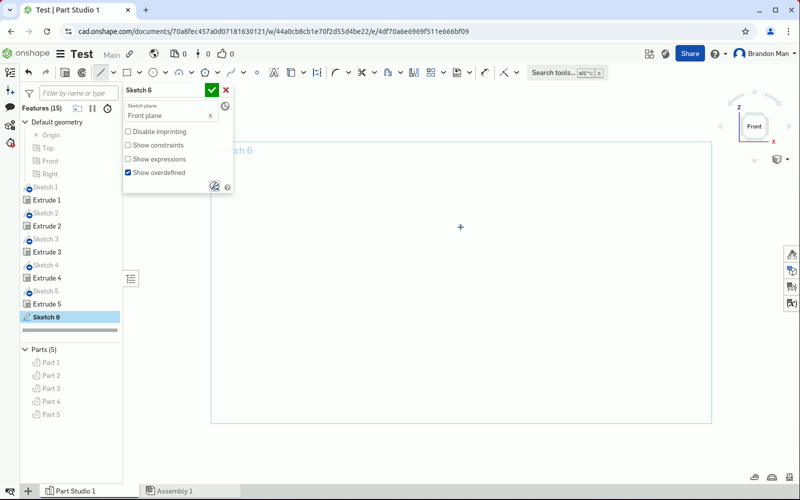
mouse_move(490, 226)
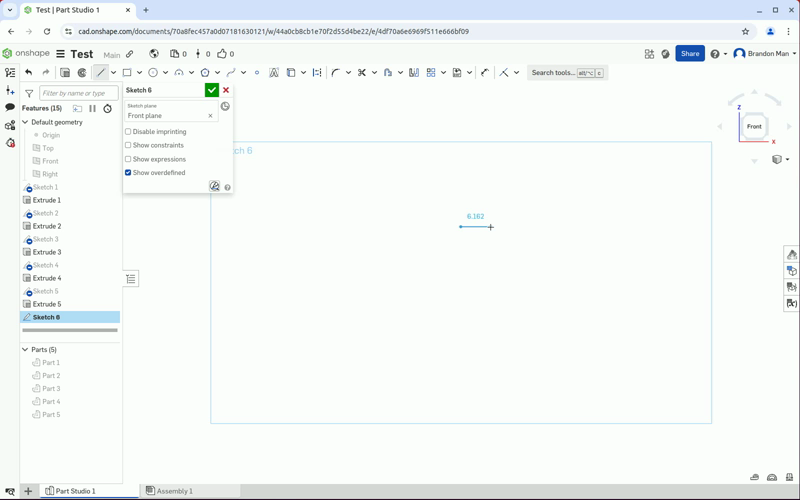
mouse_move(517, 226)
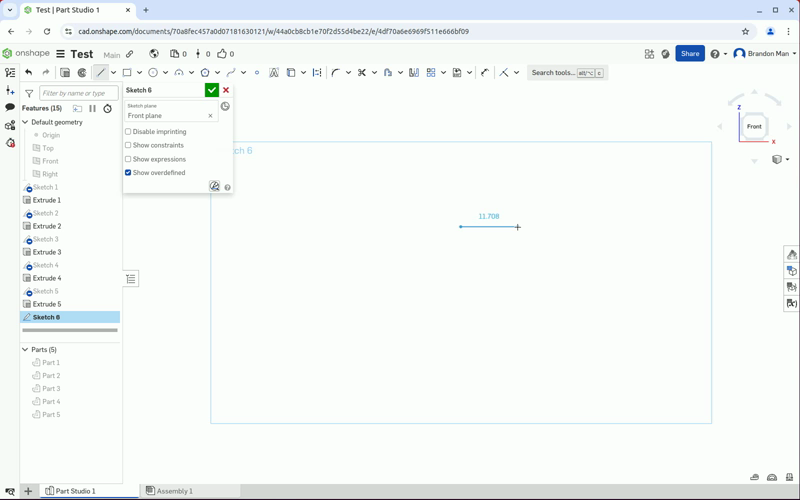
click(517, 226)
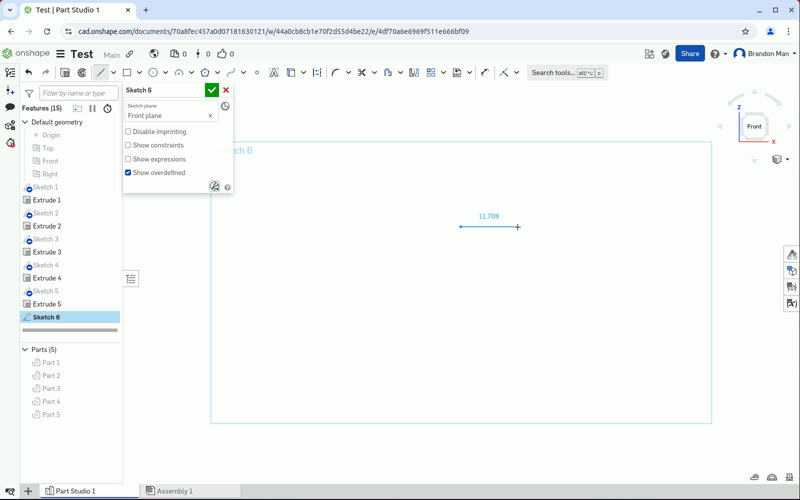
key_up(shift)
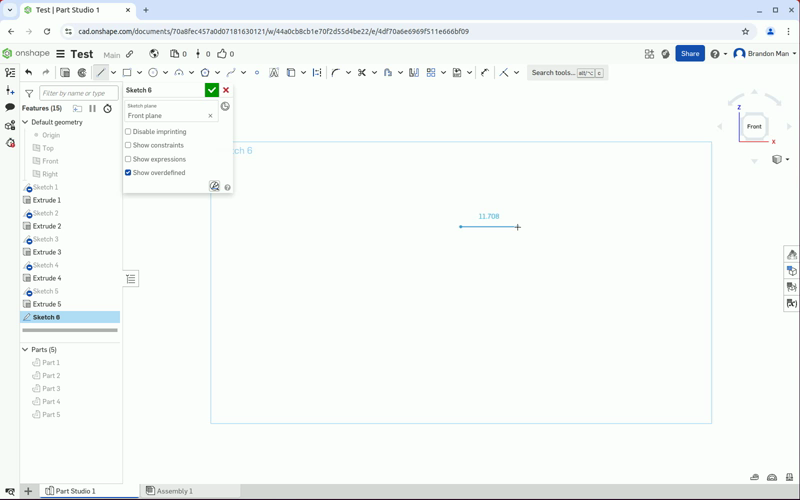
key_down(shift)
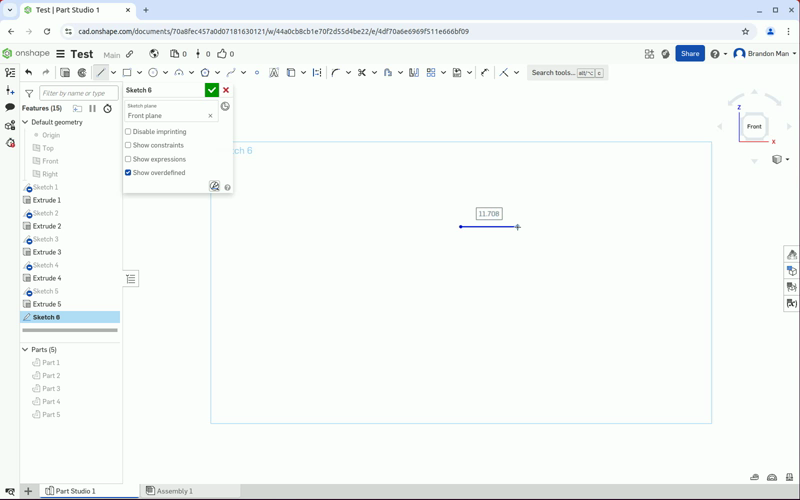
mouse_move(547, 226)
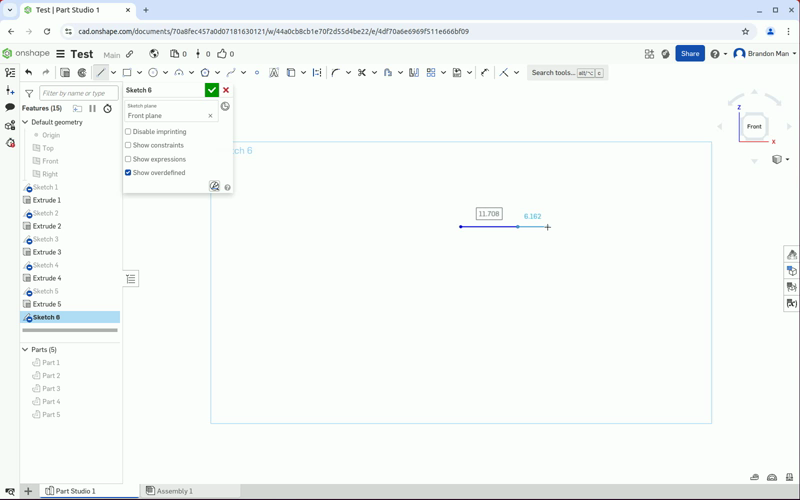
mouse_move(517, 207)
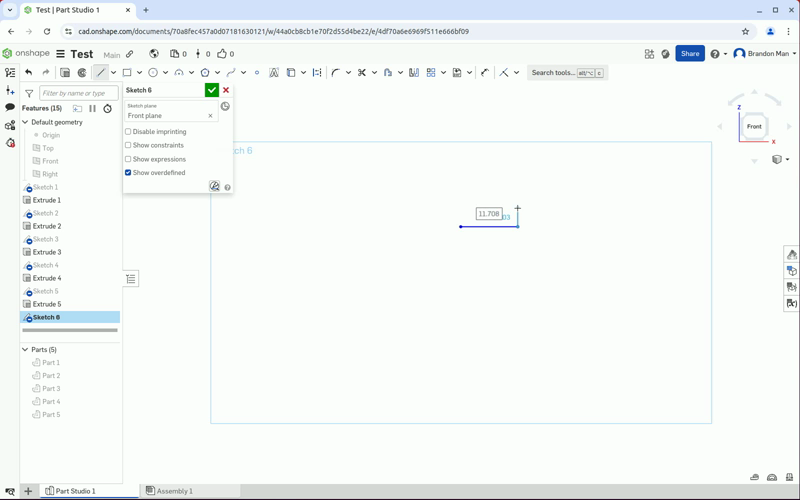
click(517, 207)
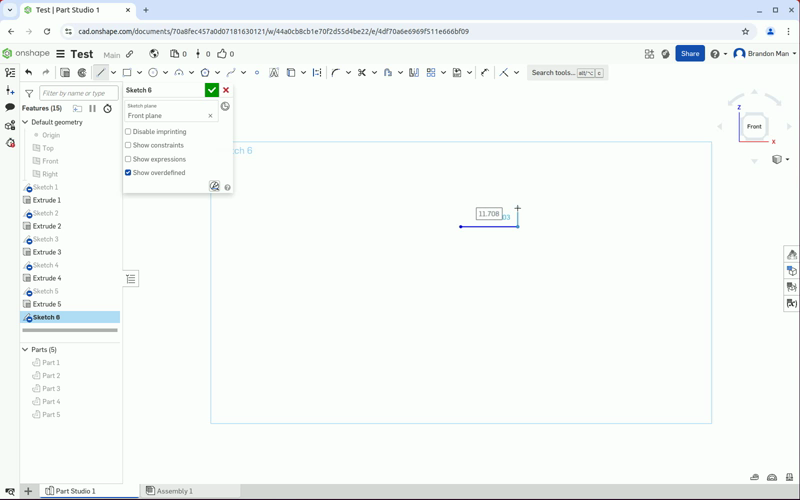
key_up(shift)
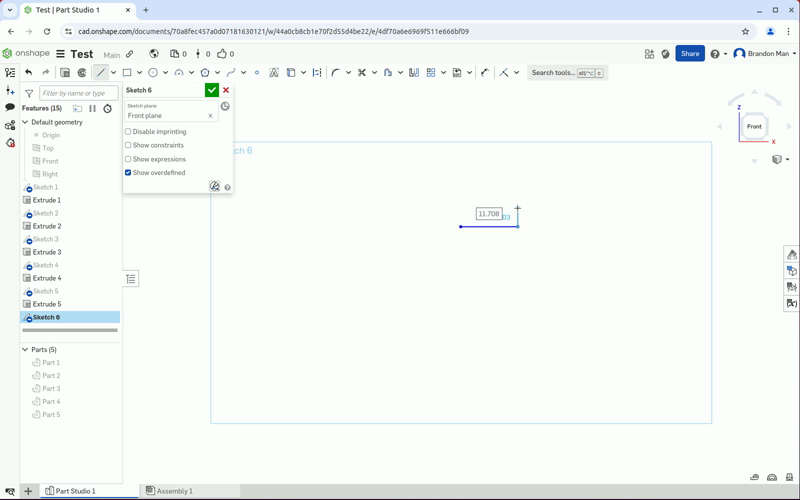
key_down(shift)
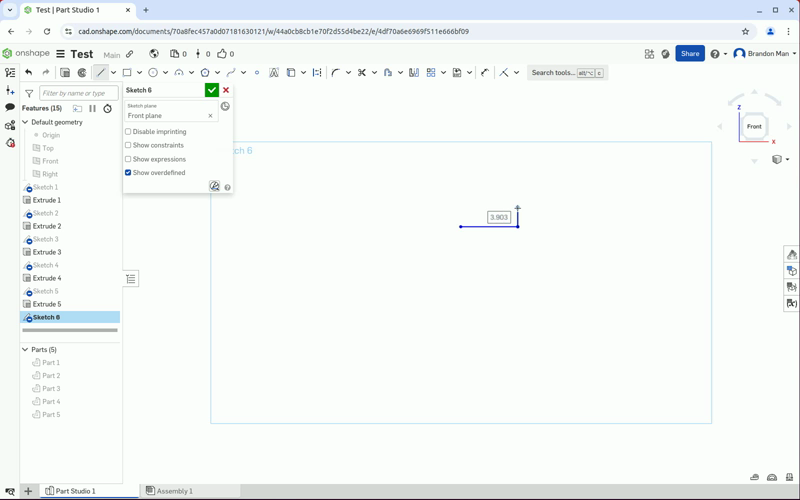
mouse_move(547, 207)
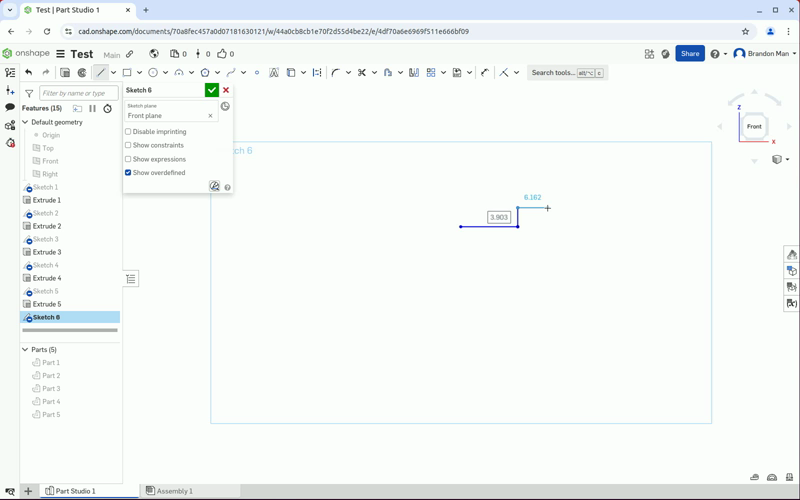
mouse_move(460, 207)
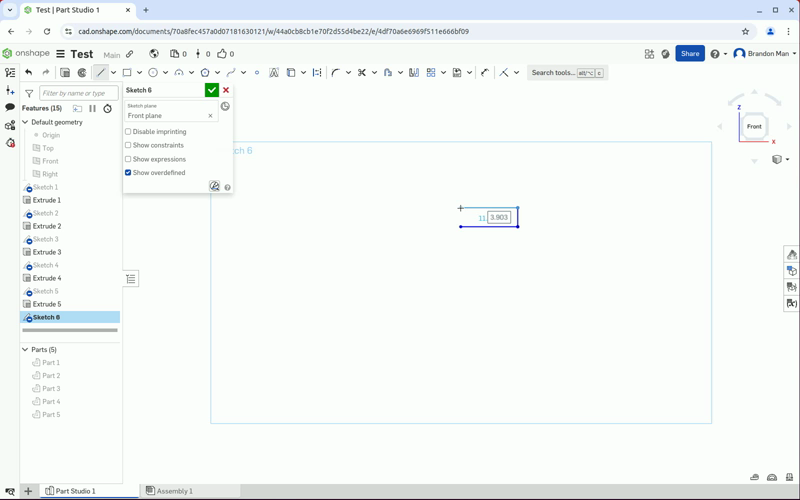
click(460, 207)
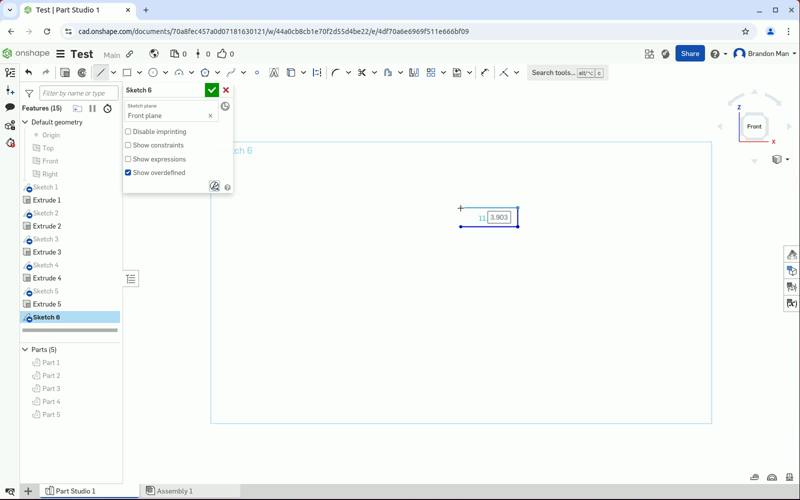
key_up(shift)
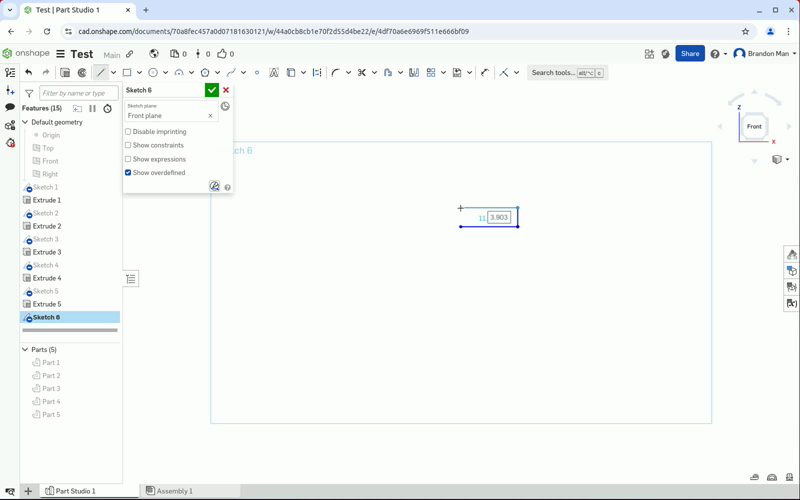
mouse_move(490, 207)
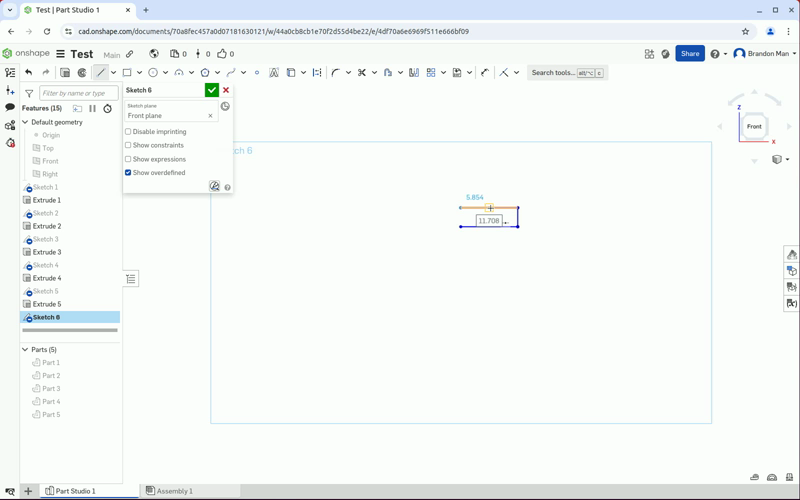
key_down(shift)
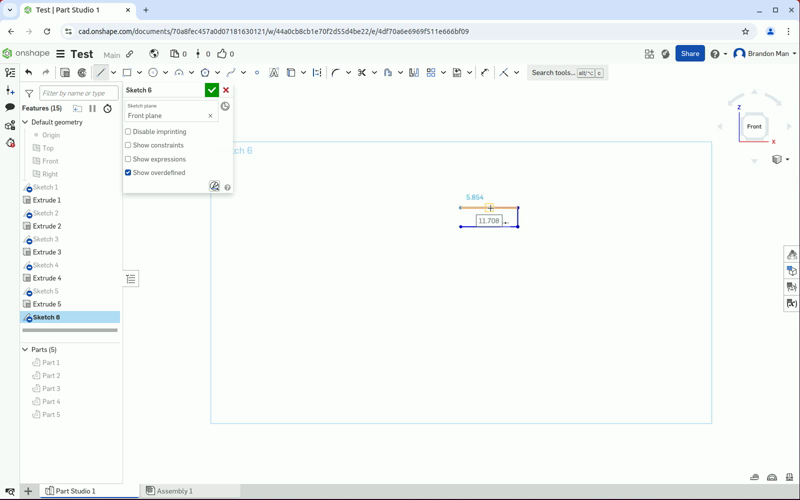
mouse_move(460, 226)
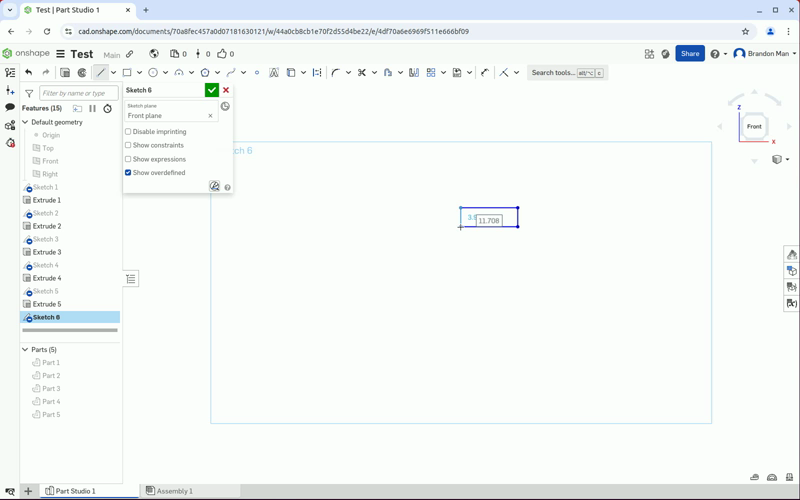
key_up(shift)
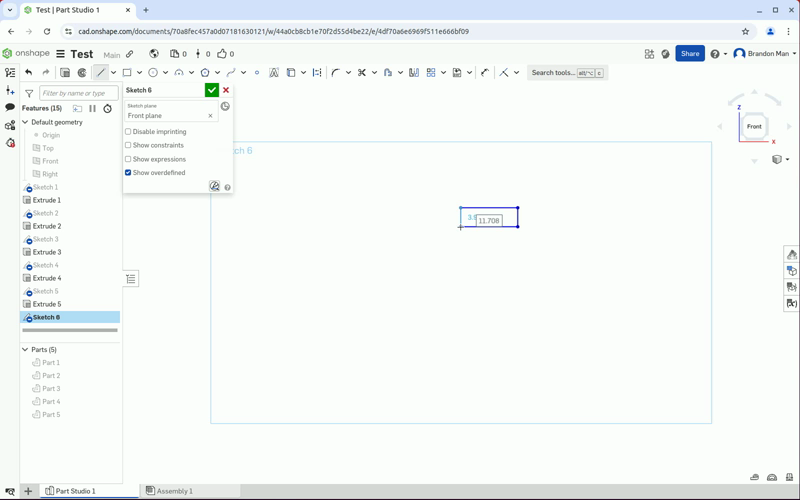
click(460, 226)
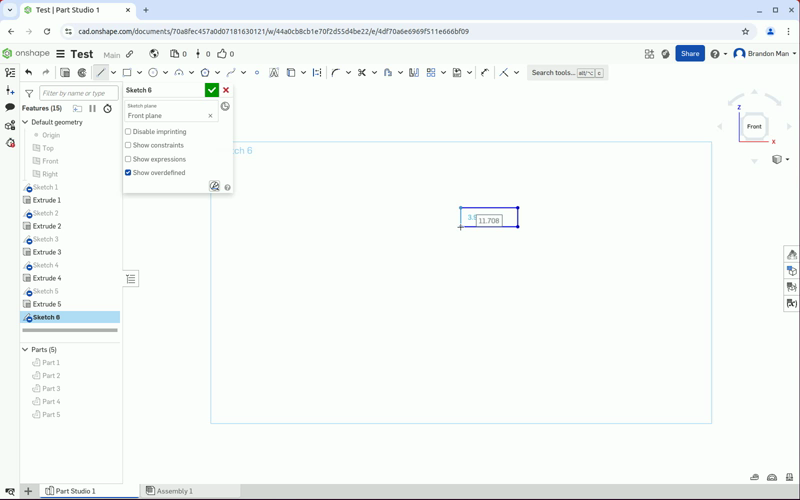
key(esc)
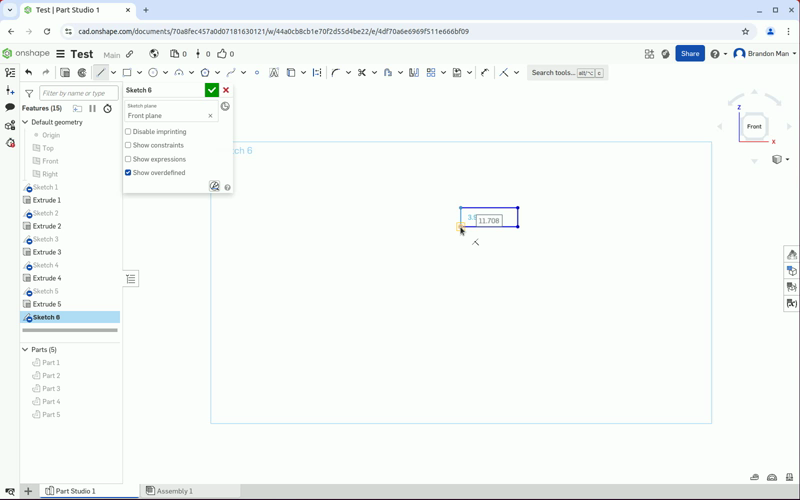
mouse_move(493, 220)
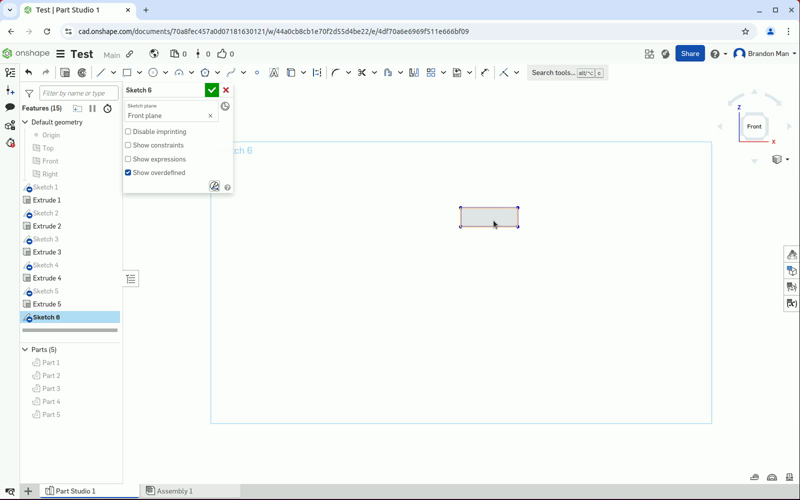
scroll(6)
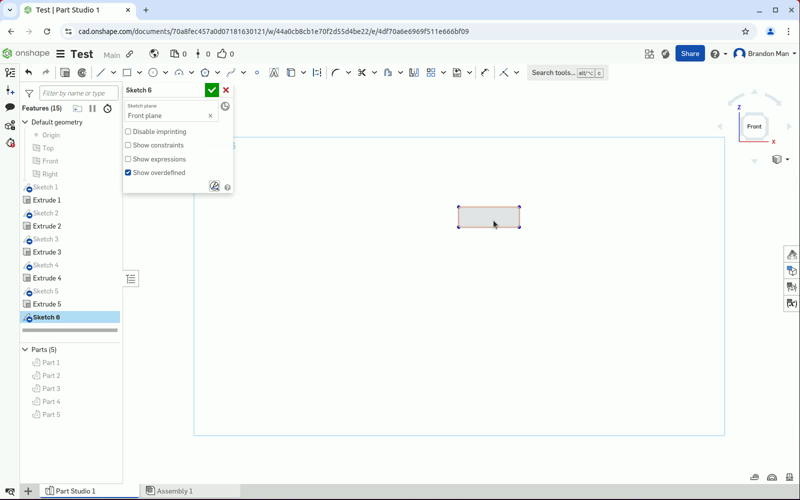
scroll(6)
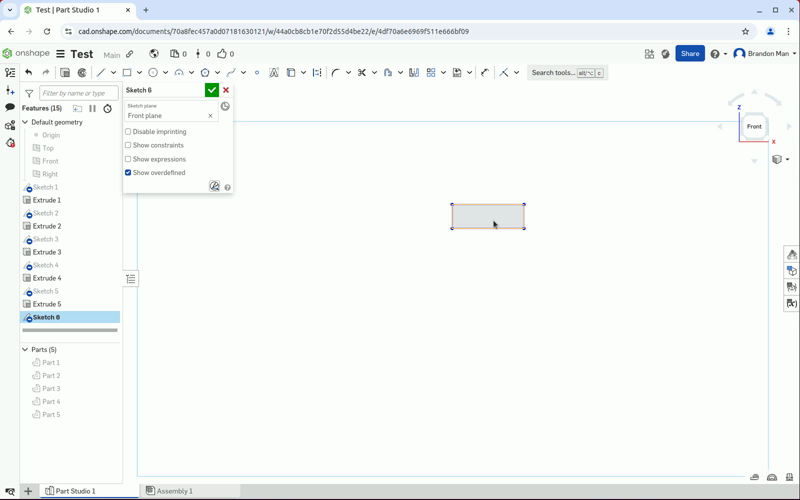
scroll(6)
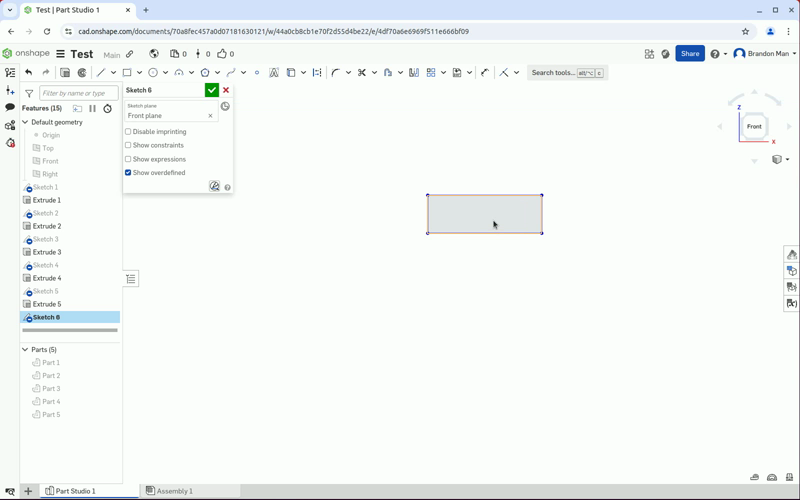
scroll(6)
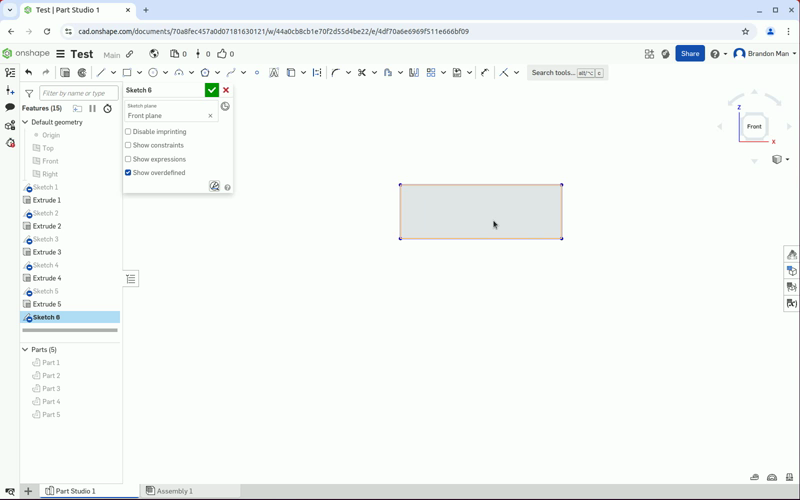
scroll(6)
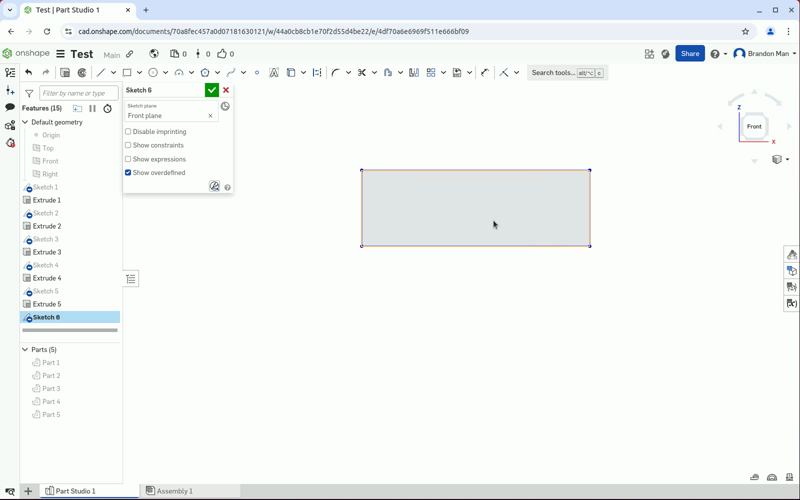
scroll(6)
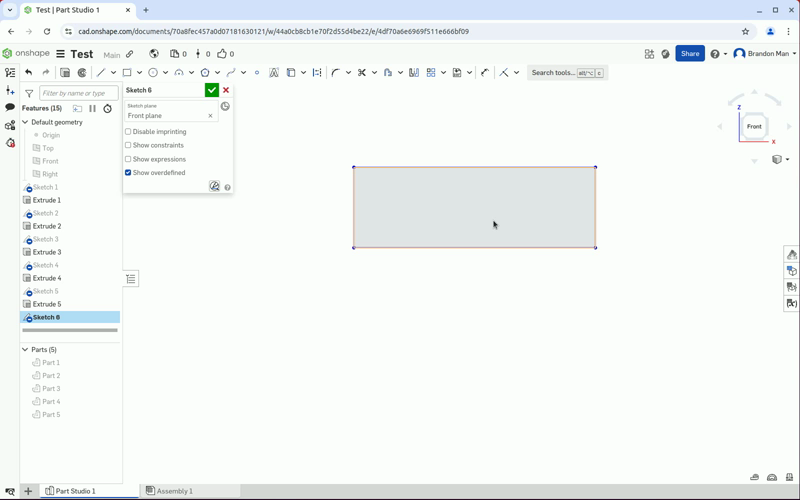
scroll(6)
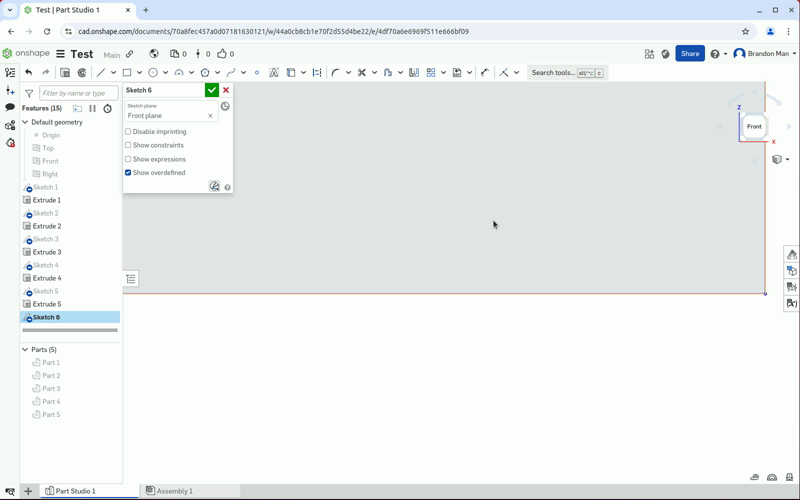
click(493, 220)
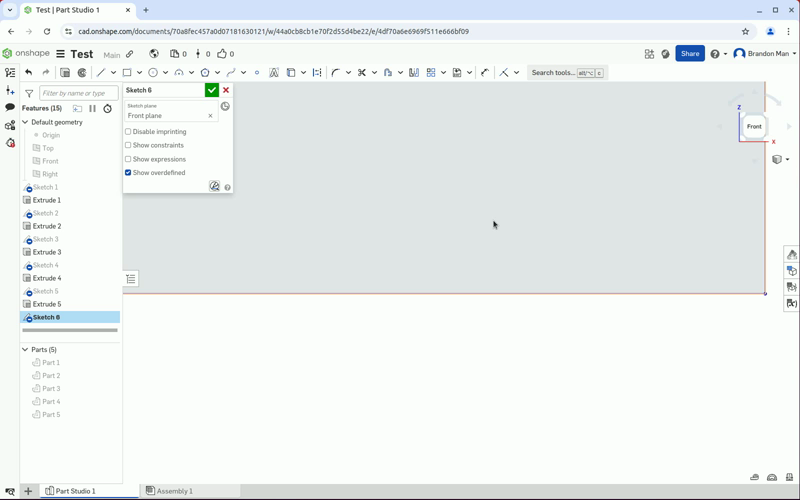
scroll(-6)
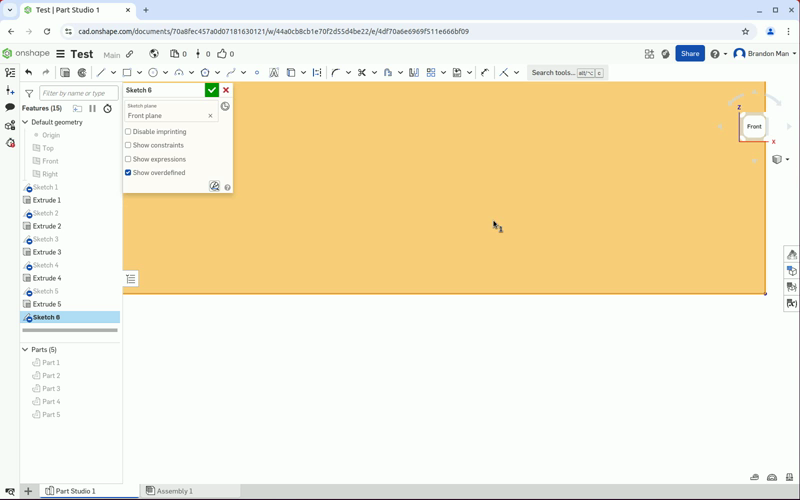
scroll(-6)
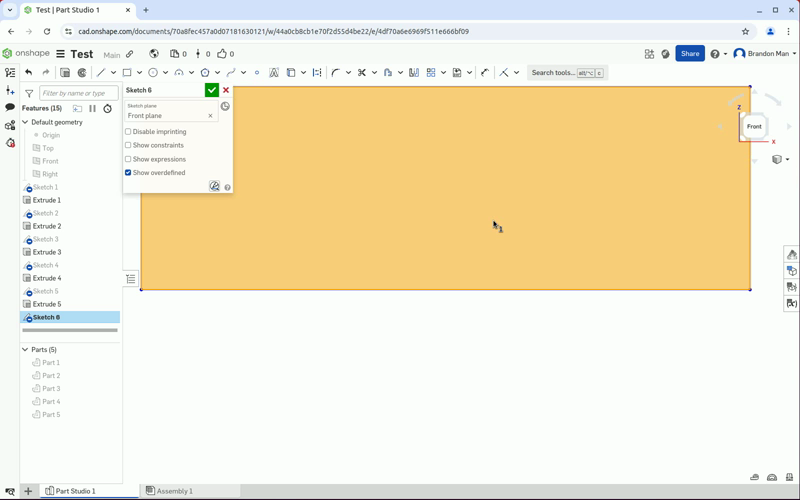
scroll(-6)
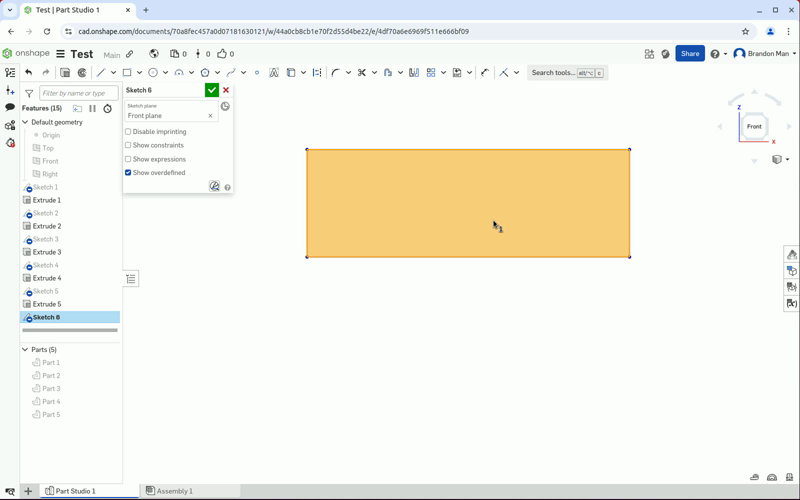
scroll(-6)
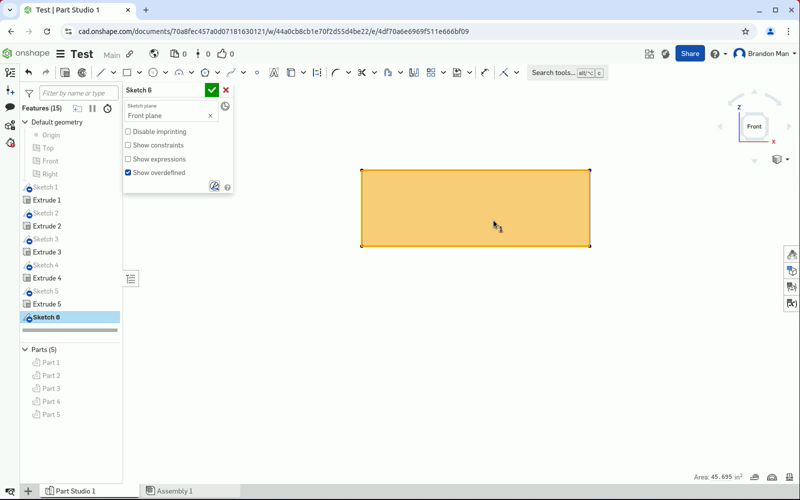
scroll(-6)
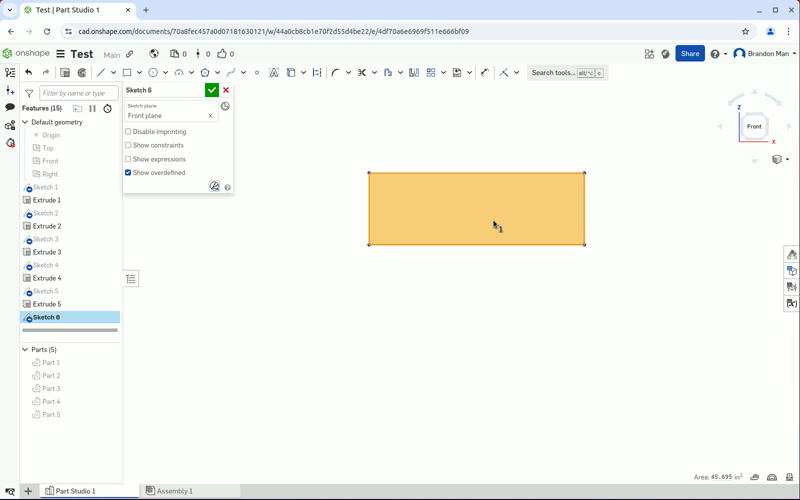
scroll(-6)
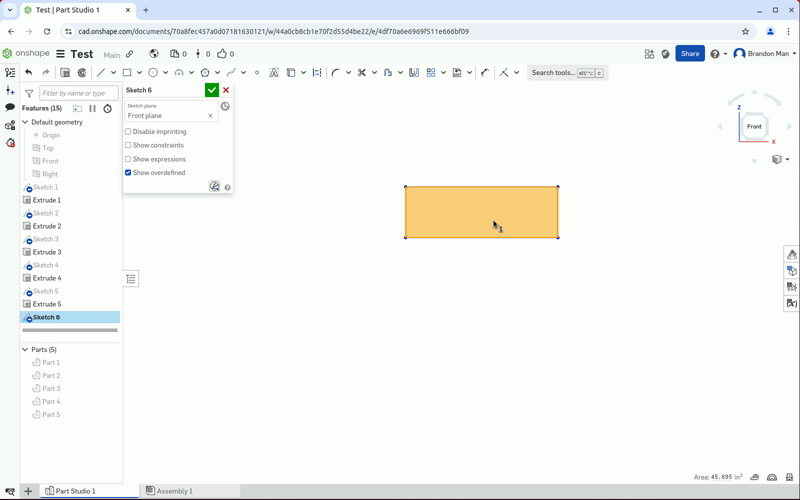
scroll(-6)
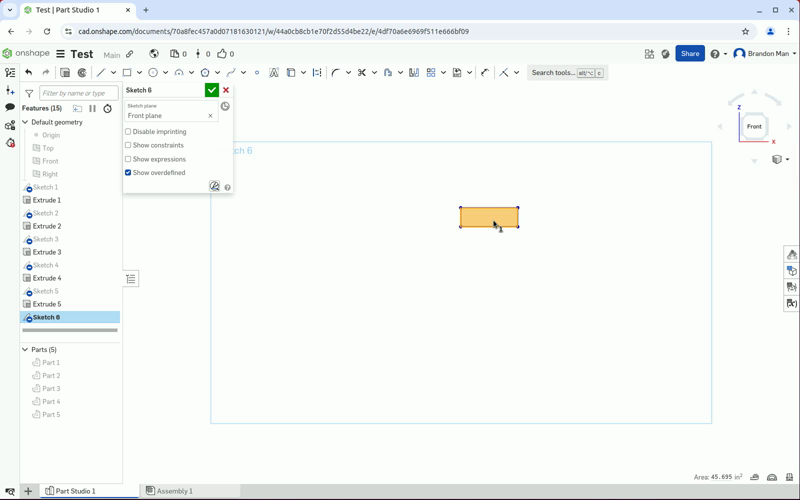
mouse_move(73, 352)
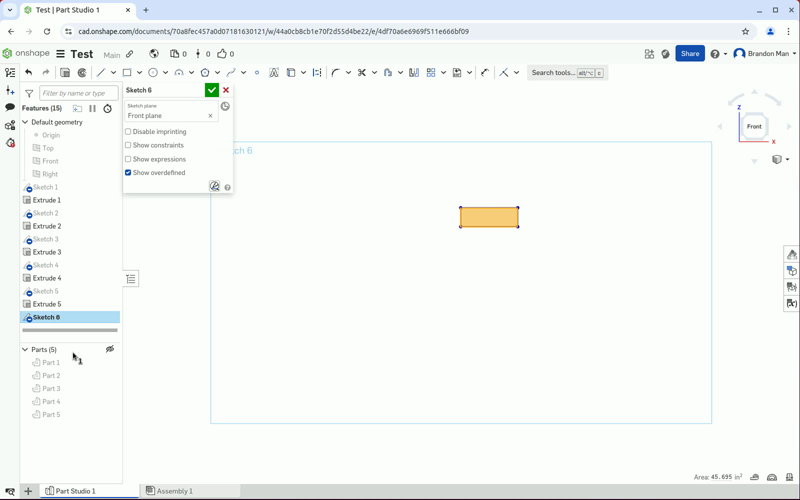
key(shift+y)
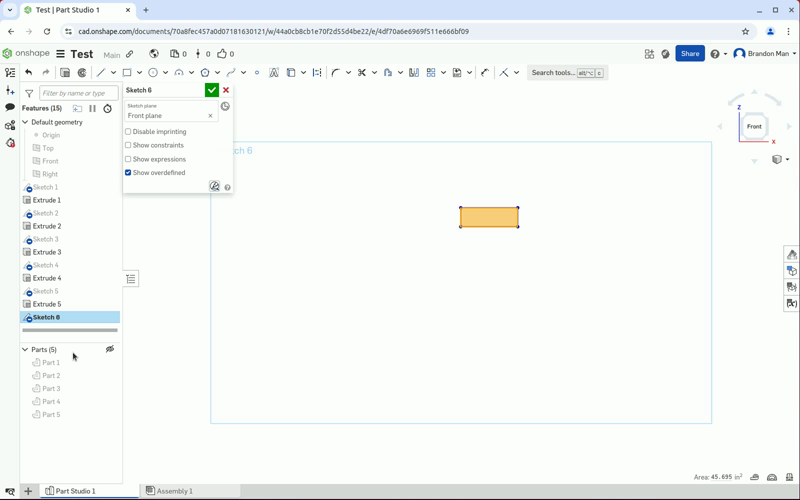
key(shift+e)
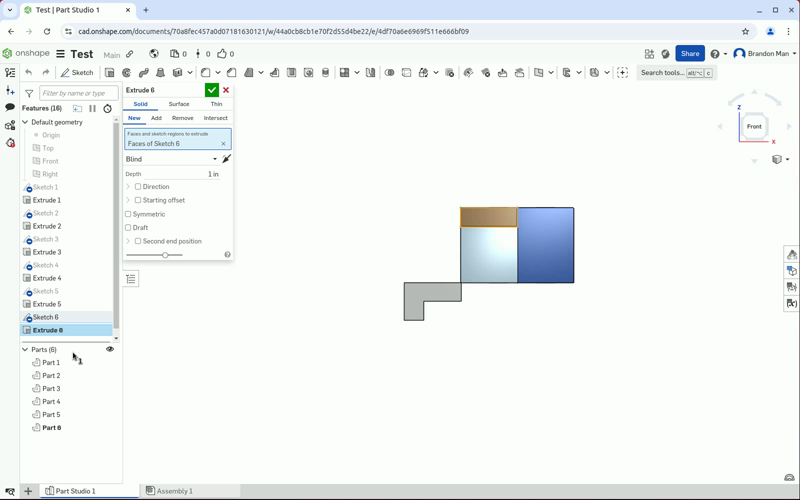
mouse_move(143, 106)
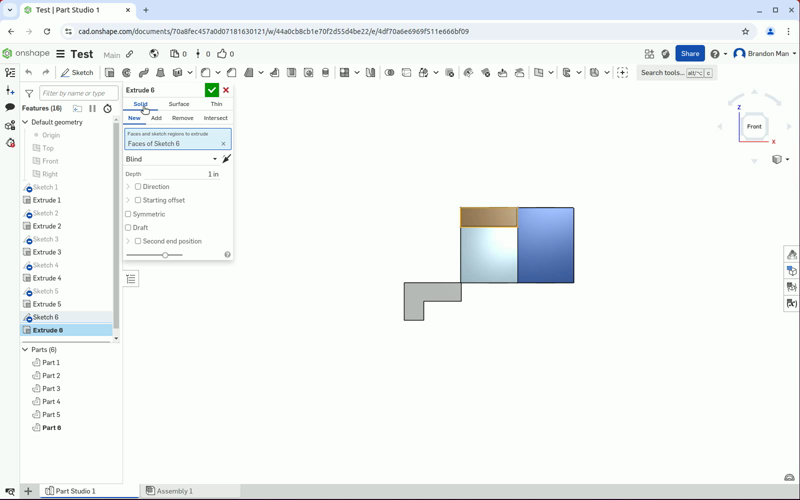
click(143, 106)
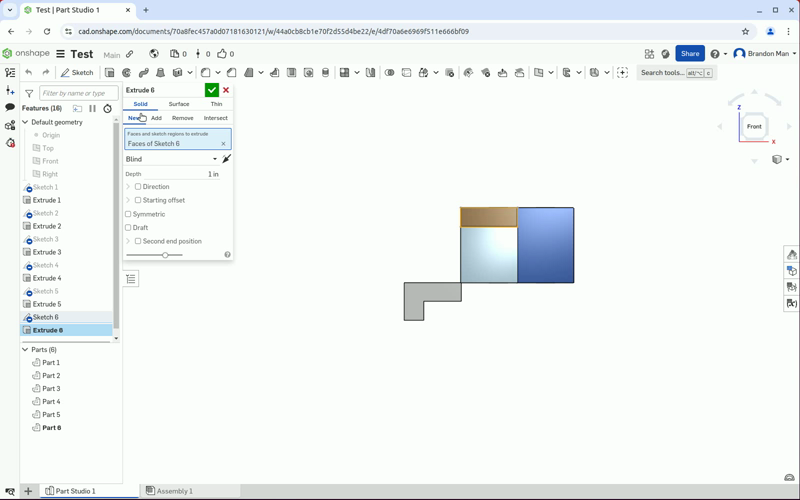
mouse_move(137, 120)
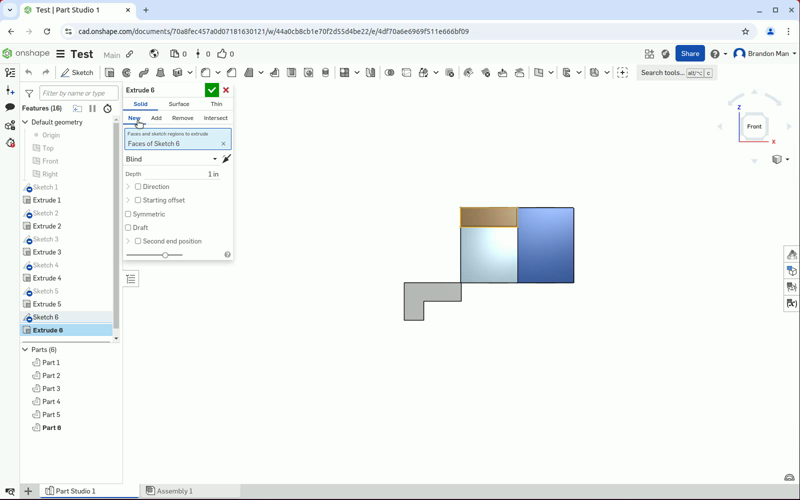
click(137, 120)
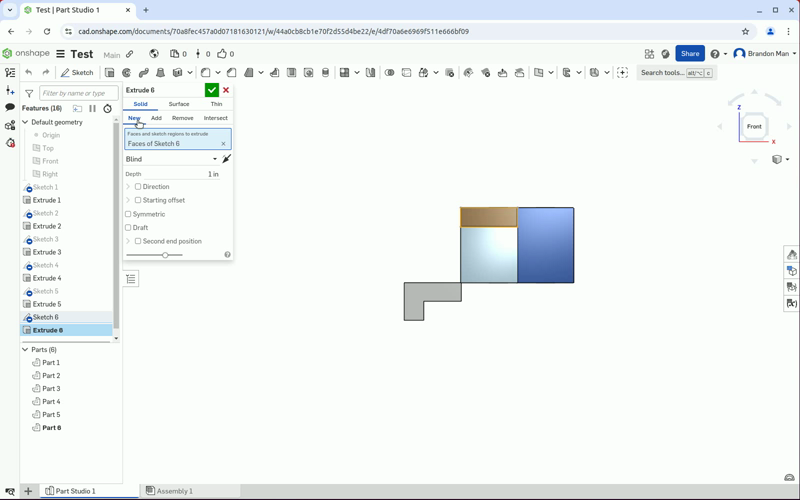
key(tab, 4)
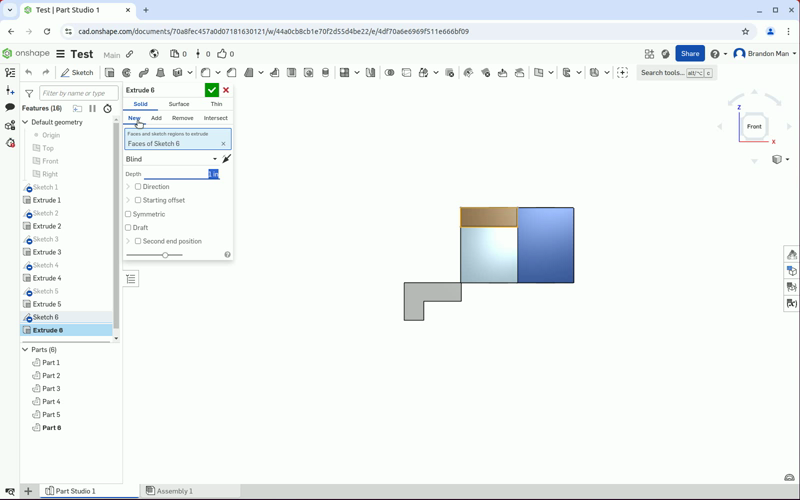
text(15.405)
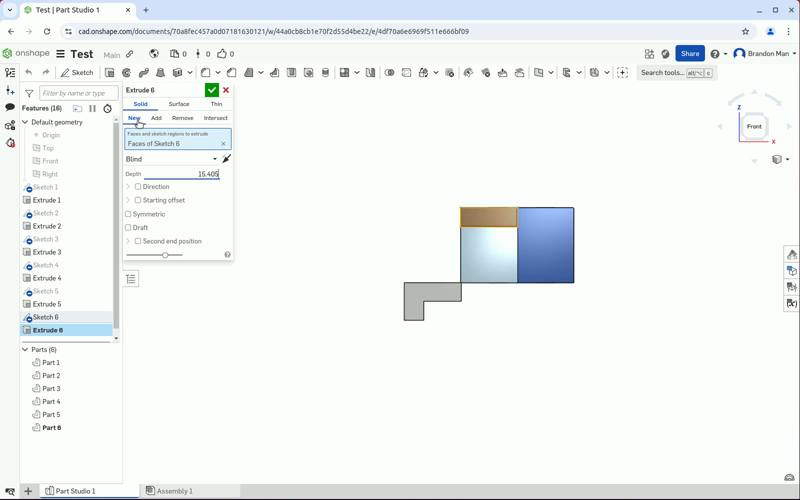
key(enter)
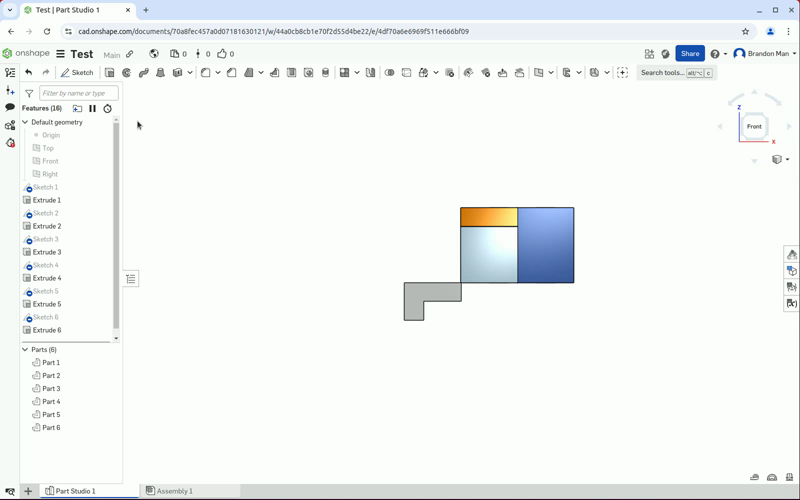
key(shift+h)
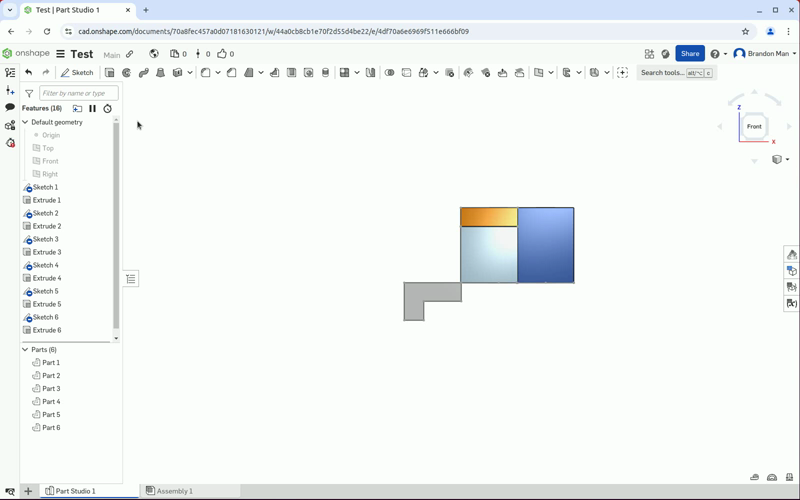
key(shift+h)
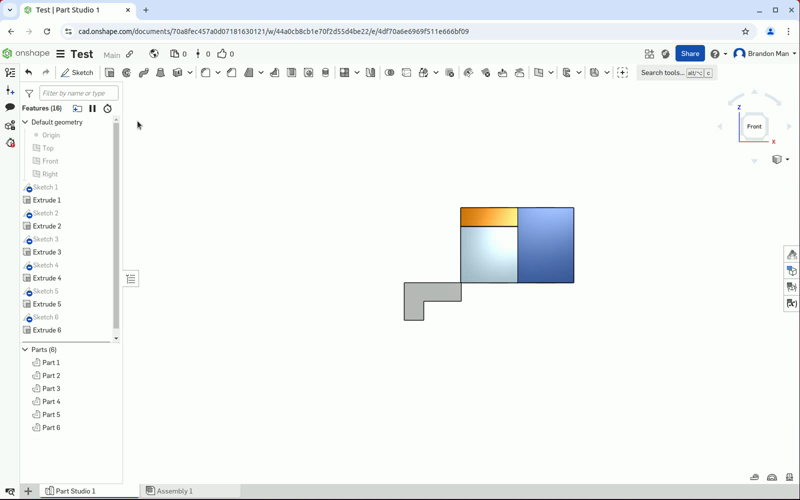
mouse_move(69, 189)
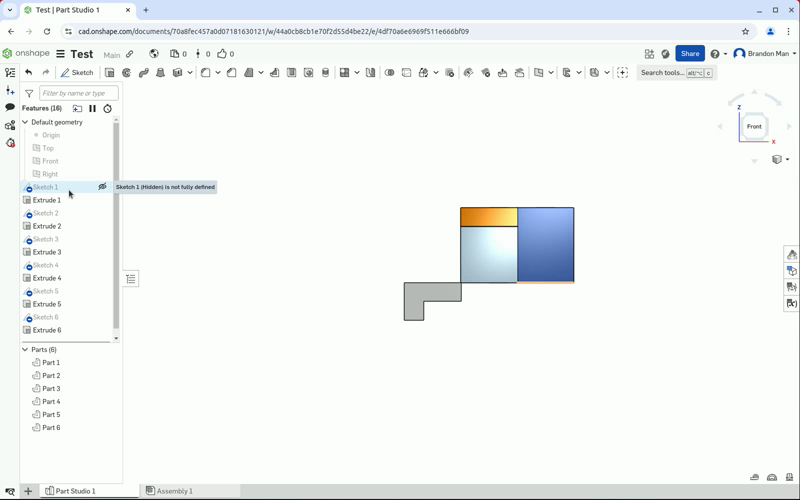
click(69, 189)
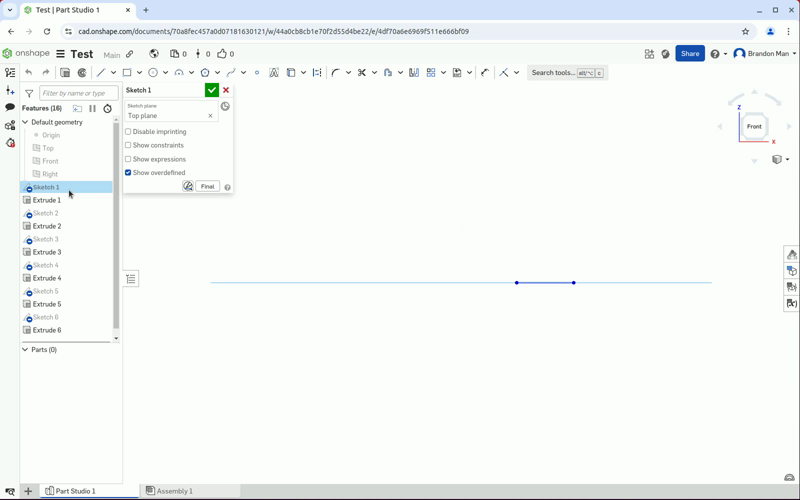
mouse_move(229, 92)
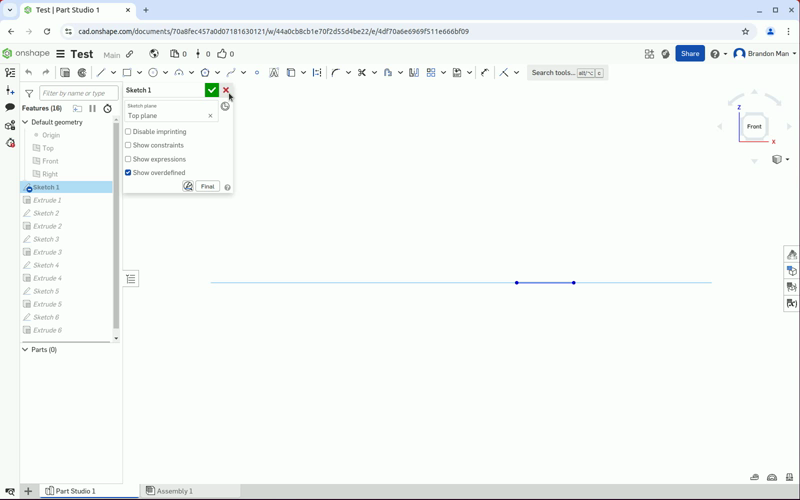
click(229, 92)
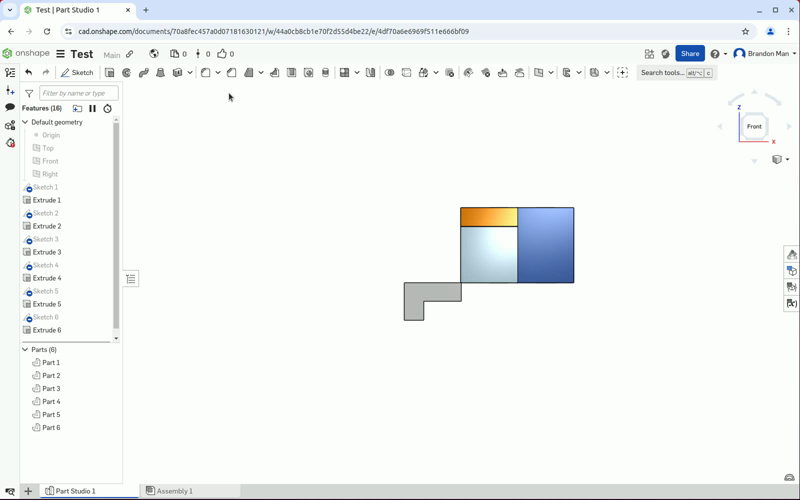
mouse_move(73, 352)
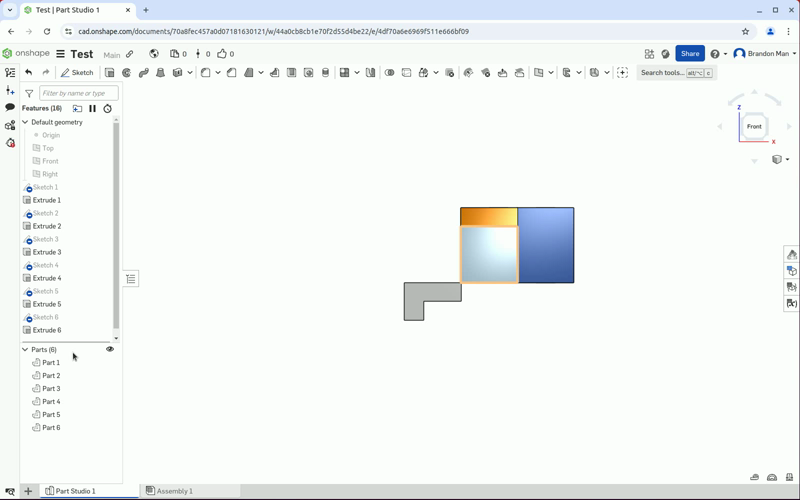
key(y)
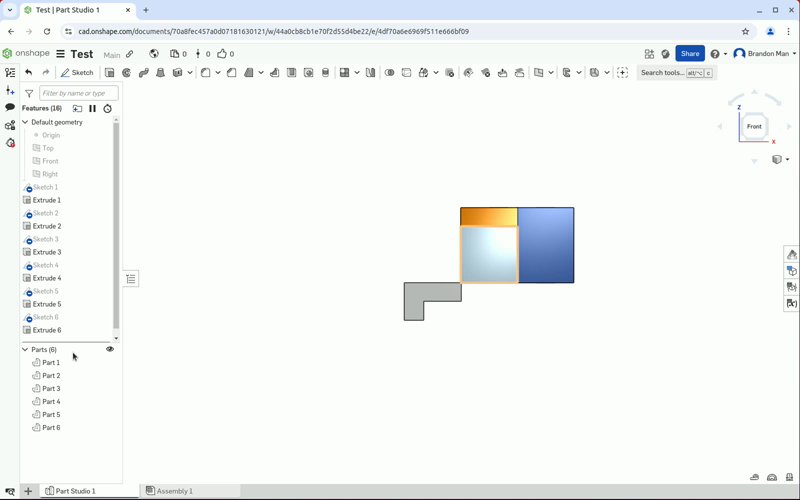
key(shift+p)
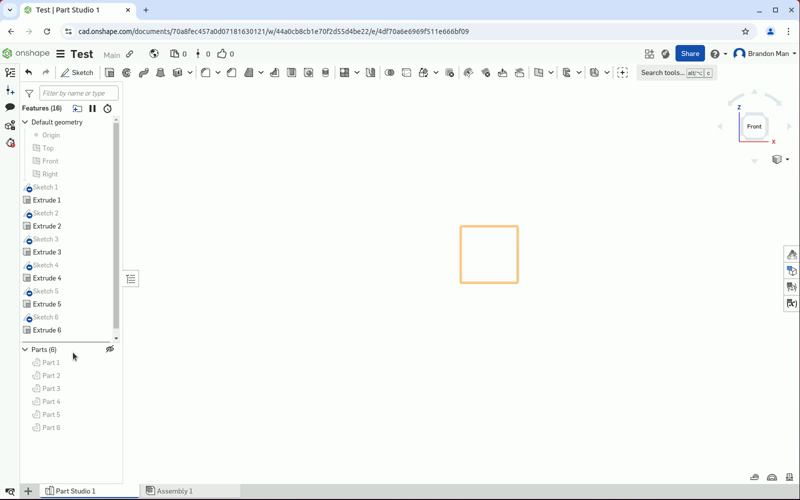
key(space)
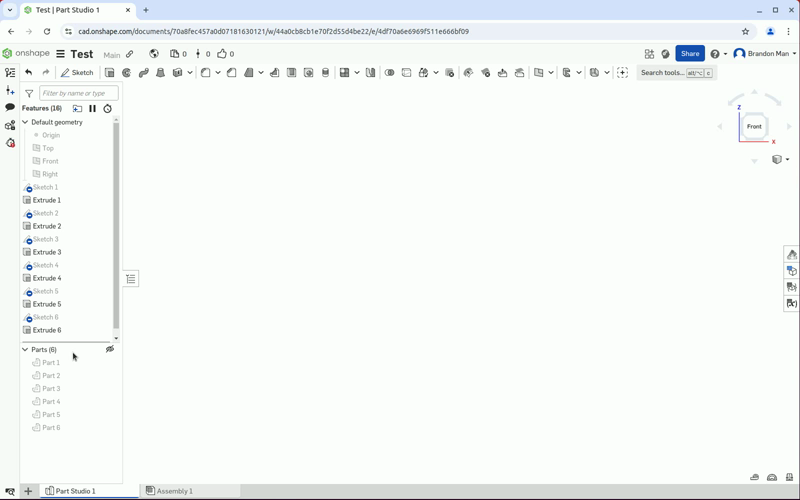
key_down(shift)
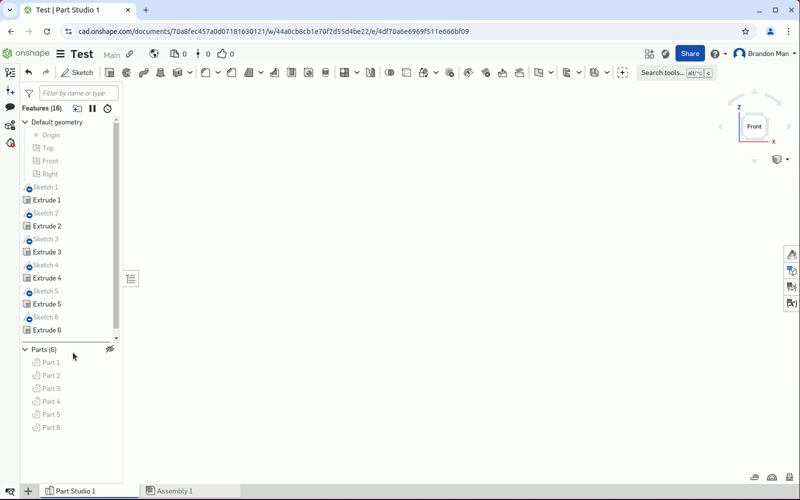
key(left)
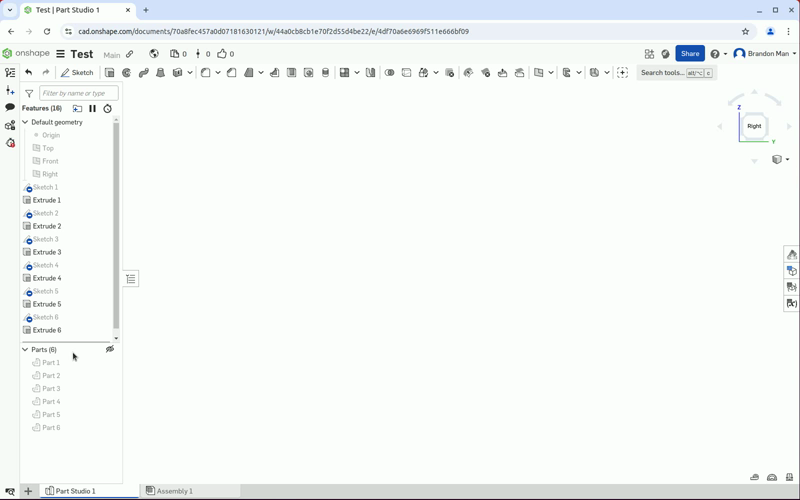
key_up(shift)
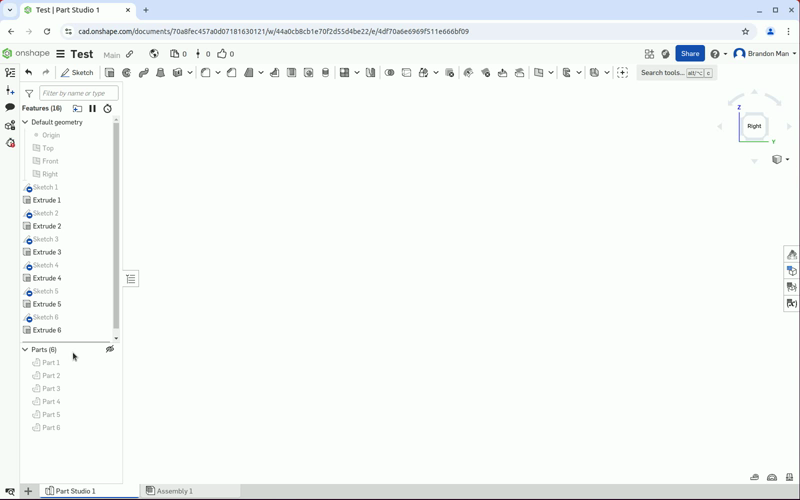
mouse_move(73, 352)
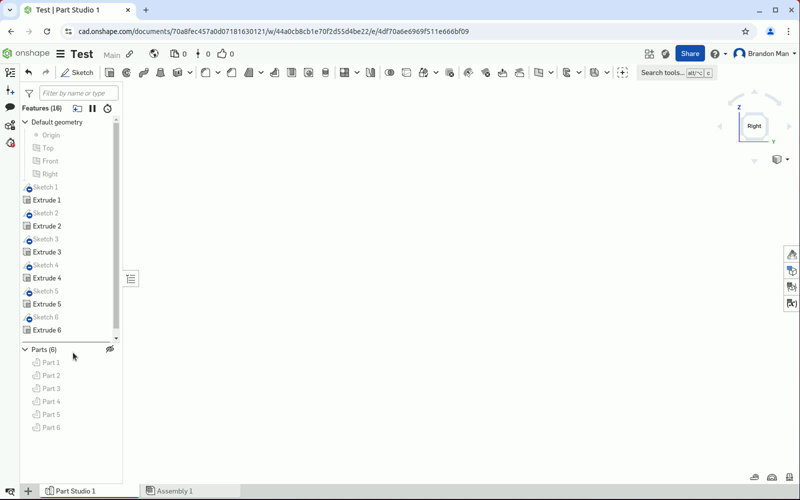
key(shift+y)
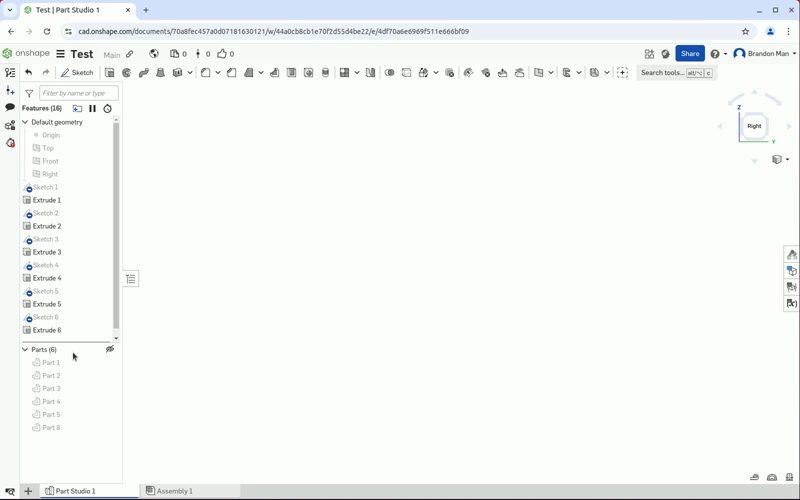
key(shift+s)
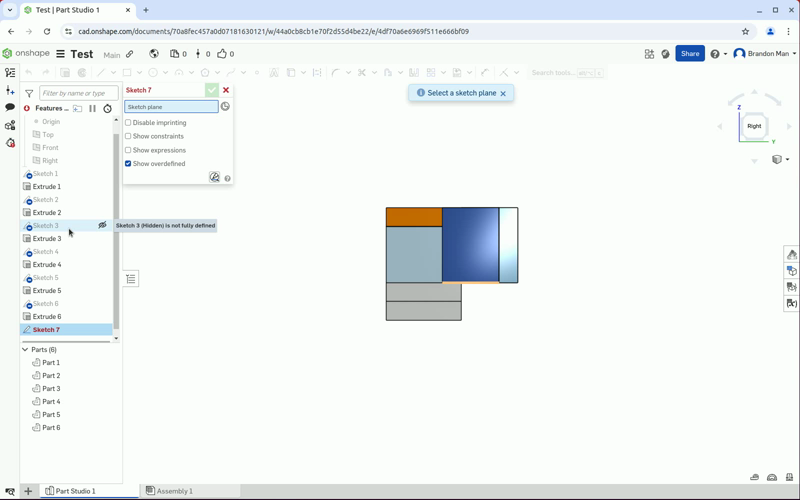
scroll(3)
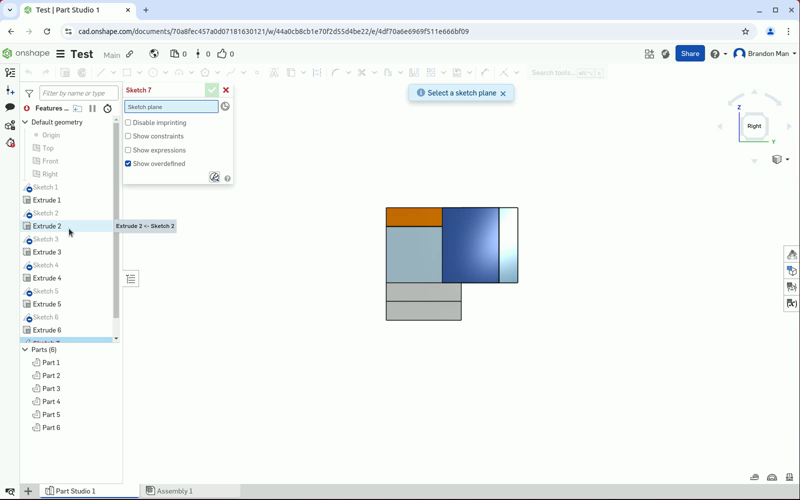
mouse_move(69, 176)
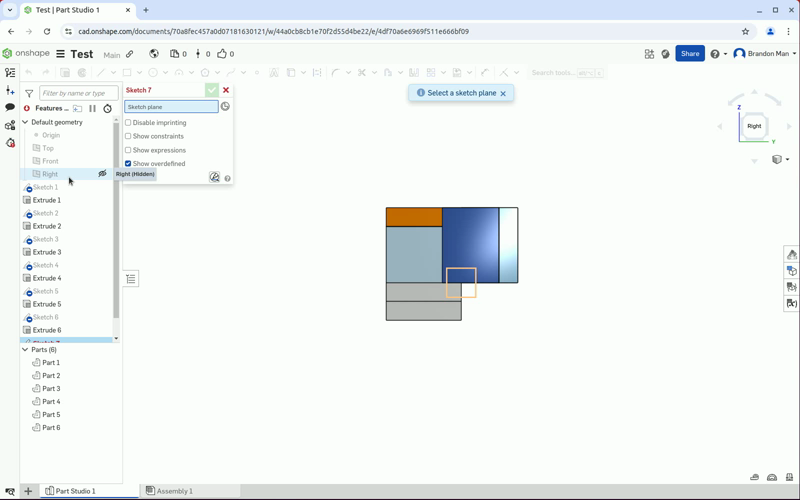
click(69, 176)
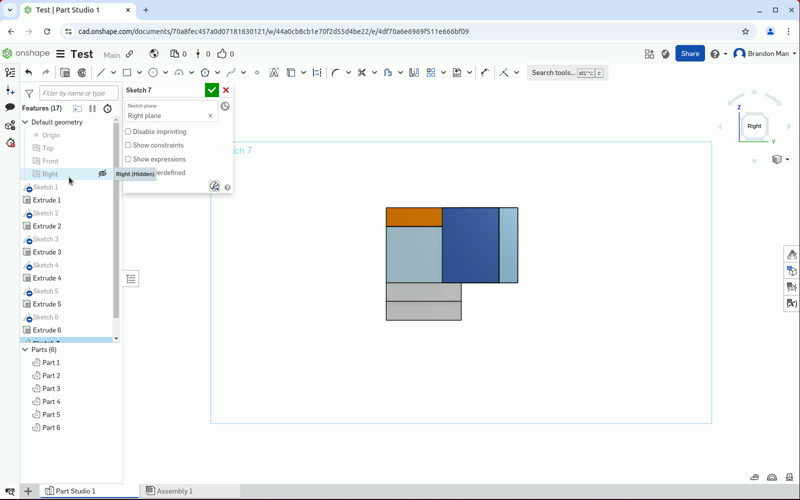
mouse_move(73, 352)
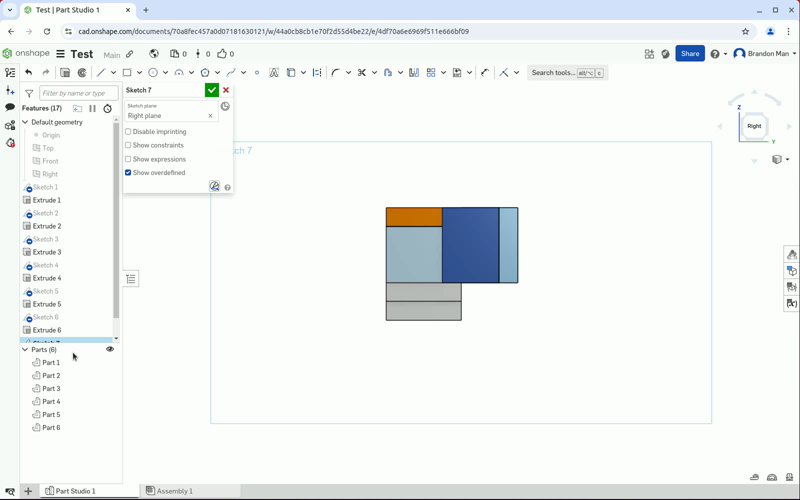
key(y)
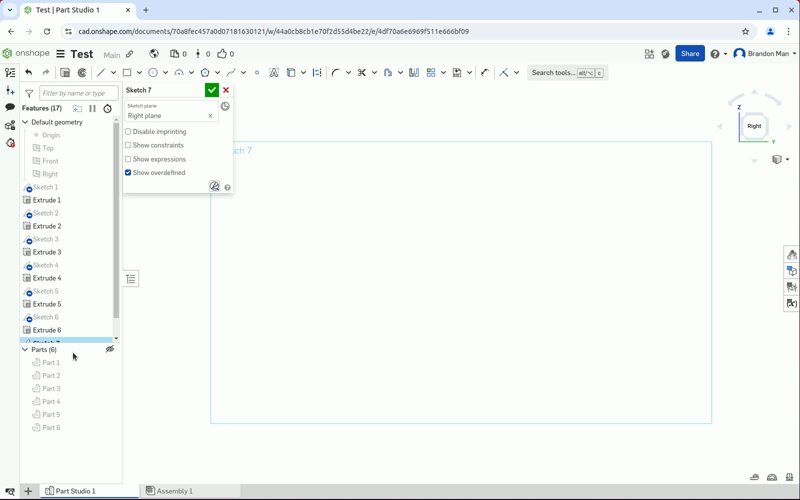
key(l)
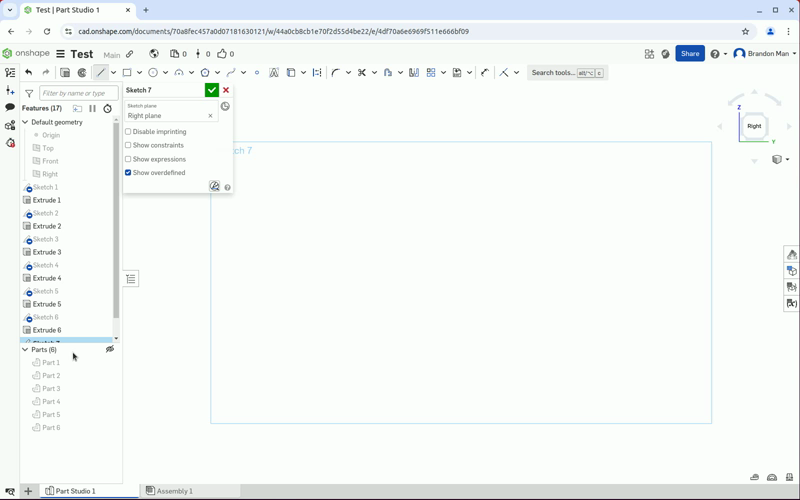
key_down(shift)
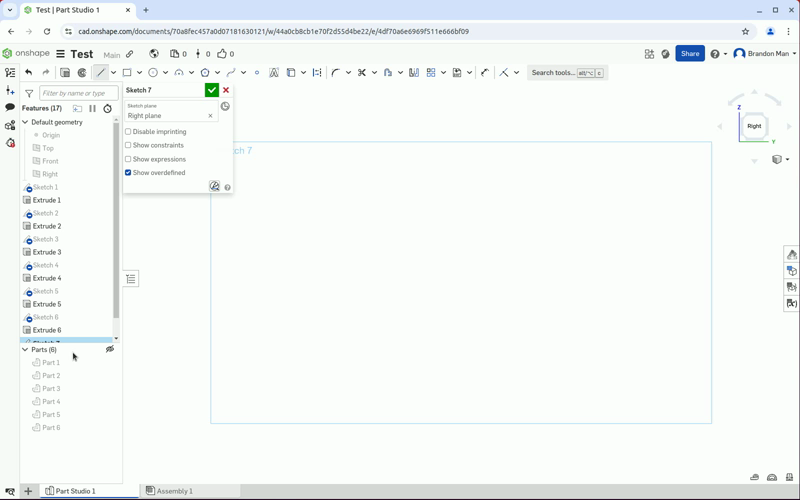
mouse_move(460, 282)
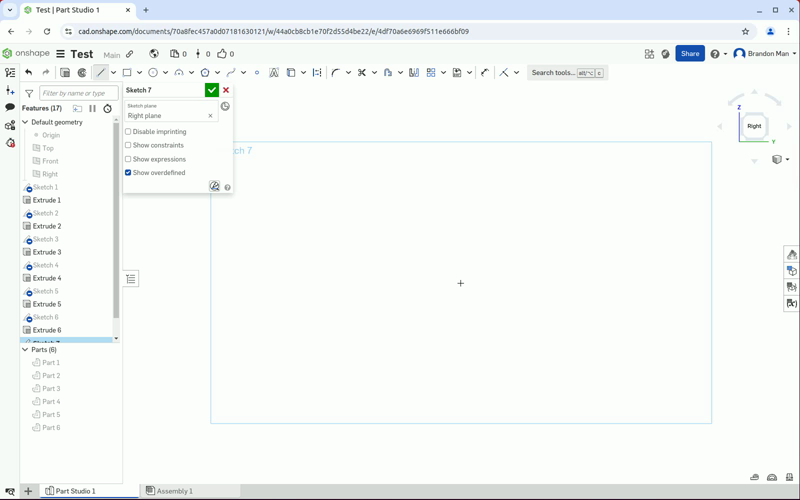
click(460, 282)
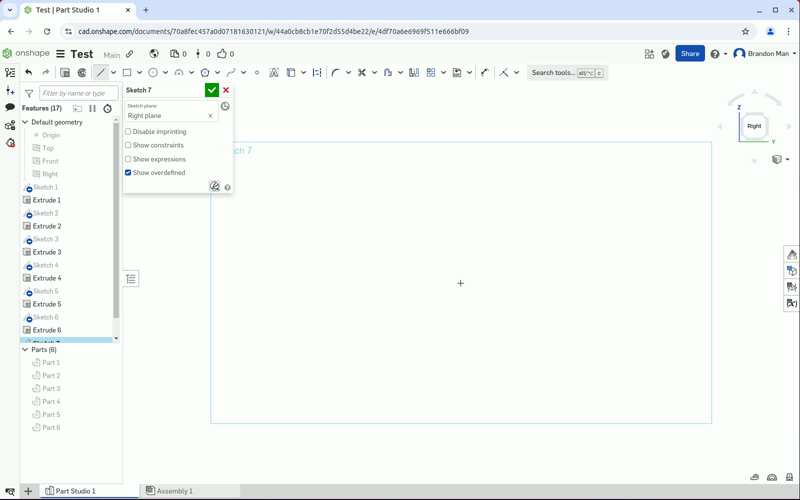
key_up(shift)
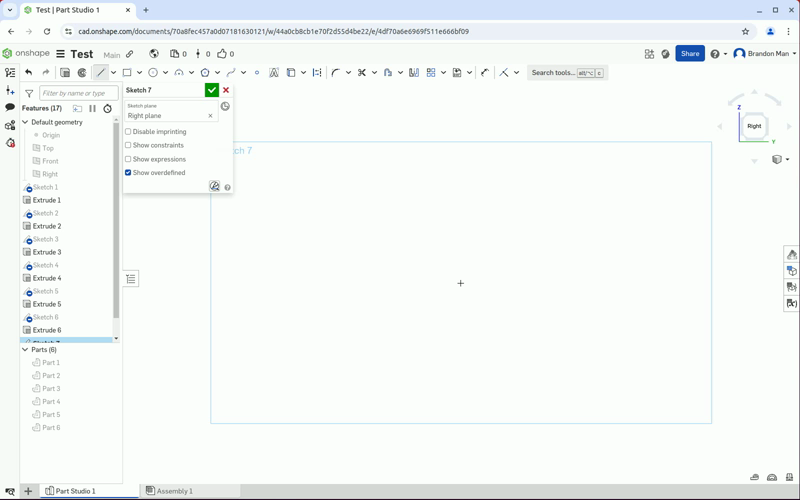
key_down(shift)
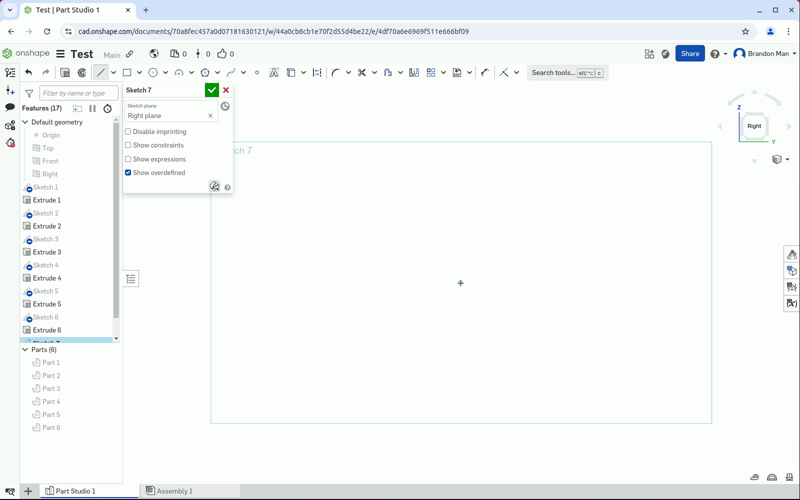
mouse_move(490, 282)
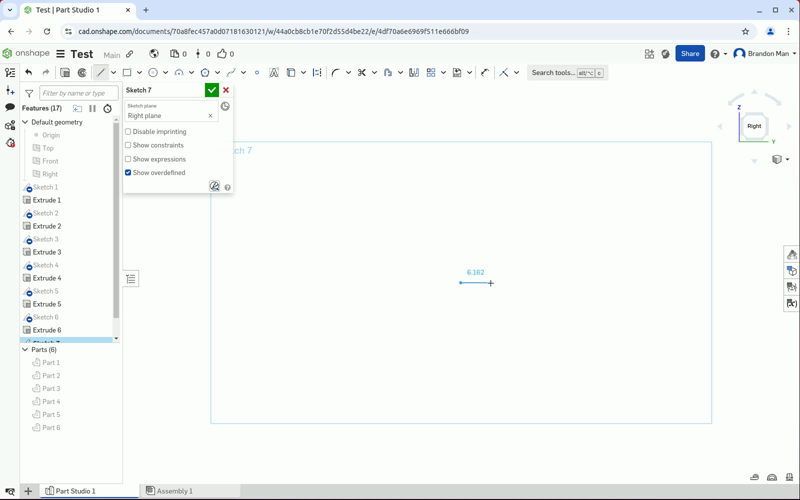
mouse_move(479, 282)
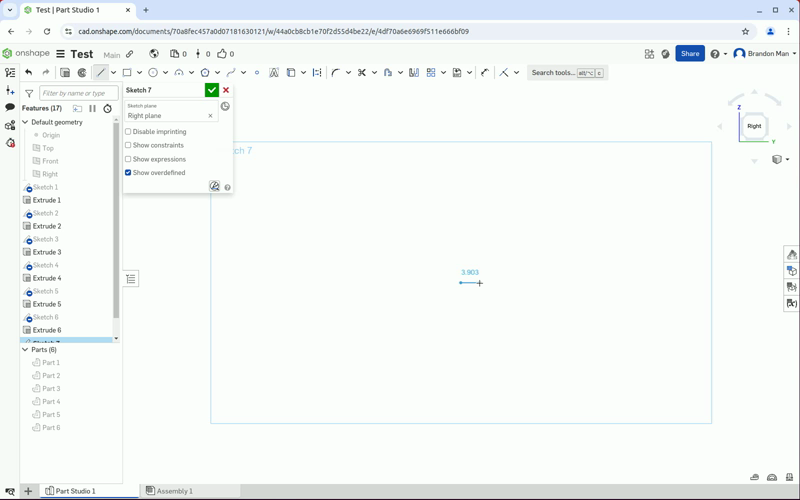
click(479, 282)
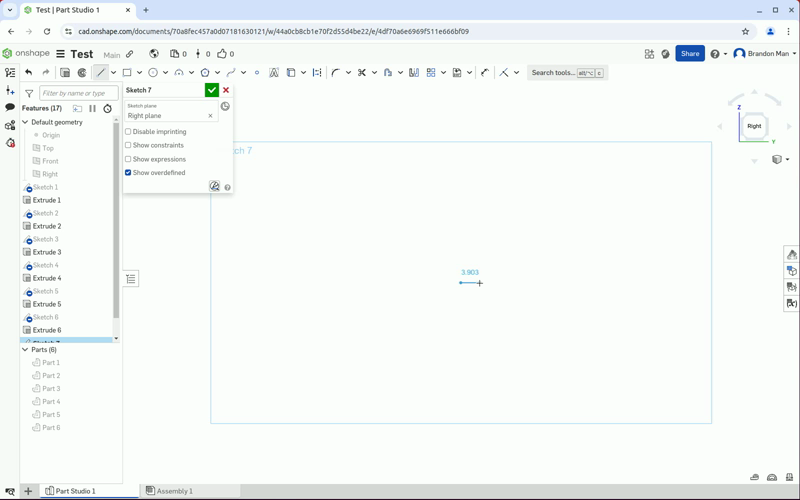
key_up(shift)
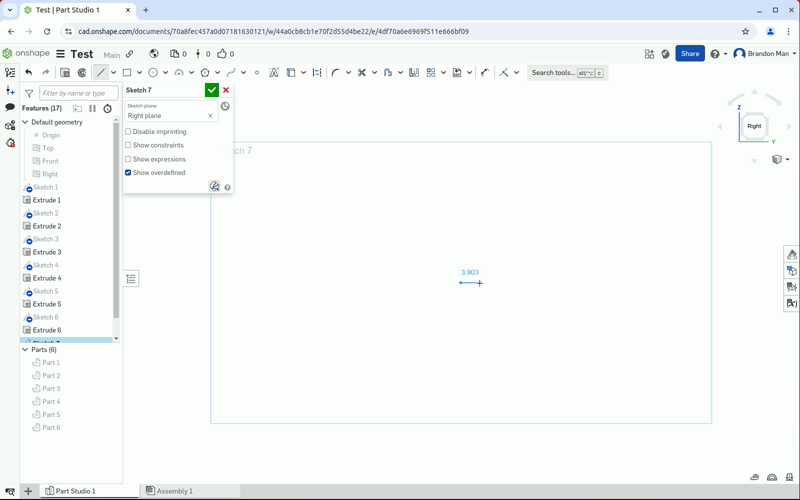
key_down(shift)
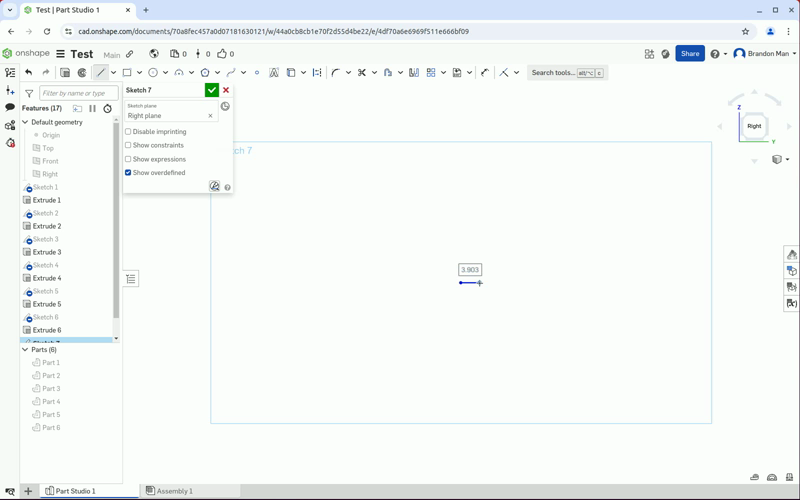
mouse_move(509, 282)
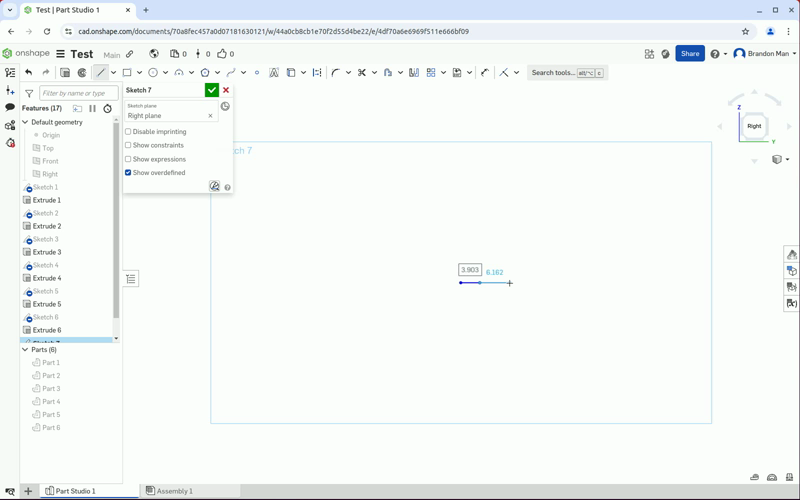
mouse_move(536, 282)
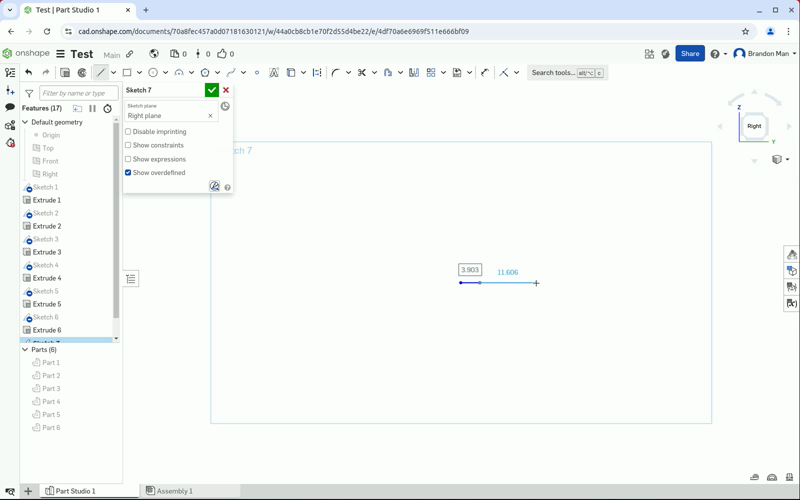
click(536, 282)
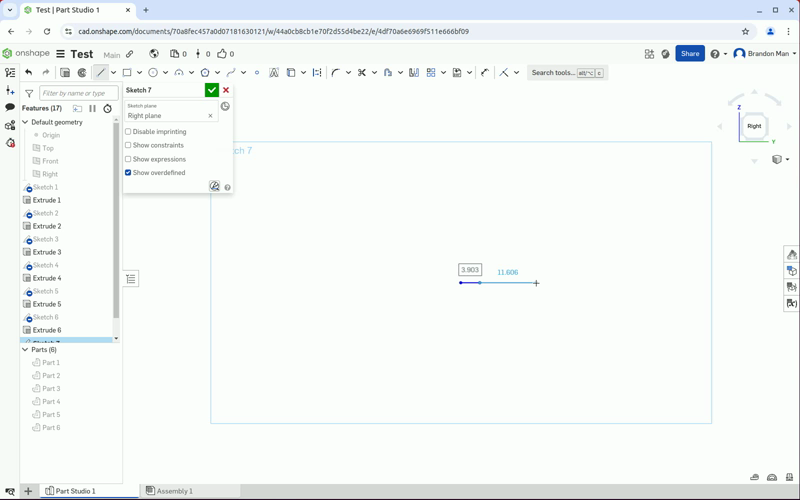
key_up(shift)
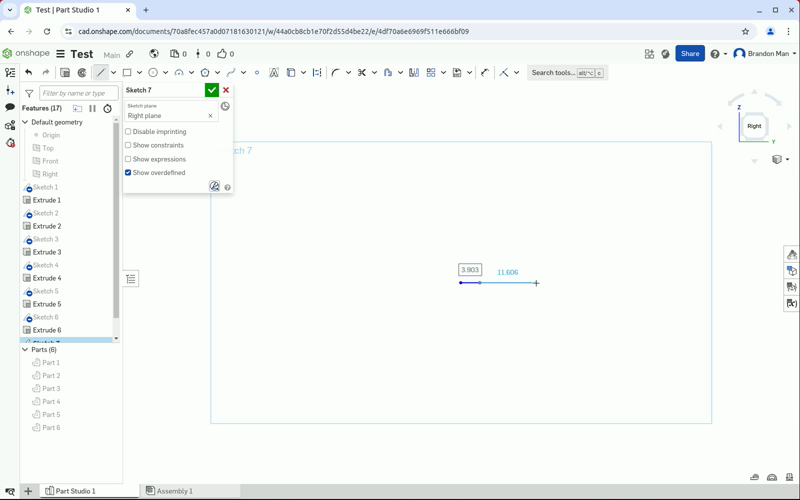
key_down(shift)
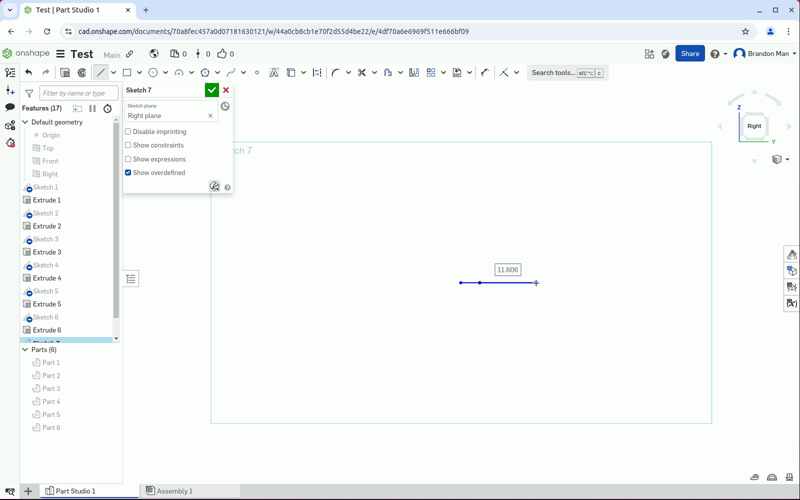
mouse_move(566, 282)
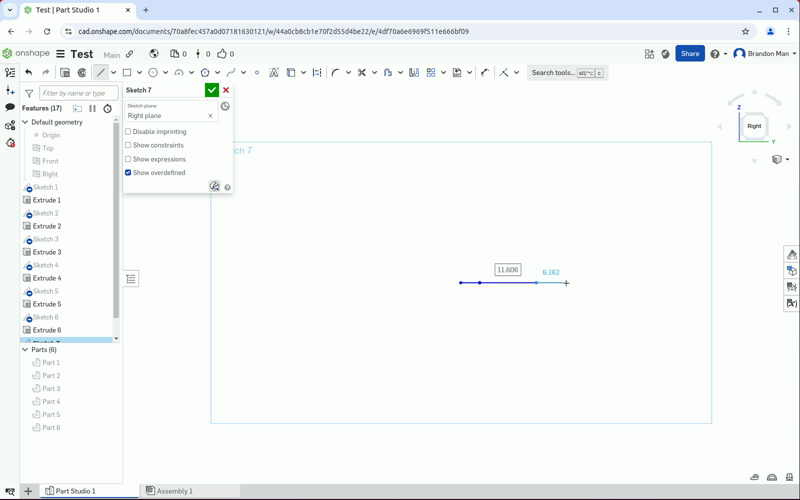
mouse_move(536, 226)
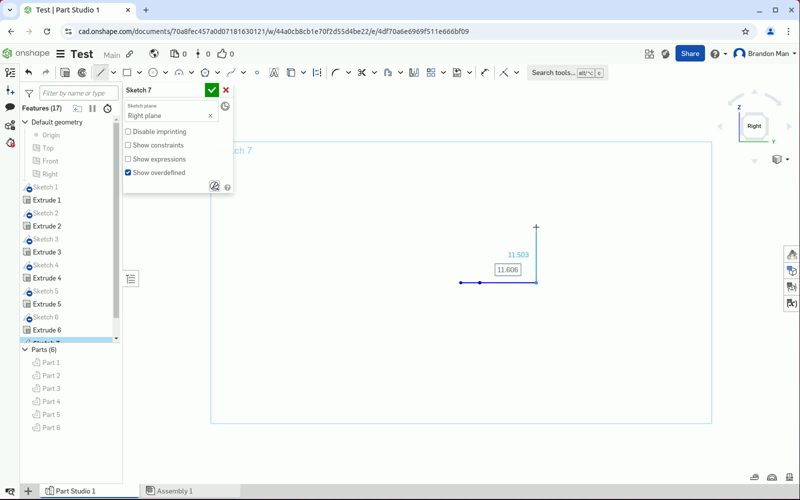
click(536, 226)
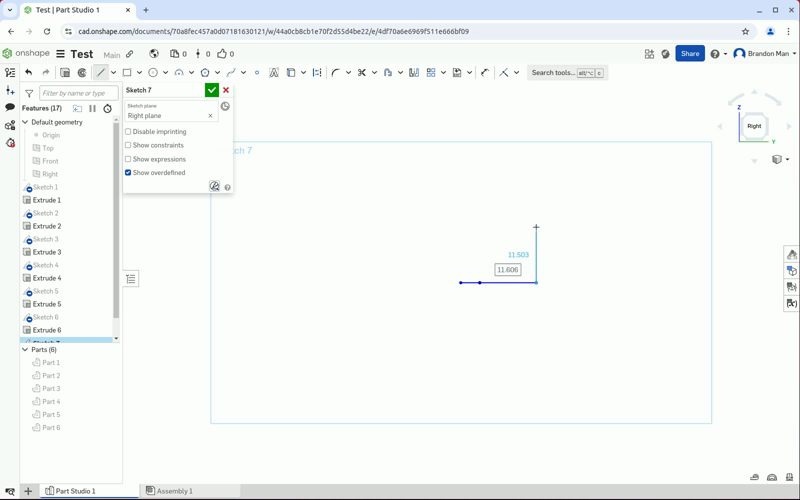
key_up(shift)
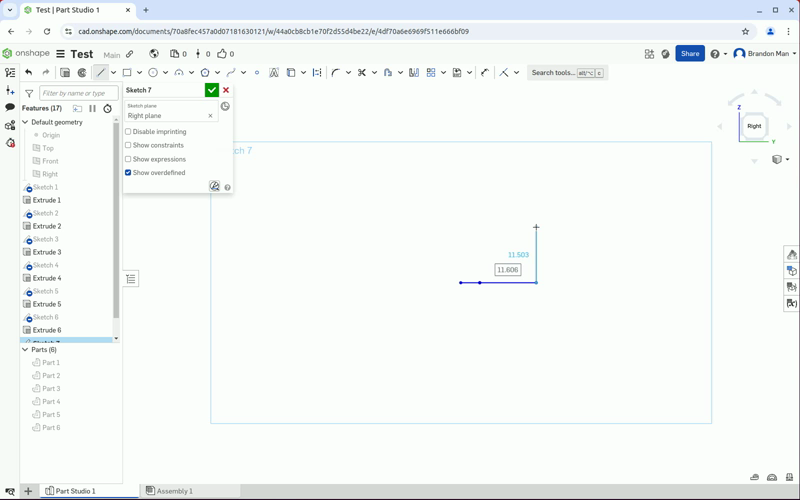
key_down(shift)
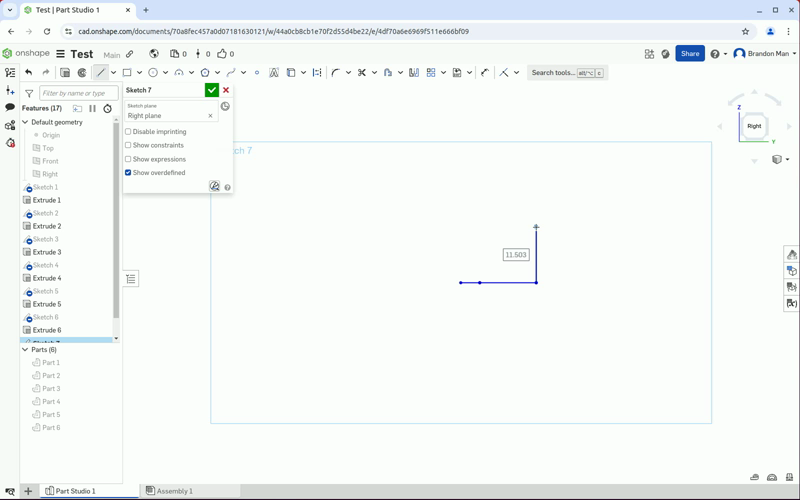
mouse_move(566, 226)
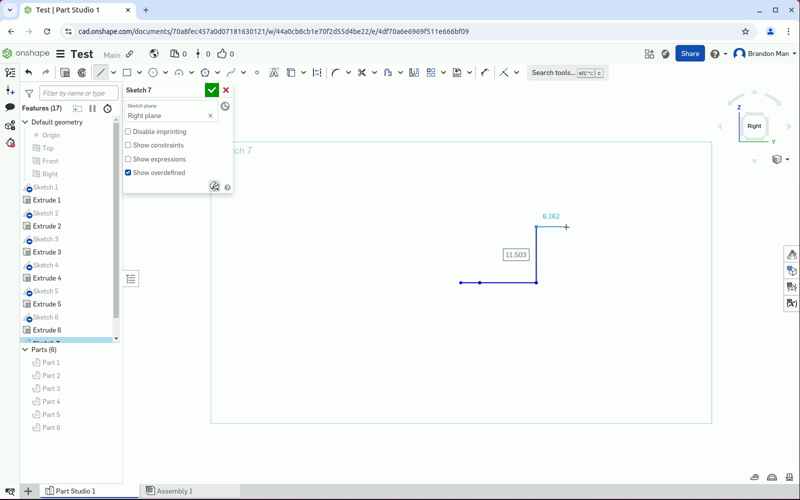
mouse_move(517, 226)
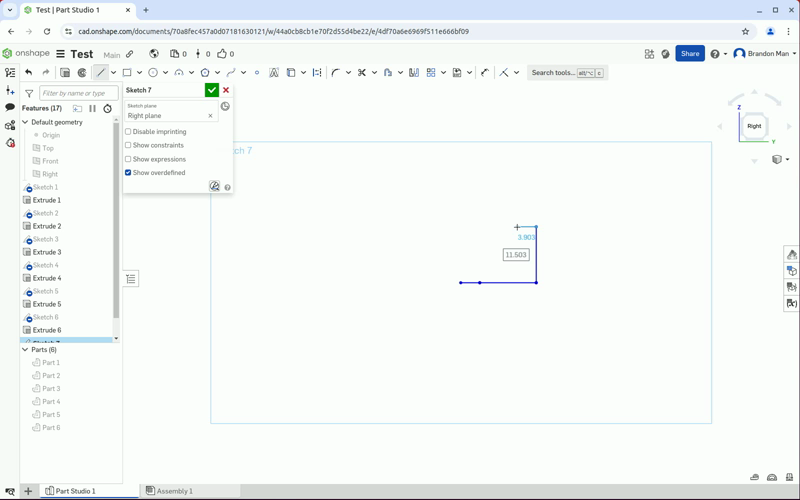
click(517, 226)
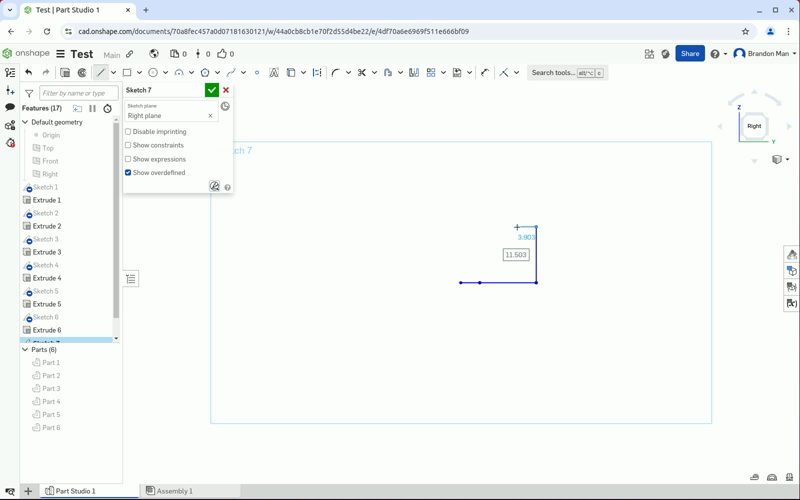
key_up(shift)
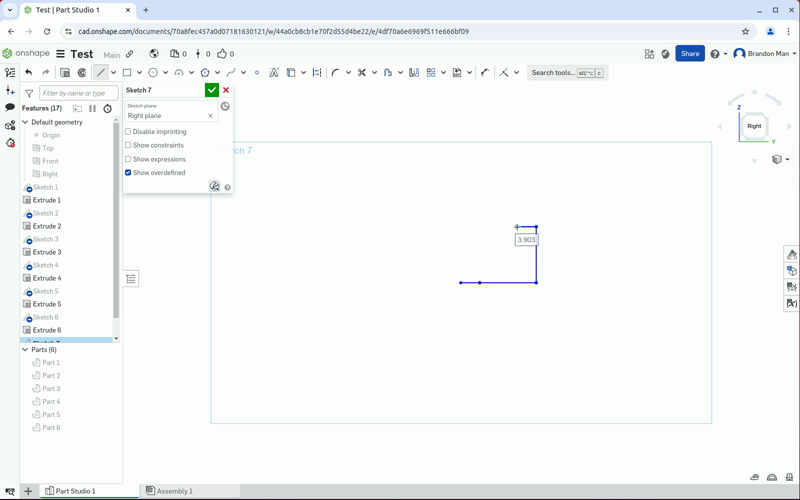
key_down(shift)
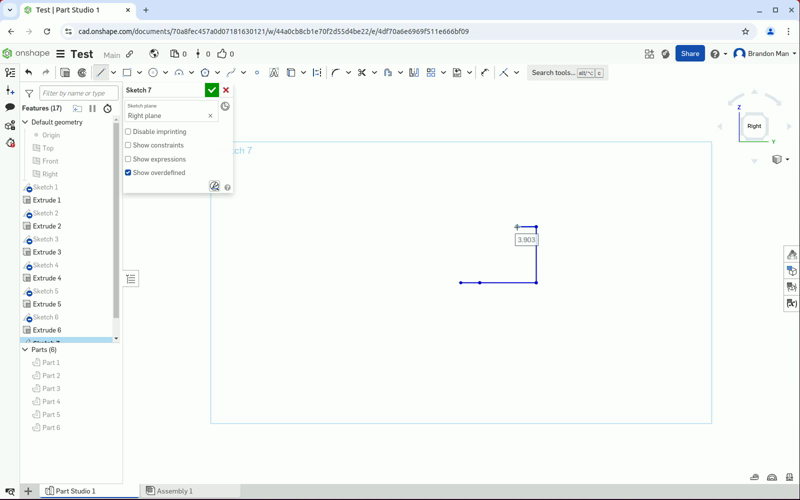
mouse_move(547, 226)
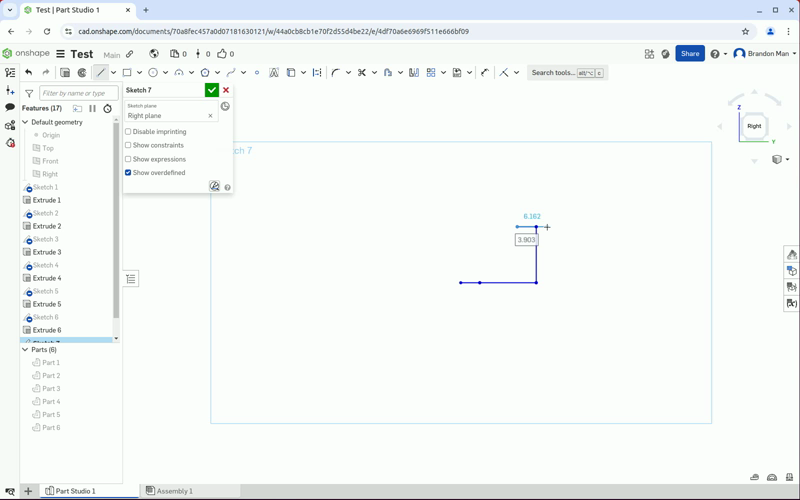
mouse_move(517, 244)
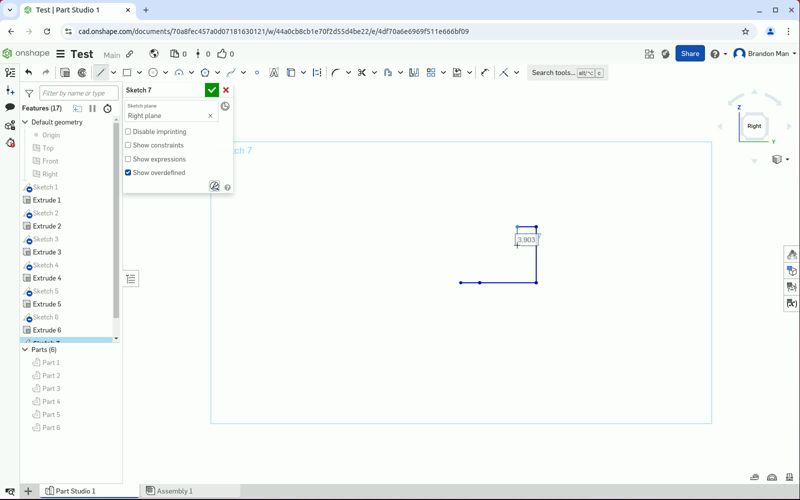
click(517, 244)
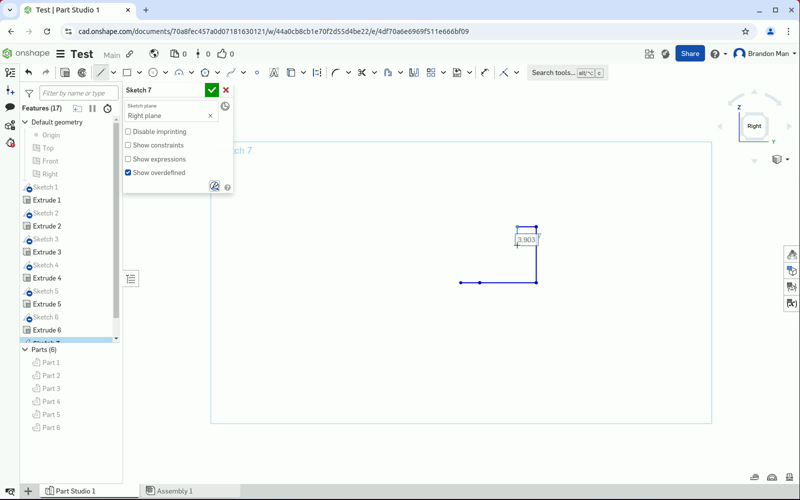
key_up(shift)
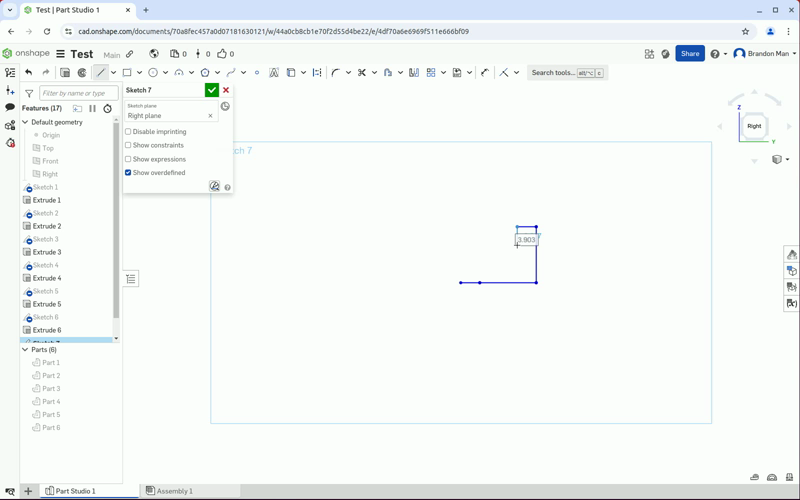
key_down(shift)
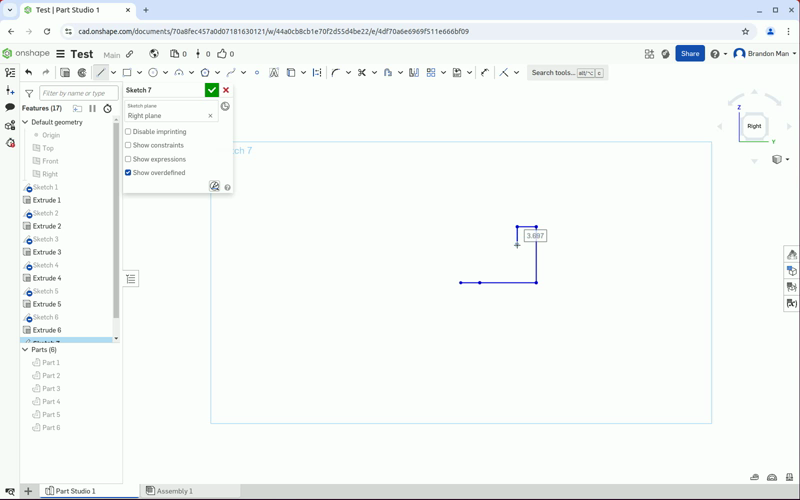
mouse_move(547, 244)
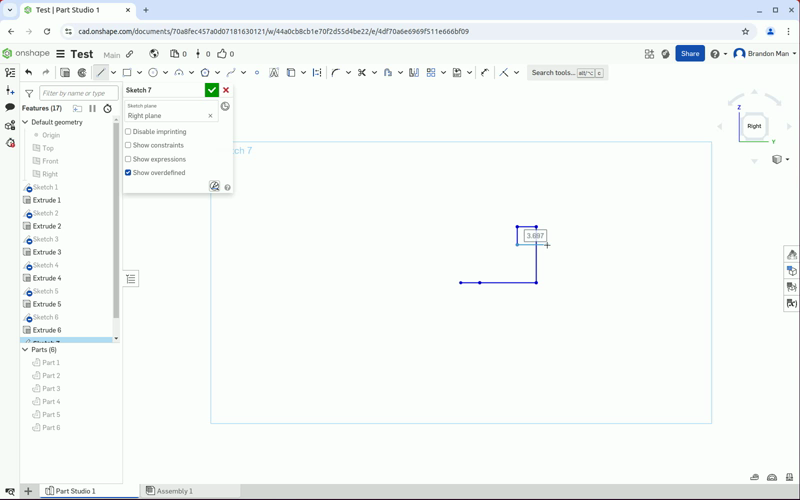
mouse_move(460, 244)
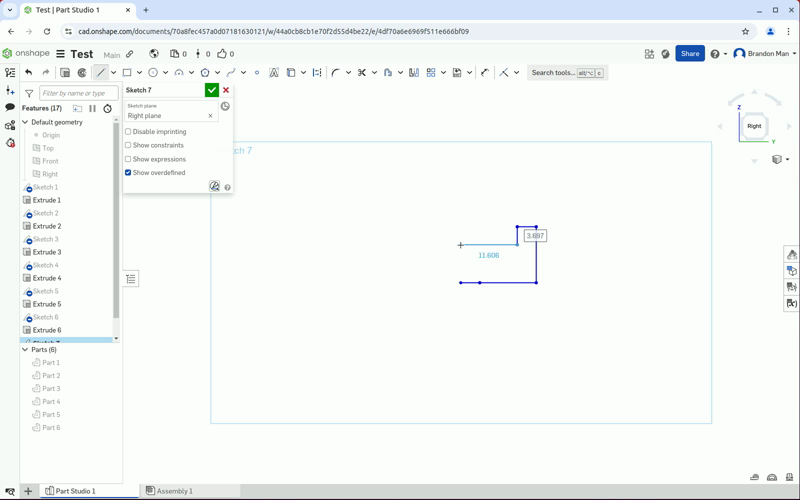
click(460, 244)
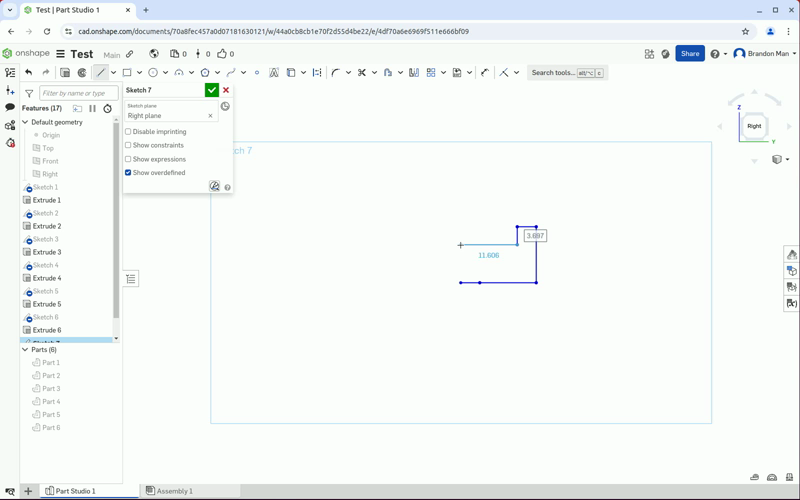
key_up(shift)
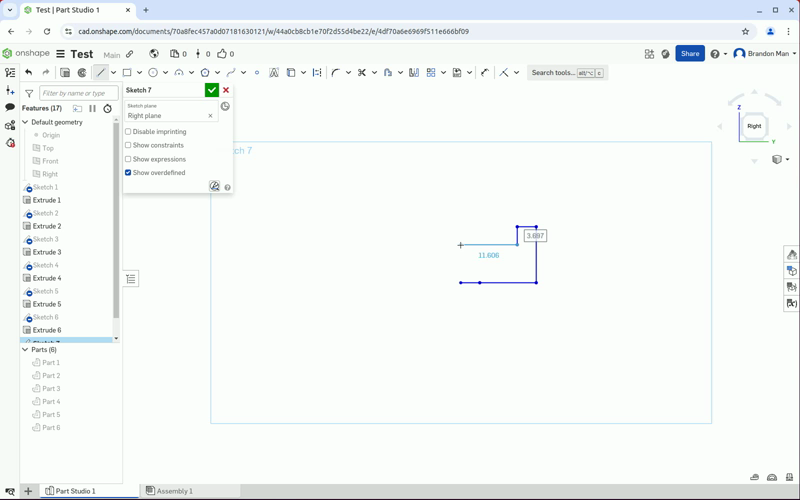
mouse_move(490, 244)
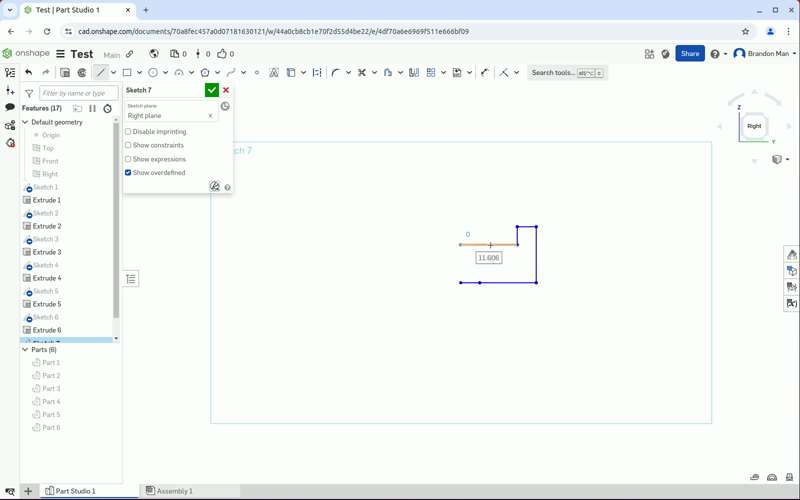
key_down(shift)
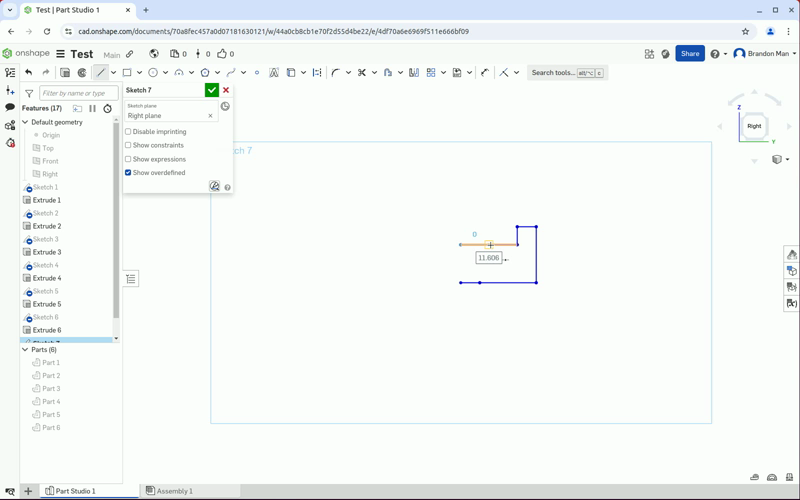
mouse_move(460, 282)
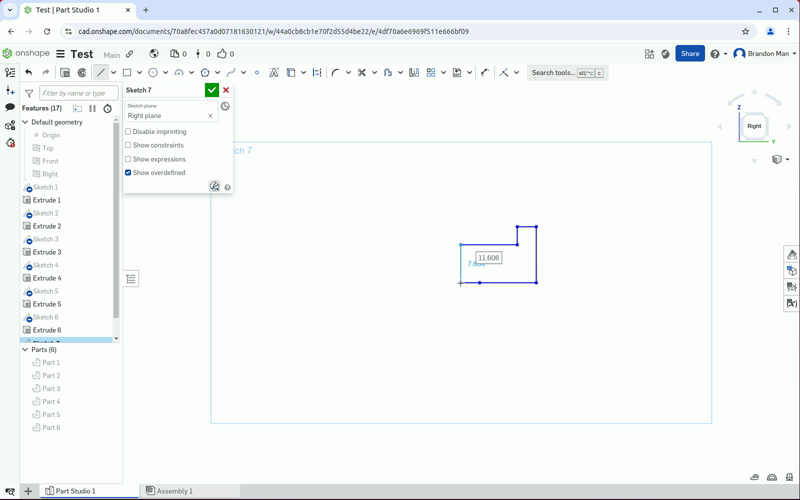
key_up(shift)
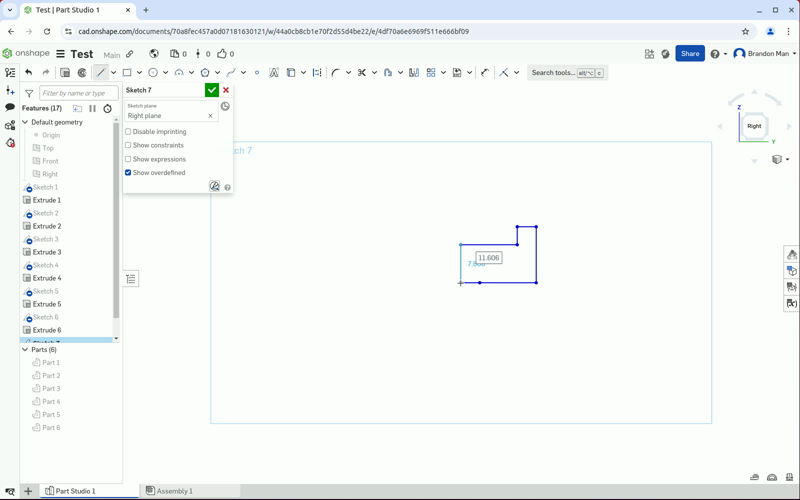
click(460, 282)
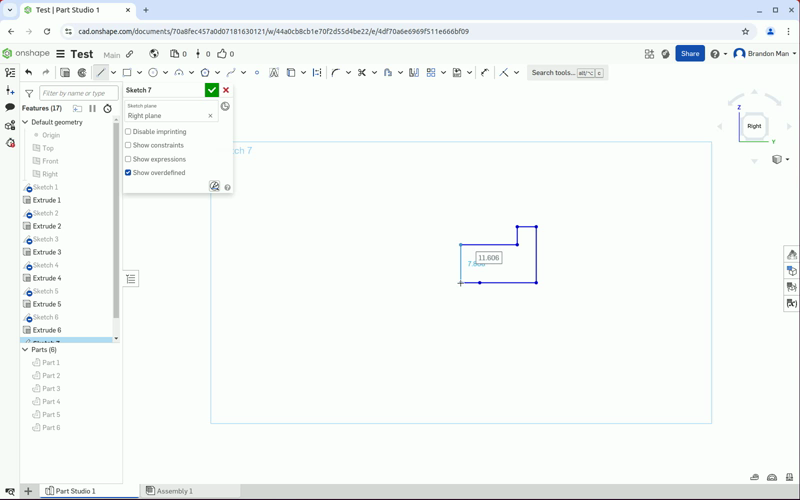
key(esc)
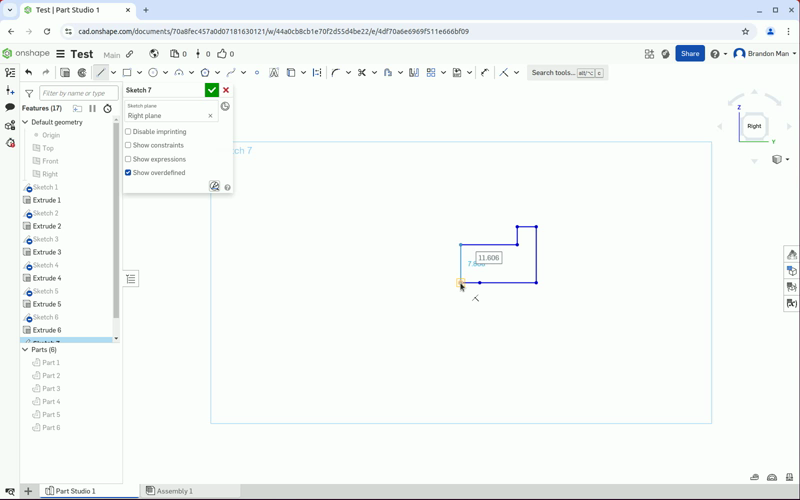
mouse_move(517, 259)
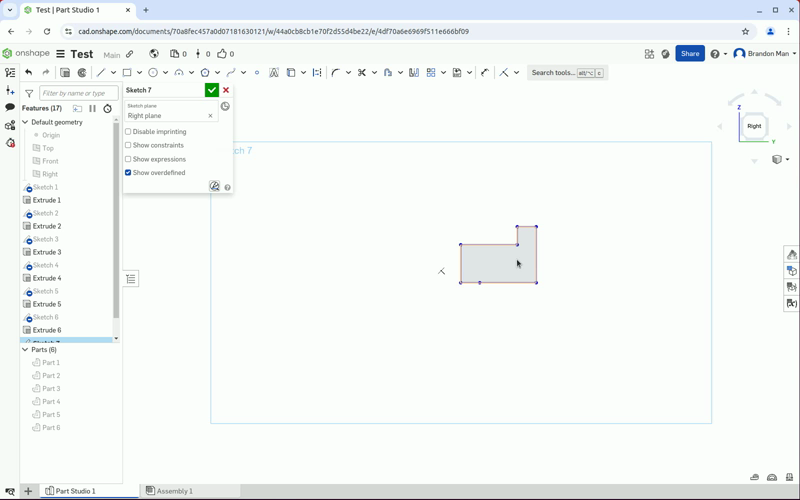
click(517, 259)
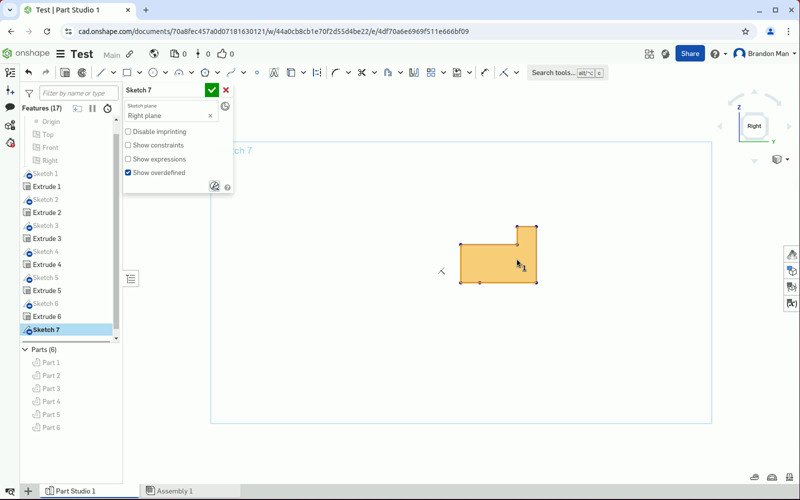
mouse_move(73, 352)
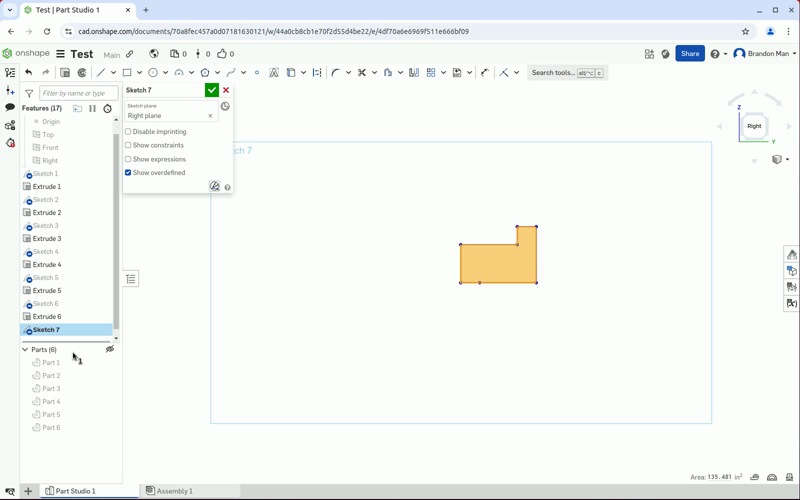
key(shift+y)
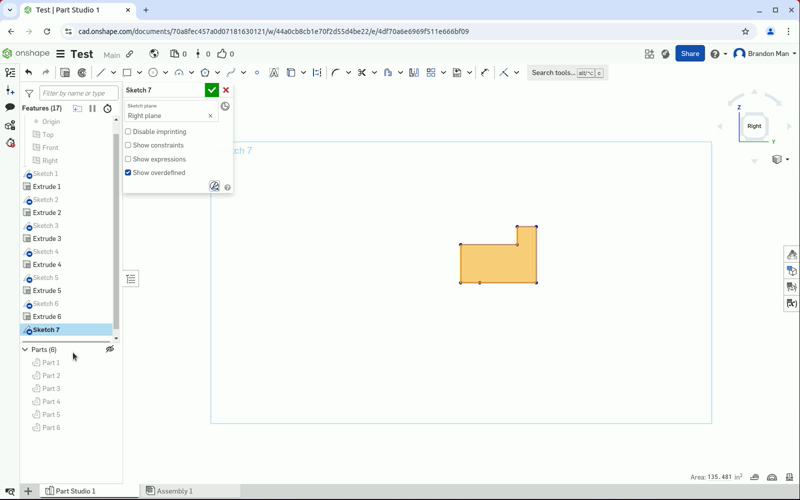
key(shift+e)
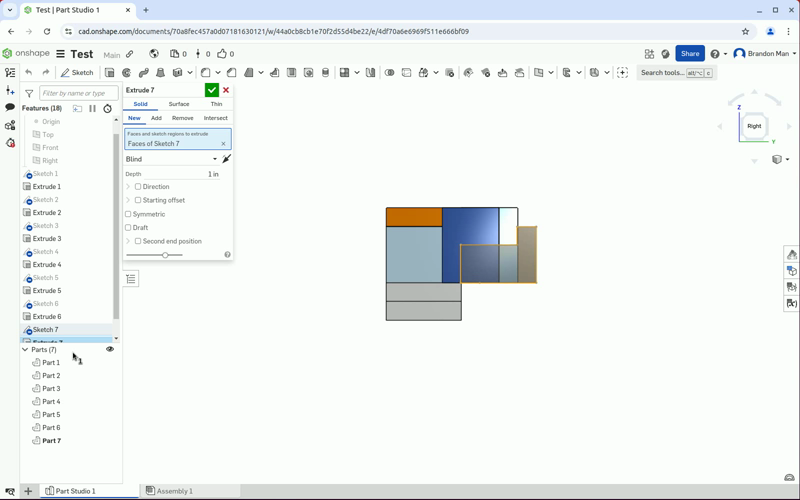
mouse_move(143, 106)
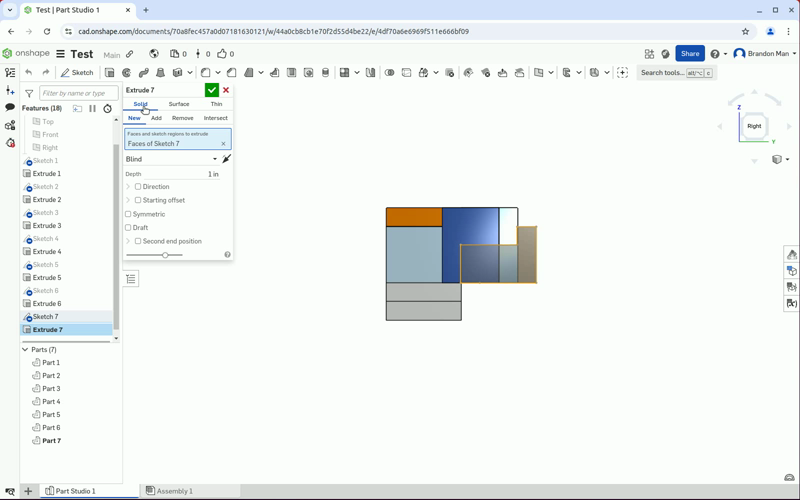
click(143, 106)
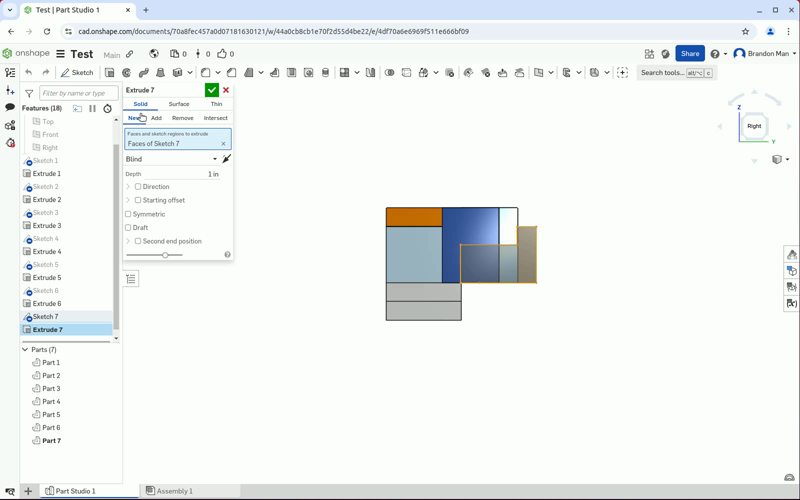
mouse_move(137, 120)
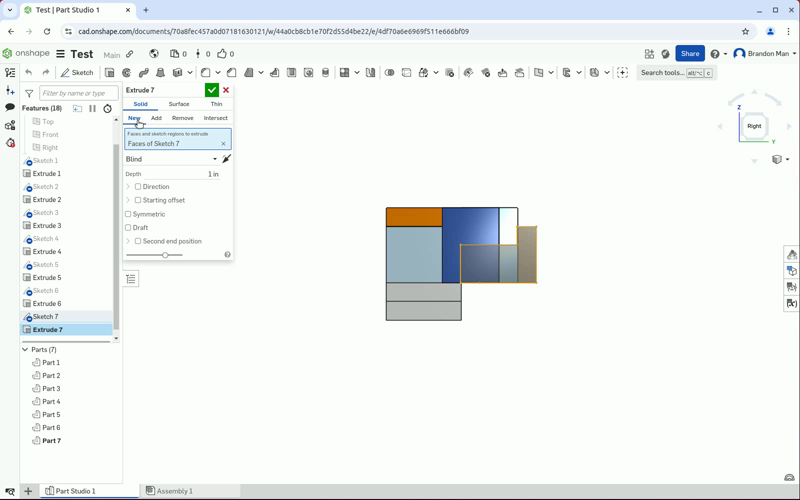
click(137, 120)
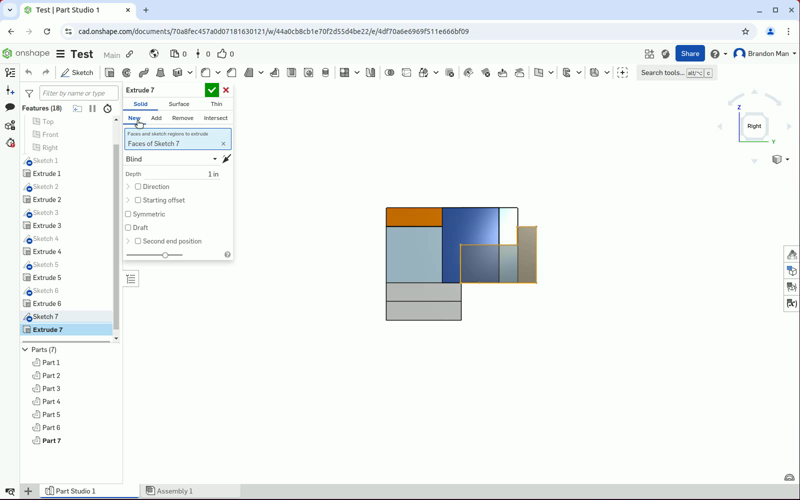
key(tab, 4)
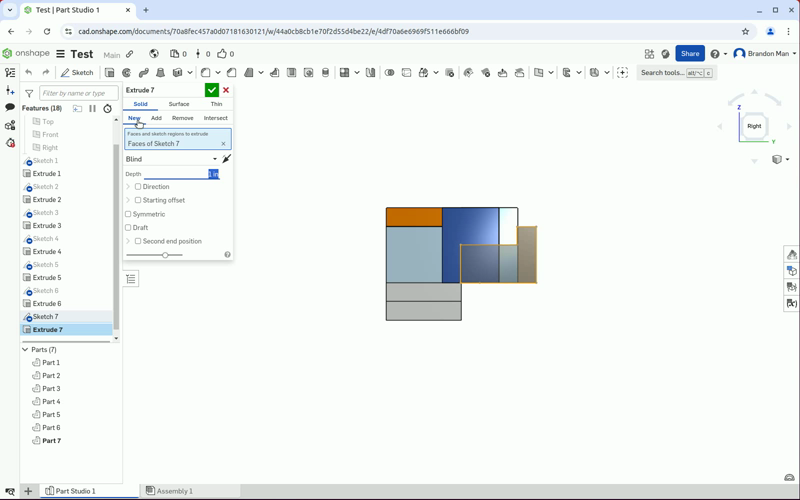
text(15.405)
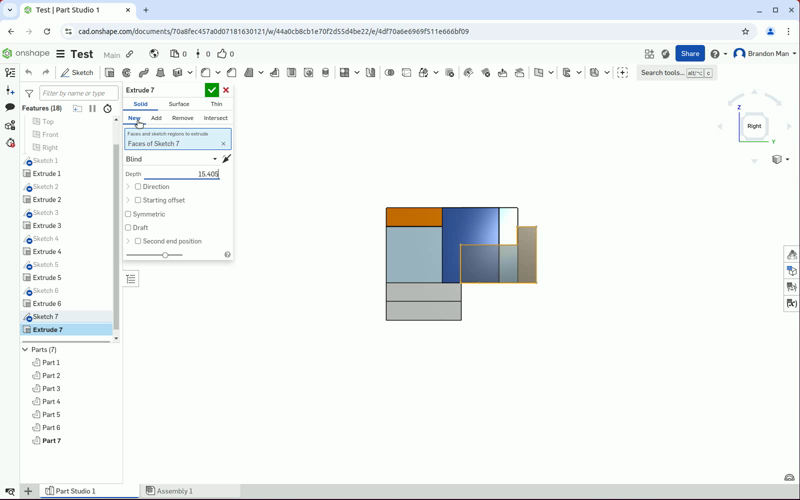
key(enter)
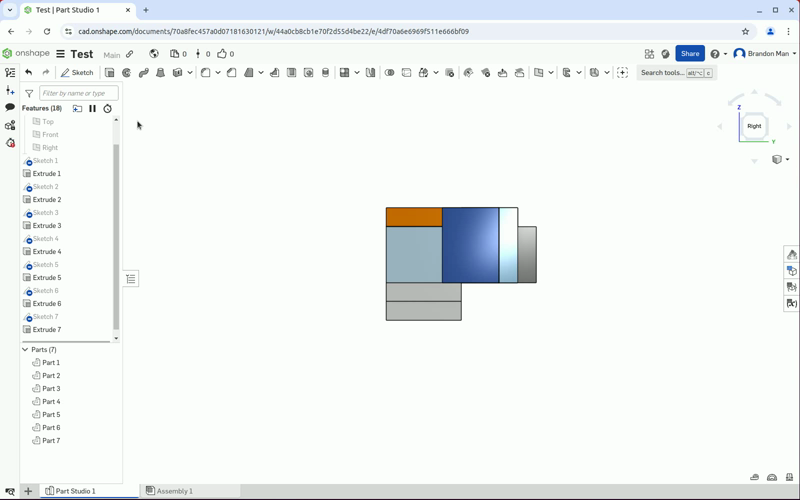
key(shift+h)
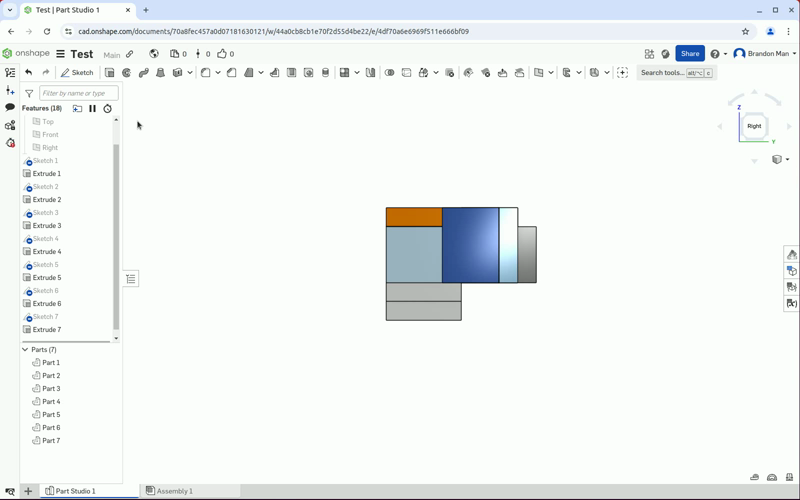
key(shift+h)
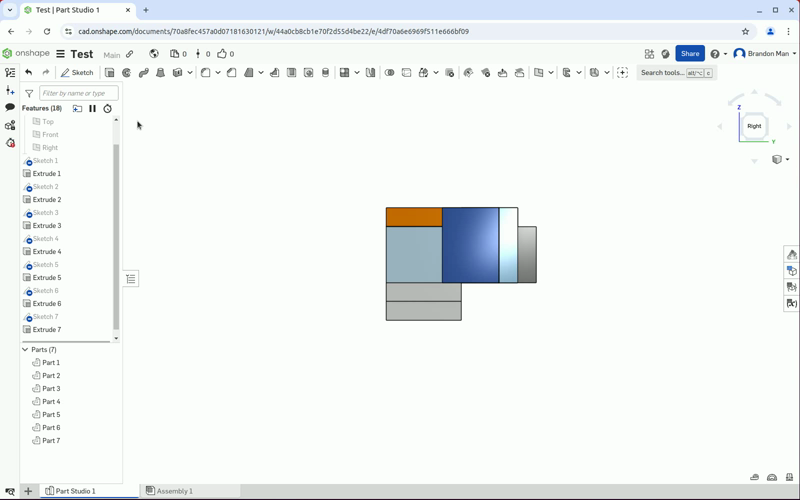
mouse_move(69, 163)
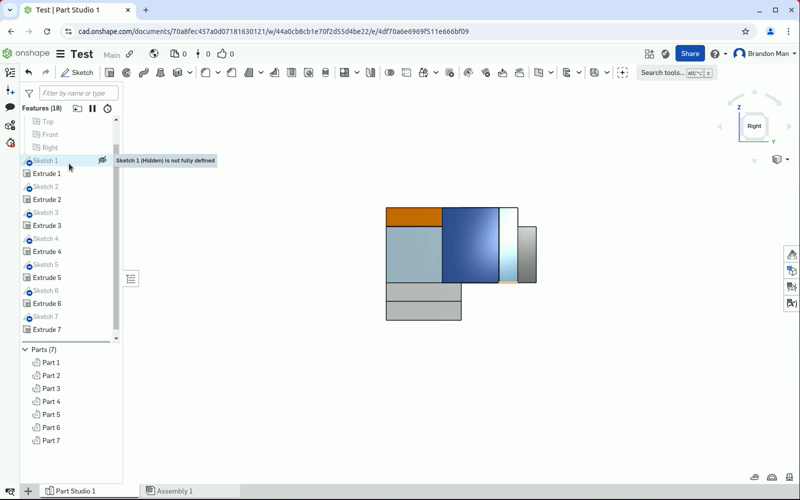
click(69, 163)
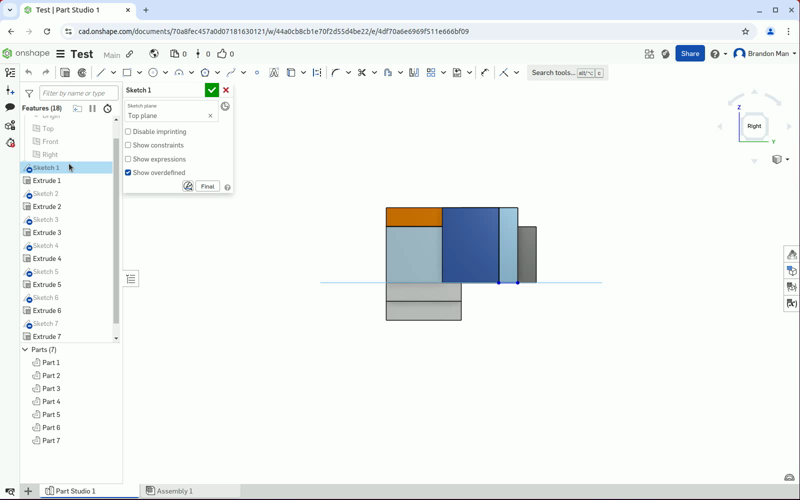
mouse_move(229, 92)
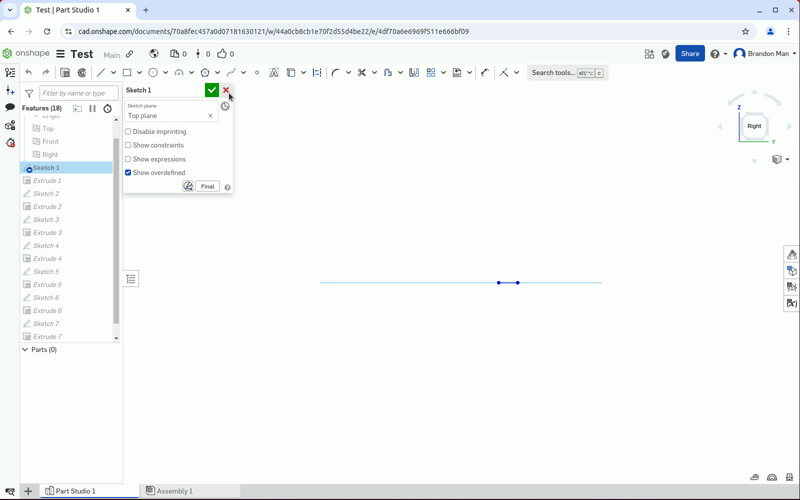
click(229, 92)
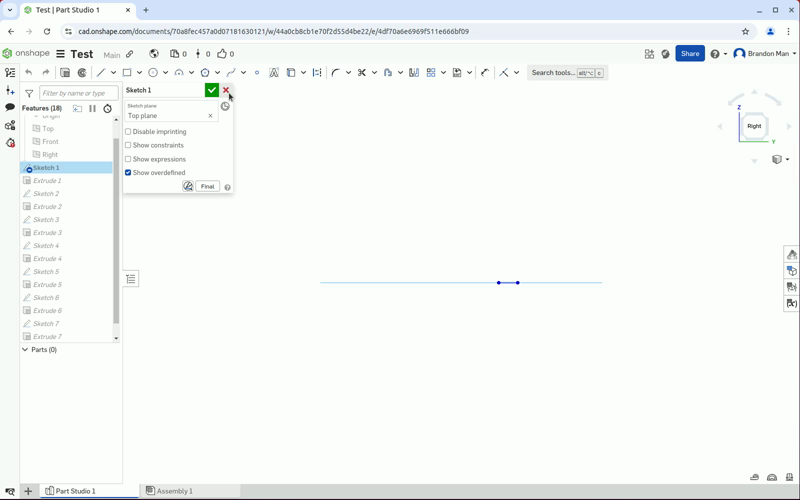
key(shift+s)
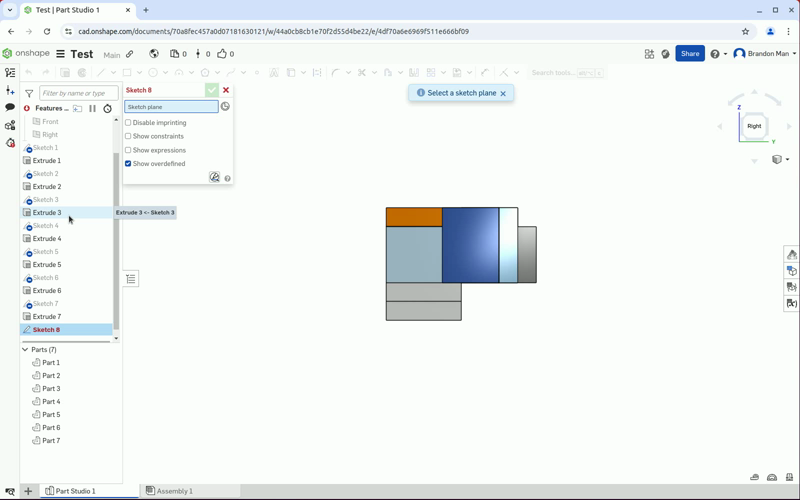
scroll(3)
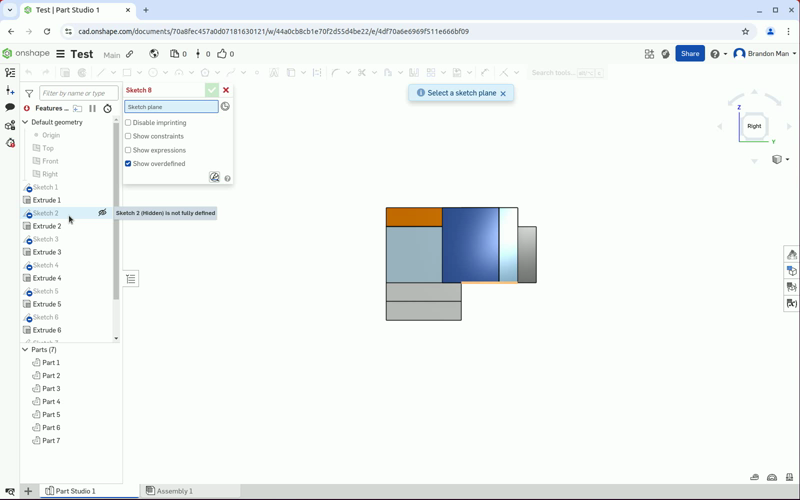
mouse_move(69, 176)
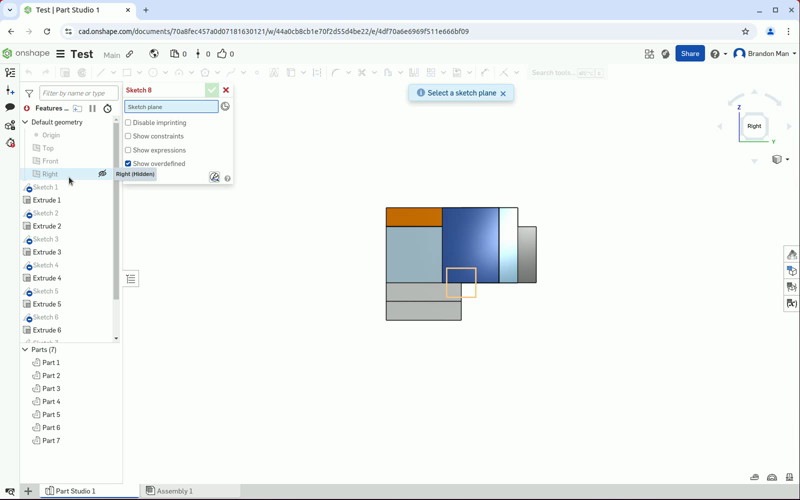
click(69, 176)
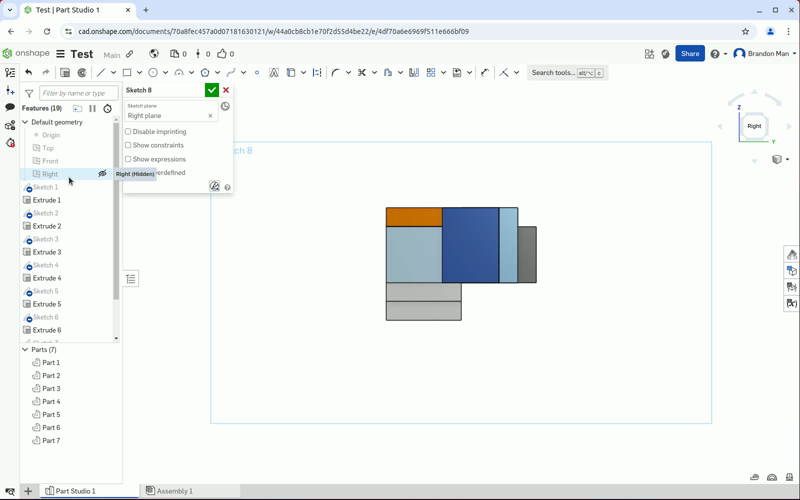
mouse_move(73, 352)
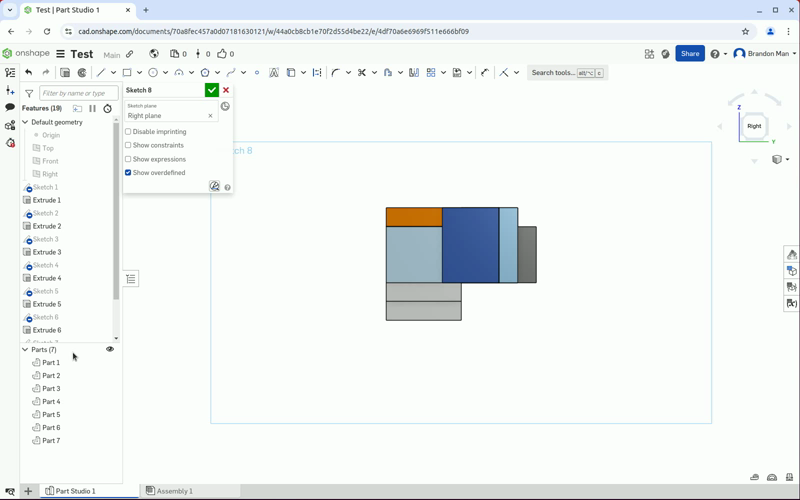
key(y)
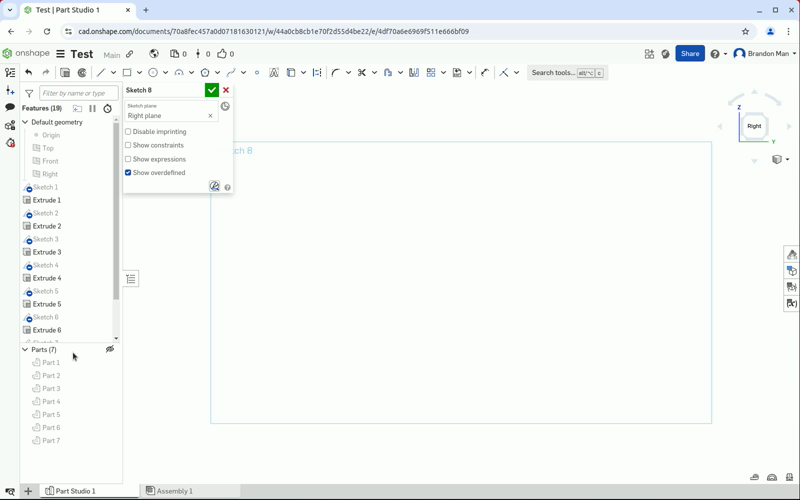
key(l)
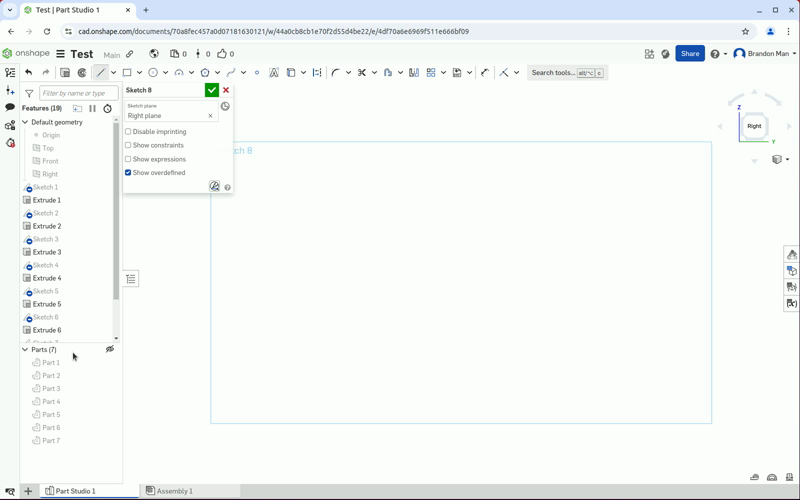
key_down(shift)
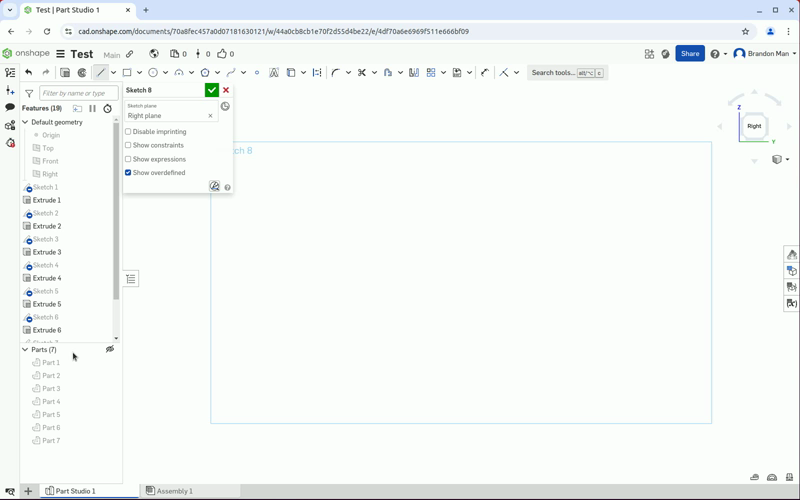
mouse_move(479, 301)
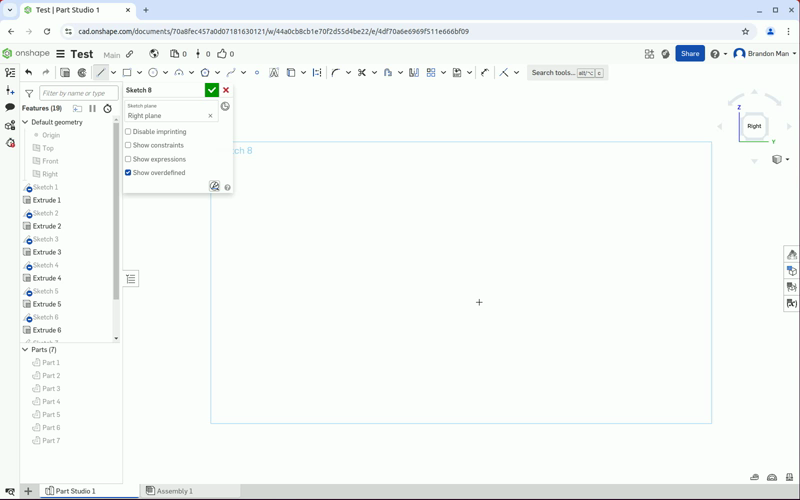
click(479, 301)
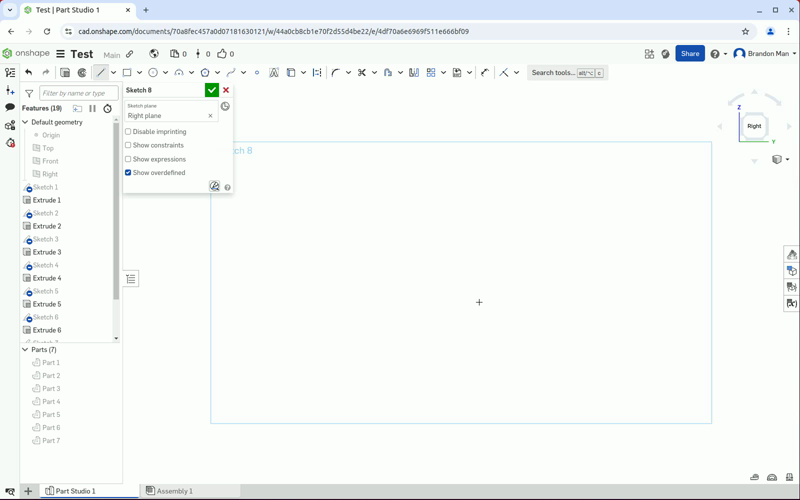
key_up(shift)
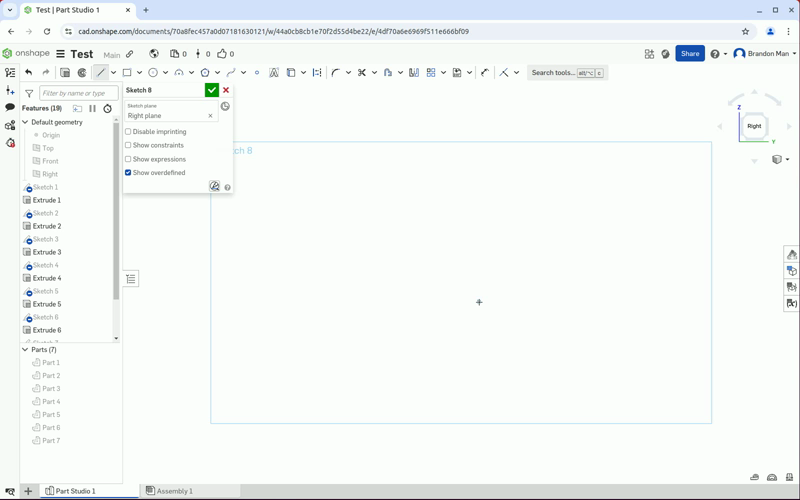
key_down(shift)
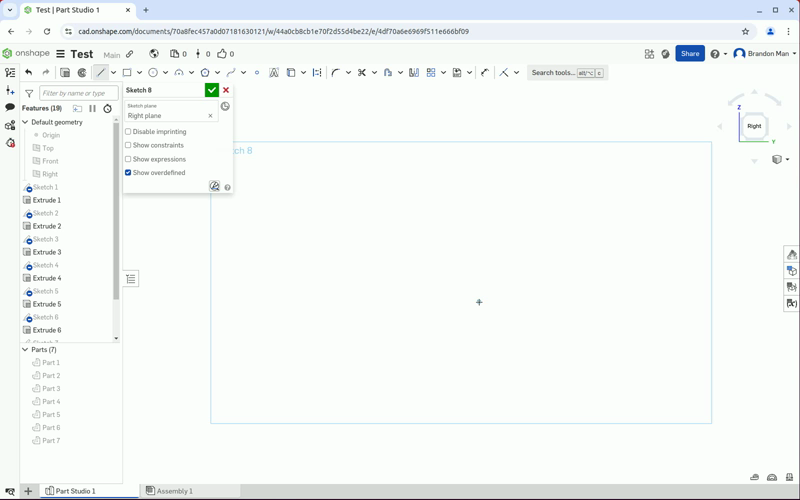
mouse_move(509, 301)
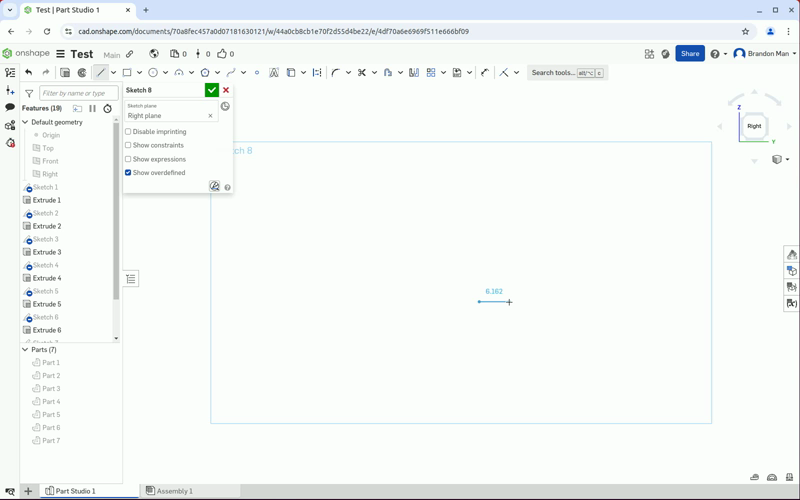
mouse_move(536, 301)
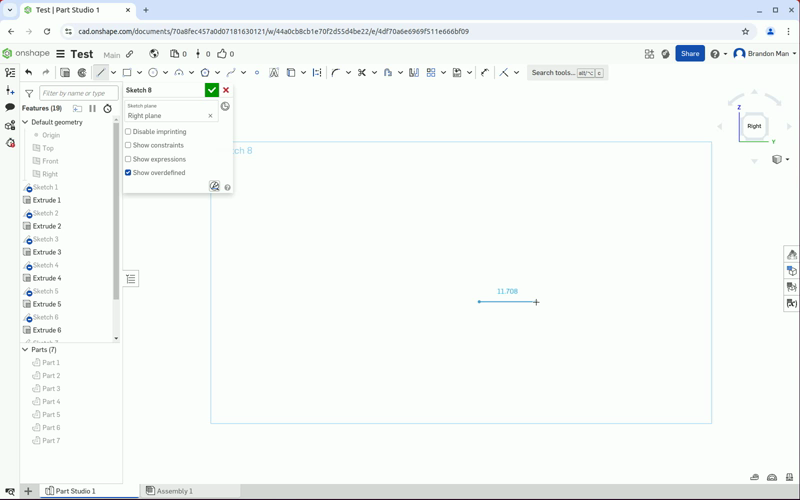
click(536, 301)
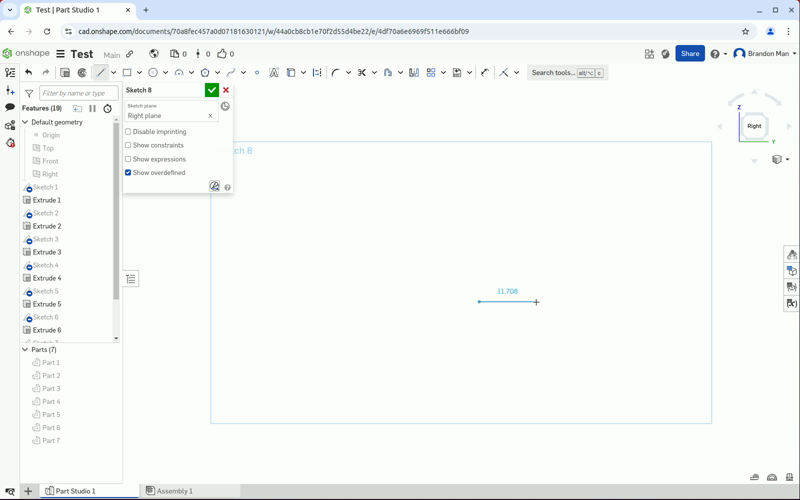
key_up(shift)
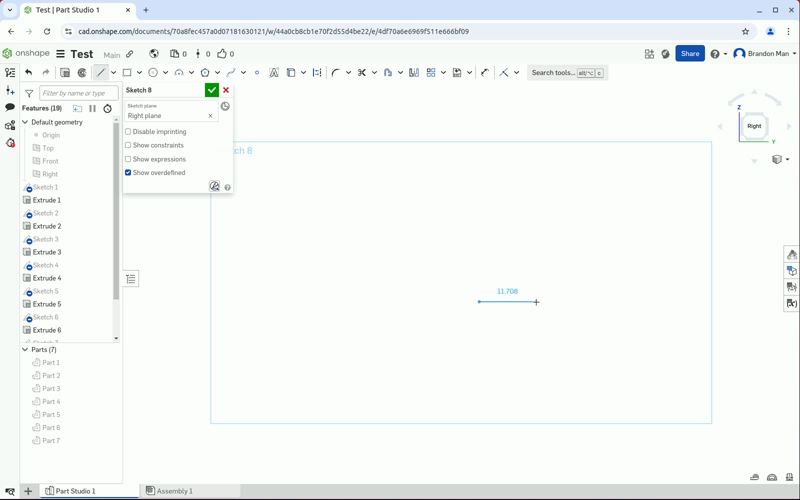
key_down(shift)
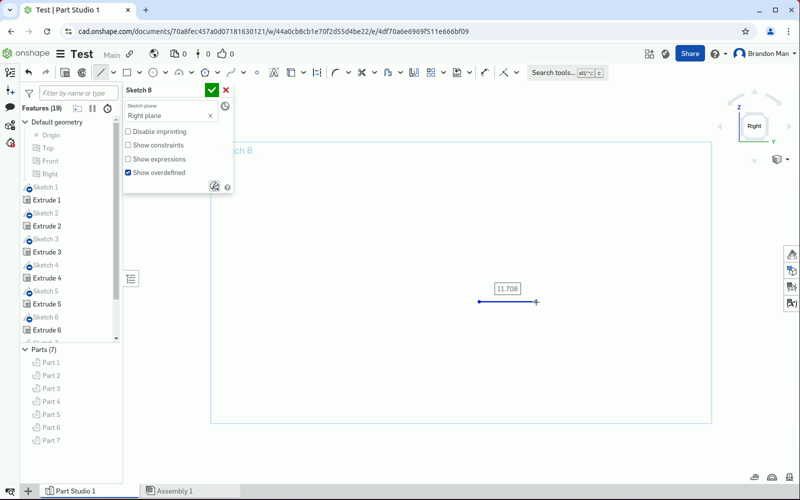
mouse_move(566, 301)
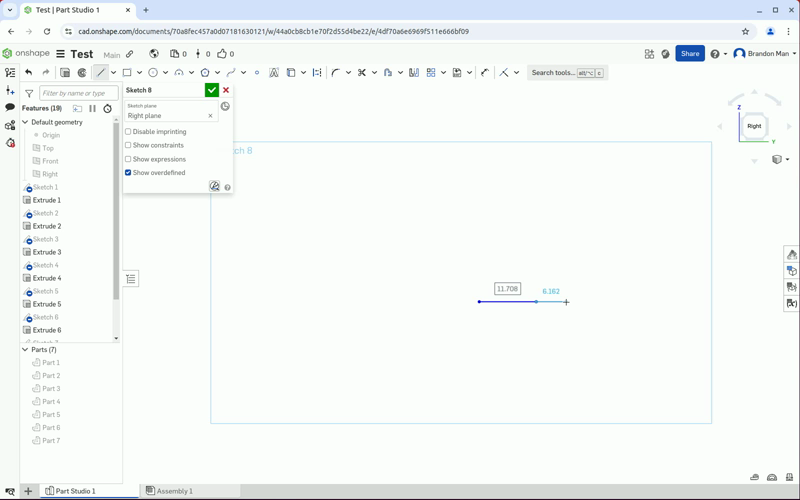
mouse_move(536, 282)
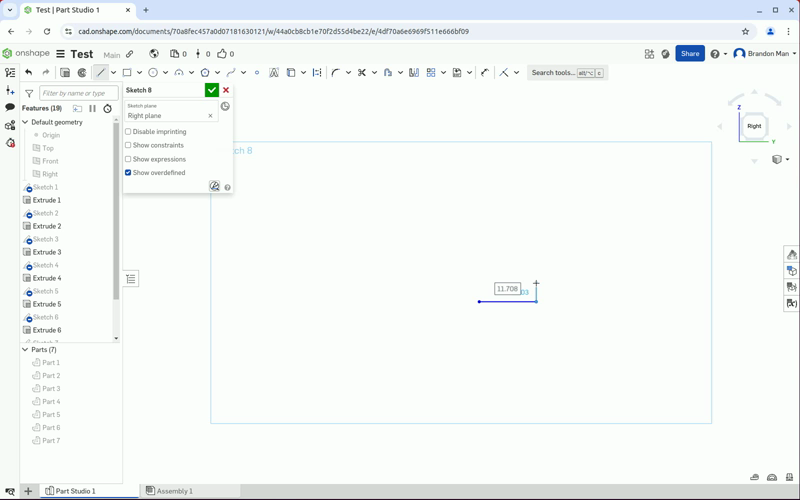
click(536, 282)
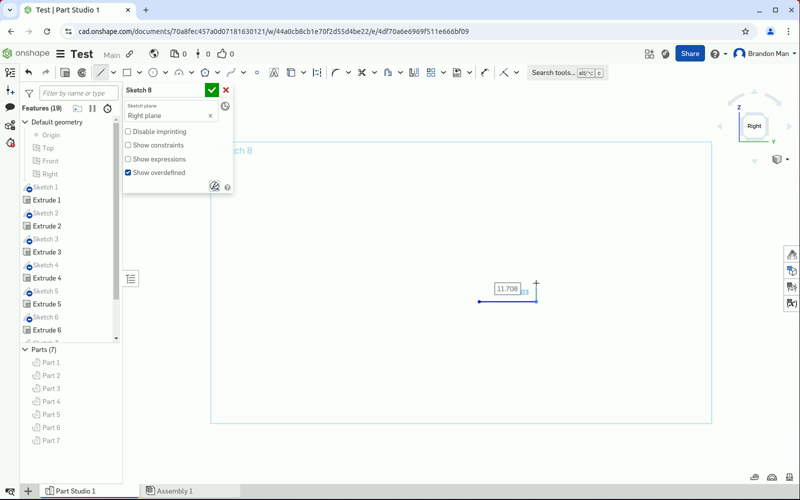
key_up(shift)
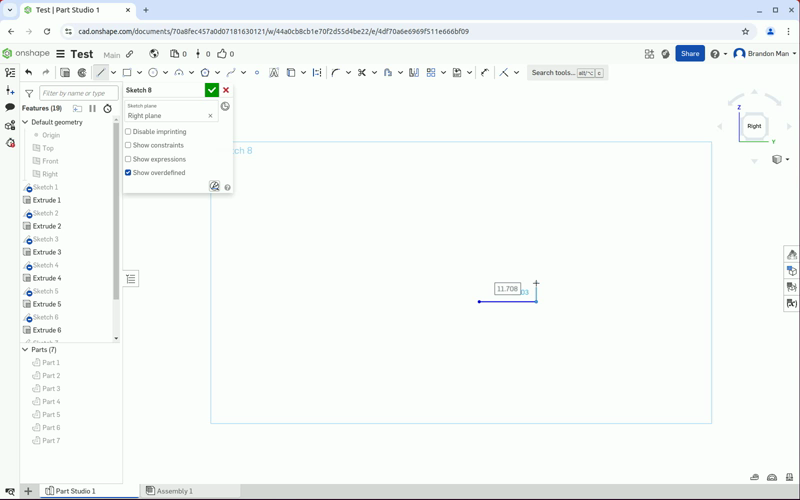
key_down(shift)
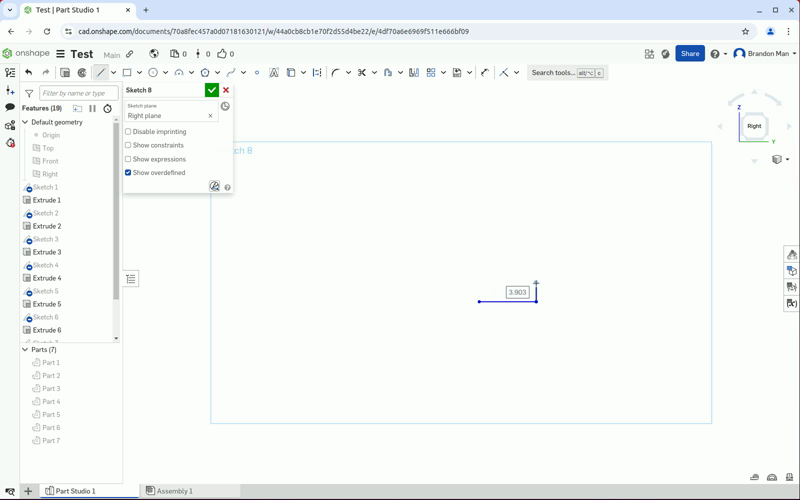
mouse_move(566, 282)
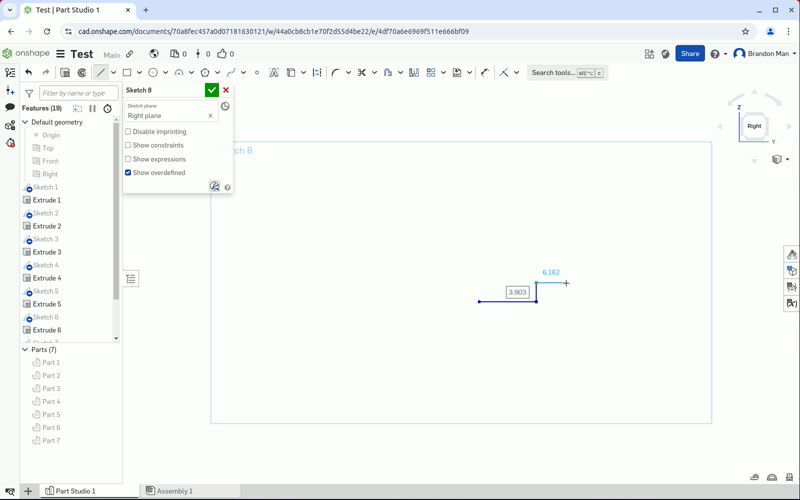
mouse_move(479, 282)
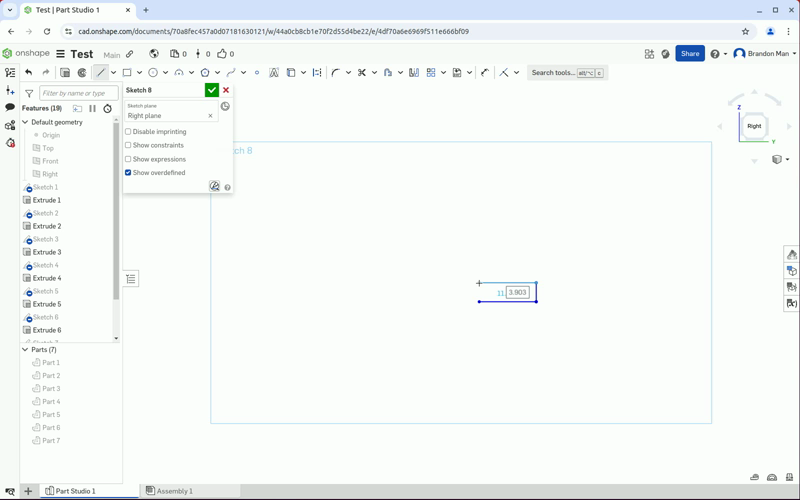
click(479, 282)
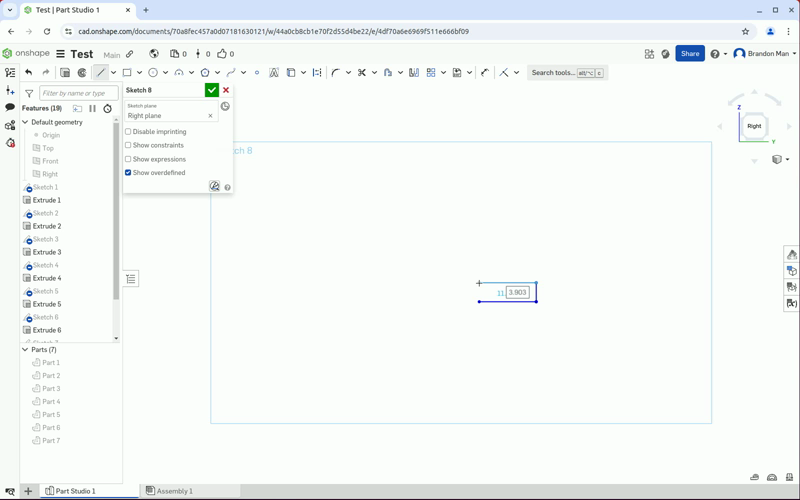
key_up(shift)
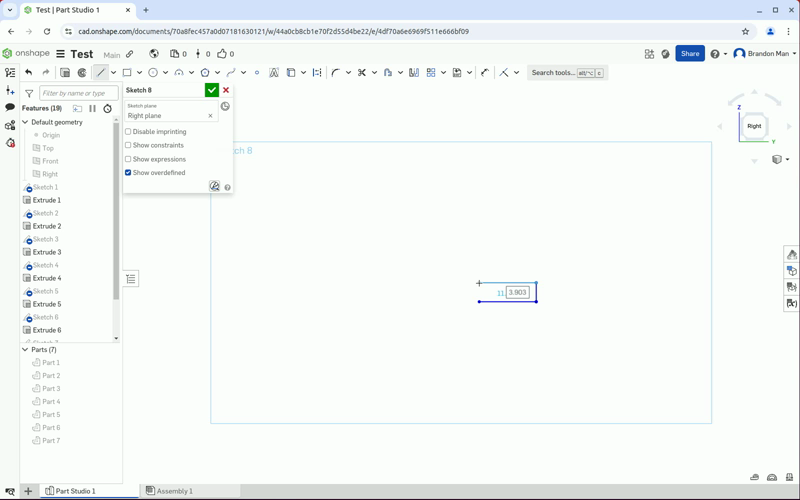
mouse_move(509, 282)
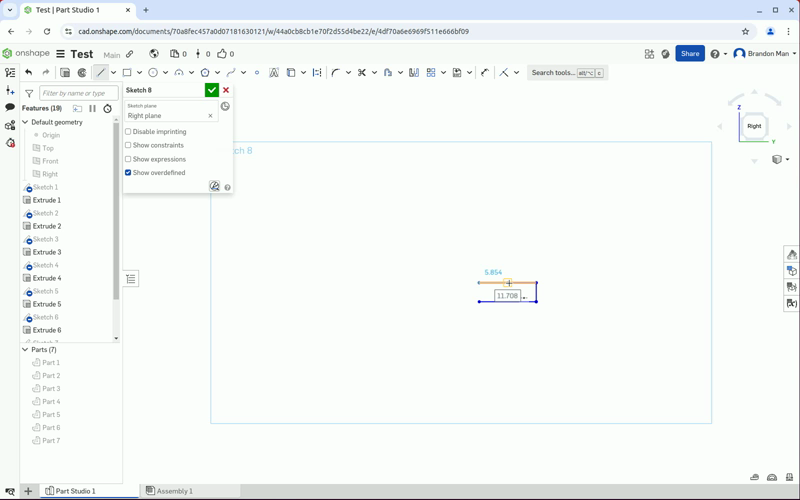
key_down(shift)
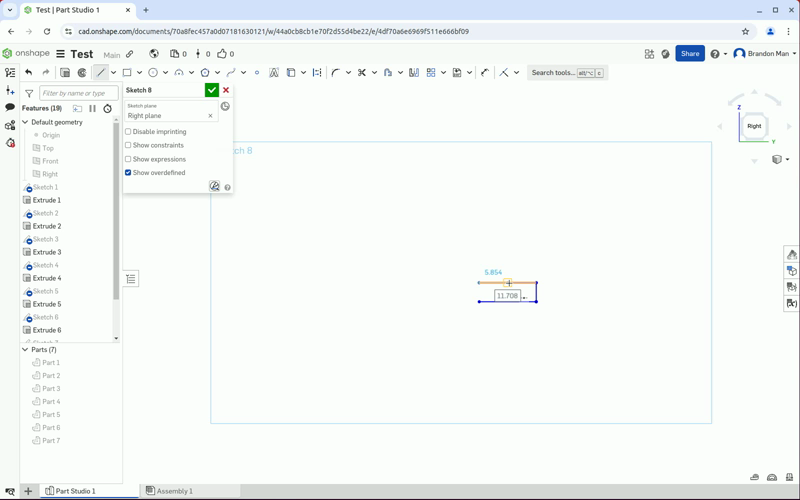
mouse_move(479, 301)
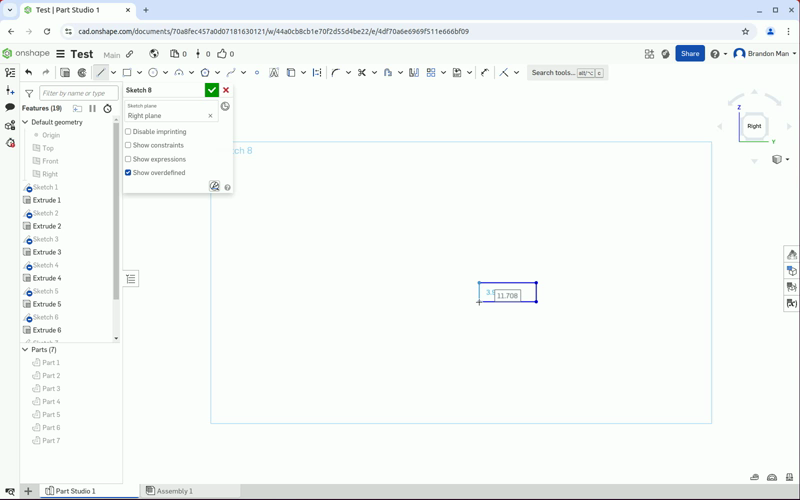
key_up(shift)
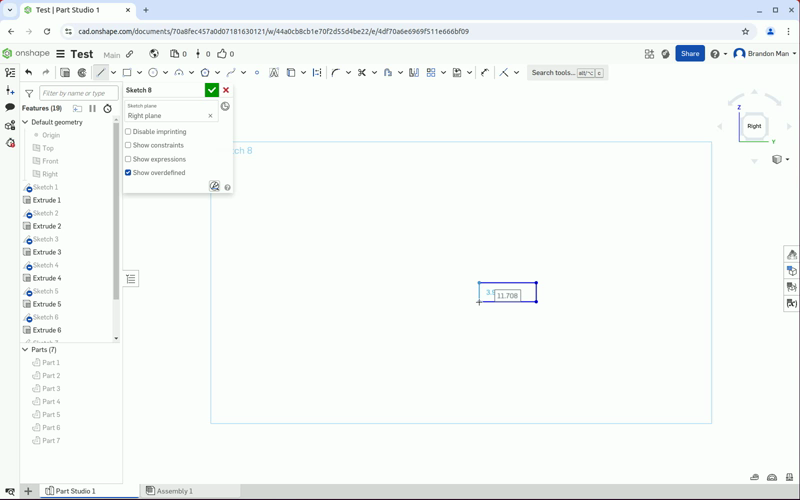
click(479, 301)
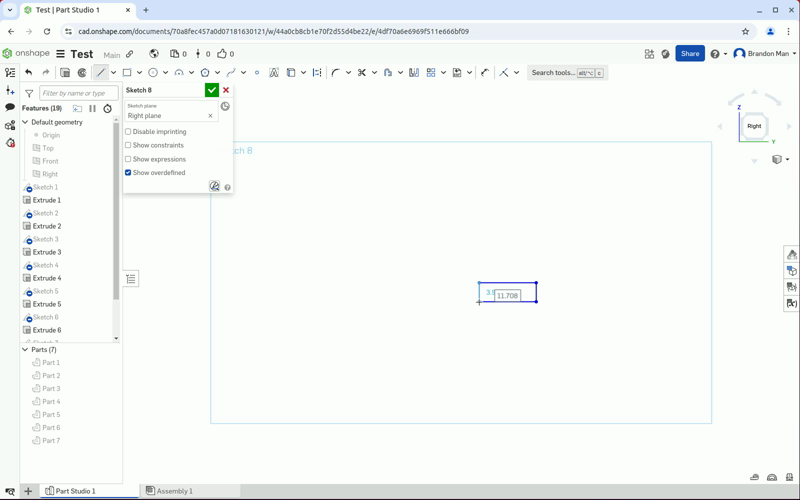
key(esc)
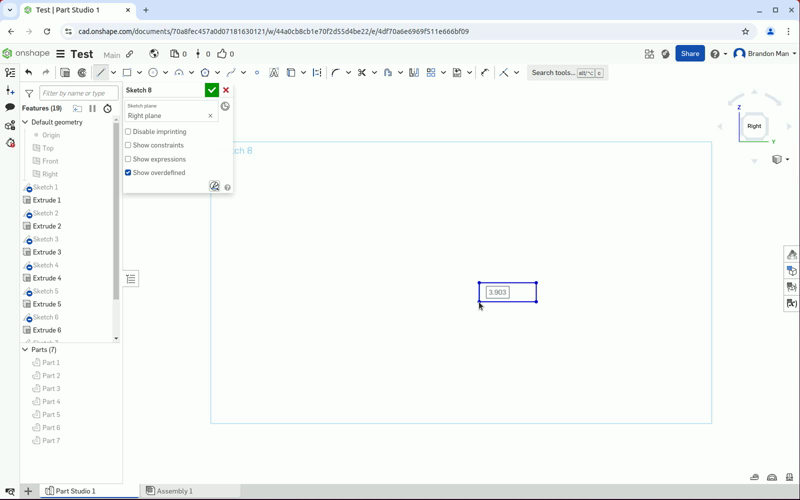
mouse_move(513, 293)
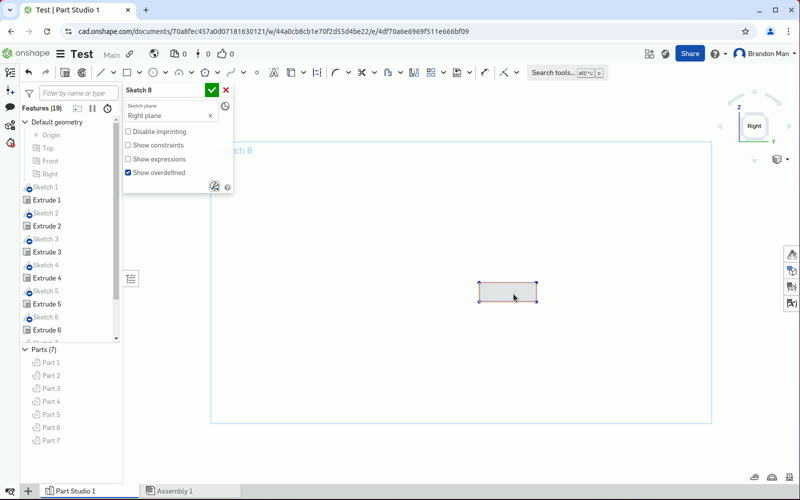
scroll(6)
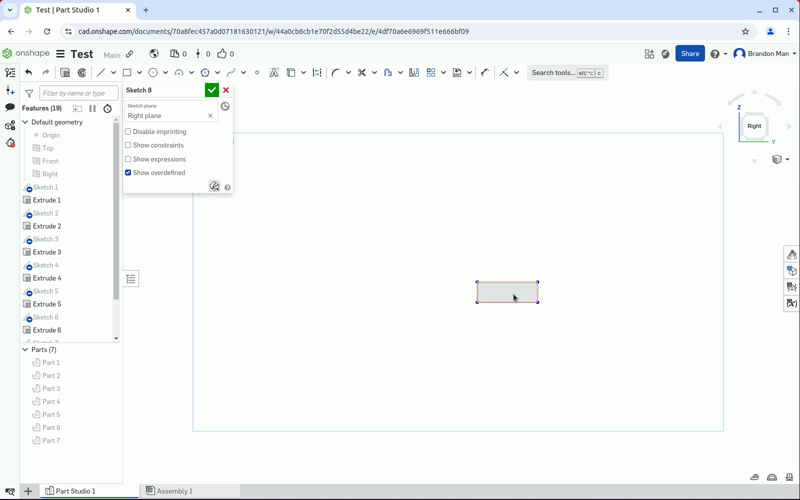
scroll(6)
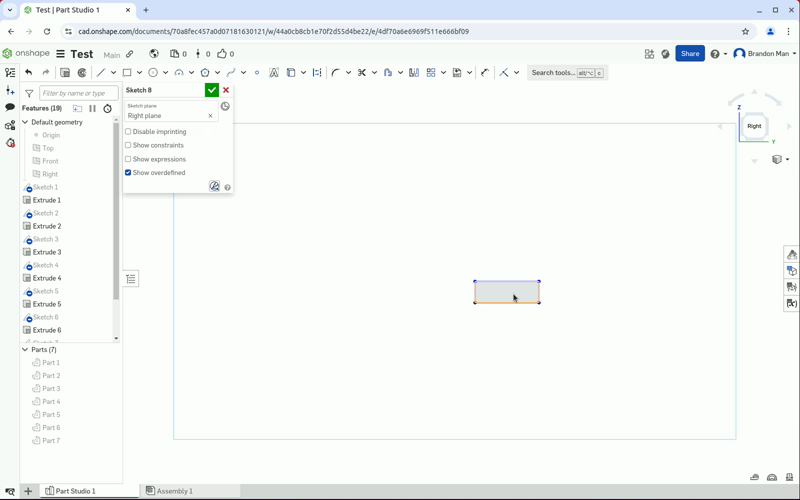
scroll(6)
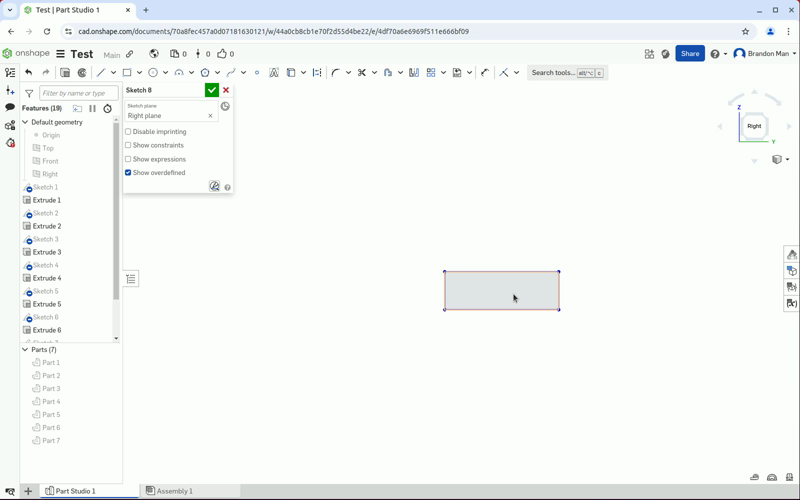
scroll(6)
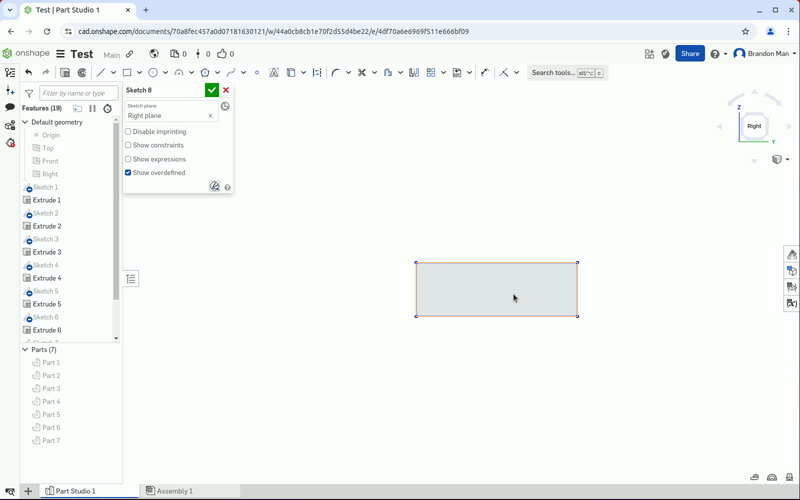
scroll(6)
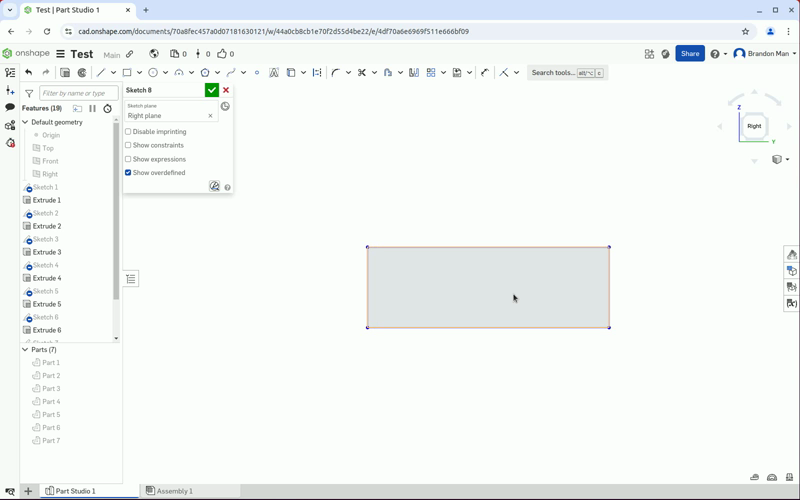
scroll(6)
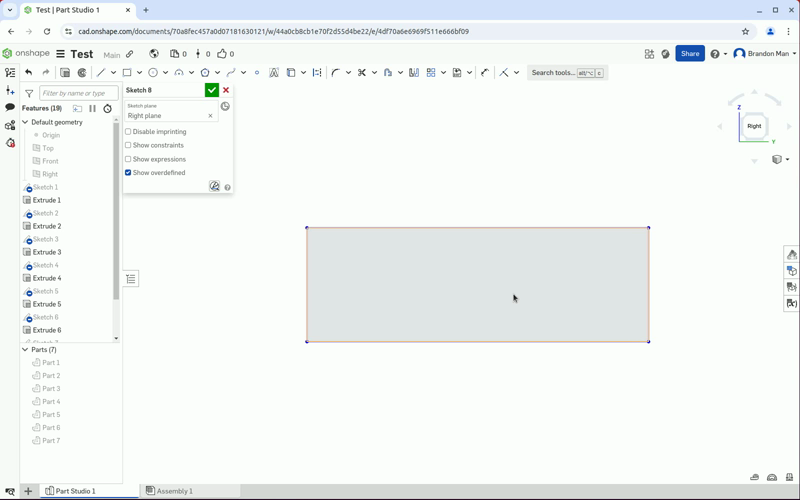
scroll(6)
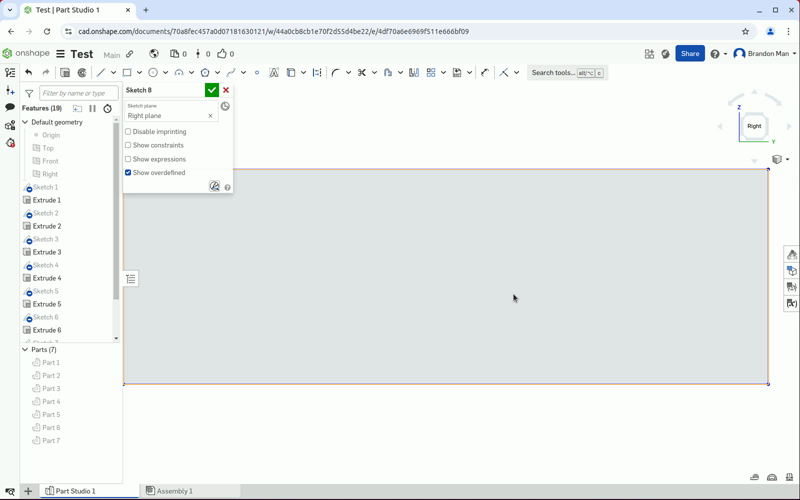
click(513, 293)
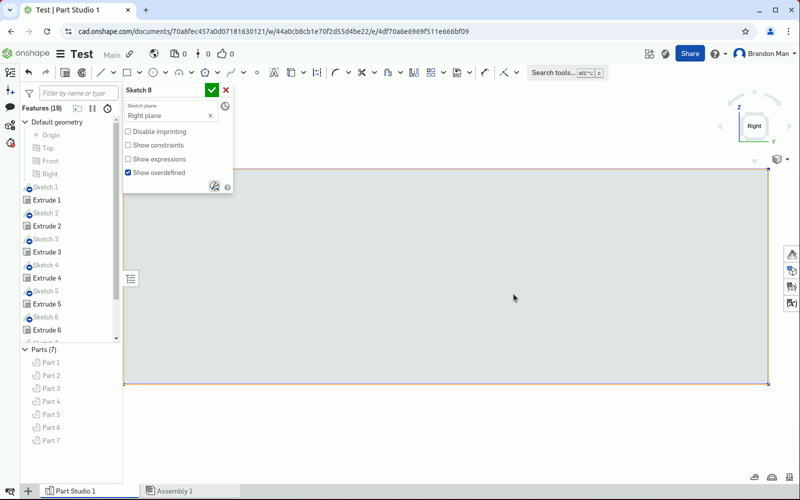
scroll(-6)
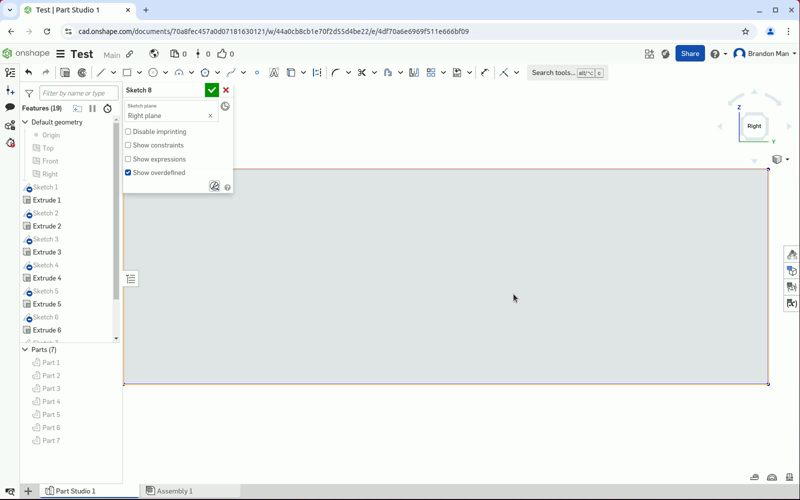
scroll(-6)
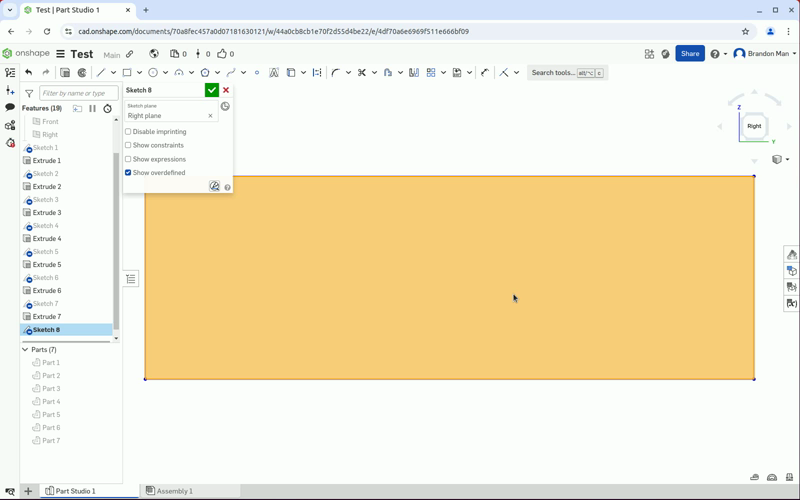
scroll(-6)
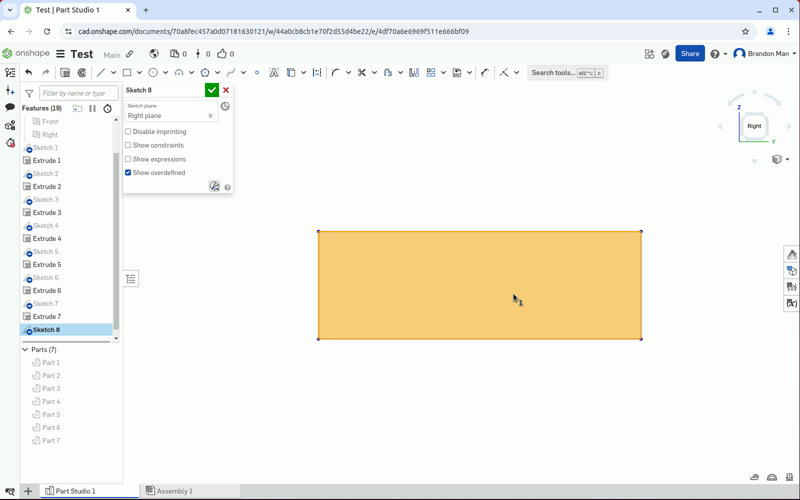
scroll(-6)
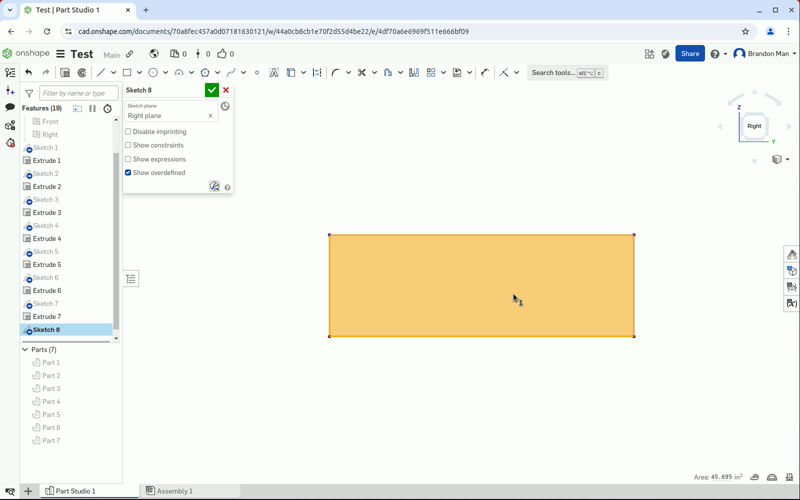
scroll(-6)
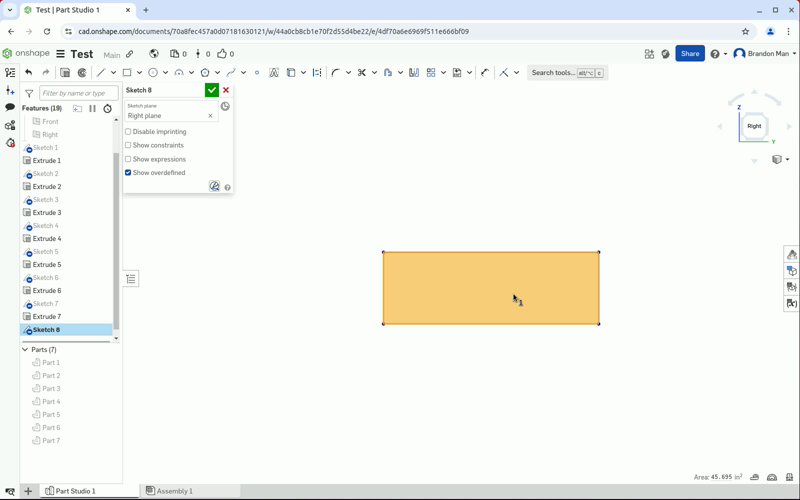
scroll(-6)
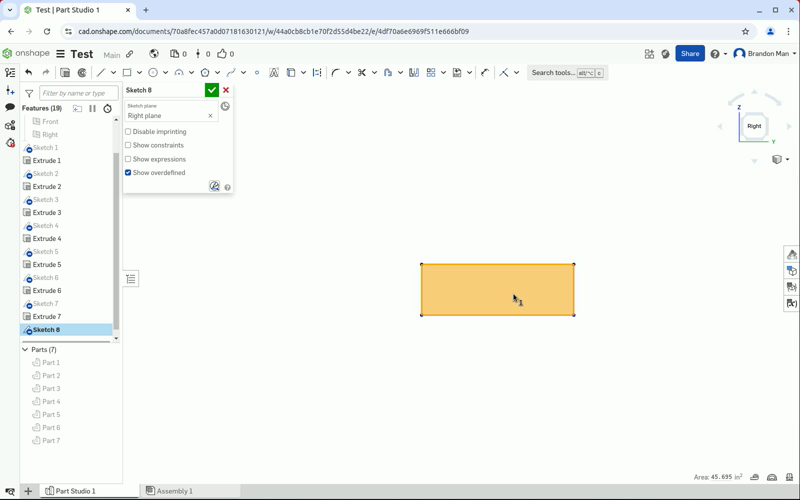
scroll(-6)
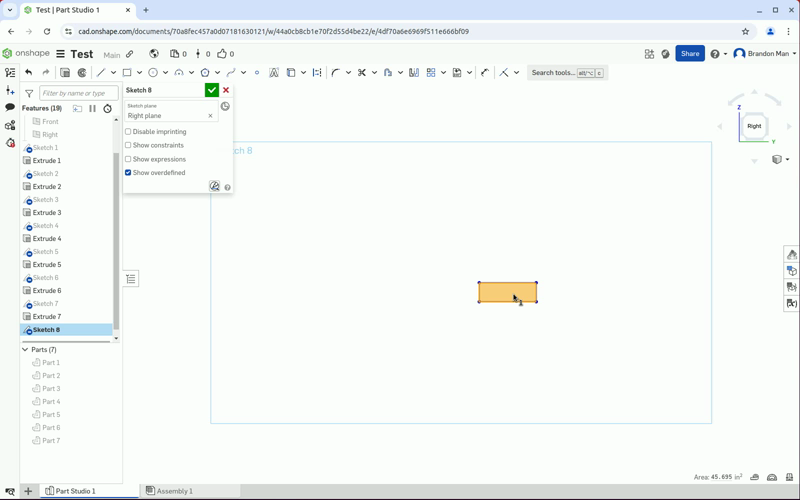
mouse_move(73, 352)
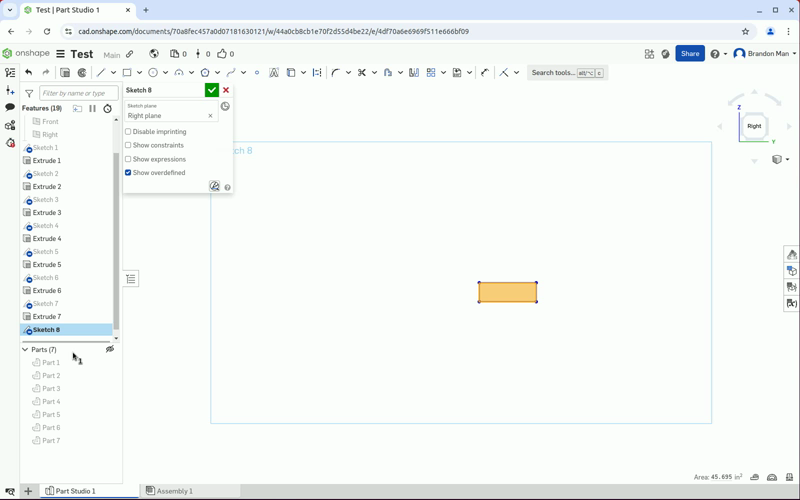
key(shift+y)
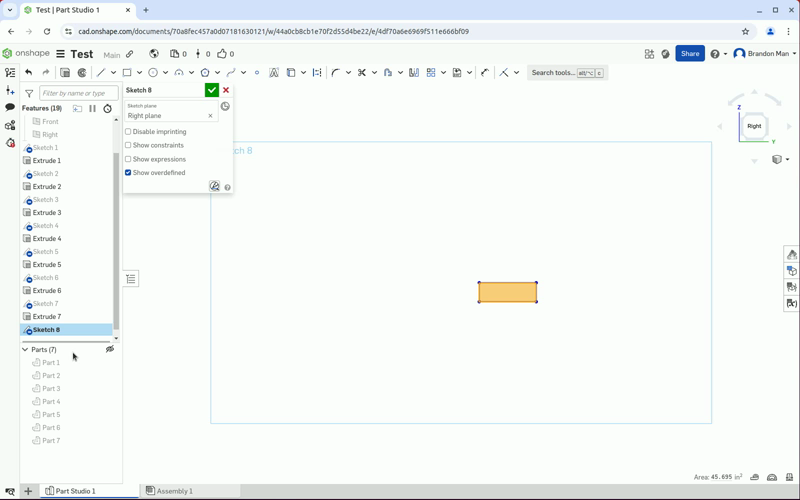
key(shift+e)
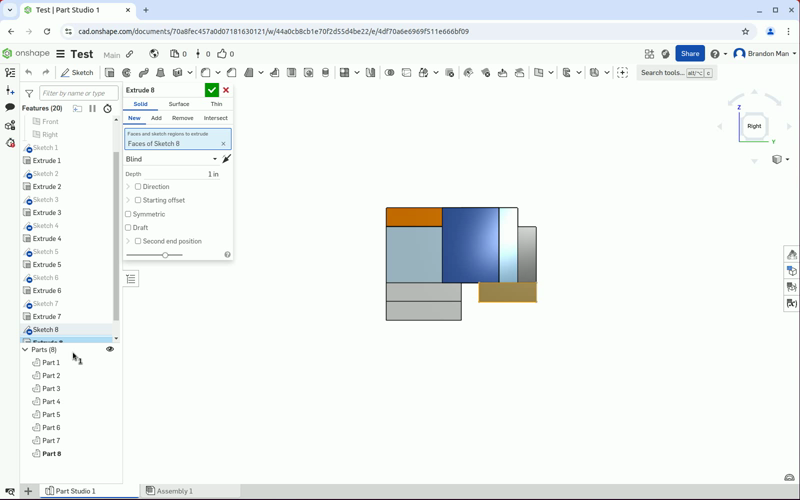
mouse_move(143, 106)
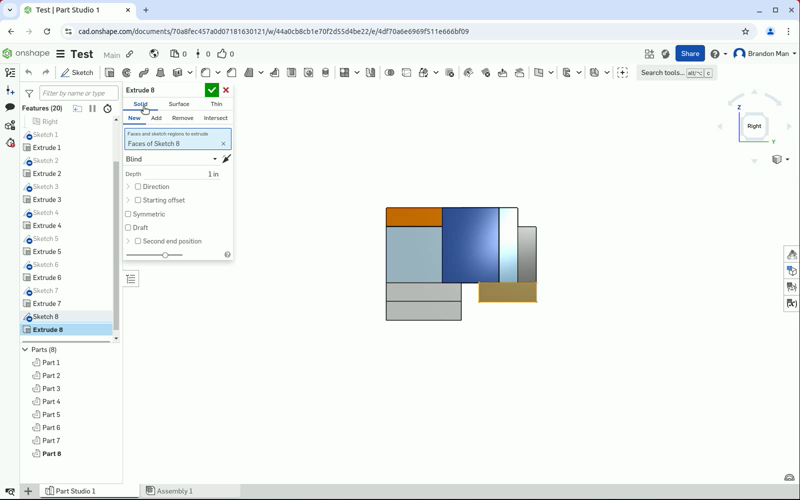
click(143, 106)
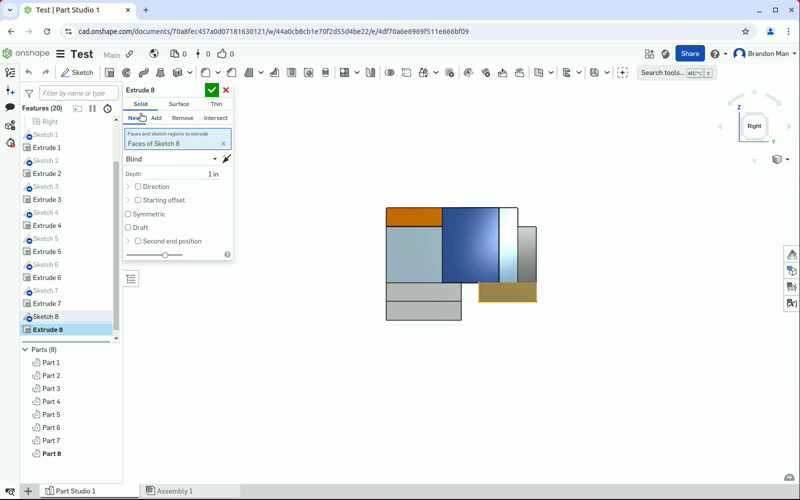
mouse_move(137, 120)
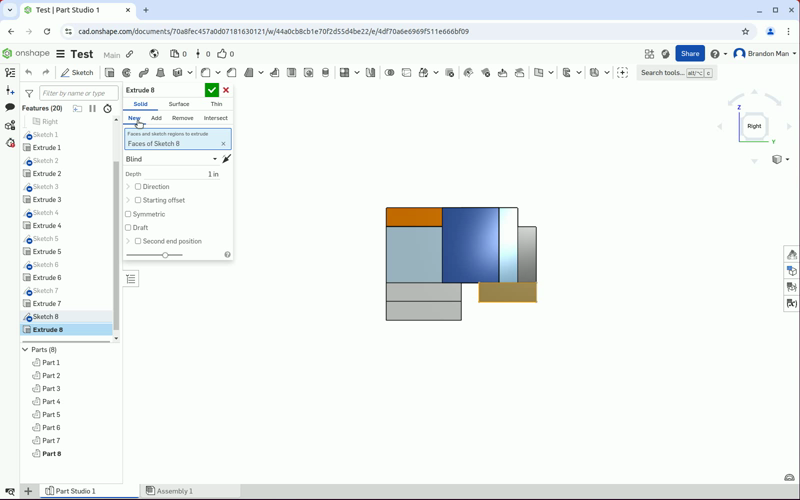
click(137, 120)
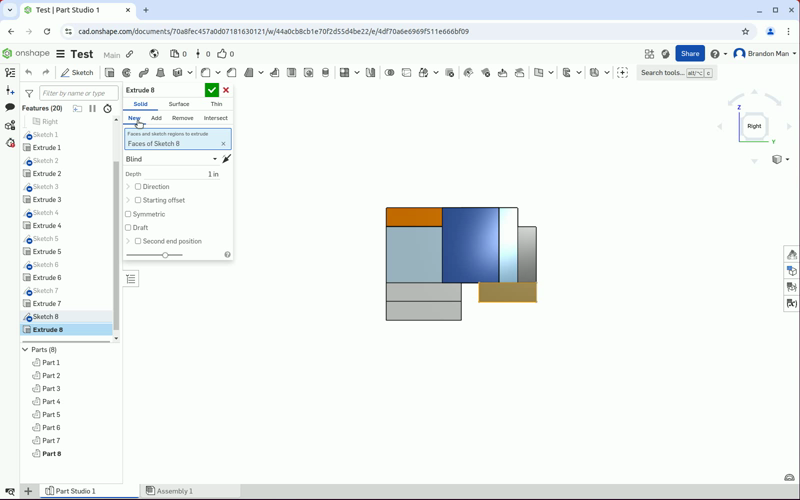
key(tab, 4)
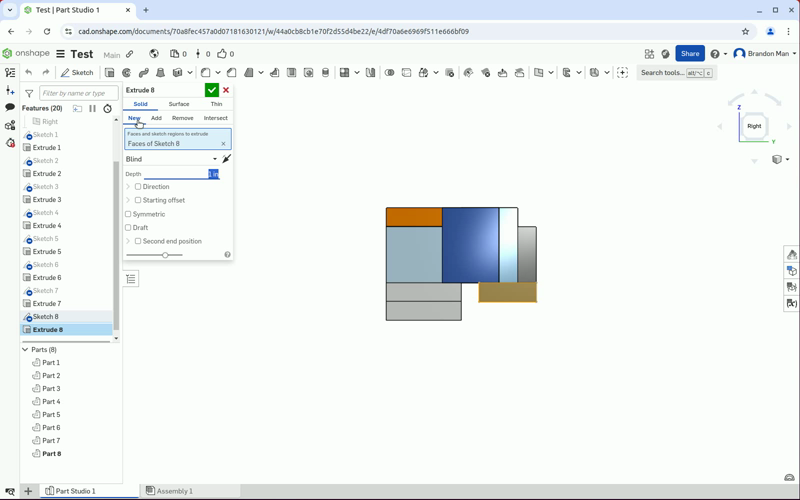
text(15.405)
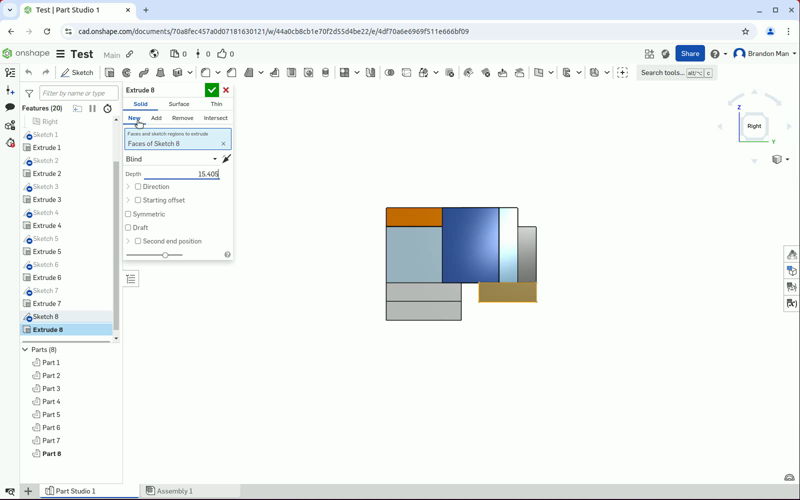
key(enter)
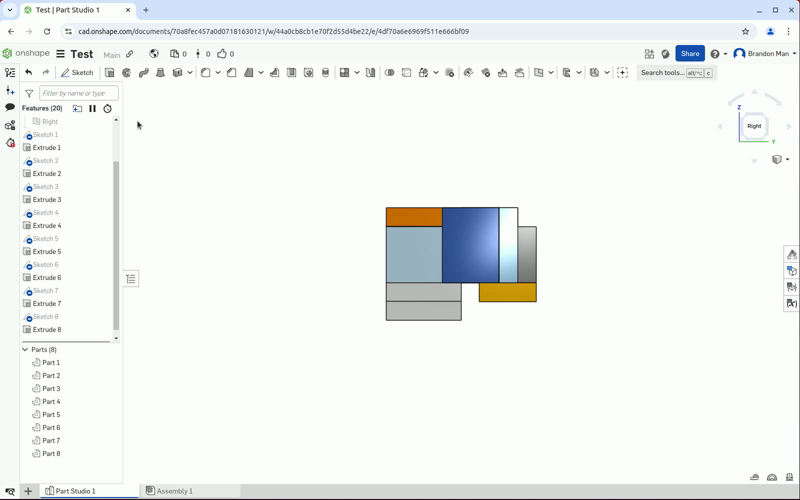
key(shift+h)
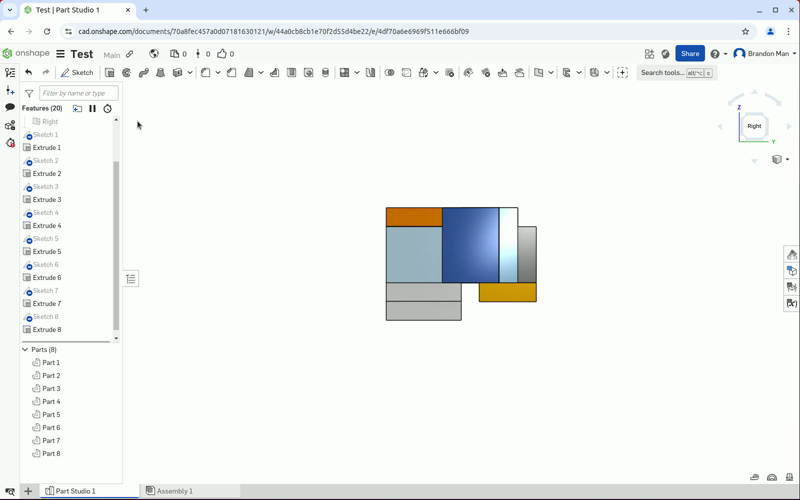
key(shift+h)
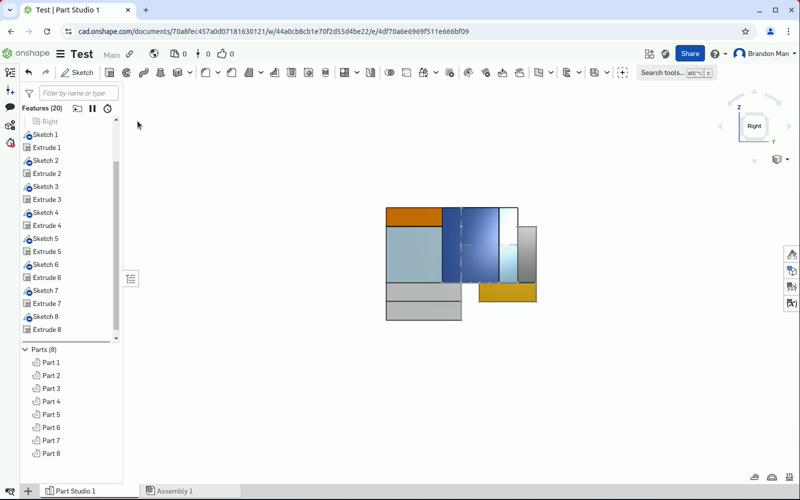
key(shift+7)
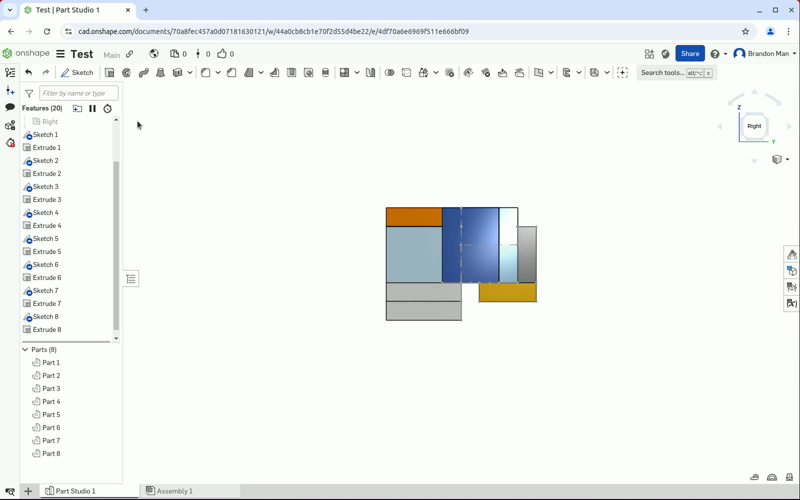
key(right, 2)
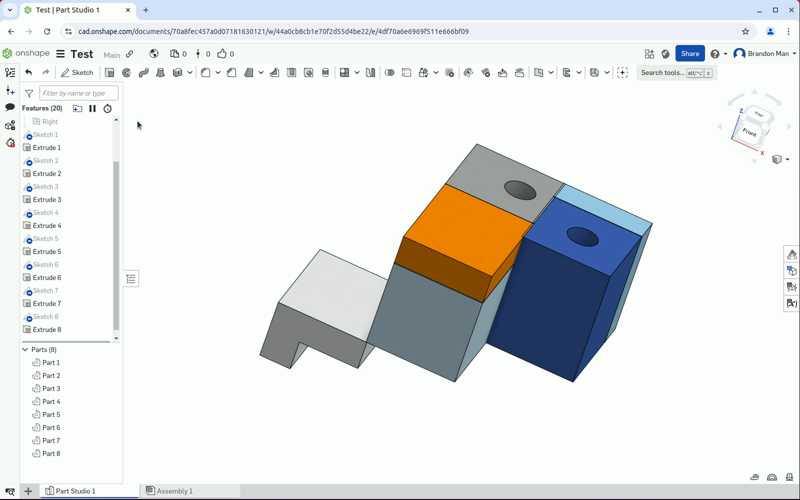
key(down, 2)
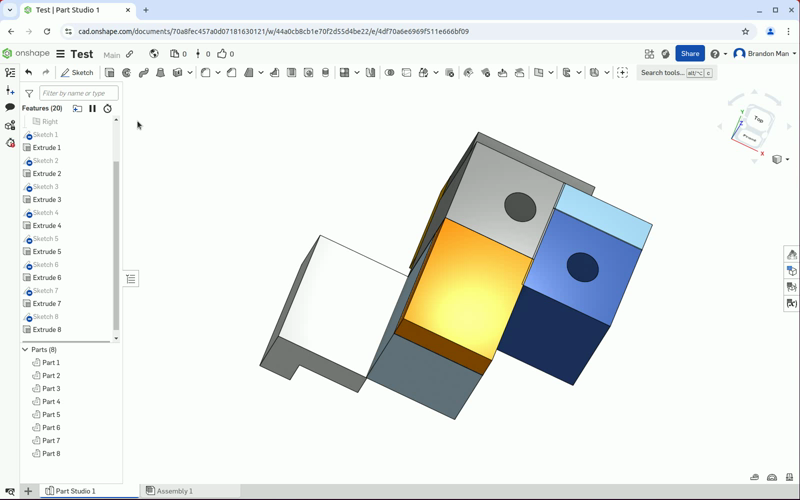
key(up, 2)
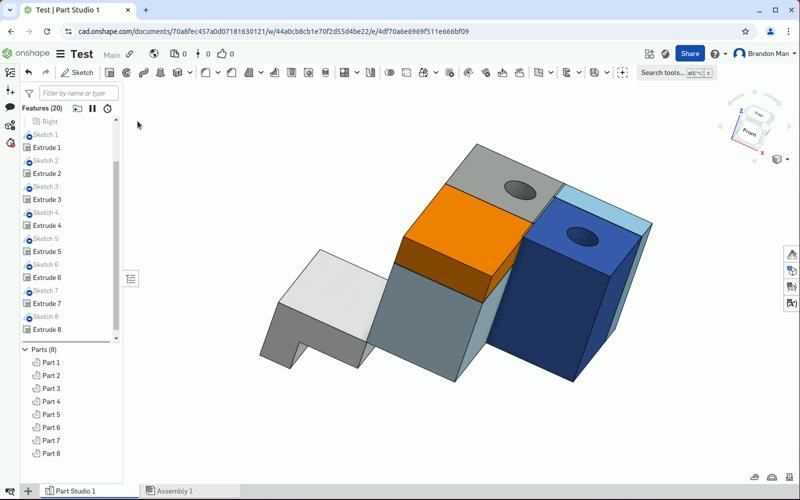
key(left, 2)
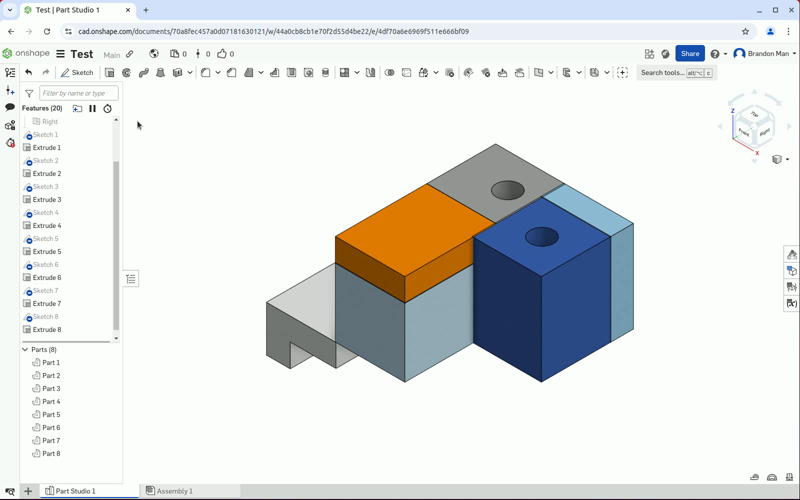
mouse_move(69, 137)
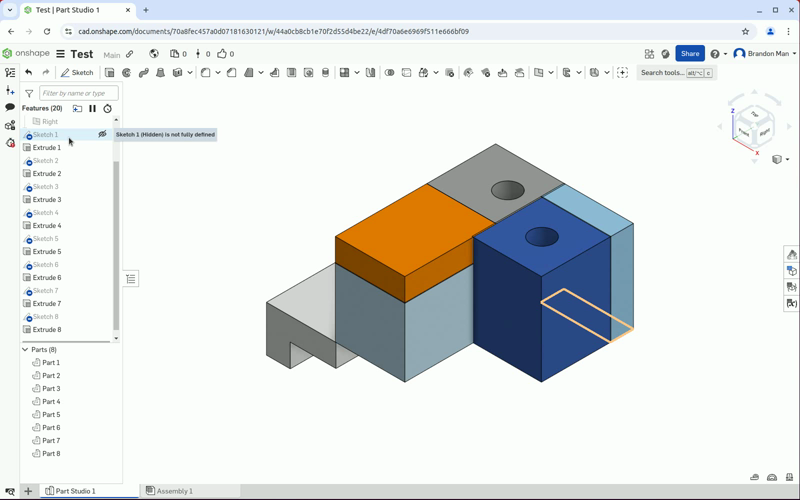
click(69, 137)